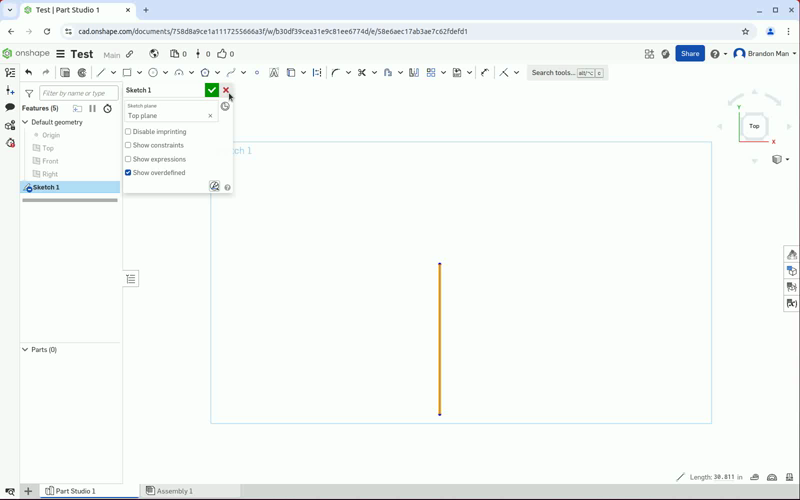
key(shift+h)
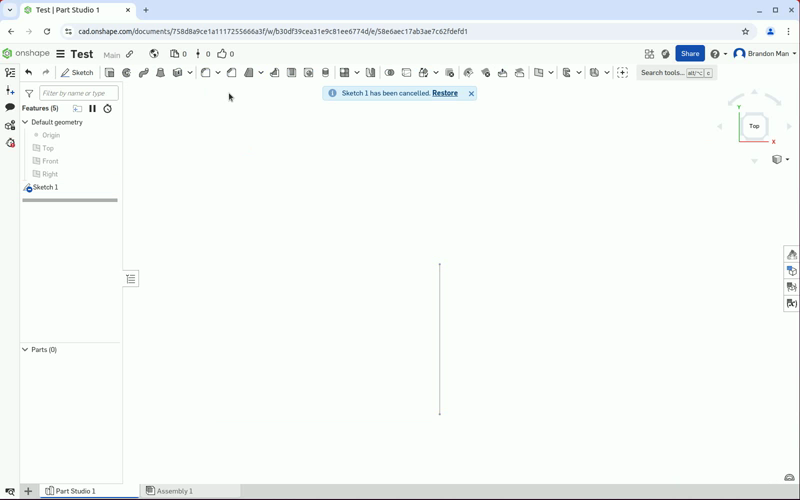
key(shift+s)
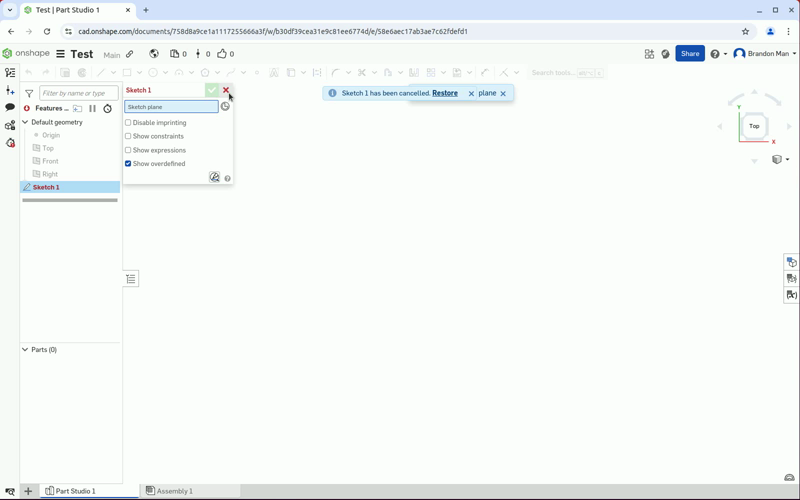
mouse_move(73, 150)
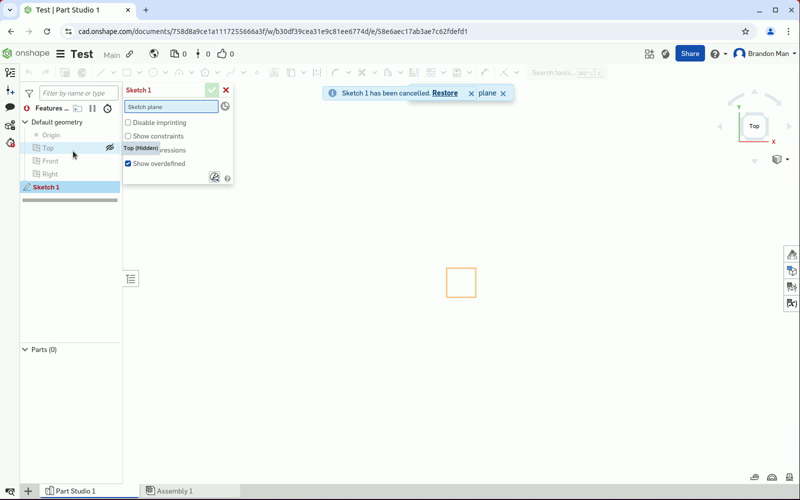
click(73, 150)
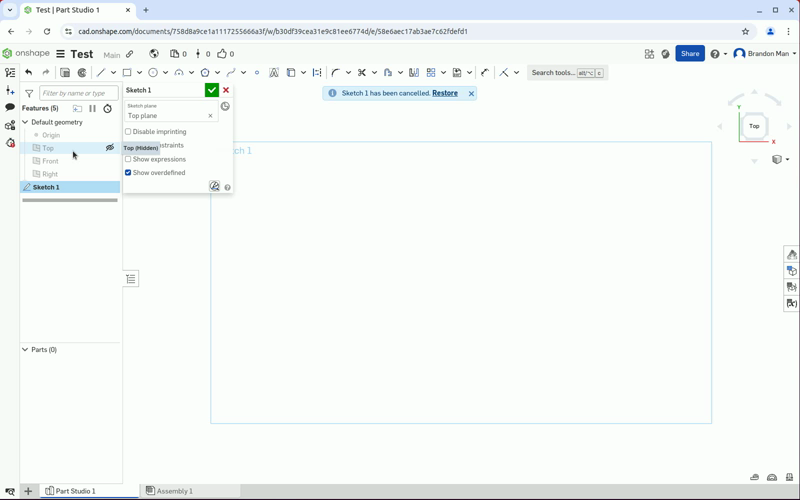
mouse_move(73, 352)
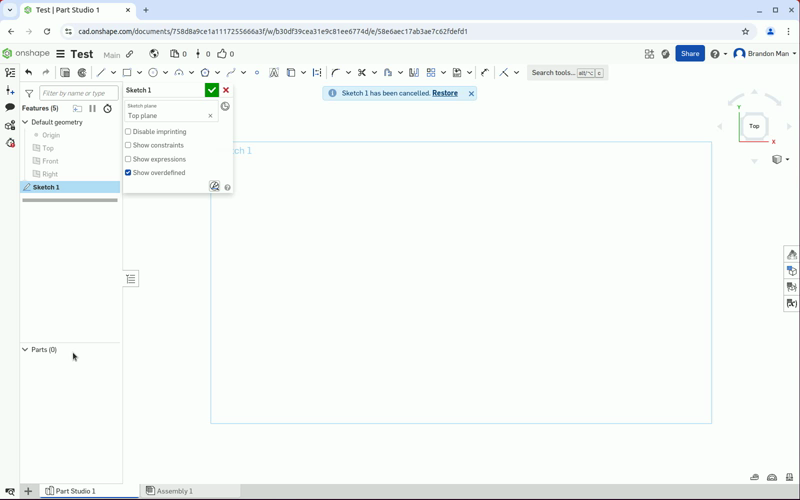
key(y)
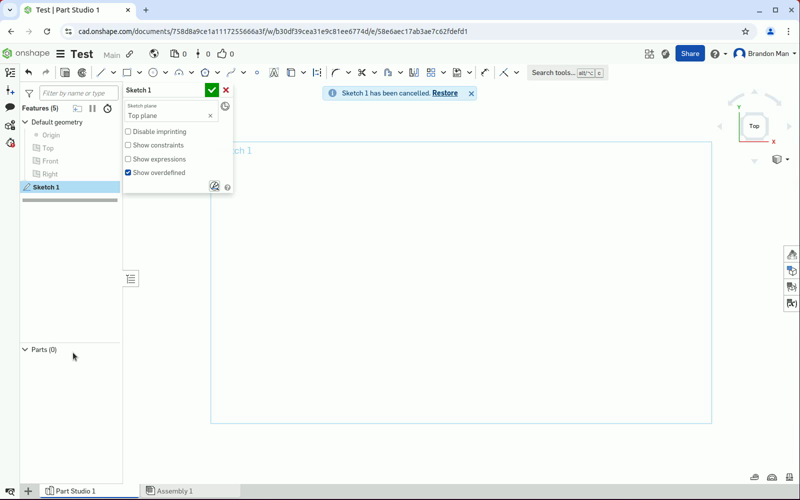
key(a)
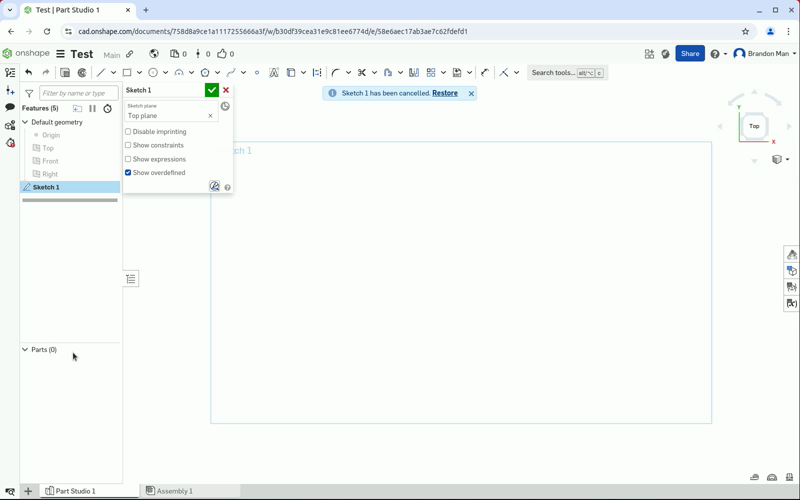
key_down(shift)
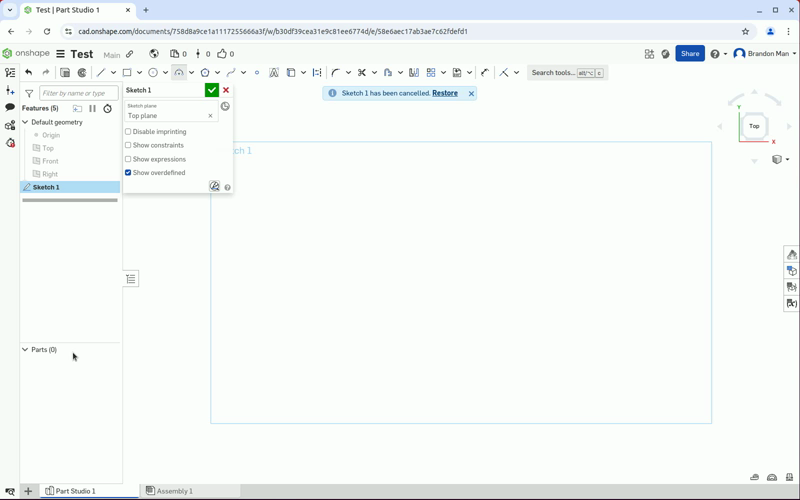
mouse_move(369, 282)
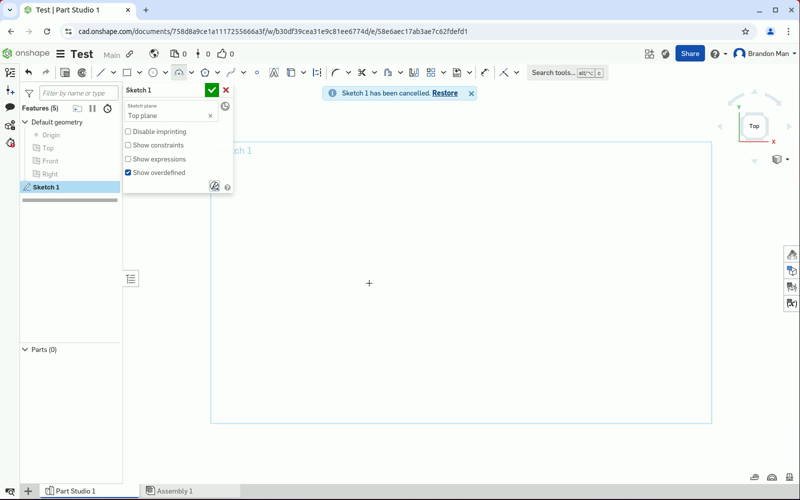
click(369, 282)
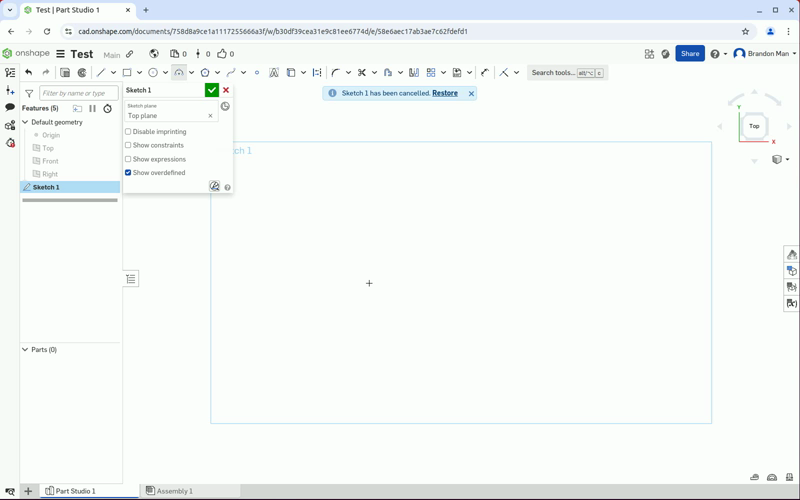
key_up(shift)
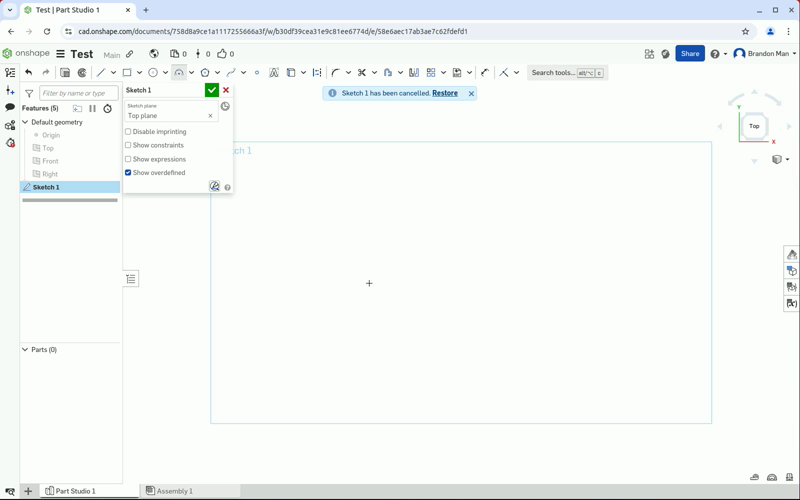
key_down(shift)
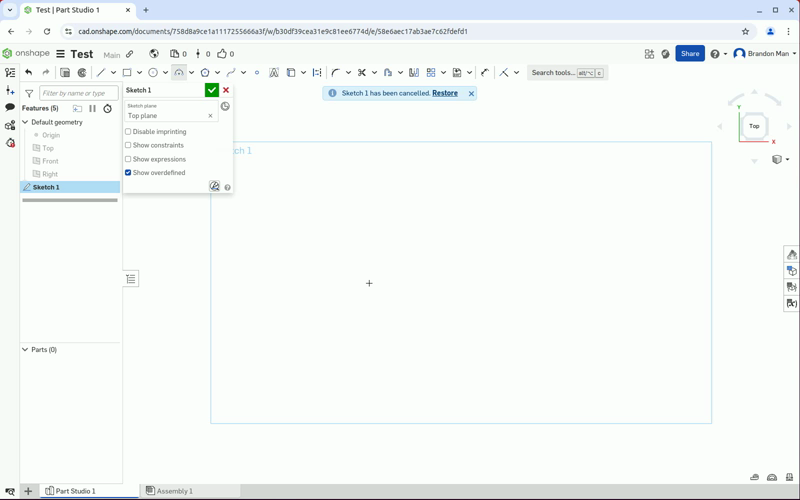
mouse_move(427, 229)
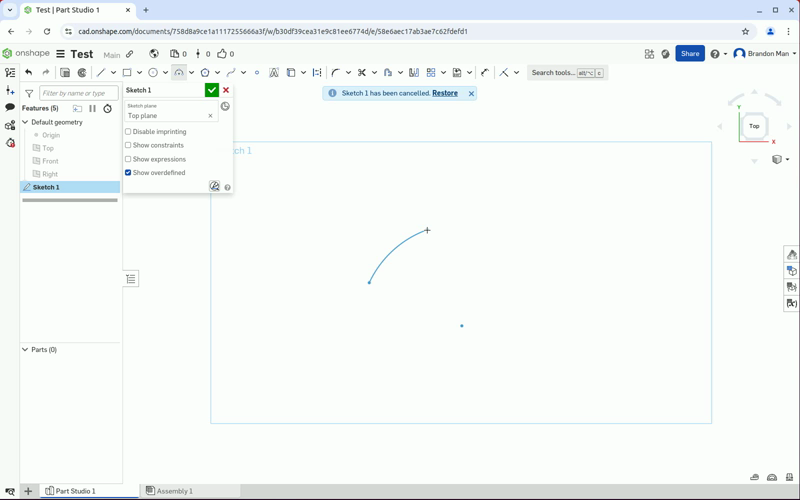
click(427, 229)
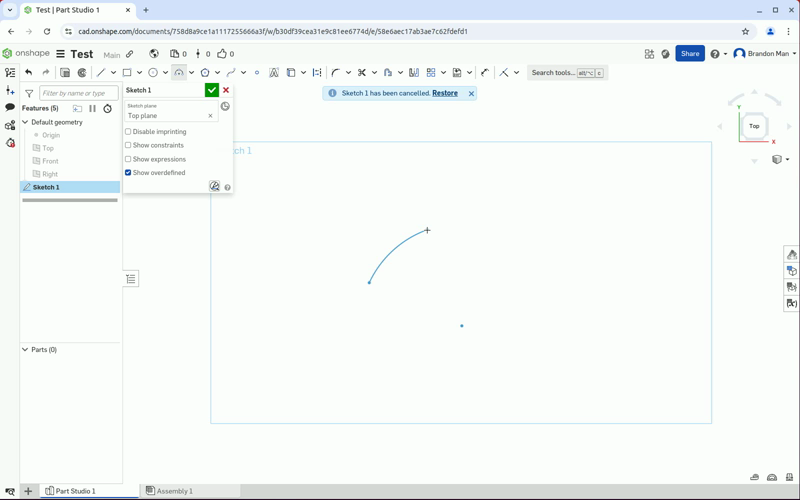
mouse_move(362, 217)
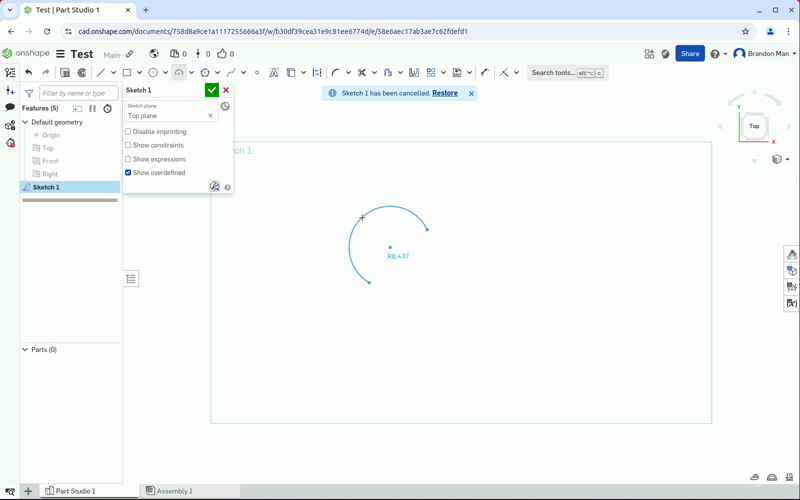
click(362, 217)
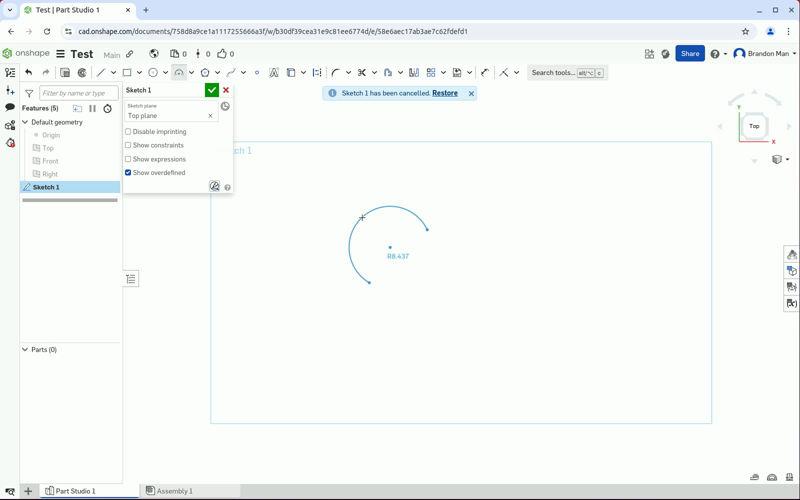
key_up(shift)
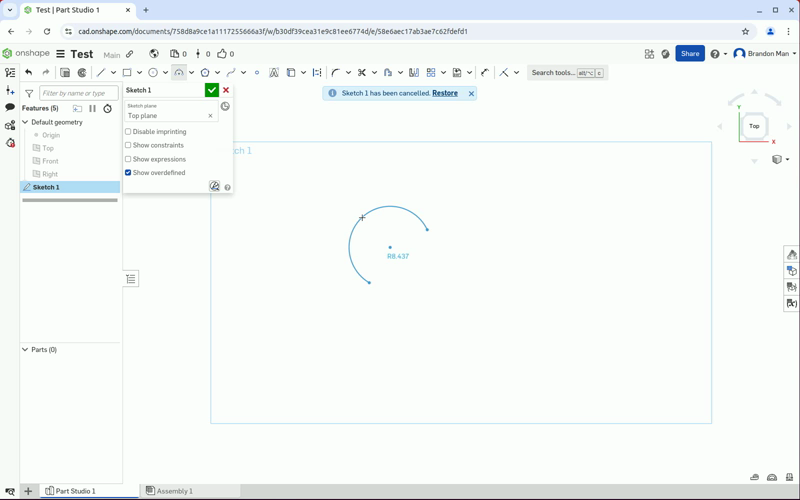
key(esc)
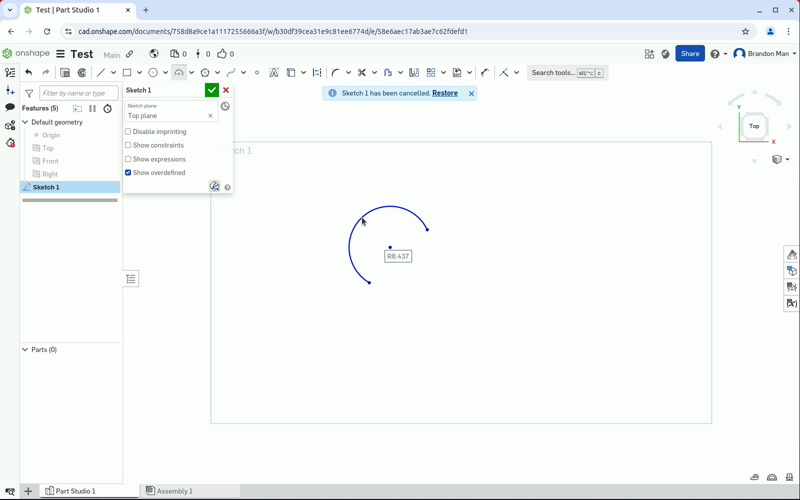
key(l)
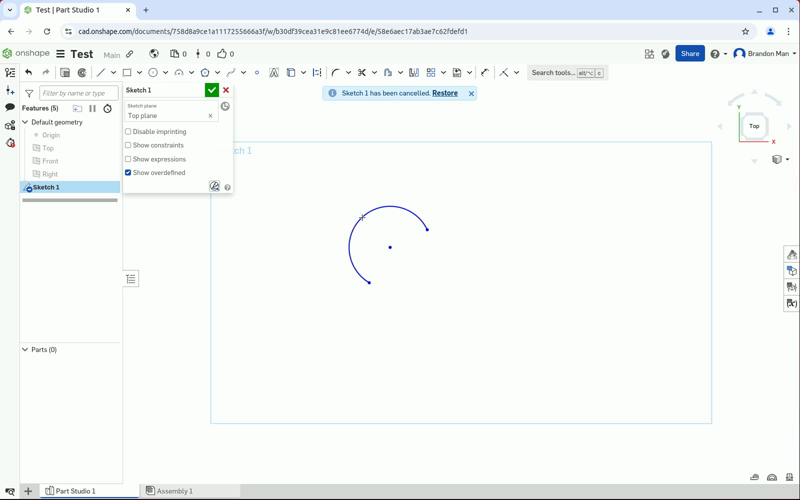
mouse_move(427, 229)
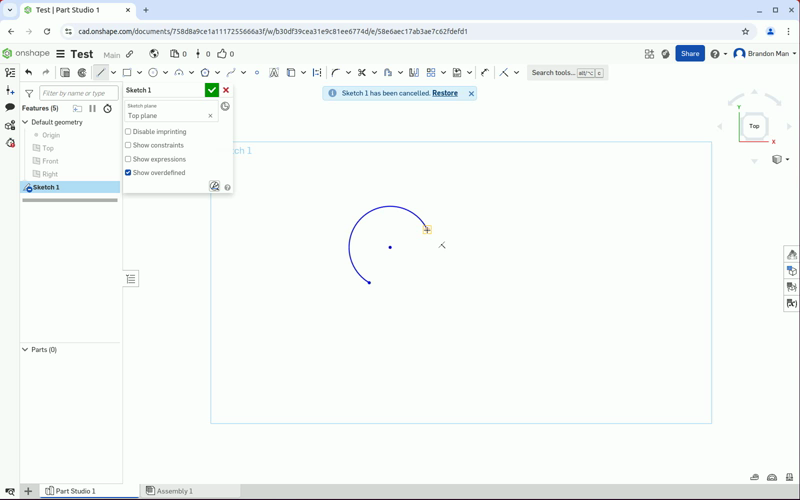
click(427, 229)
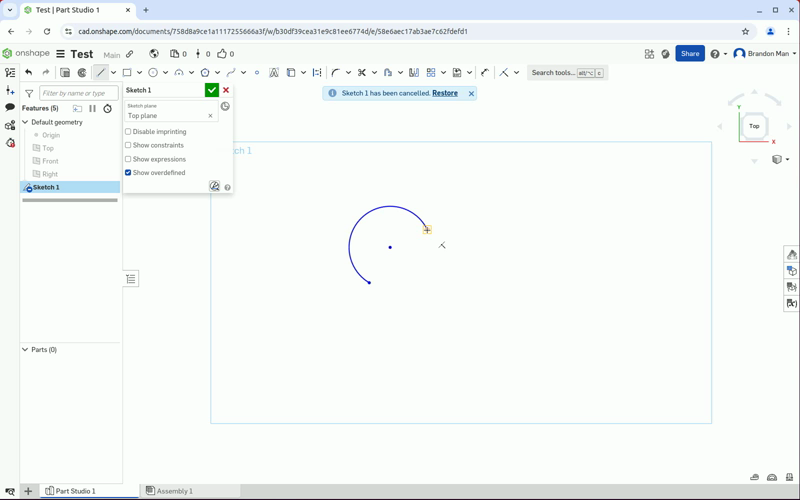
key_down(shift)
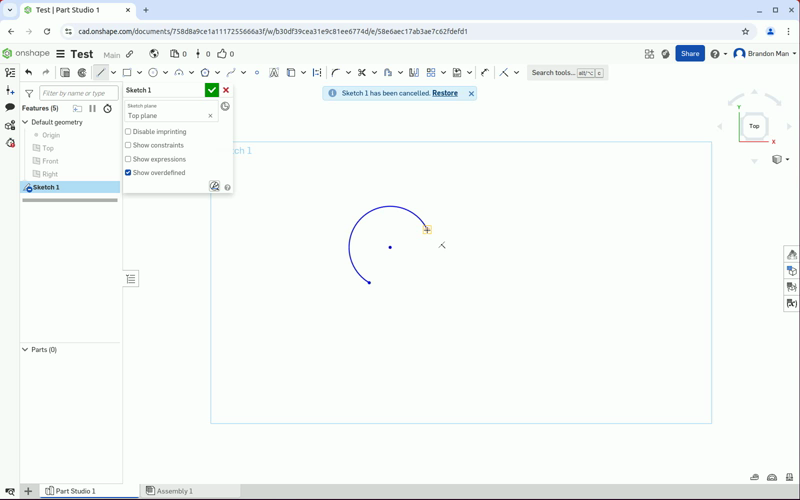
mouse_move(457, 229)
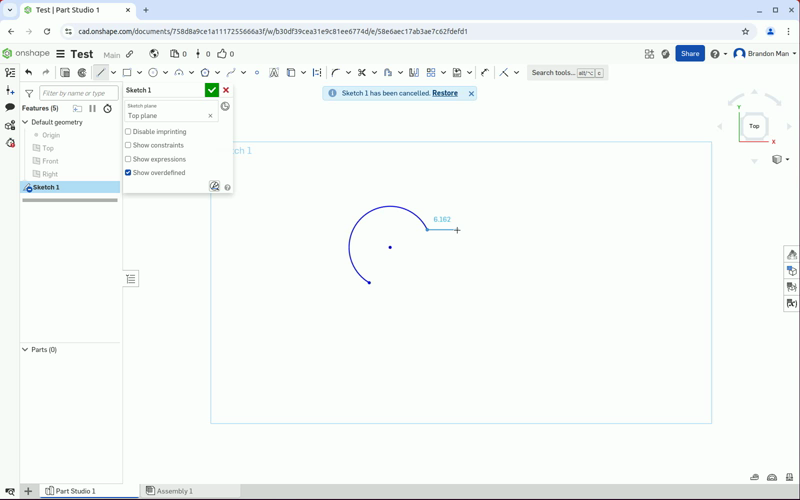
mouse_move(433, 229)
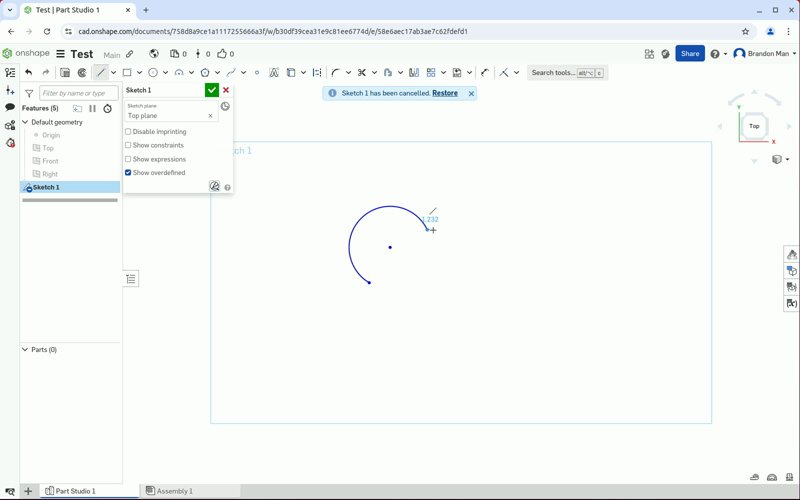
scroll(6)
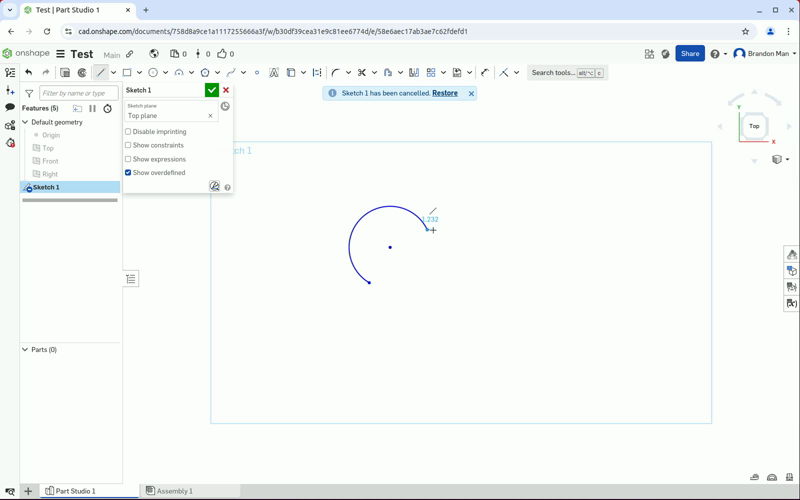
scroll(6)
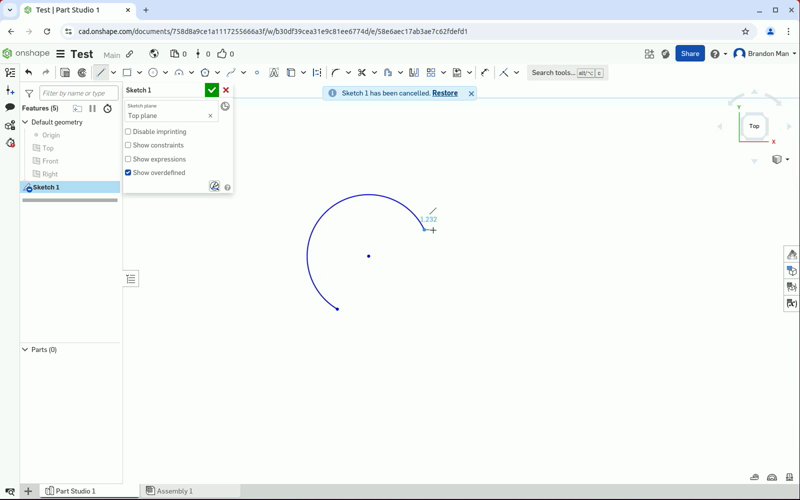
scroll(6)
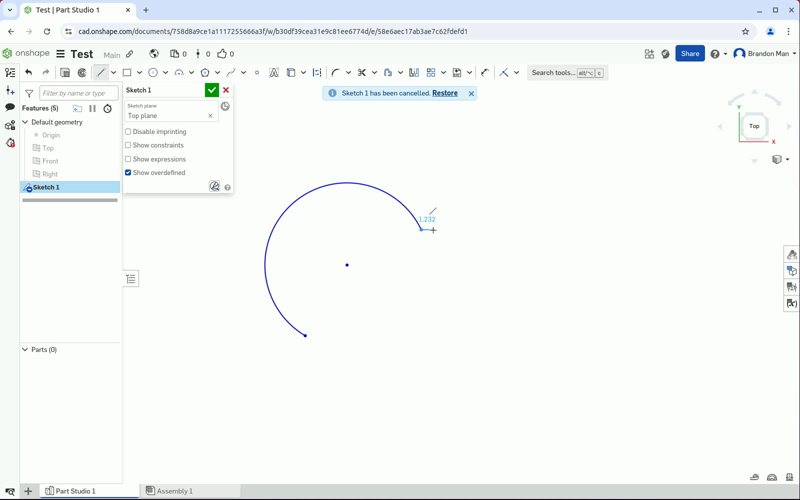
scroll(6)
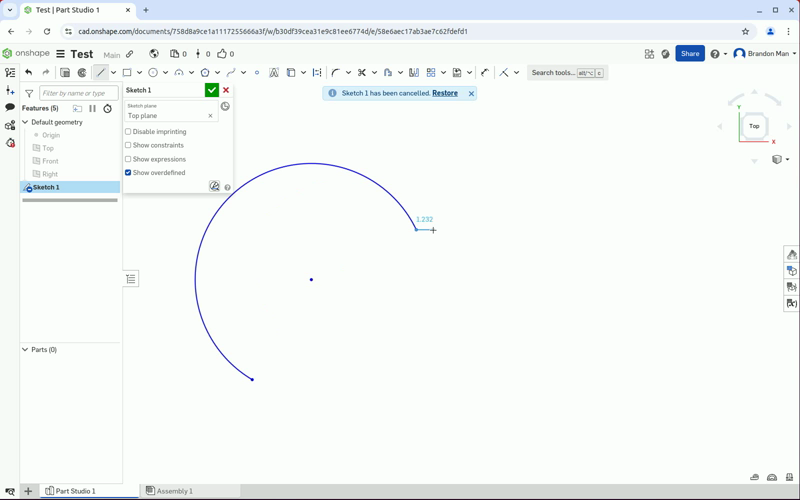
scroll(6)
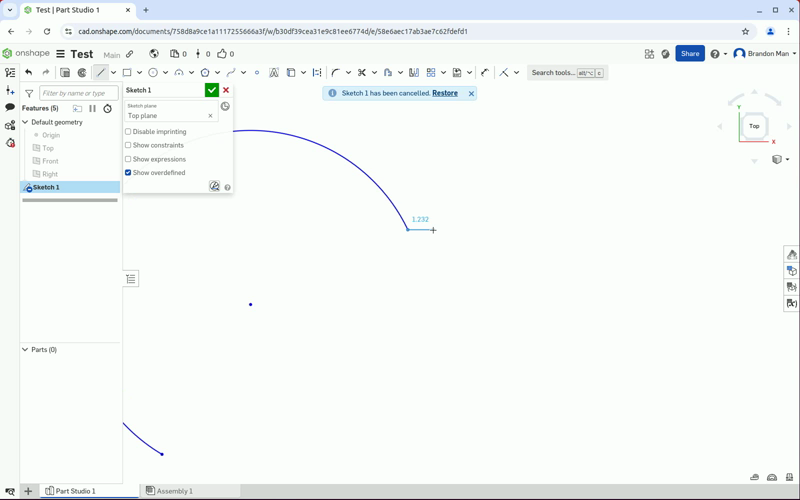
scroll(6)
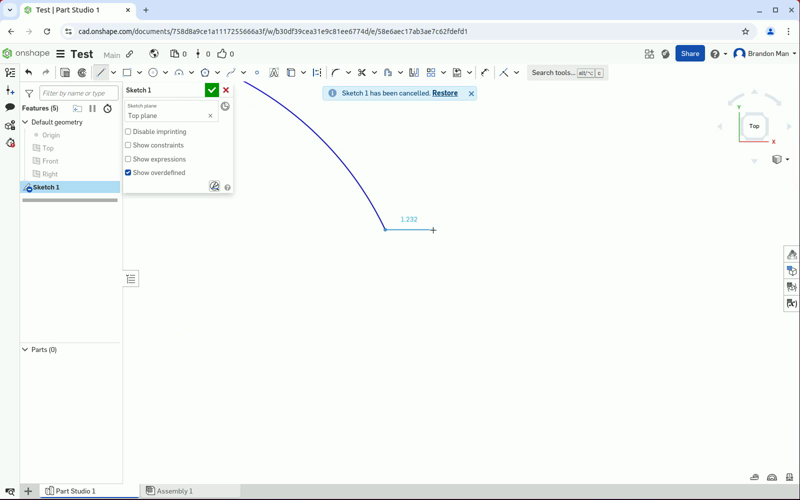
scroll(6)
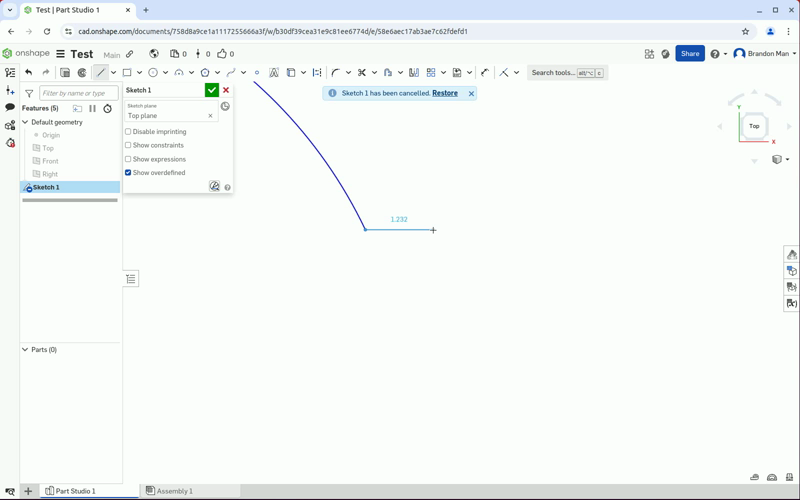
click(433, 229)
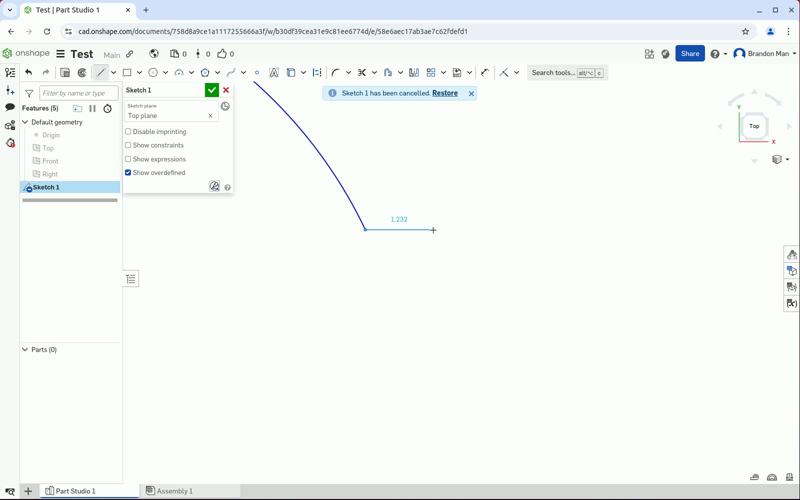
scroll(-6)
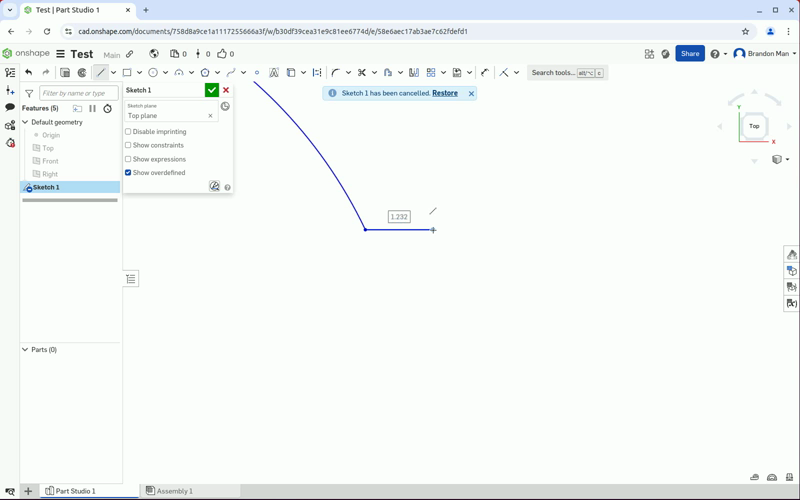
scroll(-6)
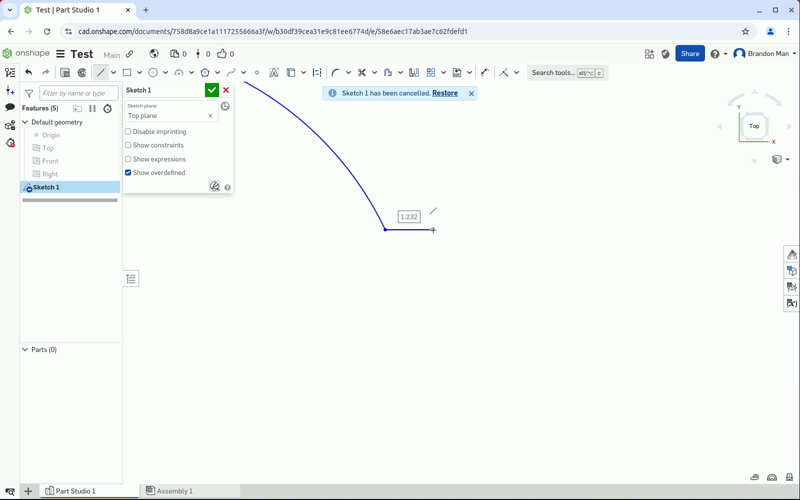
scroll(-6)
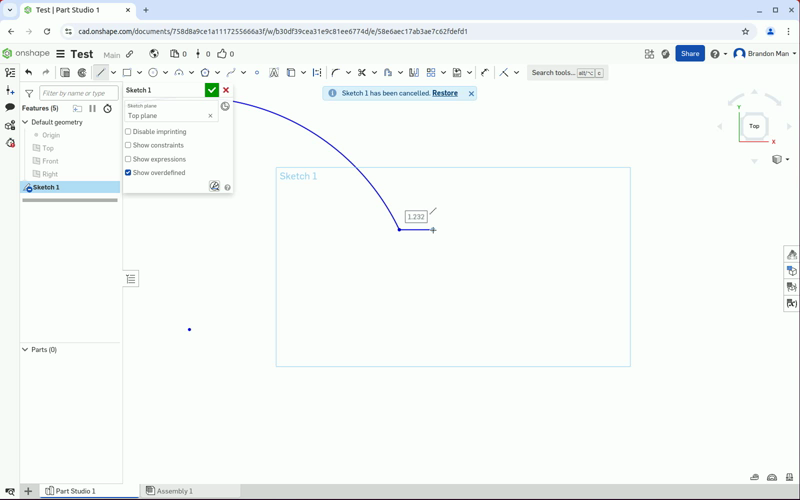
scroll(-6)
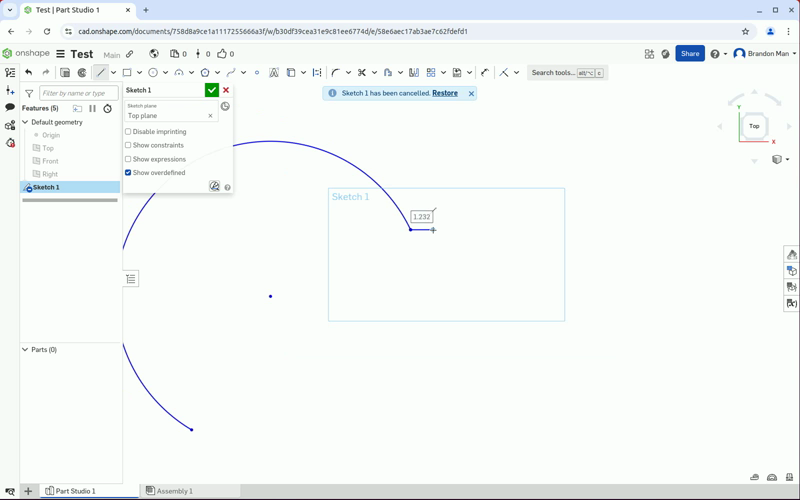
scroll(-6)
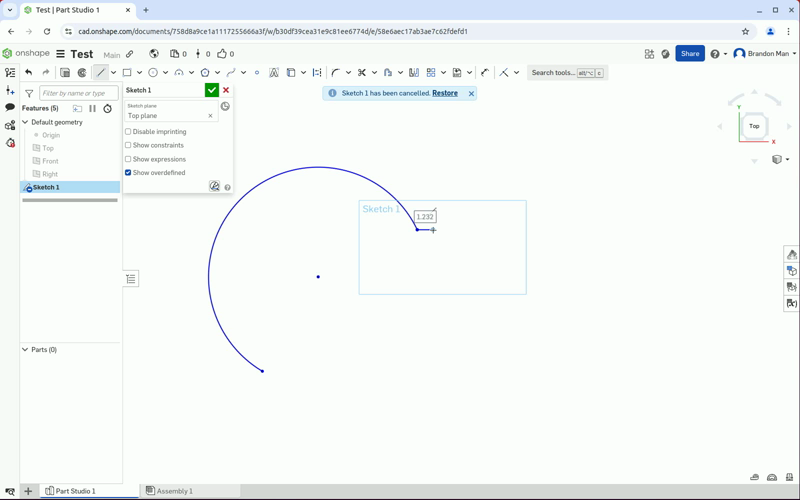
scroll(-6)
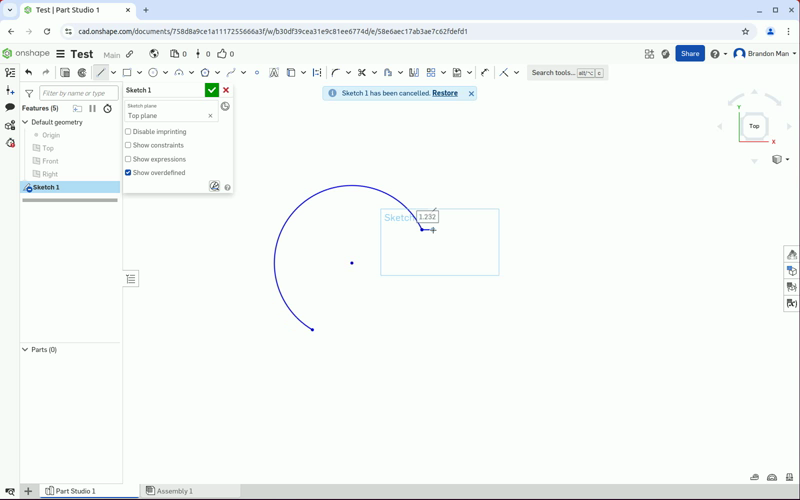
scroll(-6)
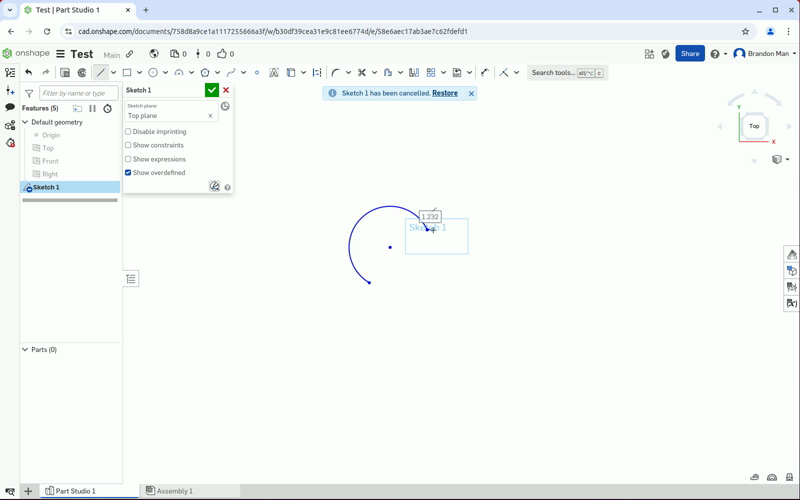
key_up(shift)
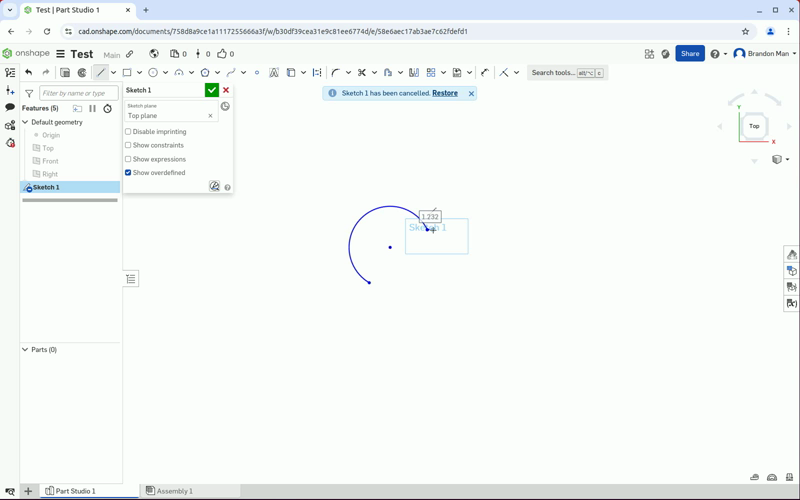
key(esc)
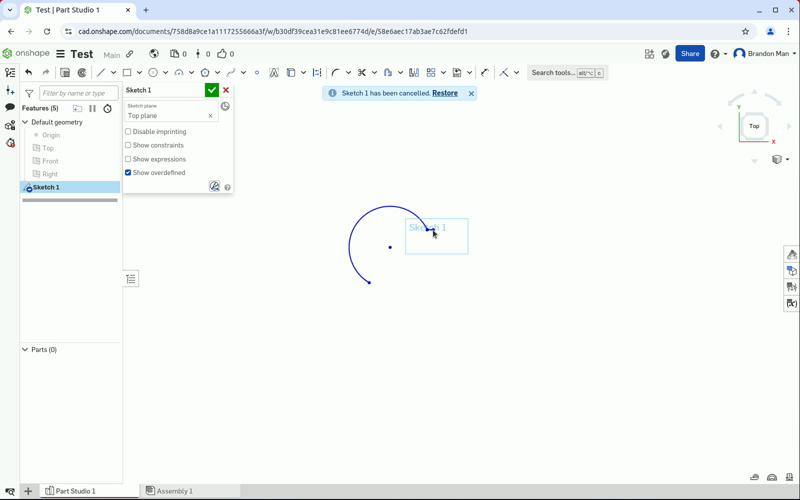
key(a)
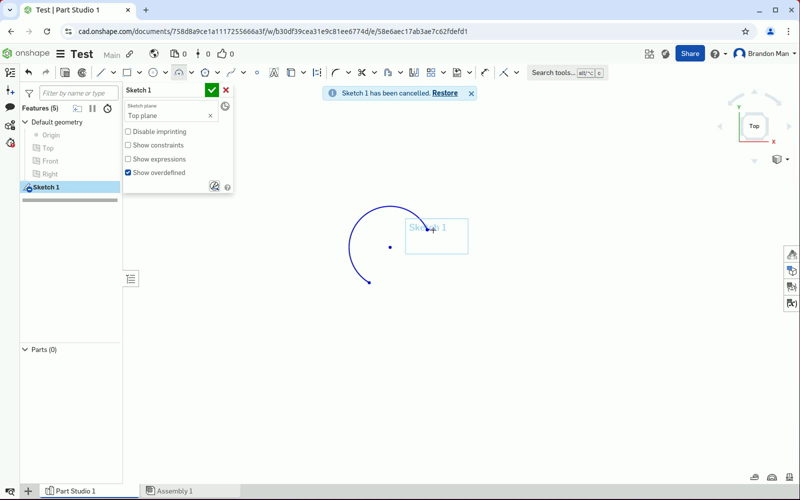
mouse_move(433, 229)
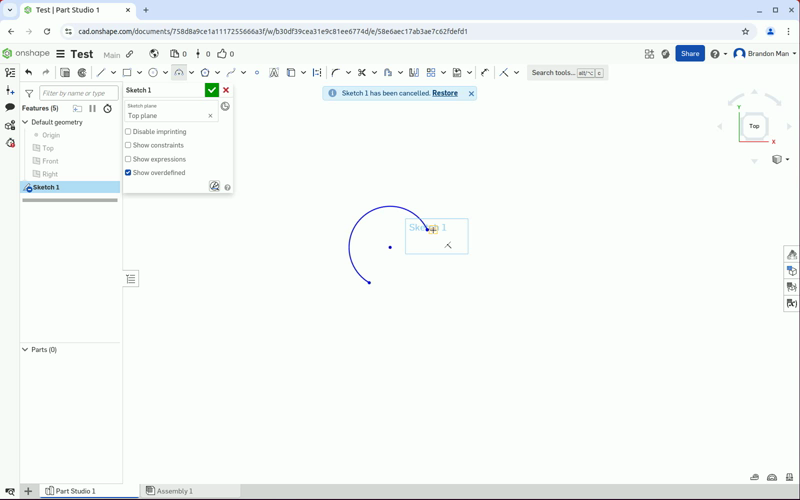
click(433, 229)
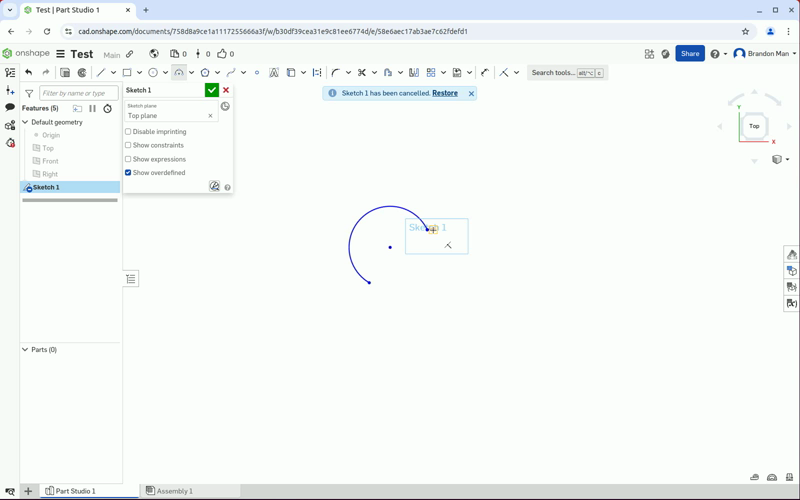
key_down(shift)
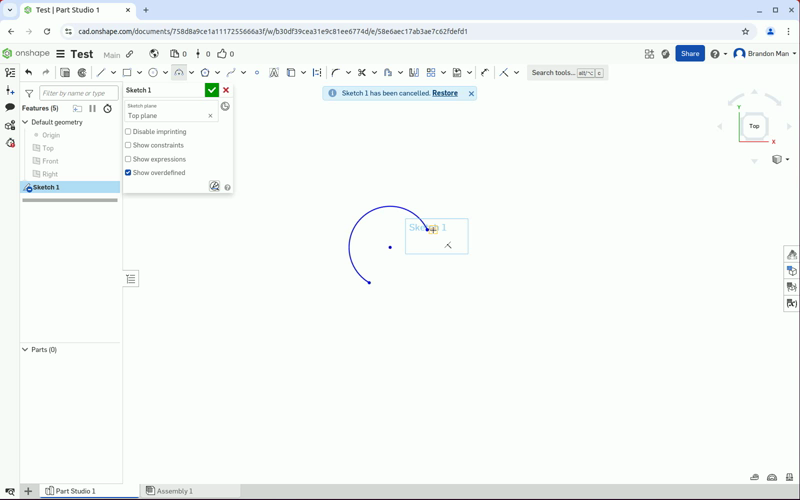
mouse_move(489, 229)
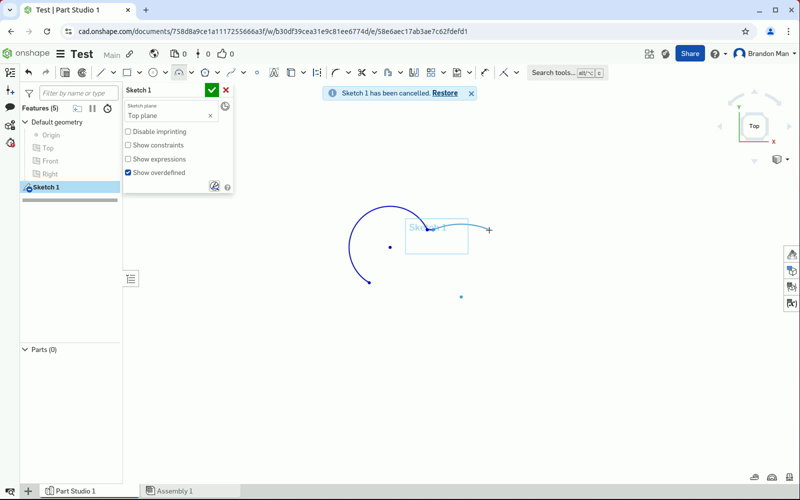
click(489, 229)
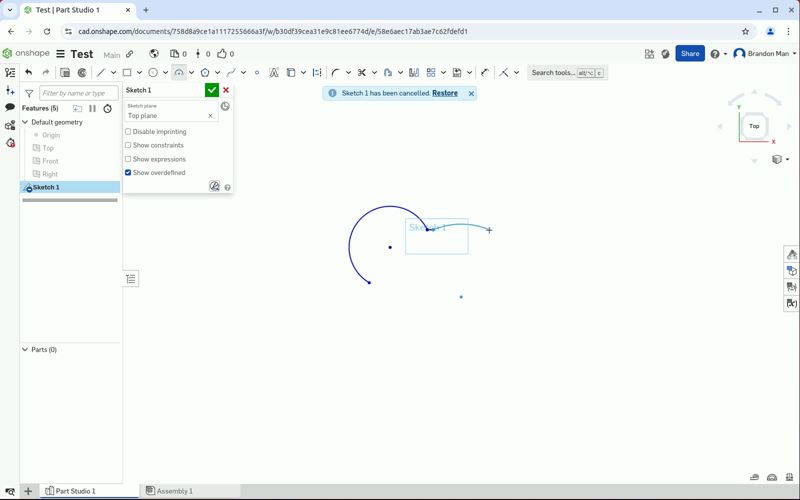
mouse_move(461, 208)
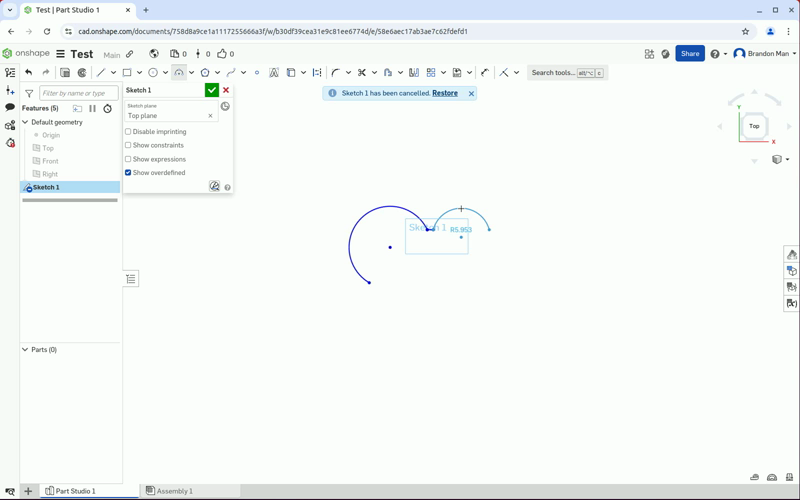
click(461, 208)
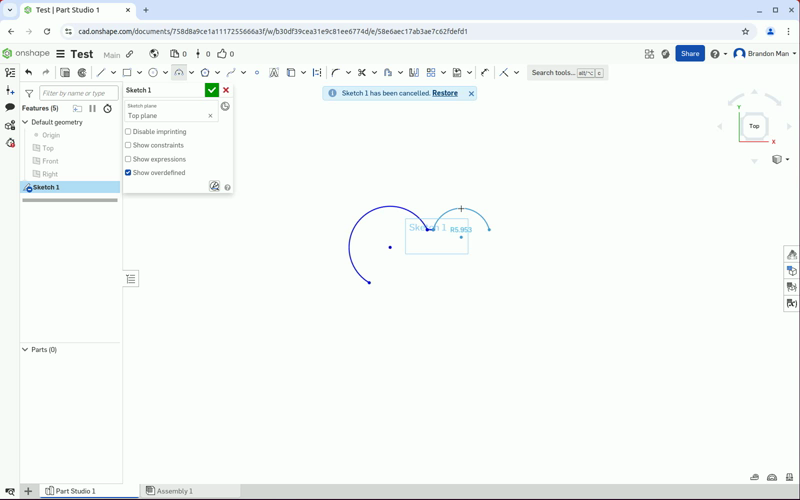
key_up(shift)
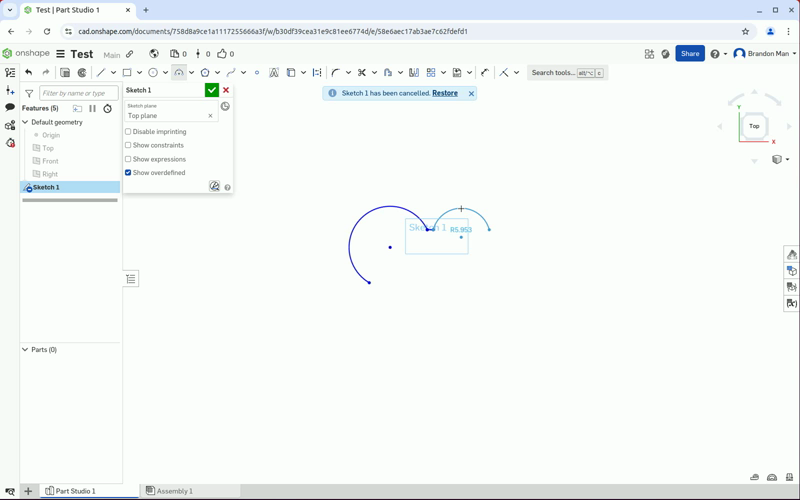
key(esc)
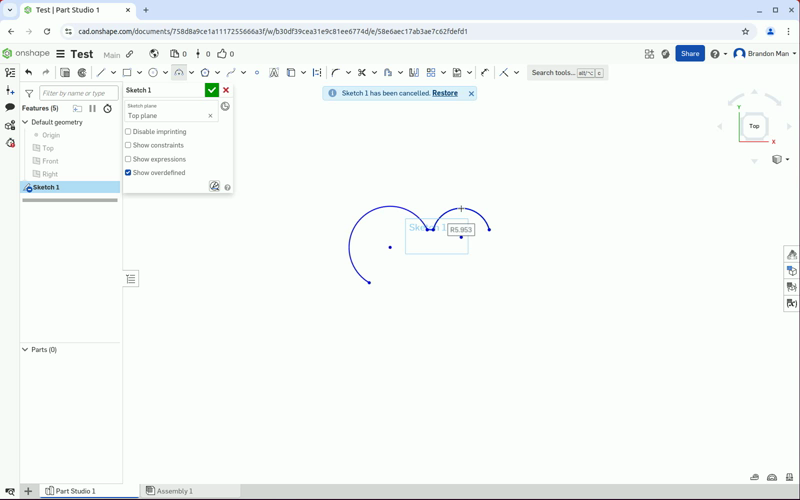
key(l)
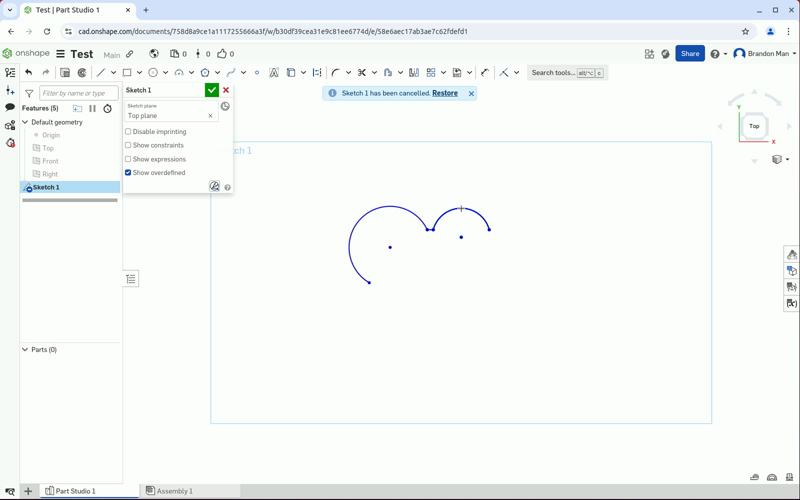
mouse_move(489, 229)
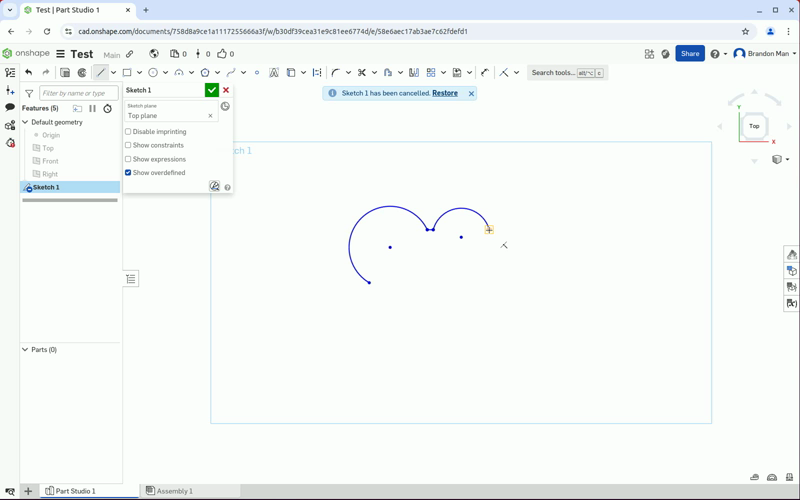
click(489, 229)
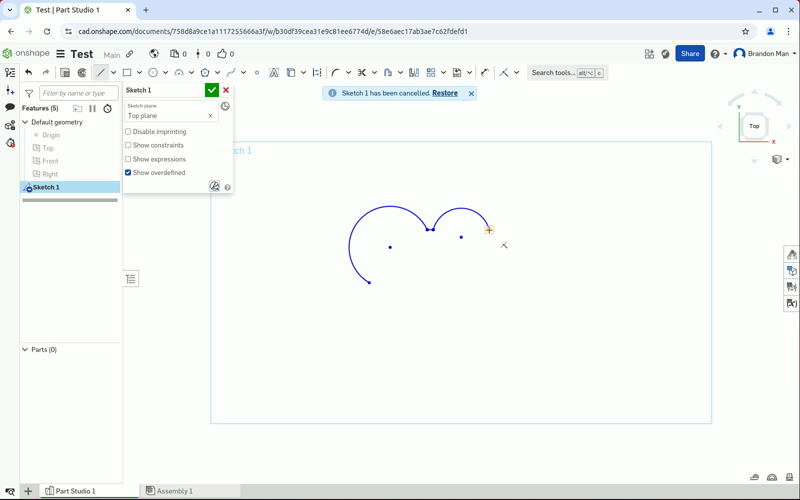
key_down(shift)
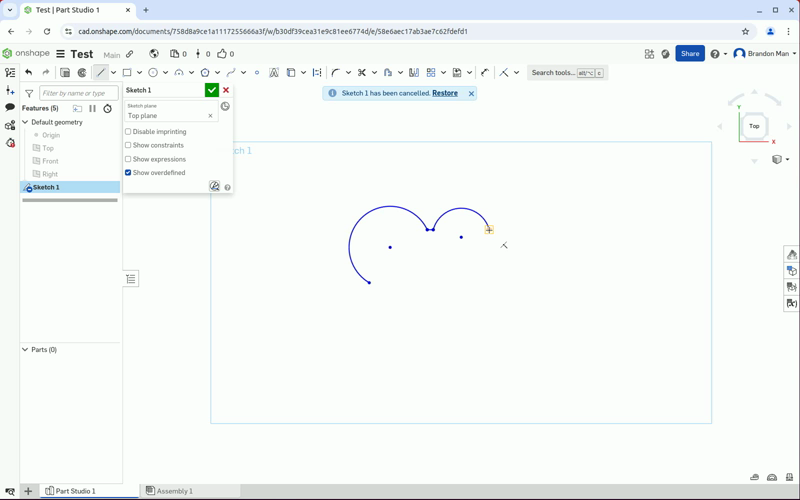
mouse_move(519, 229)
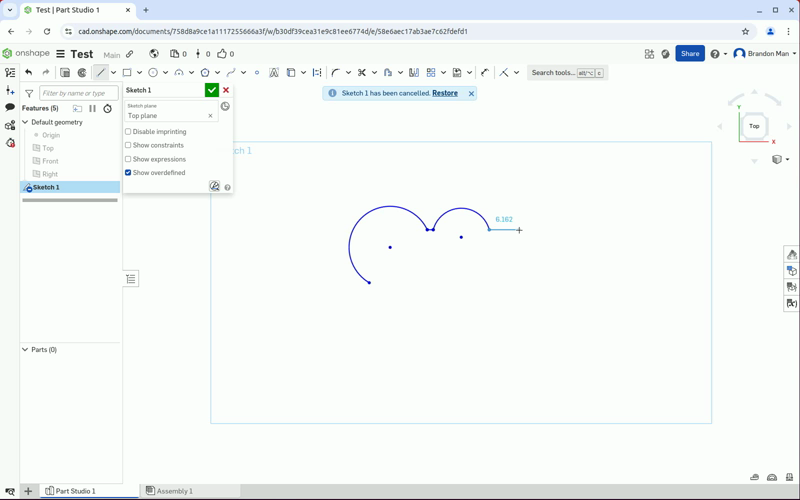
mouse_move(495, 229)
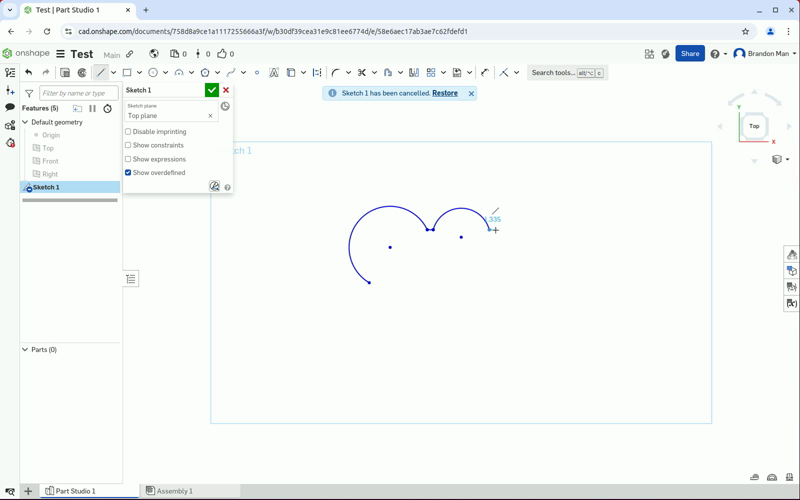
scroll(6)
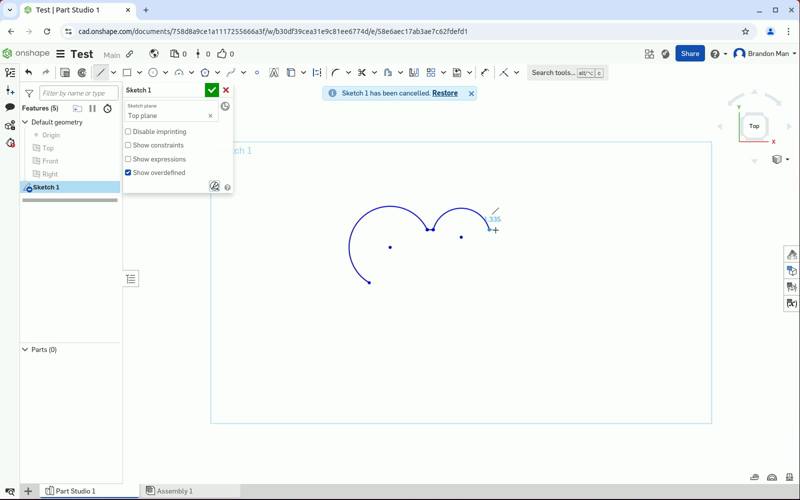
scroll(6)
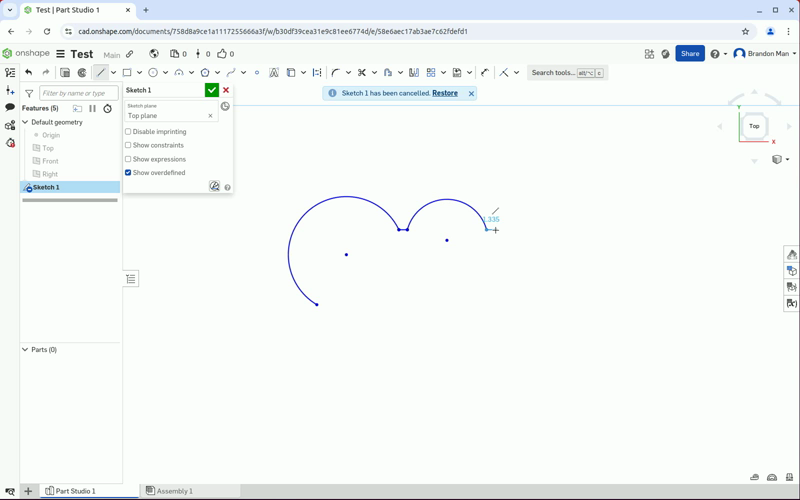
scroll(6)
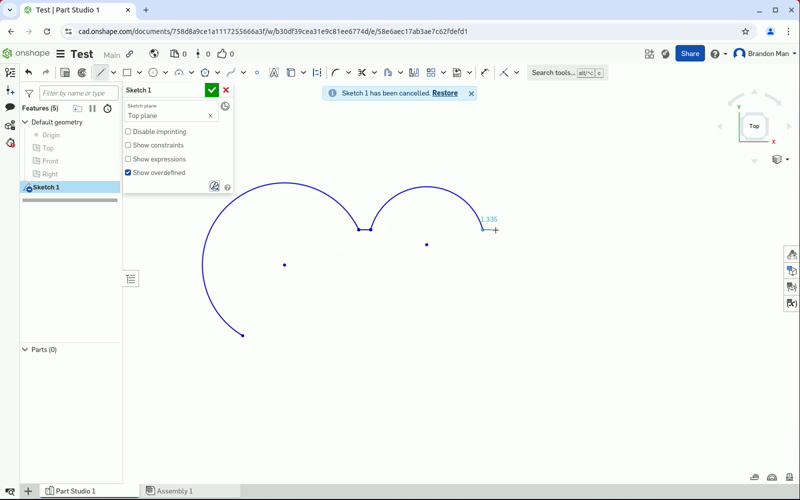
scroll(6)
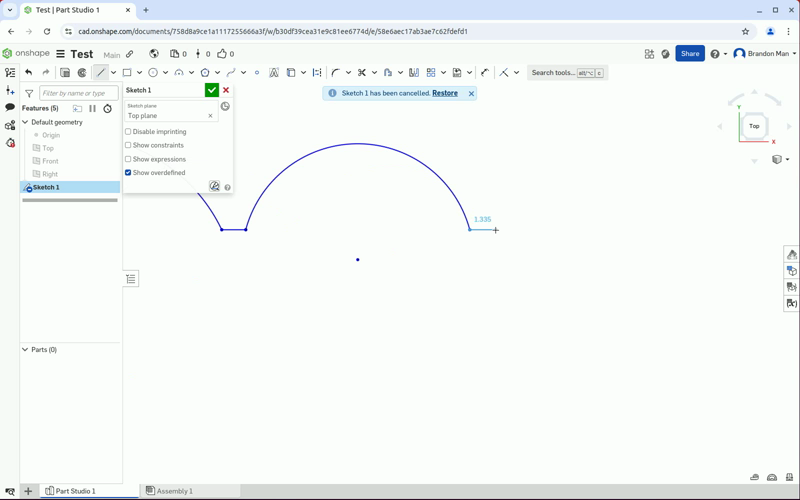
scroll(6)
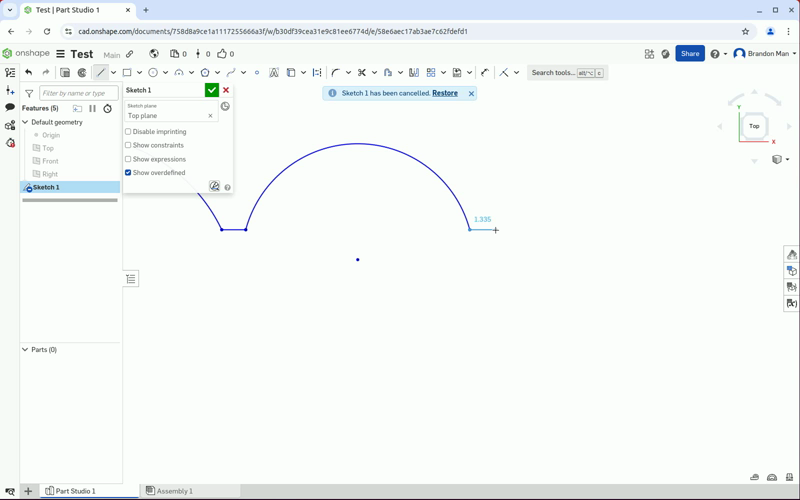
scroll(6)
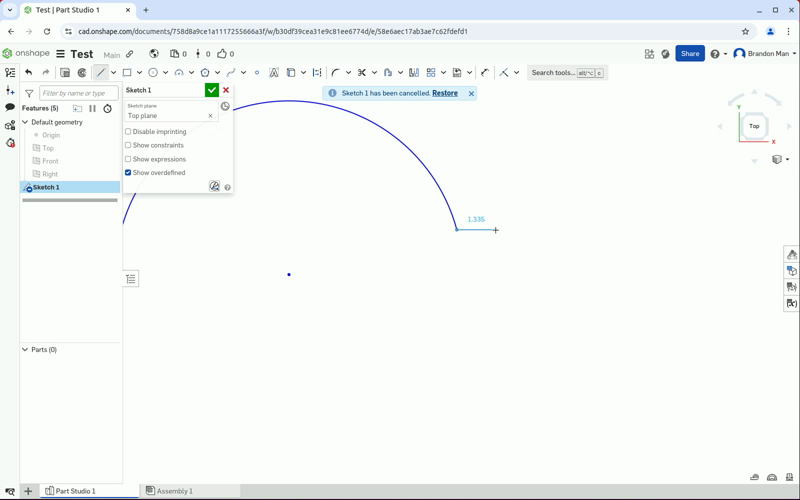
scroll(6)
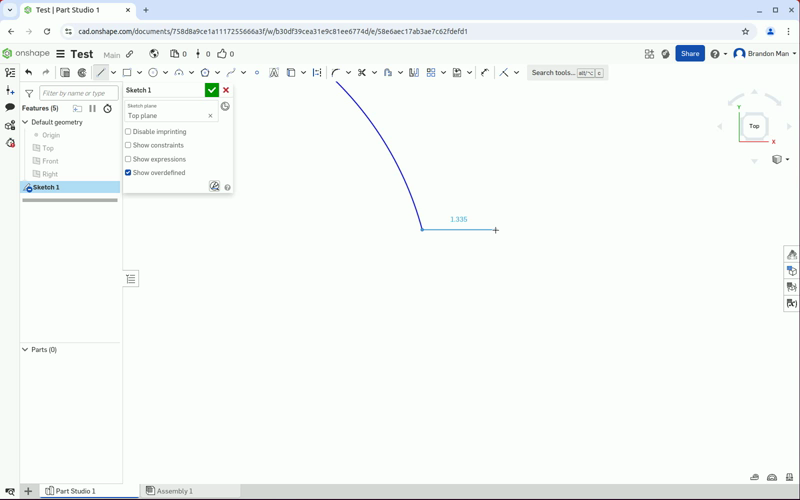
click(495, 229)
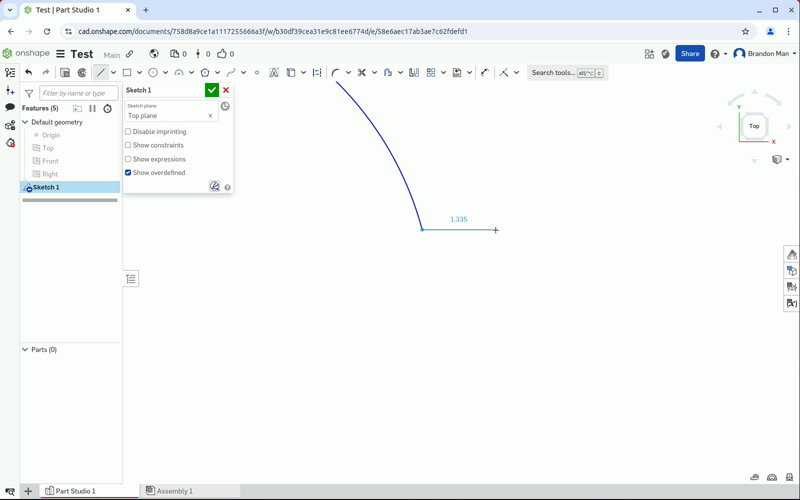
scroll(-6)
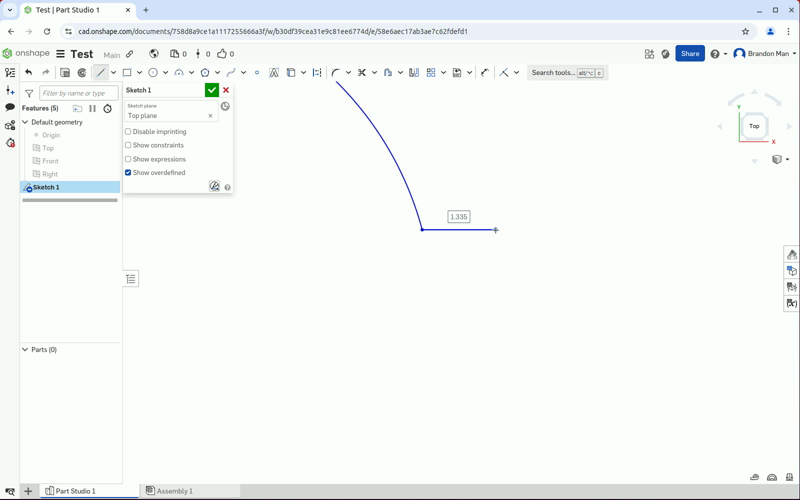
scroll(-6)
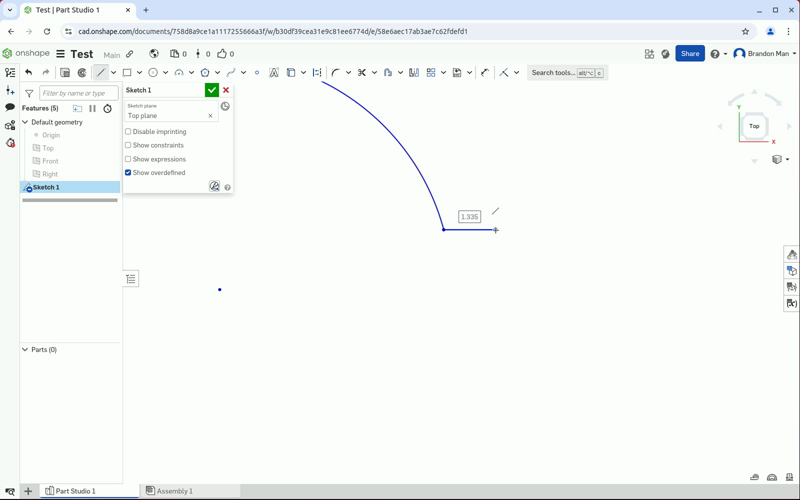
scroll(-6)
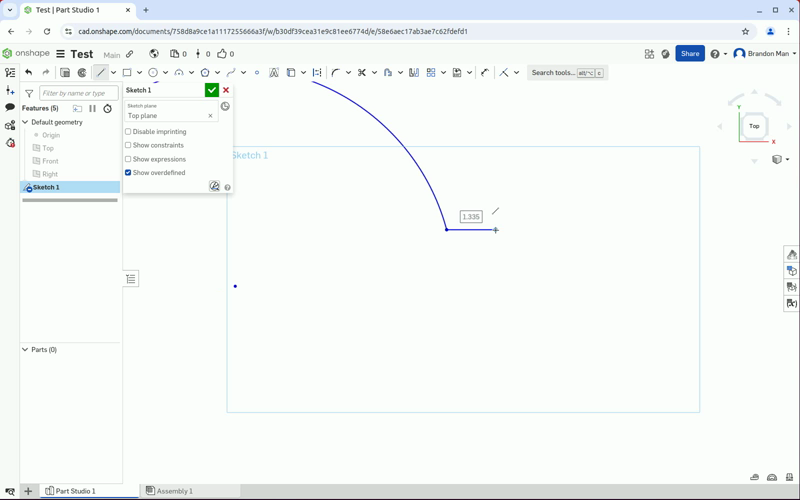
scroll(-6)
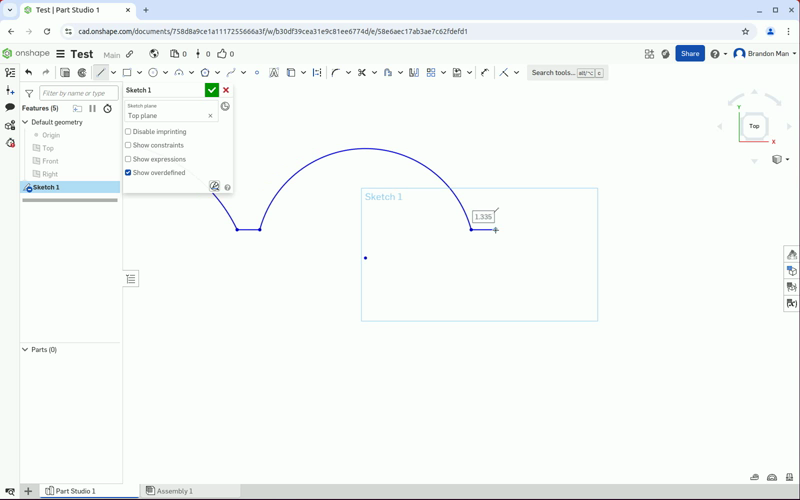
scroll(-6)
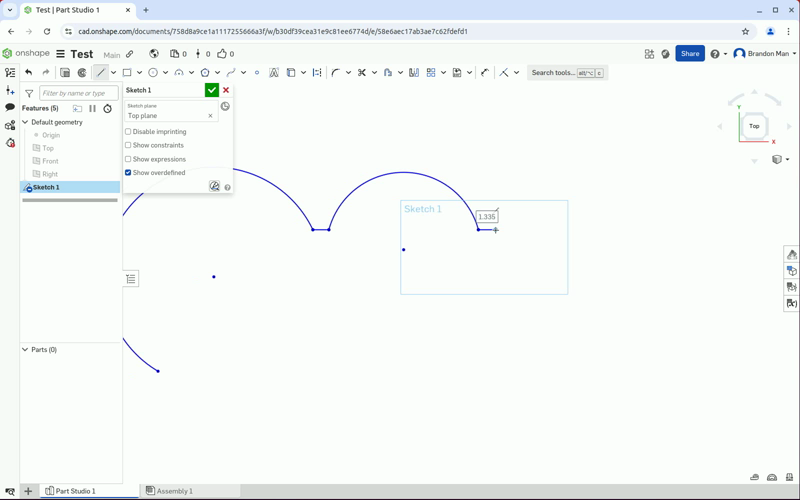
scroll(-6)
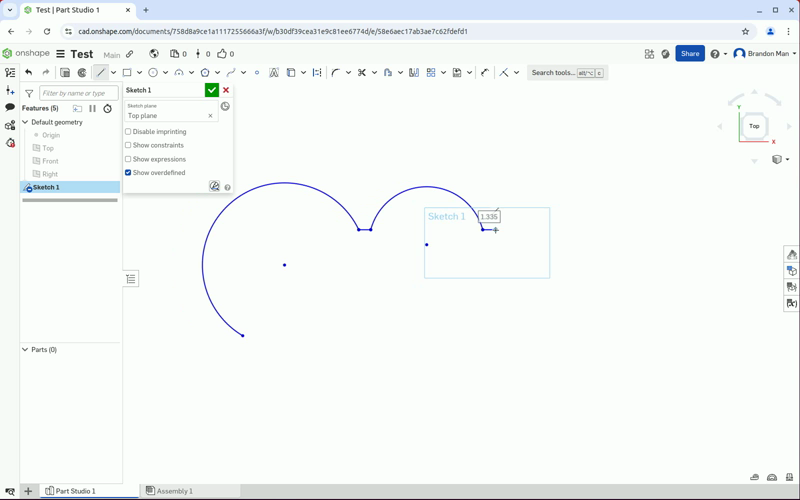
scroll(-6)
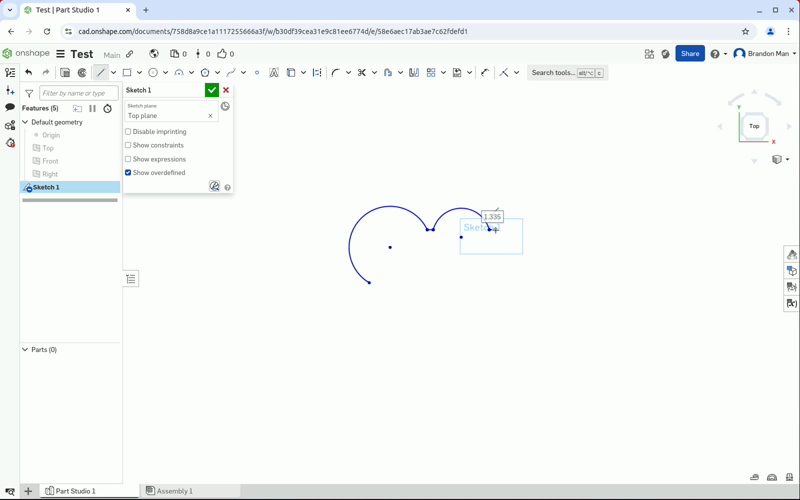
key_up(shift)
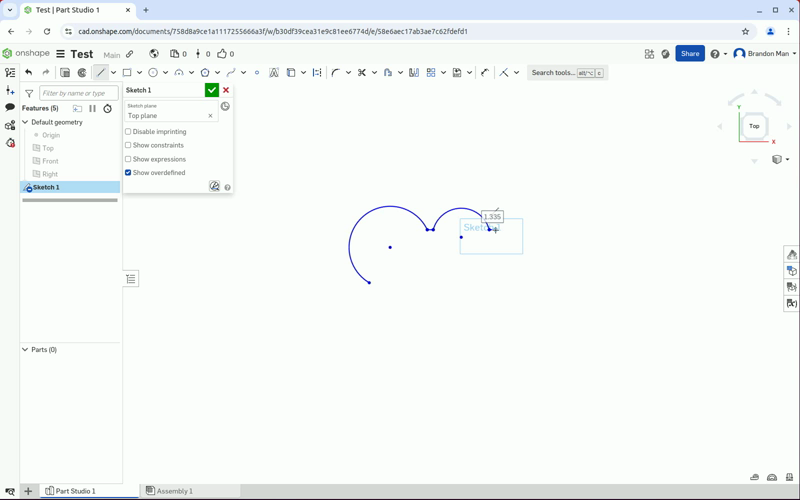
key(esc)
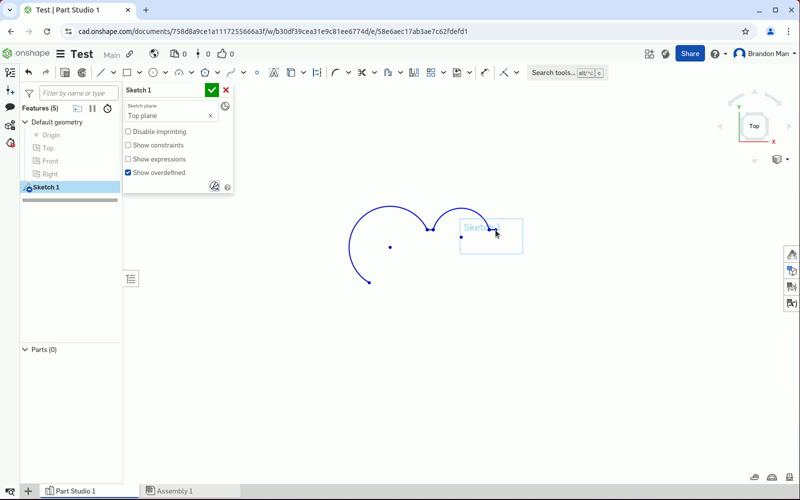
key(a)
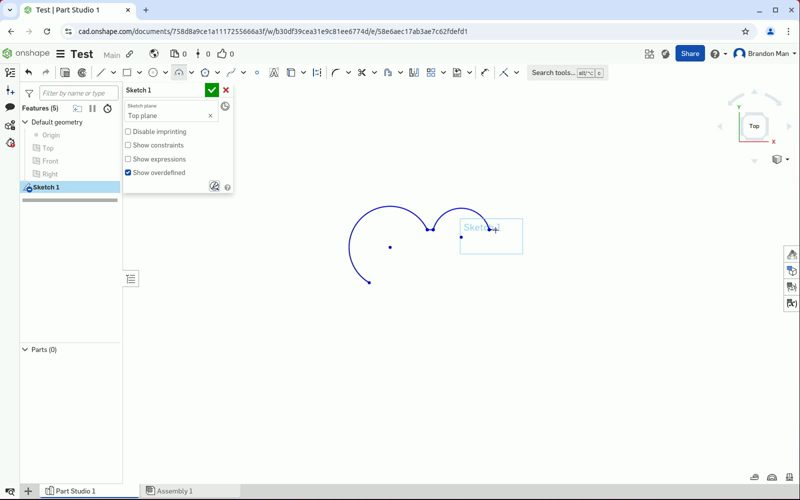
mouse_move(495, 229)
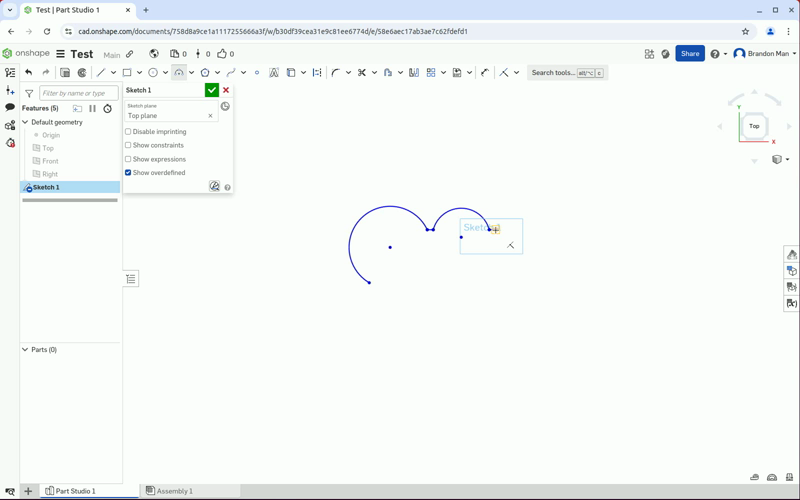
click(495, 229)
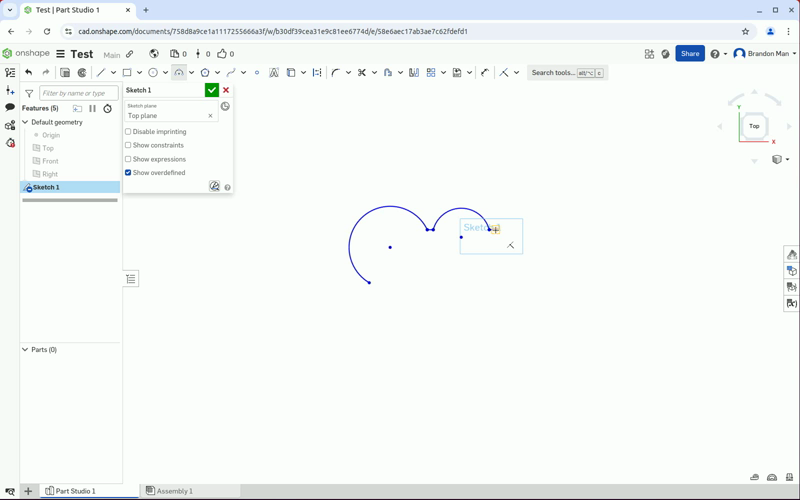
key_down(shift)
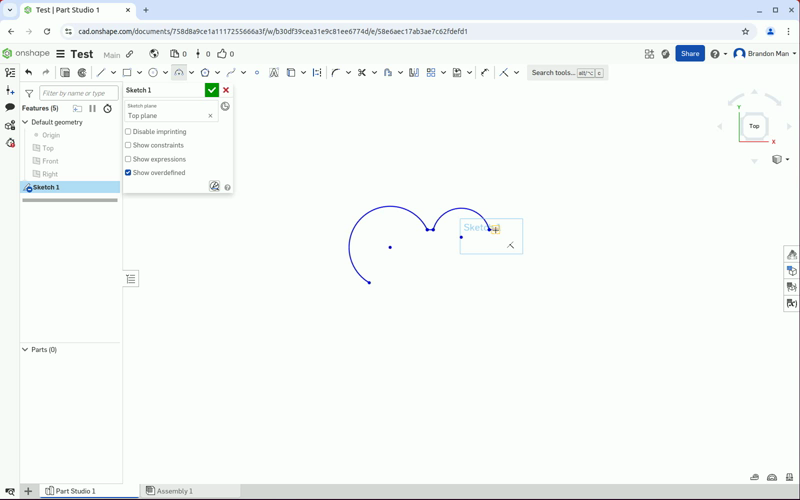
mouse_move(551, 282)
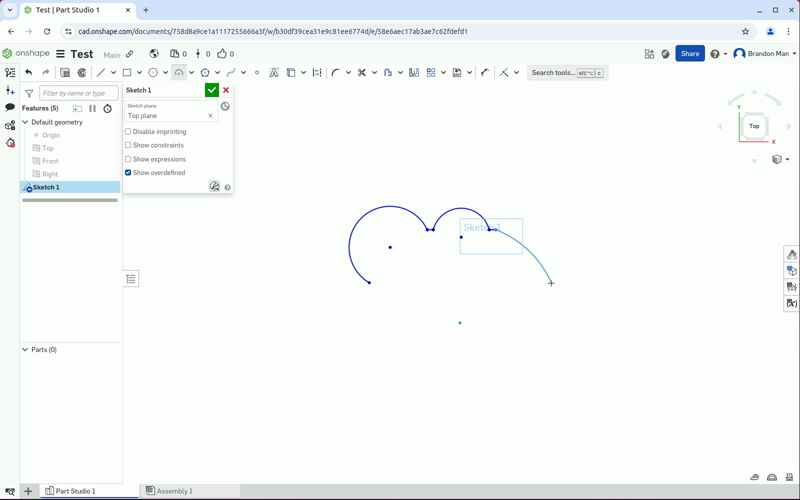
click(551, 282)
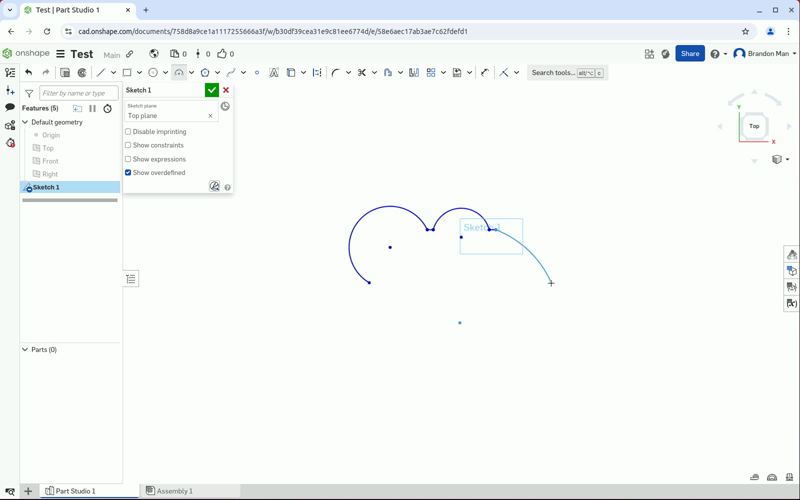
mouse_move(559, 218)
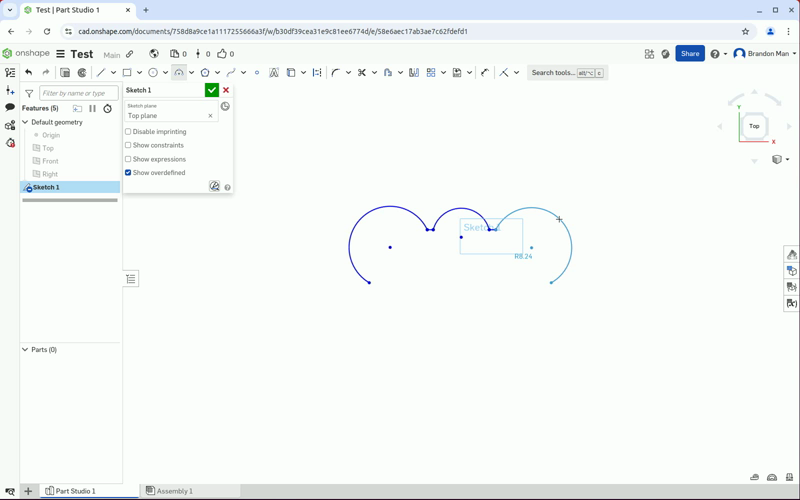
click(559, 218)
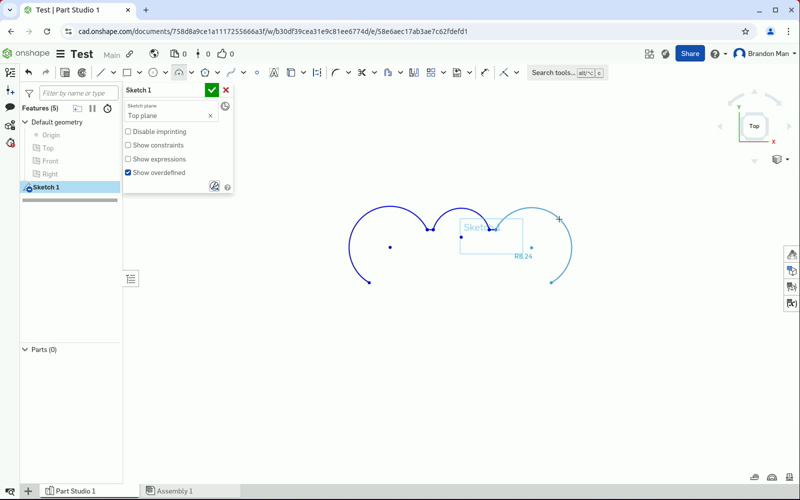
key_up(shift)
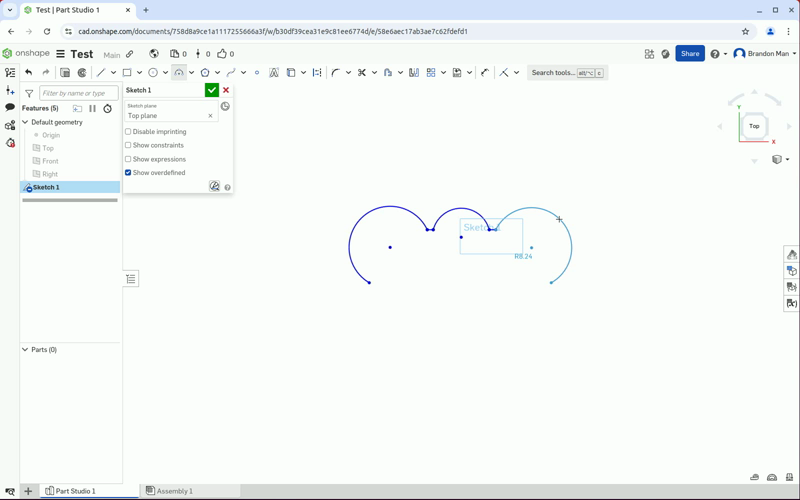
mouse_move(551, 282)
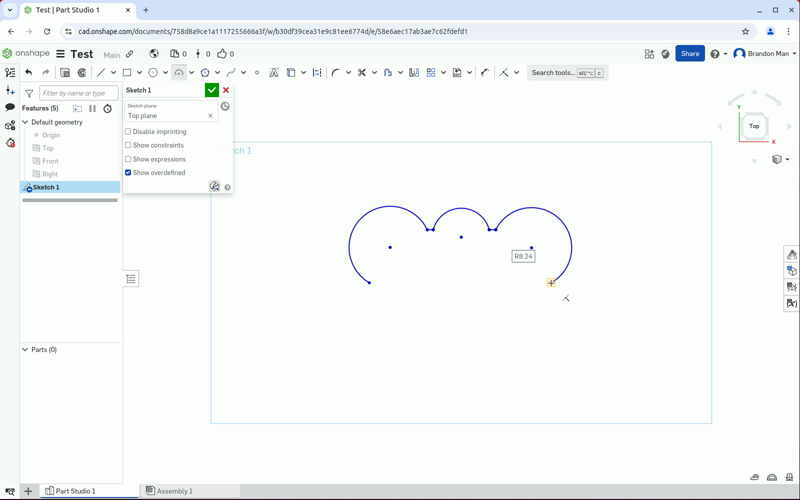
click(551, 282)
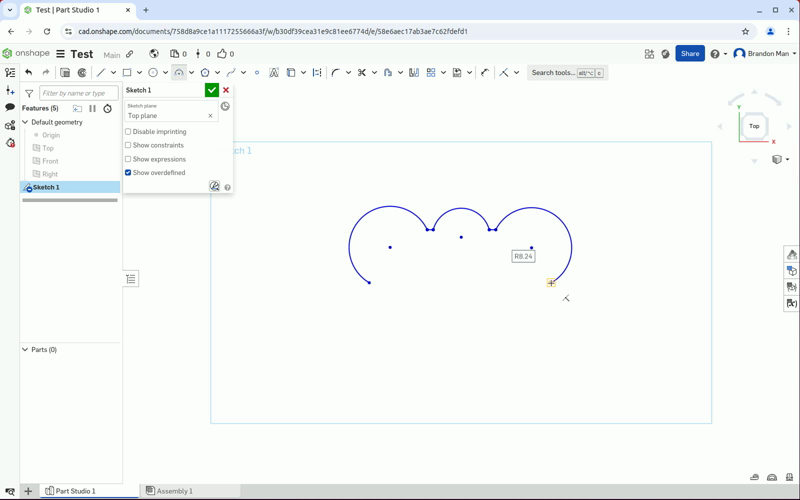
key_down(shift)
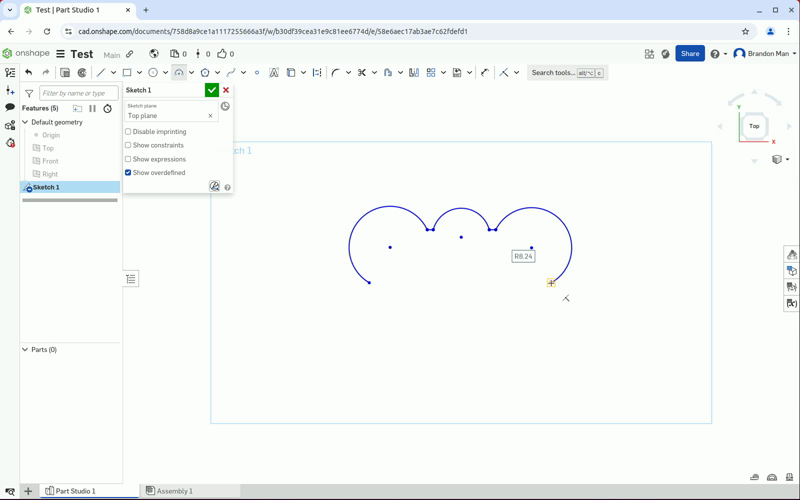
mouse_move(495, 336)
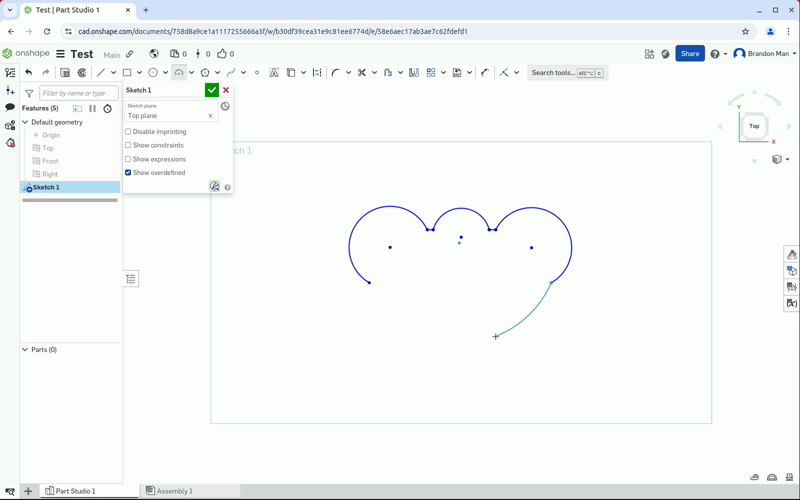
click(495, 336)
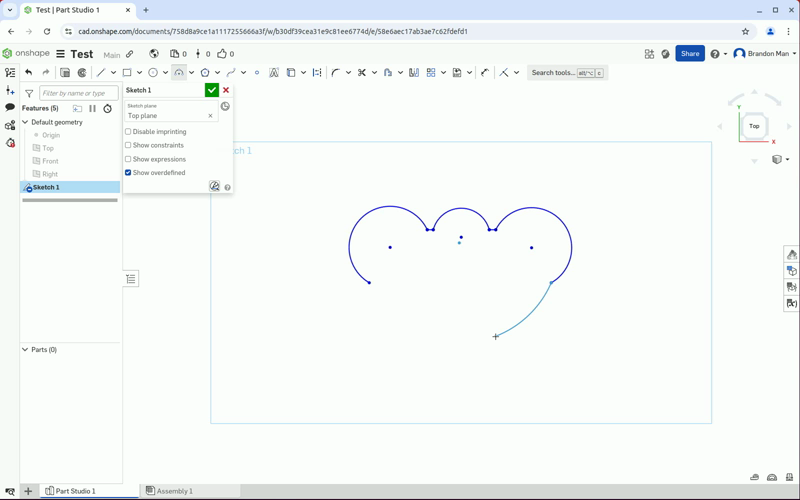
mouse_move(559, 347)
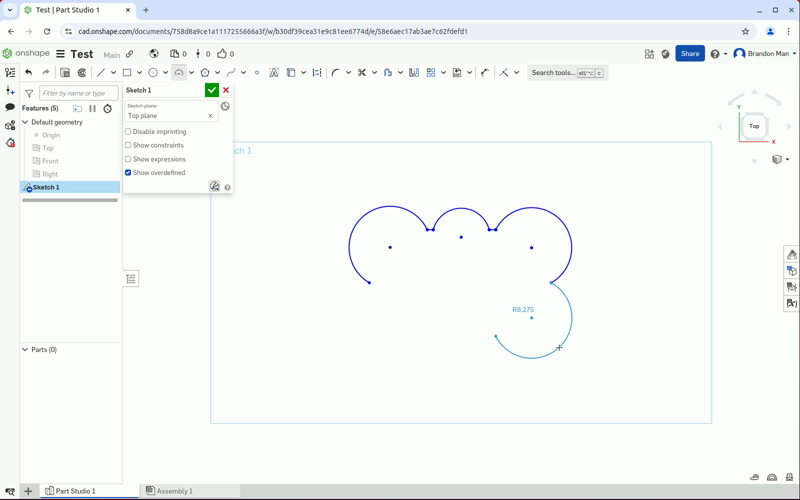
click(559, 347)
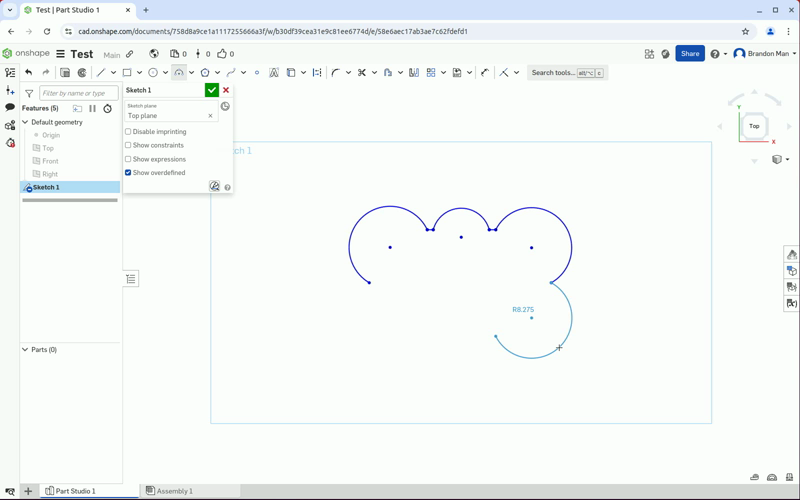
key_up(shift)
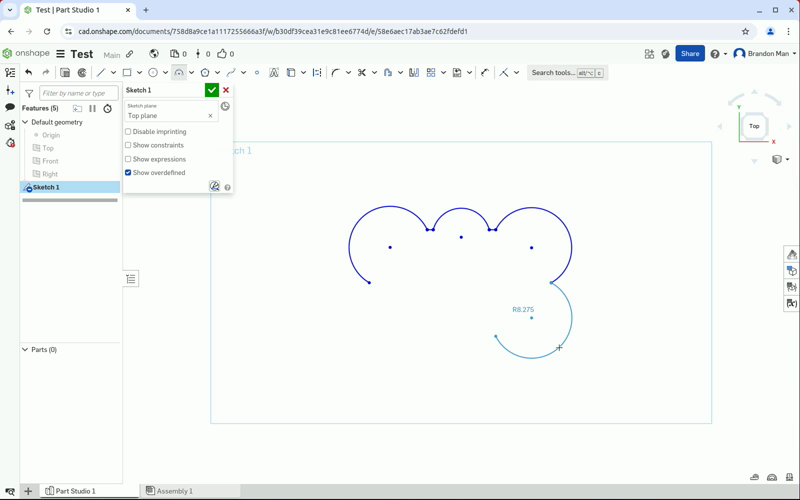
key(esc)
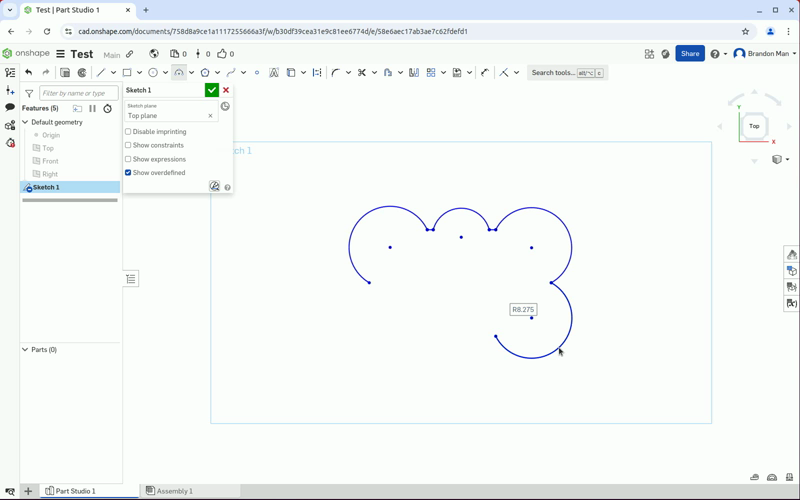
key(l)
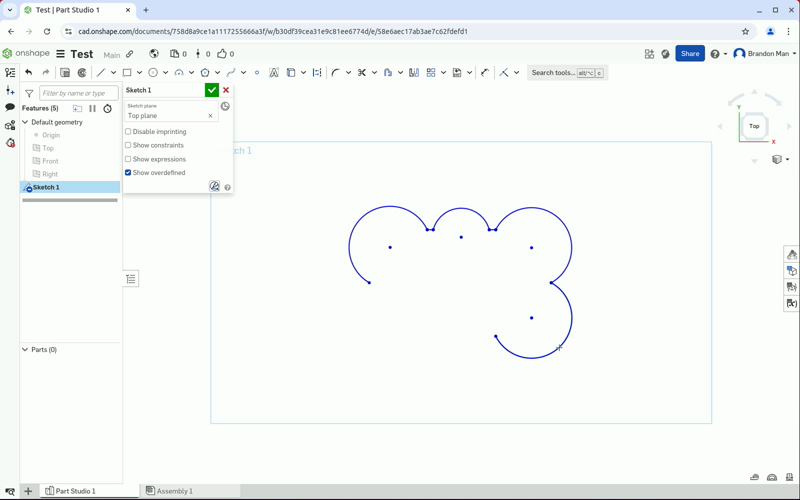
mouse_move(495, 336)
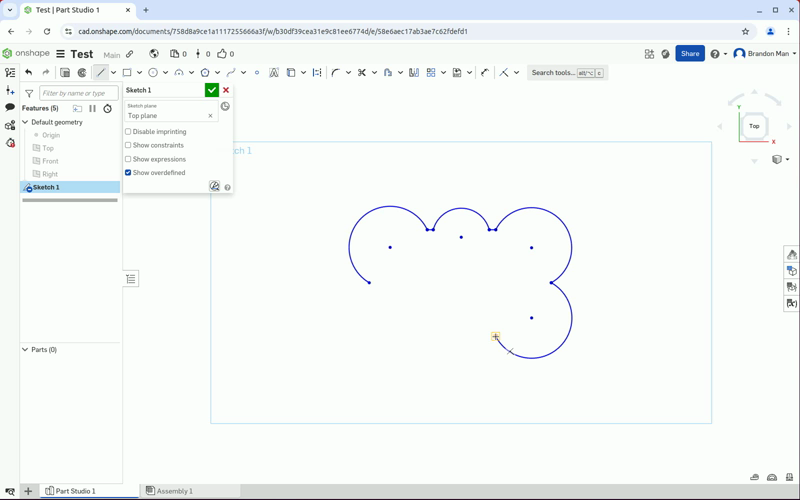
click(495, 336)
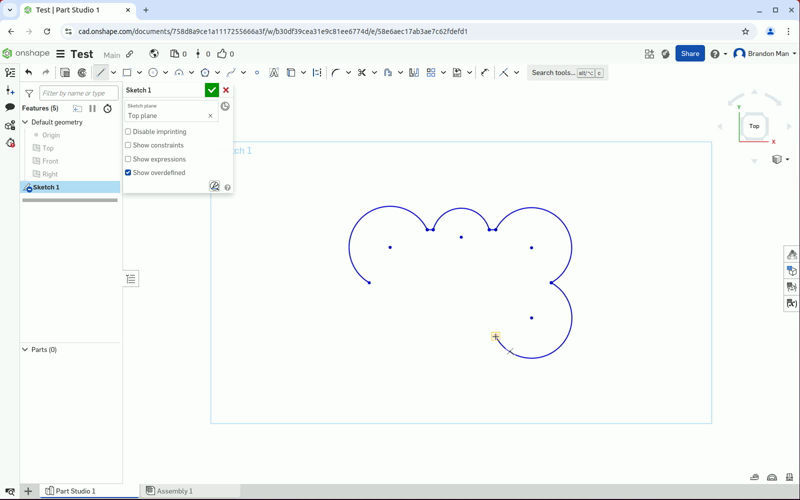
key_down(shift)
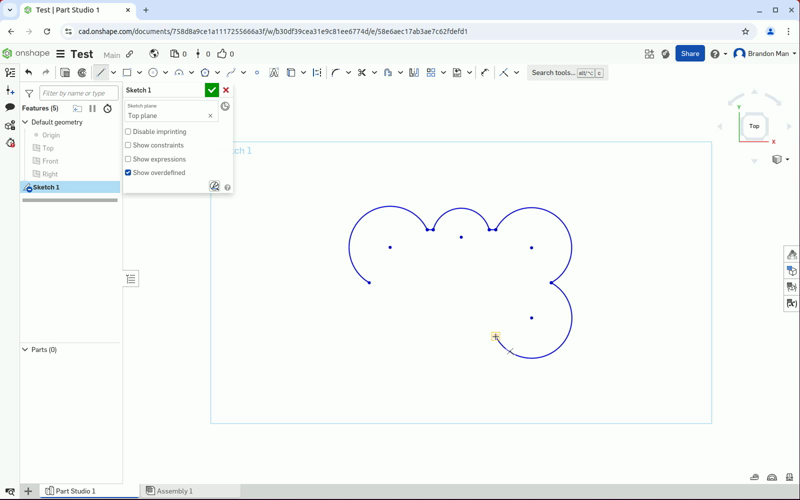
mouse_move(427, 336)
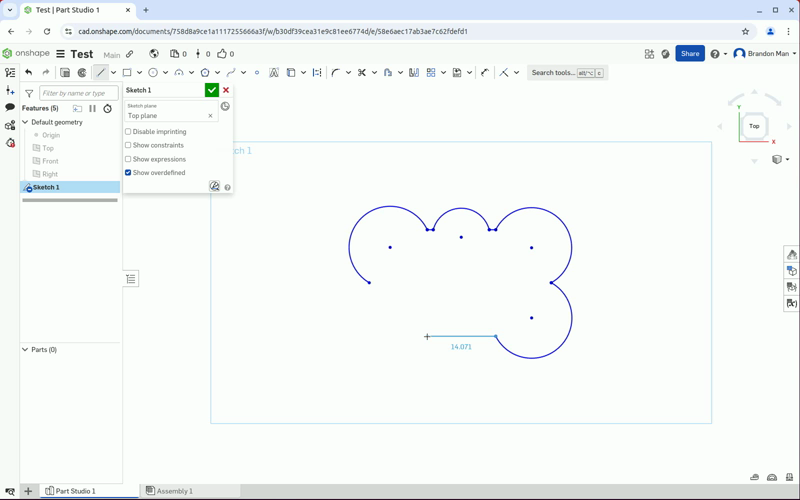
click(427, 336)
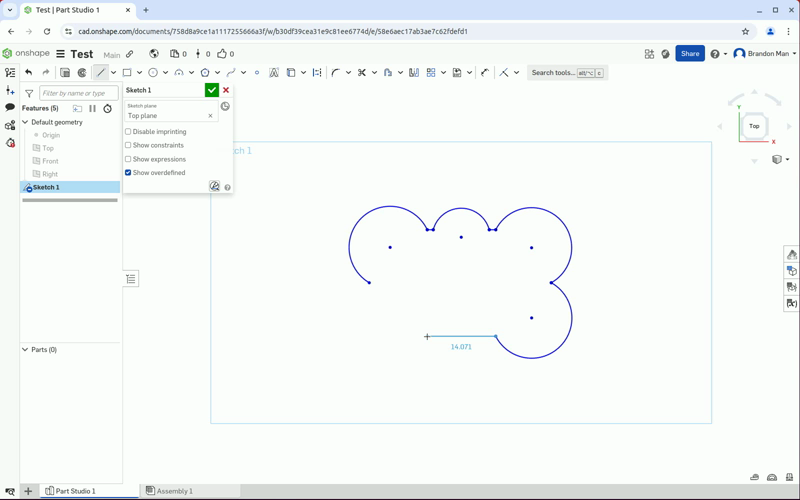
key_up(shift)
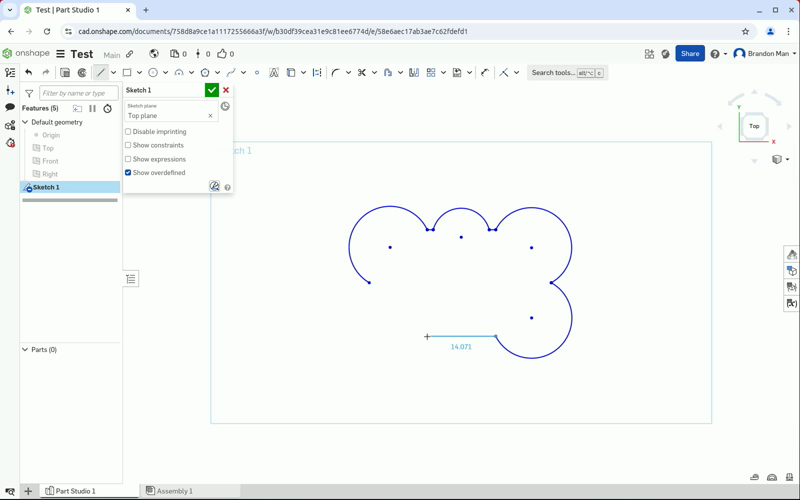
key(esc)
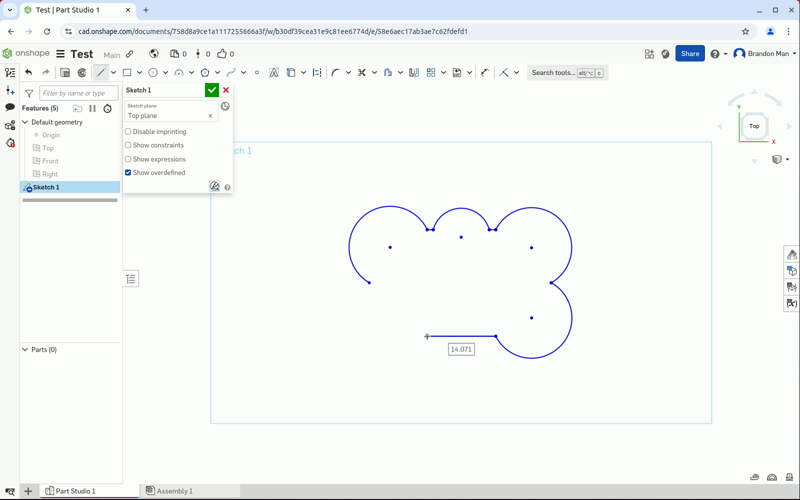
key(a)
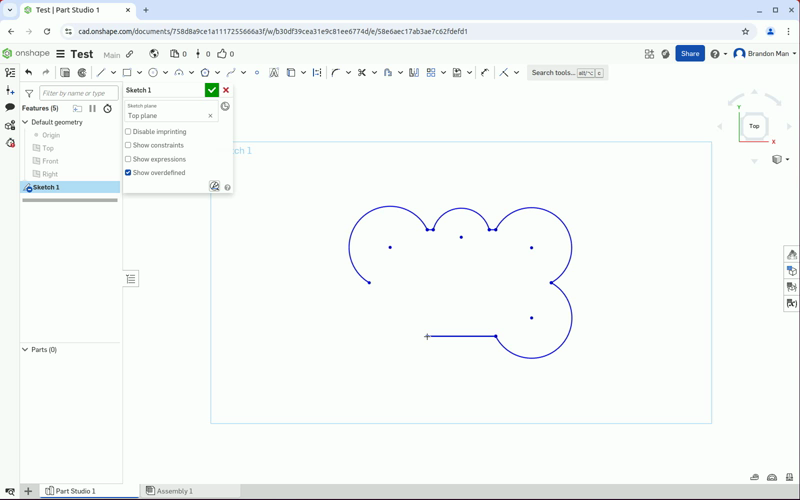
mouse_move(427, 336)
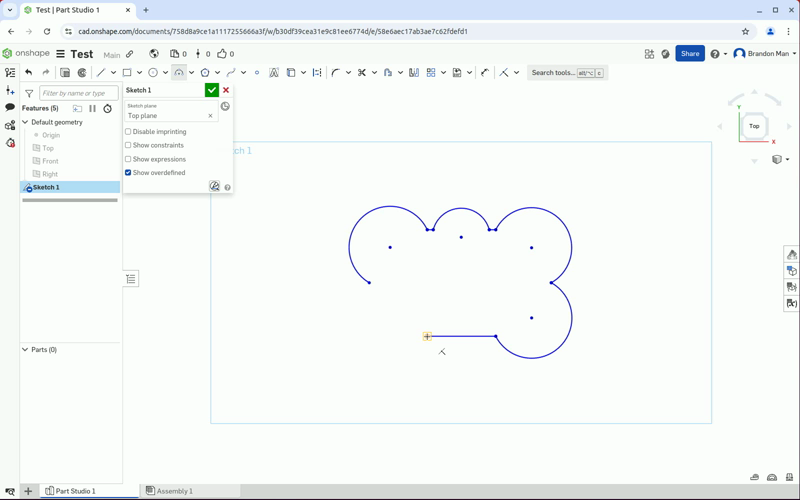
click(427, 336)
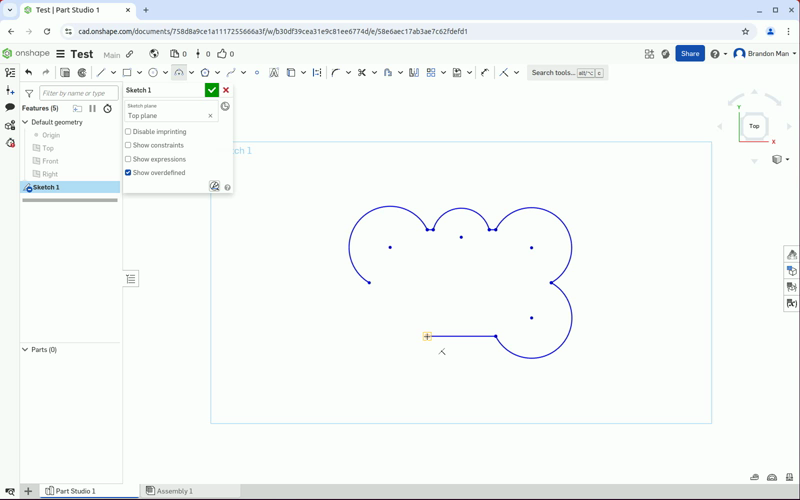
mouse_move(369, 282)
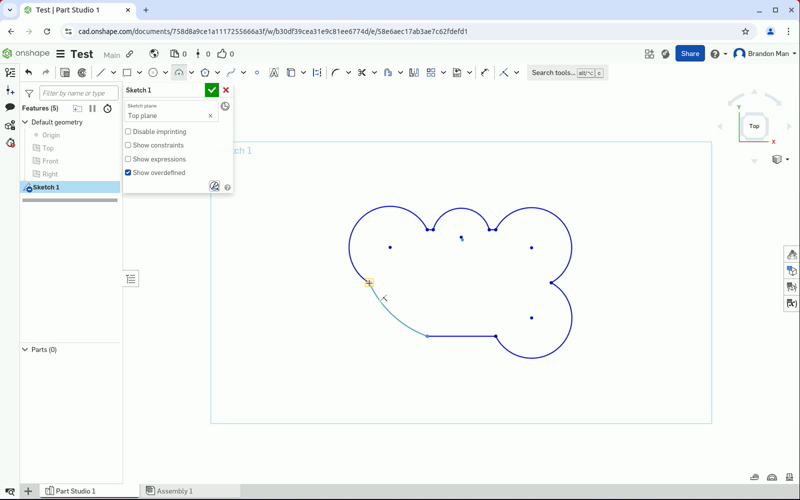
click(369, 282)
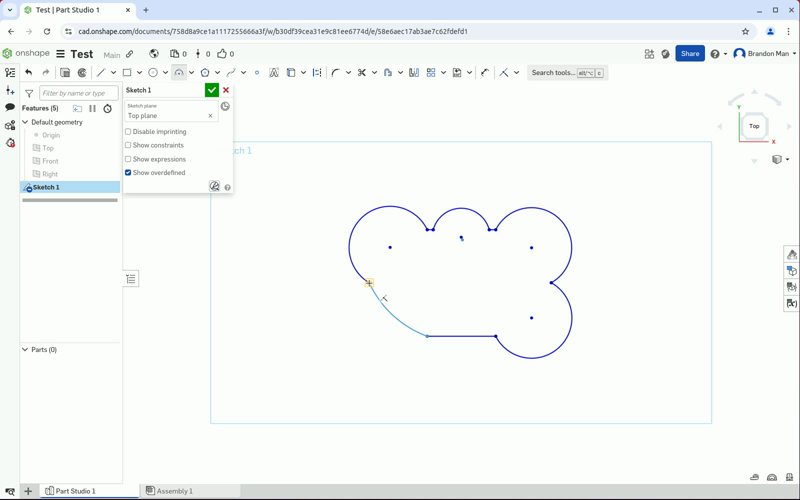
key_down(shift)
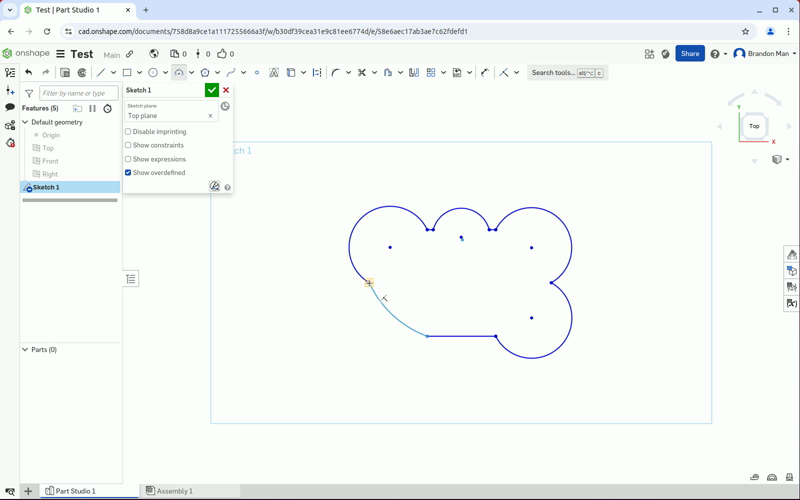
mouse_move(362, 348)
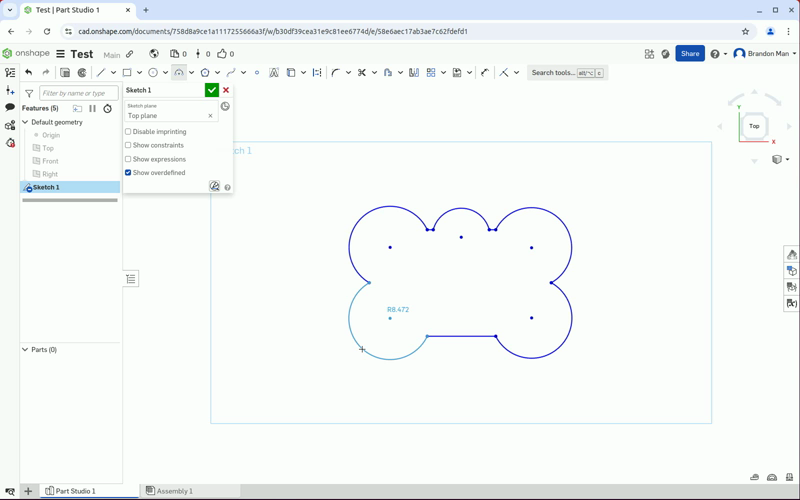
click(362, 348)
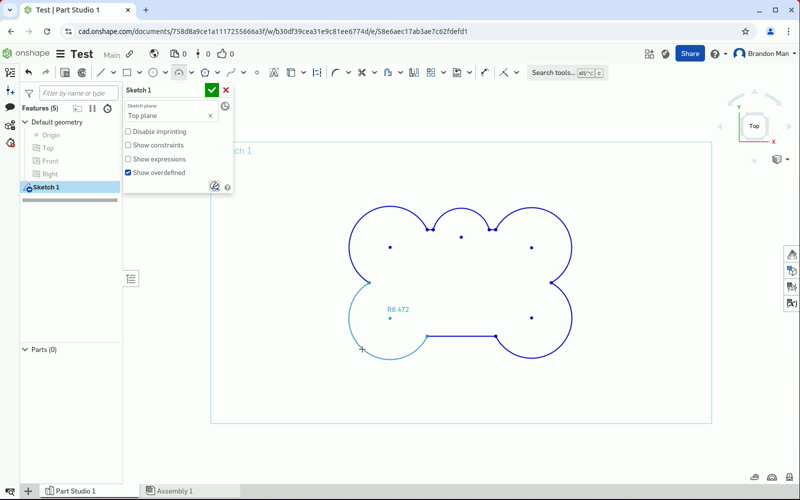
key_up(shift)
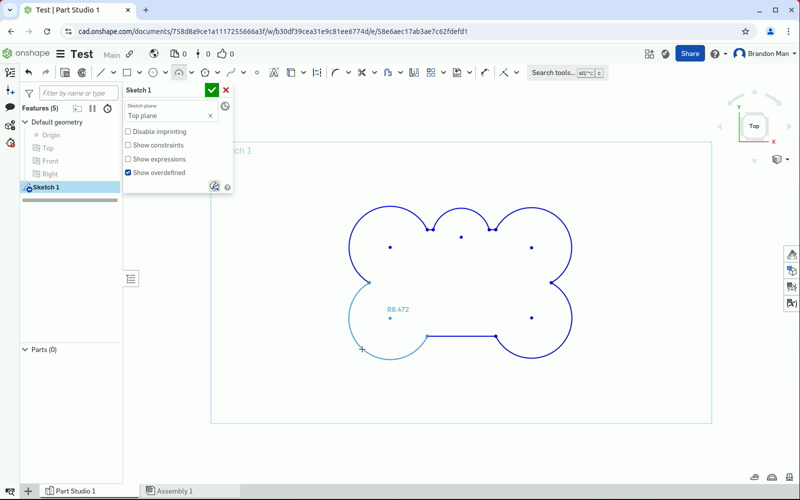
key(esc)
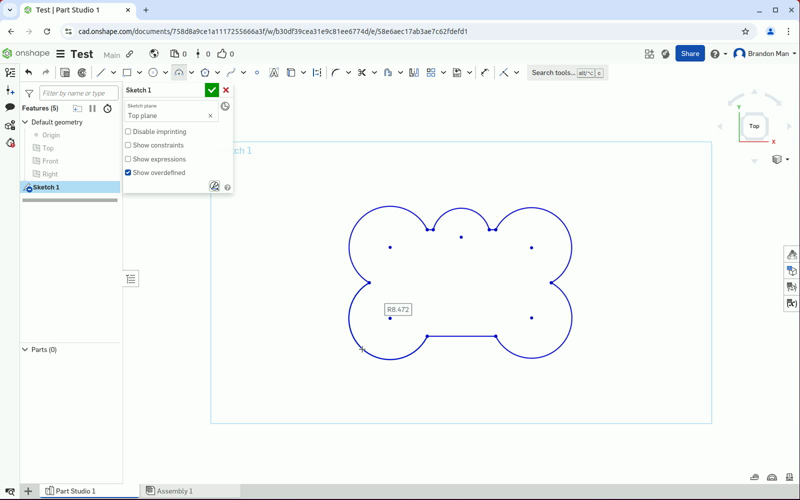
key(a)
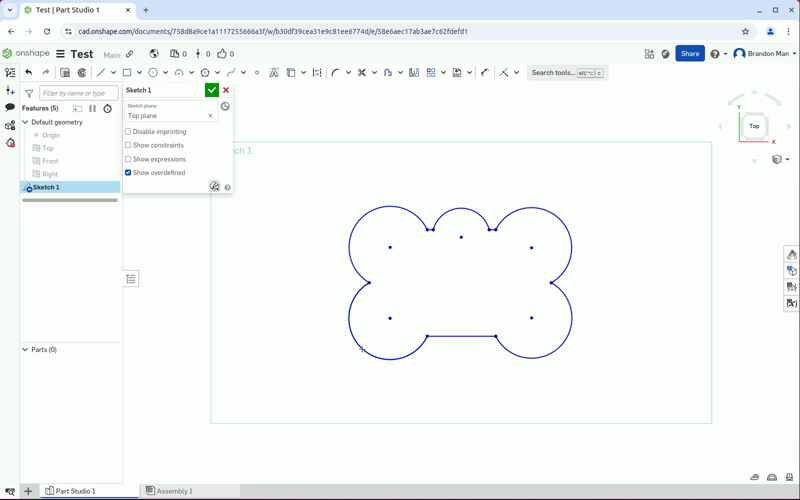
key_down(shift)
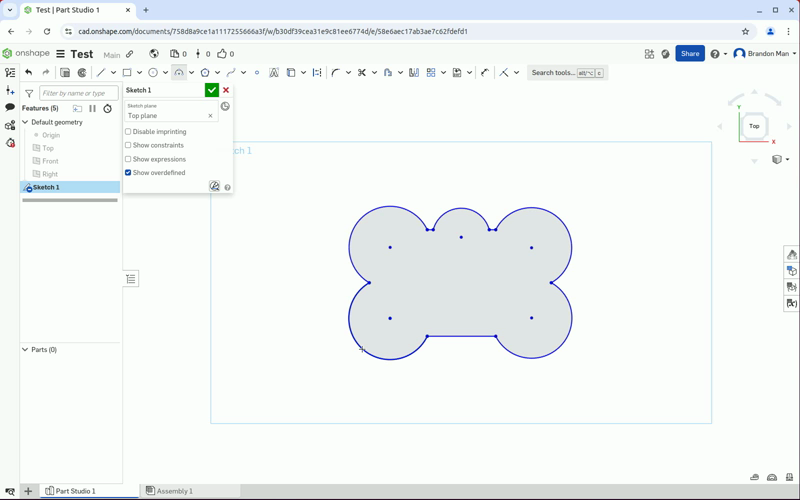
mouse_move(390, 282)
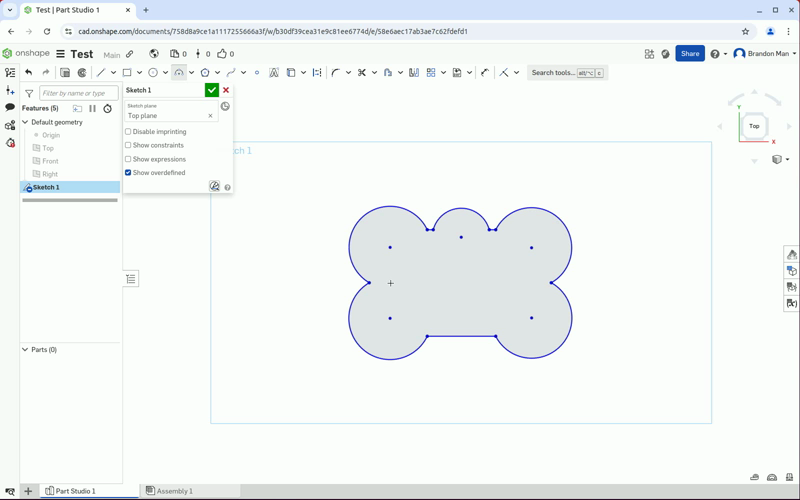
click(390, 282)
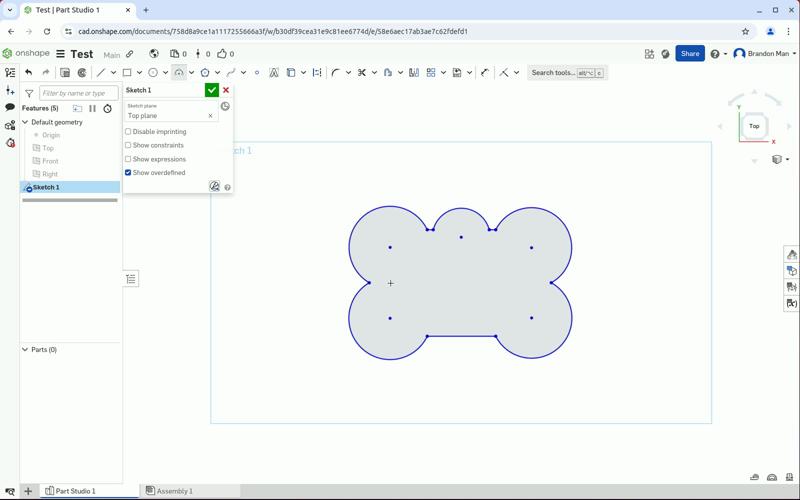
key_up(shift)
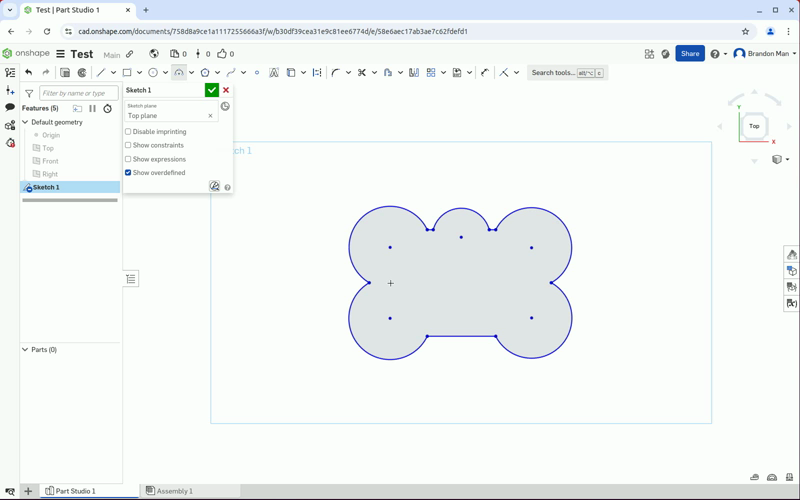
key_down(shift)
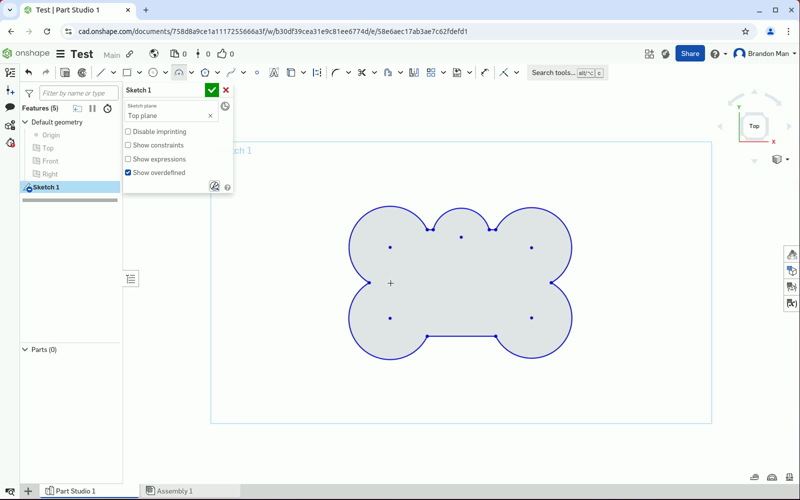
mouse_move(422, 332)
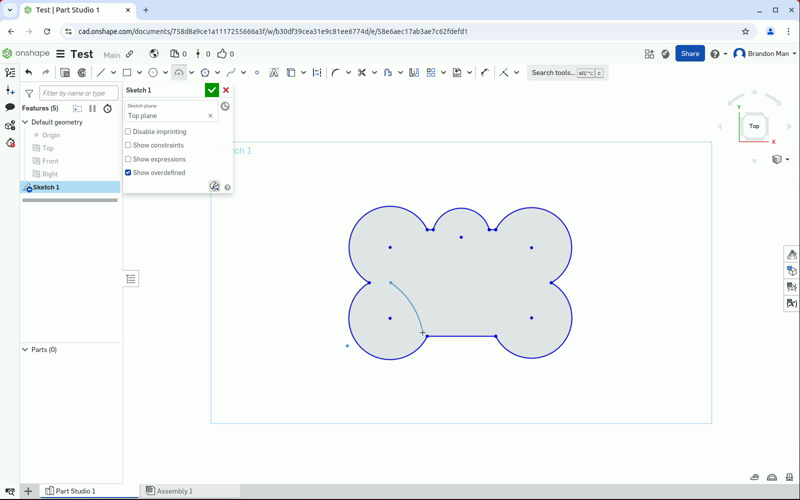
click(422, 332)
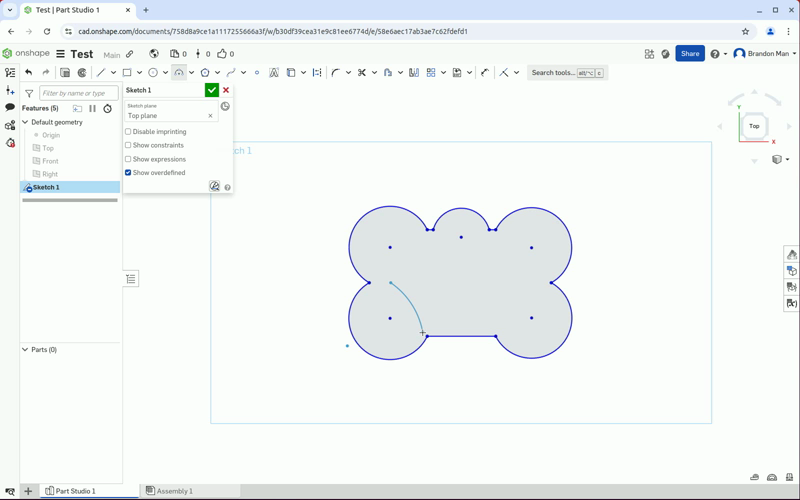
mouse_move(360, 337)
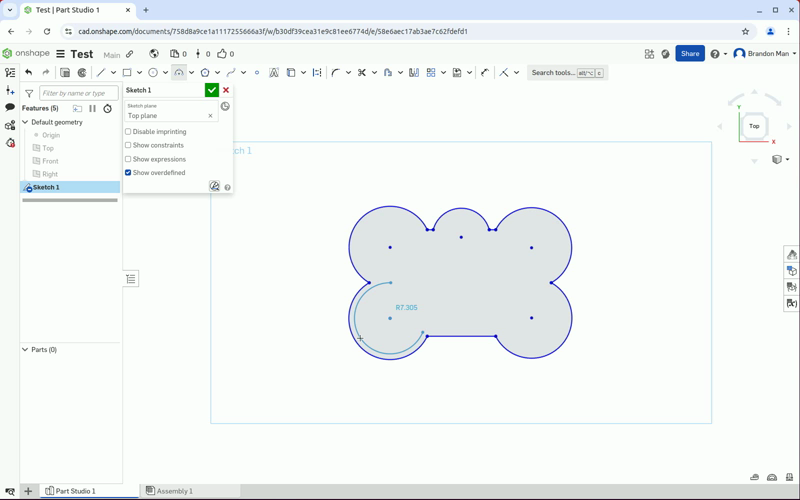
click(360, 337)
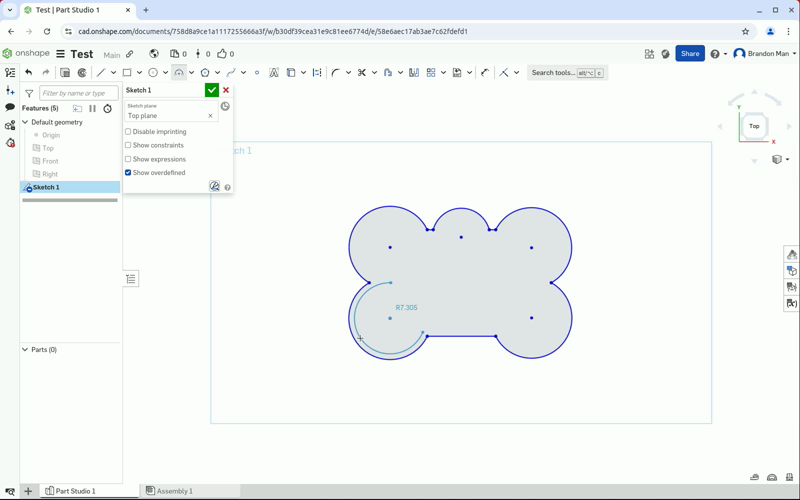
key_up(shift)
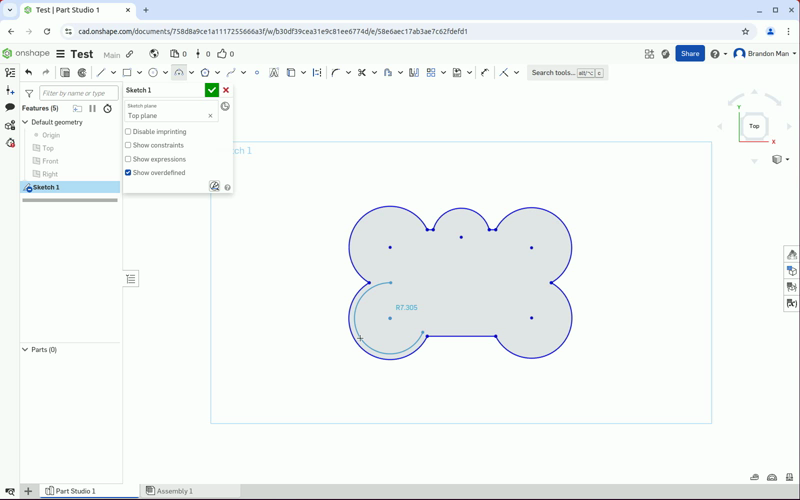
key(esc)
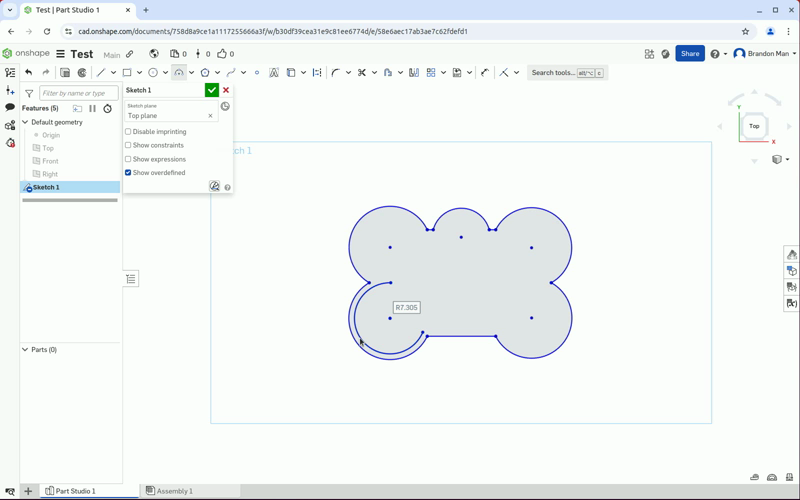
key(l)
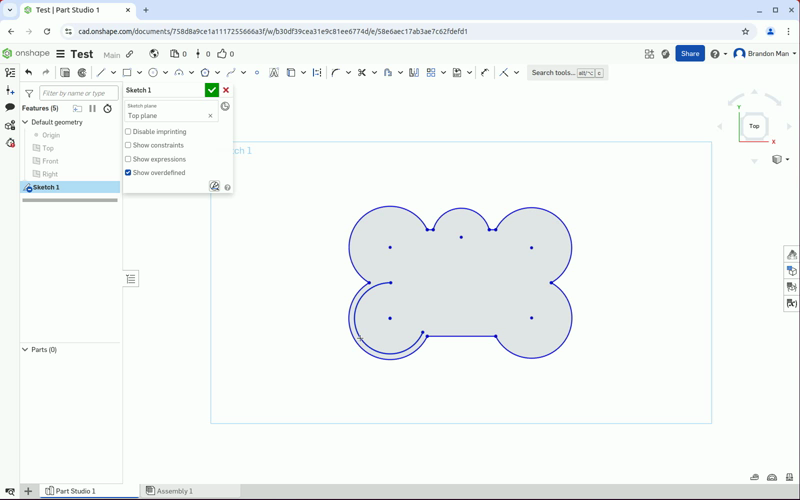
mouse_move(422, 332)
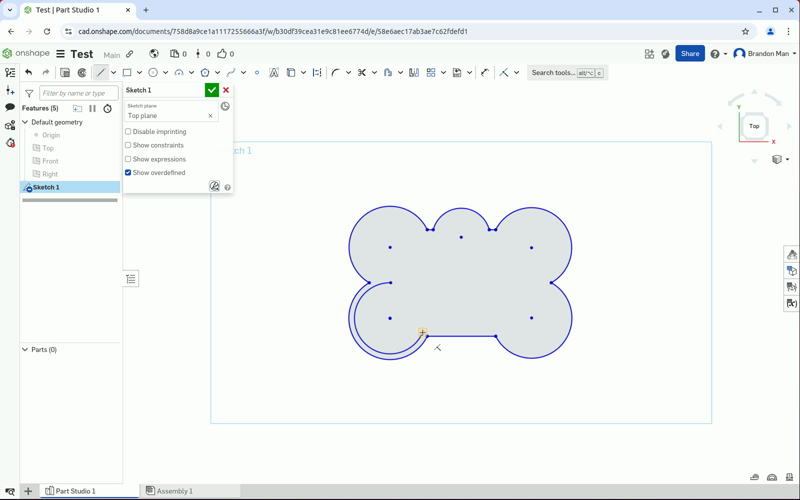
click(422, 332)
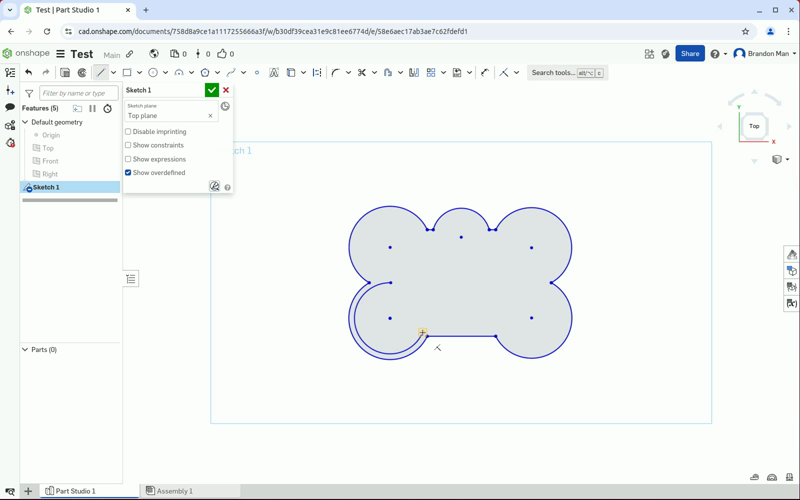
key_down(shift)
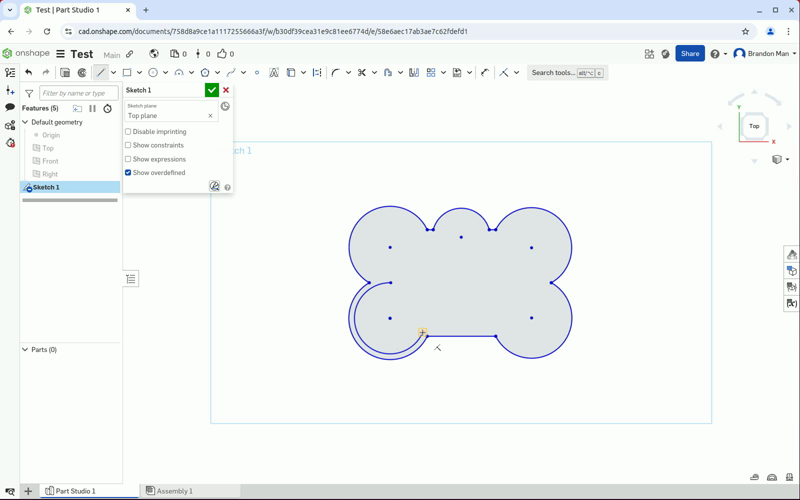
mouse_move(497, 332)
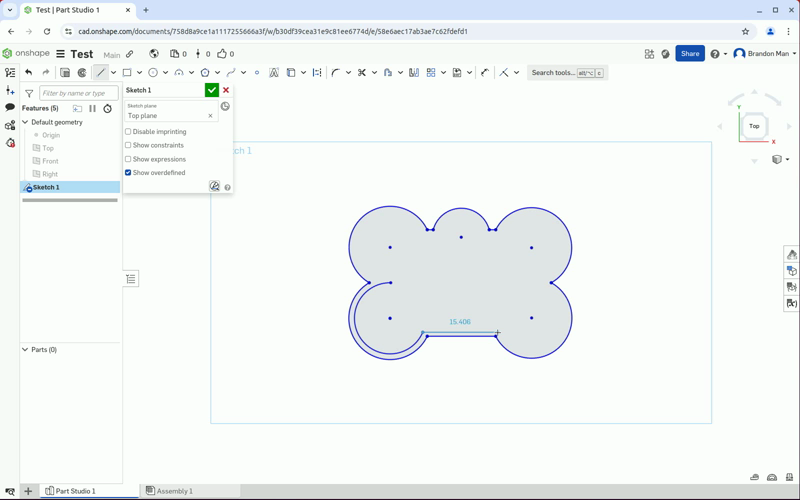
click(497, 332)
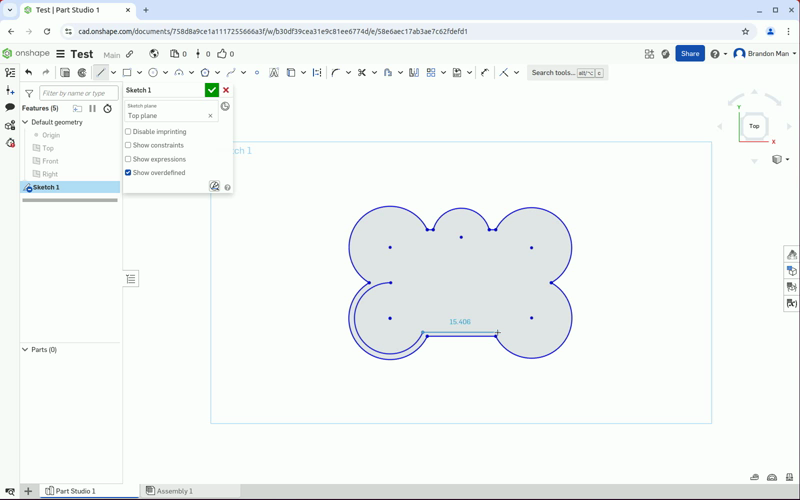
key_up(shift)
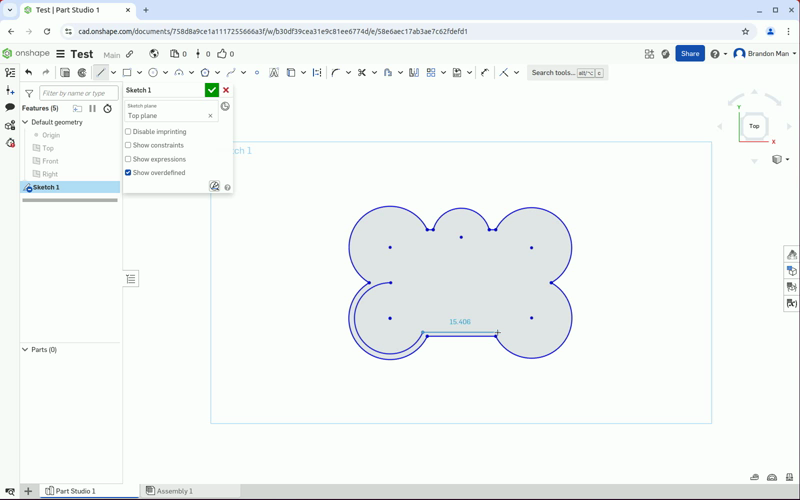
key(esc)
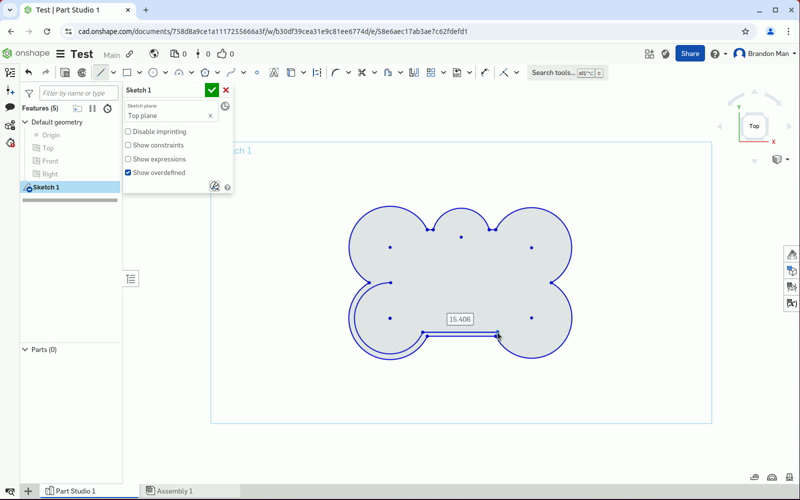
key(a)
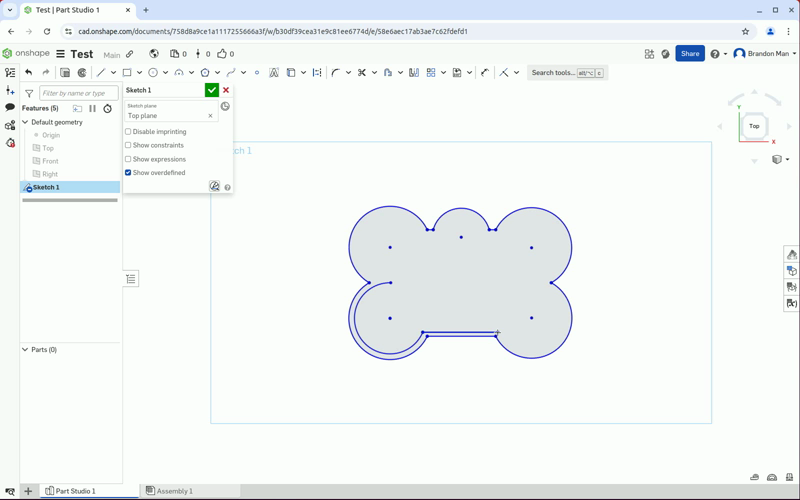
mouse_move(497, 332)
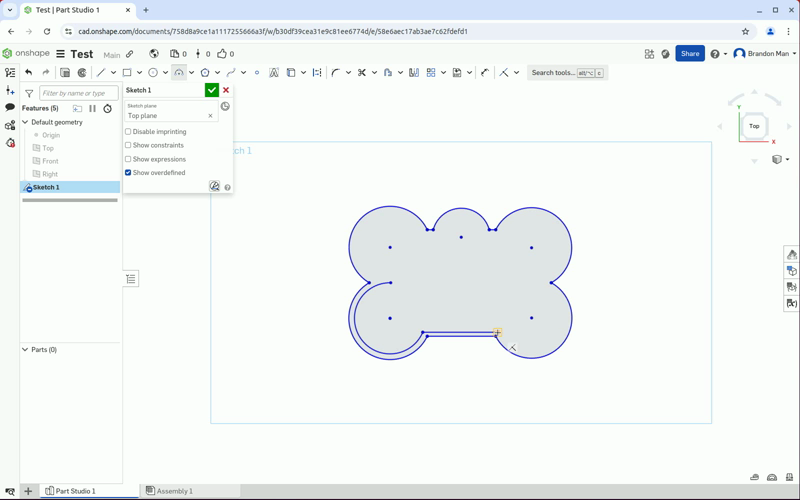
click(497, 332)
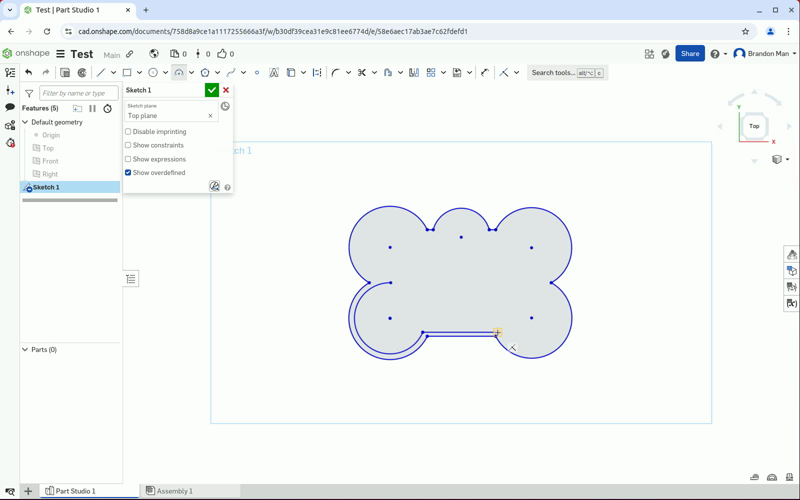
key_down(shift)
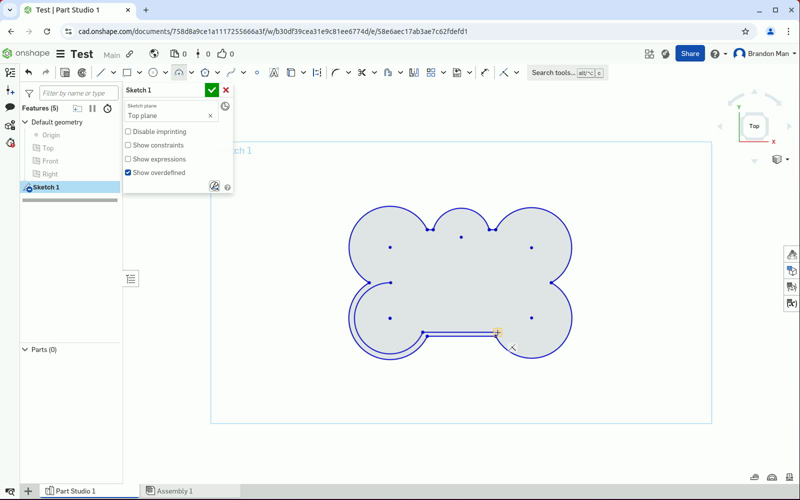
mouse_move(531, 282)
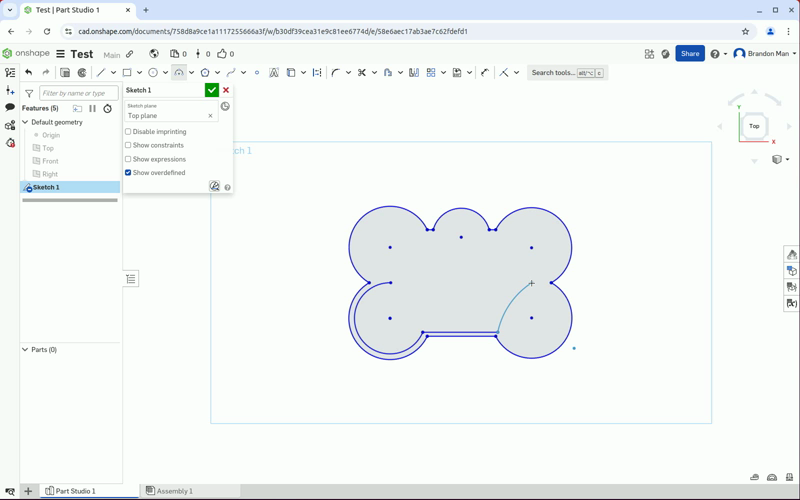
click(531, 282)
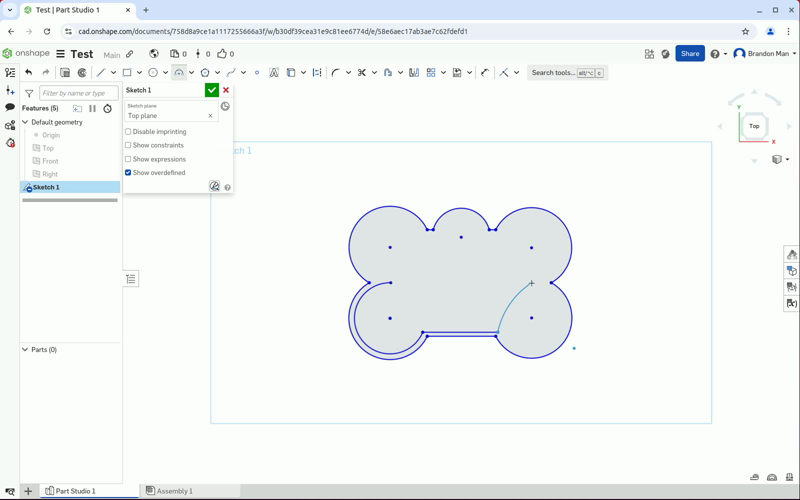
mouse_move(561, 339)
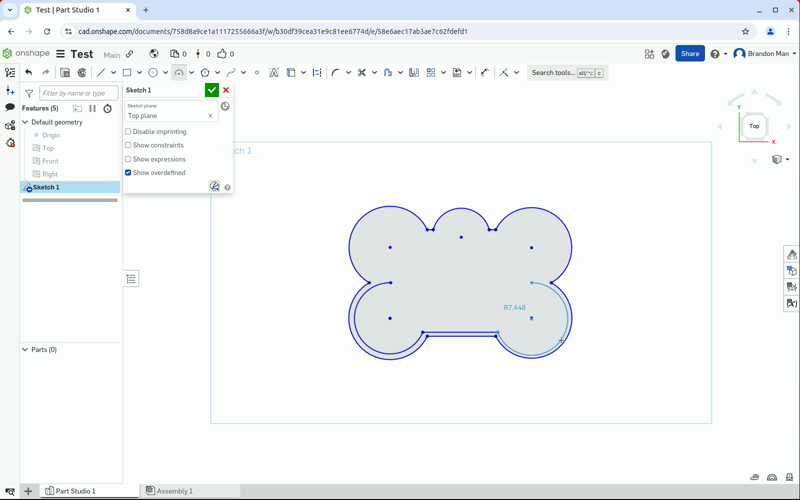
click(561, 339)
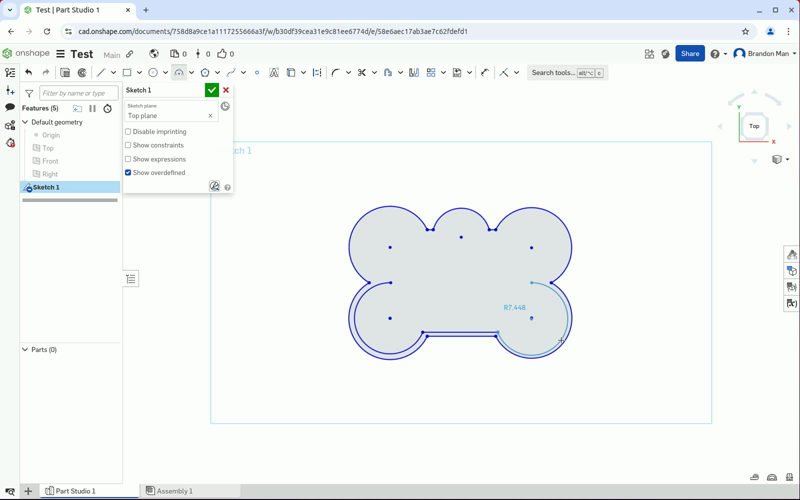
key_up(shift)
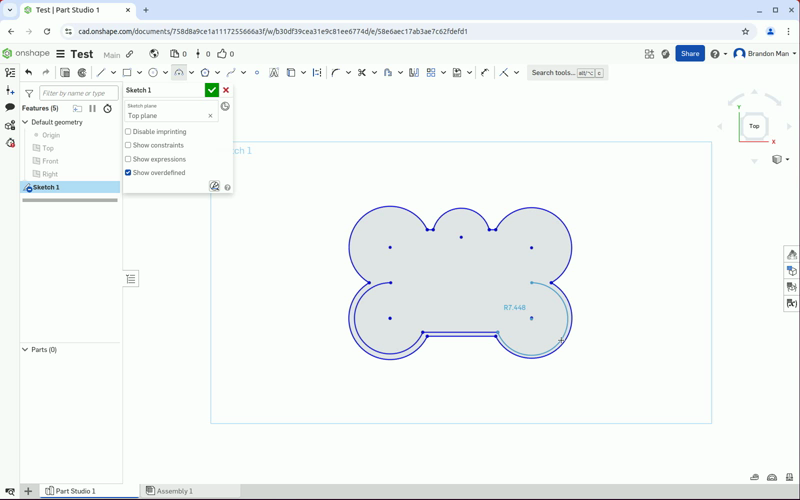
mouse_move(531, 282)
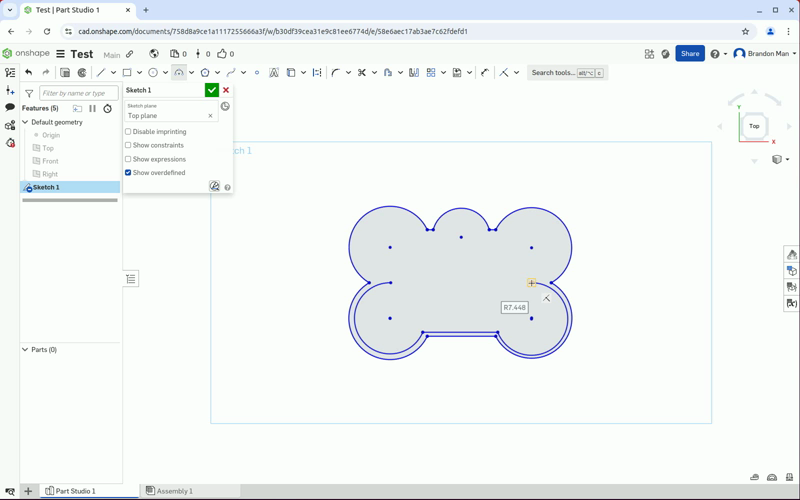
click(531, 282)
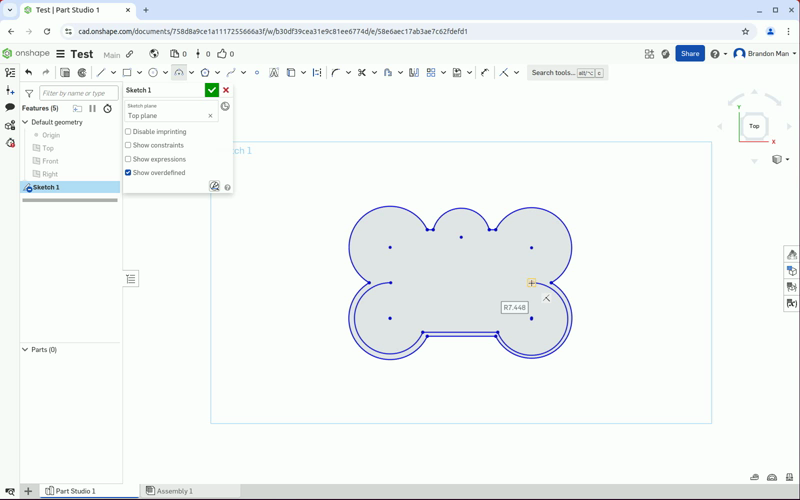
key_down(shift)
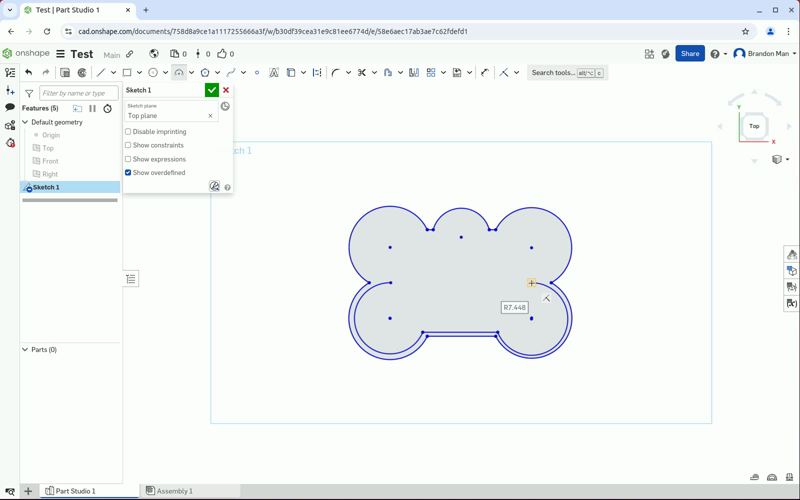
mouse_move(497, 233)
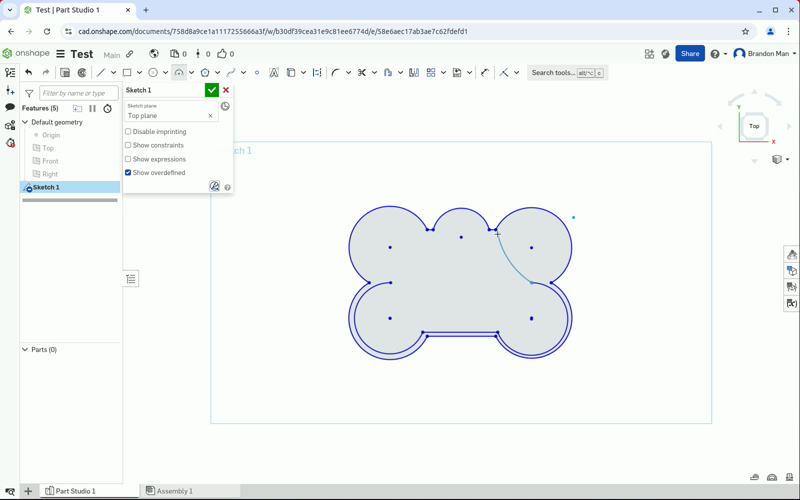
click(497, 233)
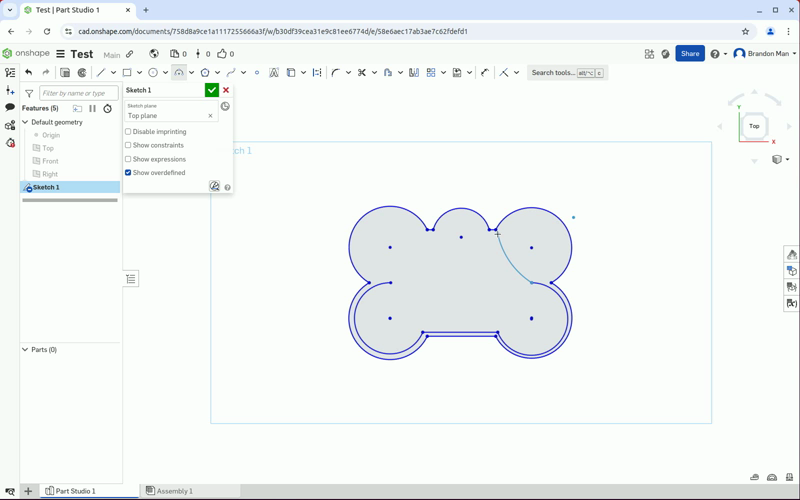
mouse_move(561, 225)
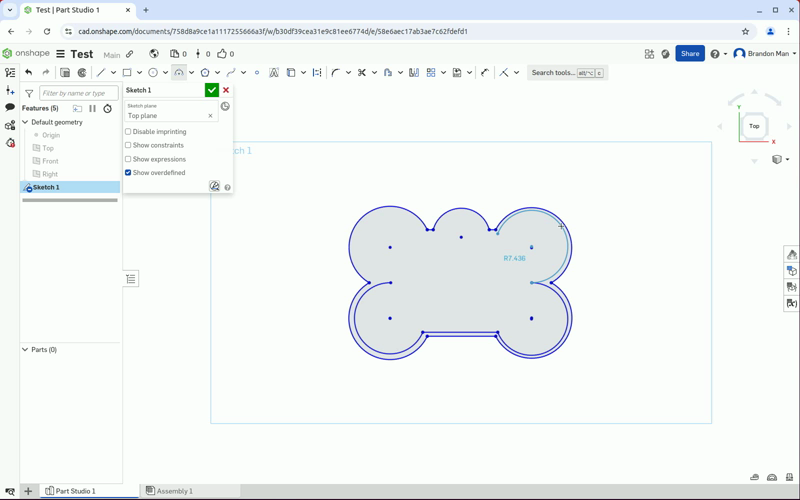
click(561, 225)
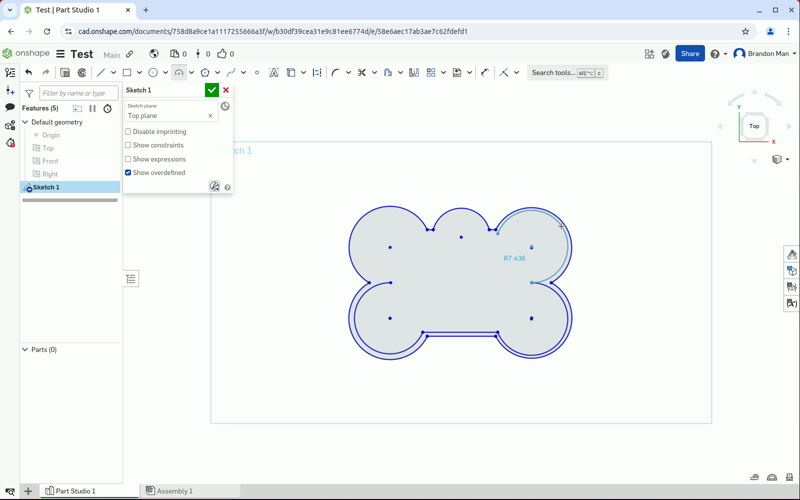
key_up(shift)
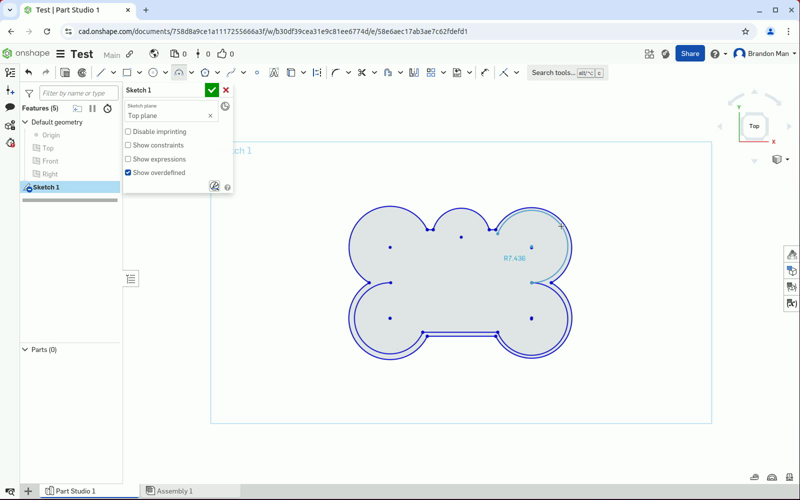
key(esc)
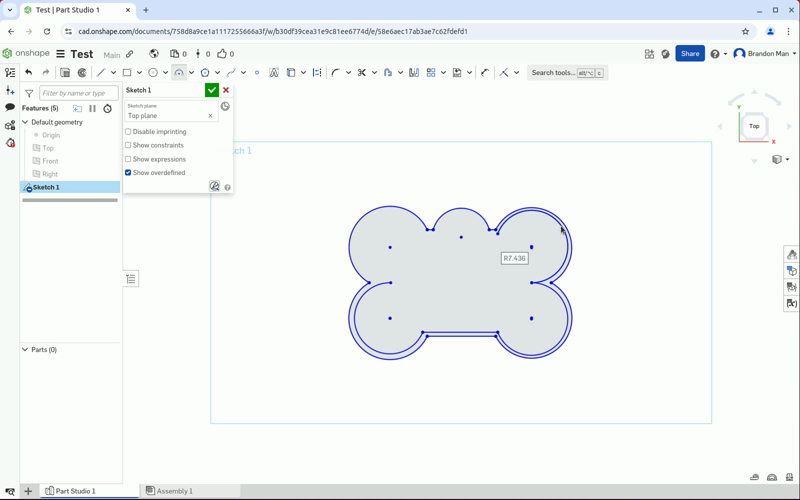
key(l)
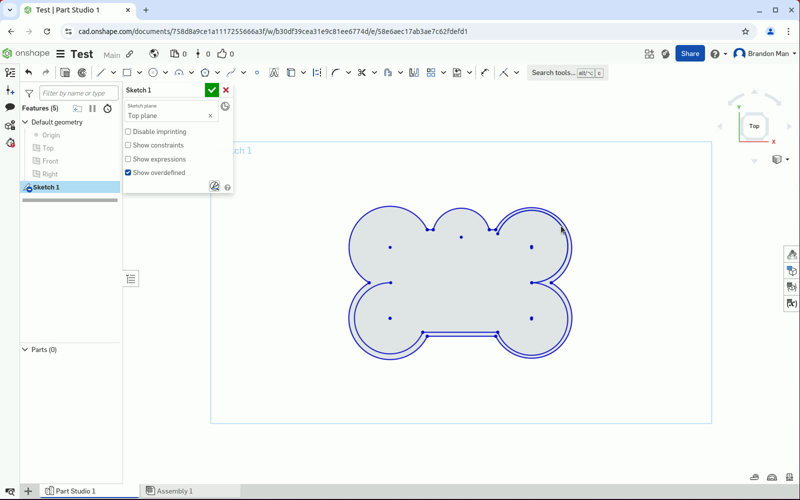
mouse_move(497, 233)
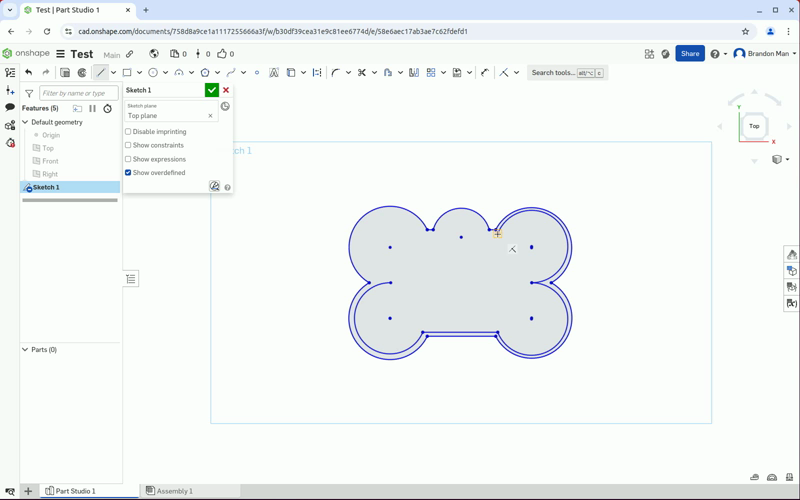
click(497, 233)
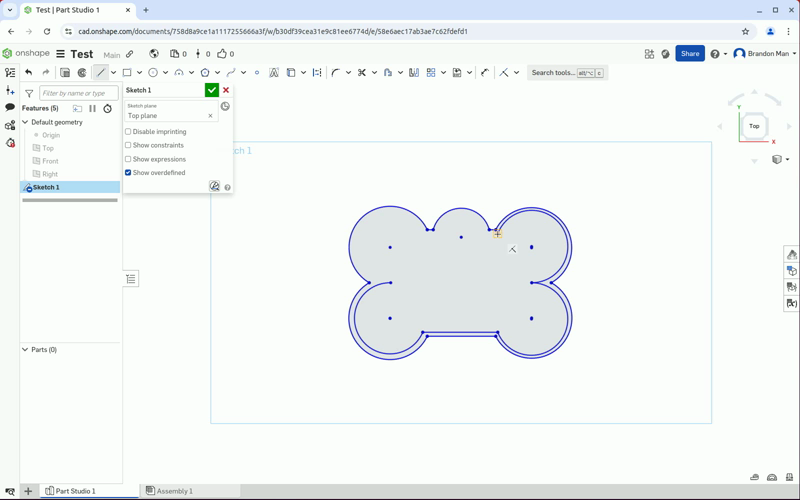
key_down(shift)
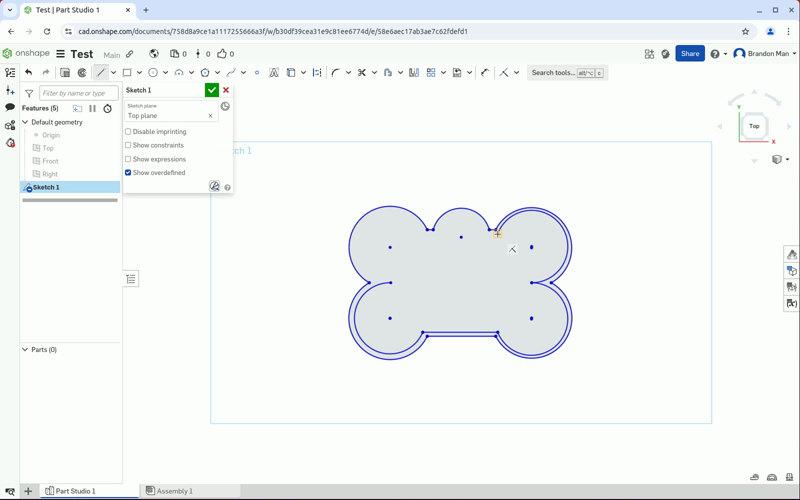
mouse_move(527, 233)
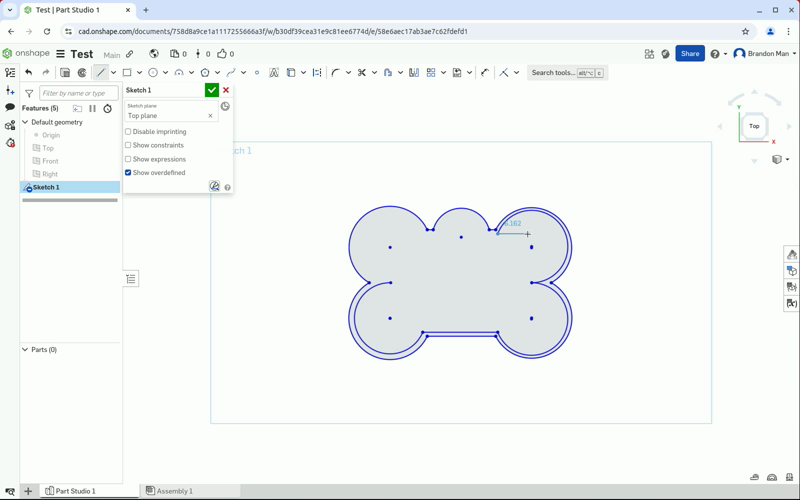
mouse_move(484, 233)
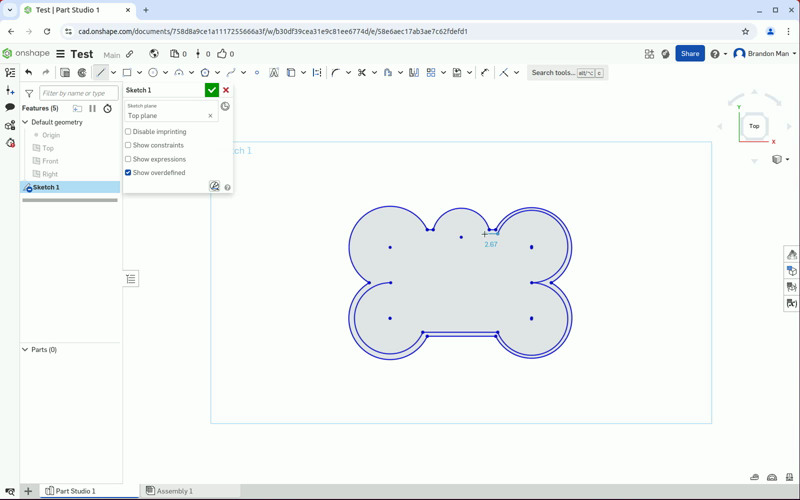
click(484, 233)
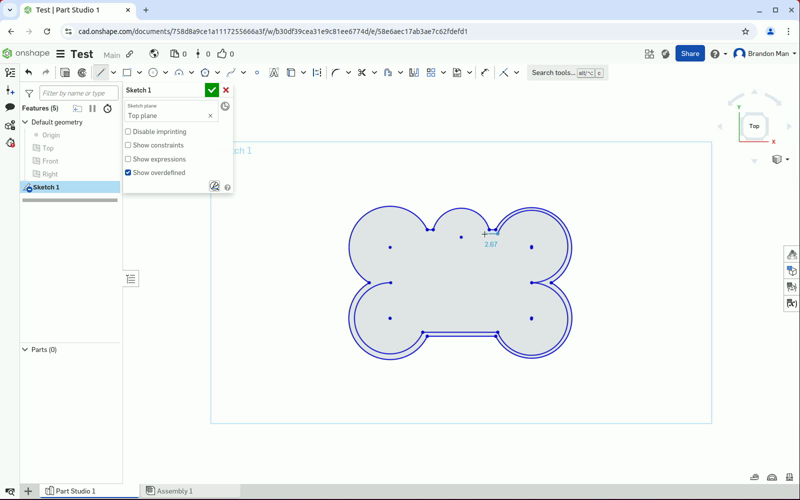
key_up(shift)
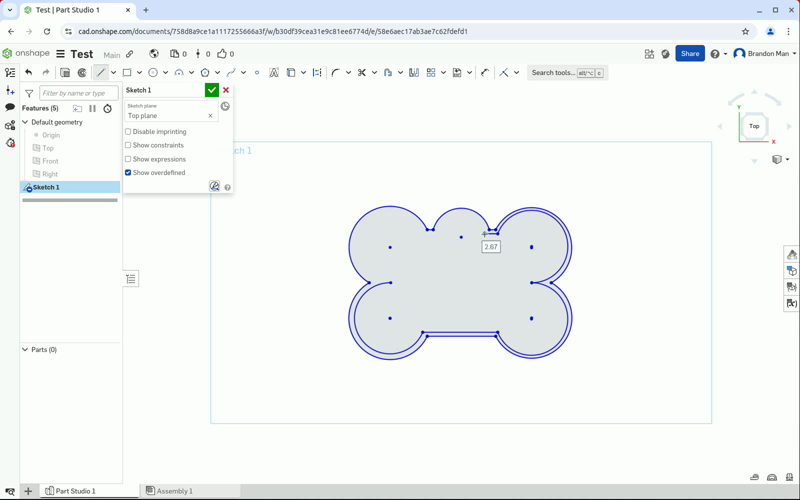
key(esc)
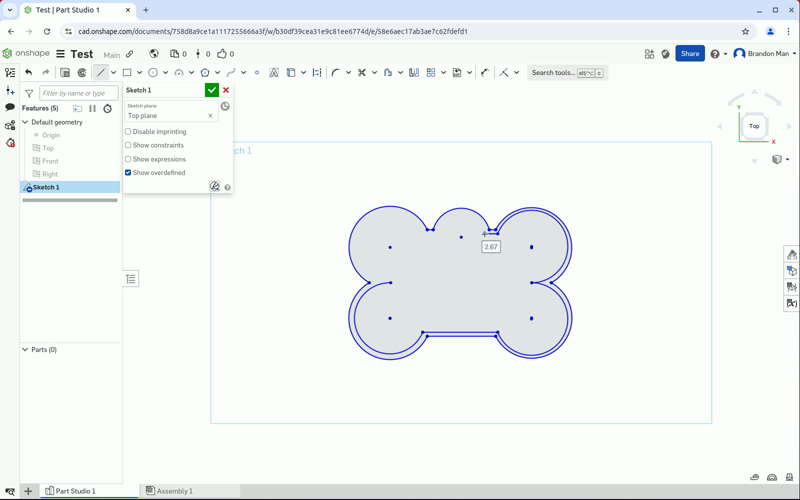
key(a)
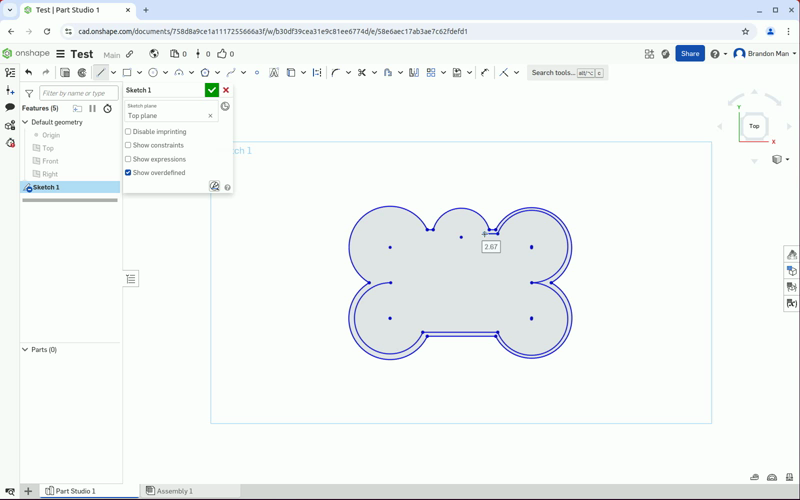
mouse_move(484, 233)
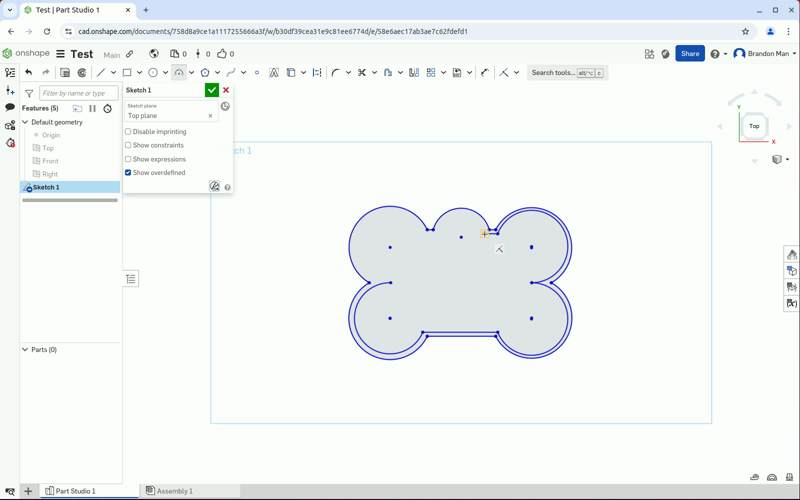
click(484, 233)
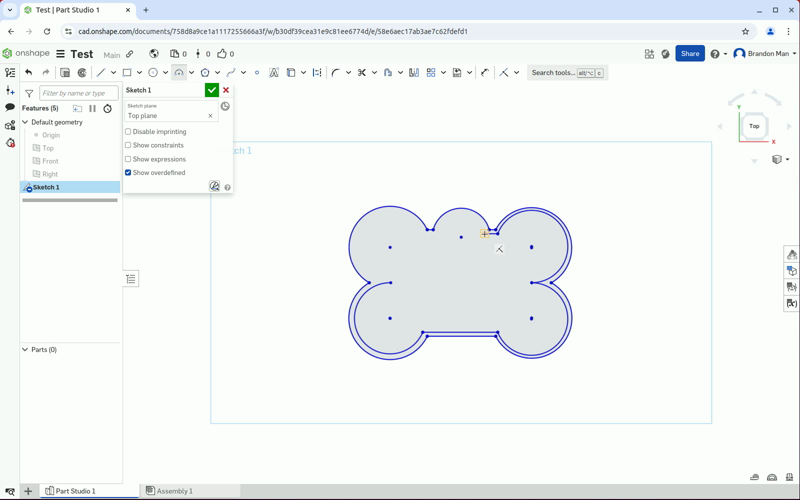
key_down(shift)
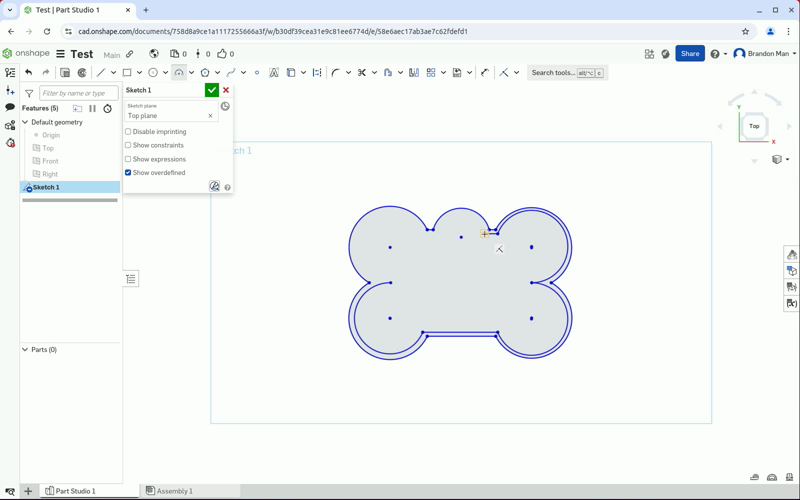
mouse_move(437, 233)
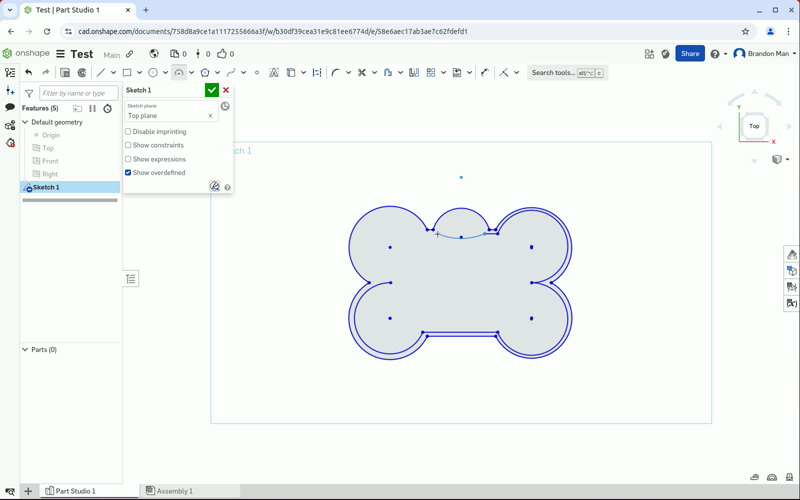
click(437, 233)
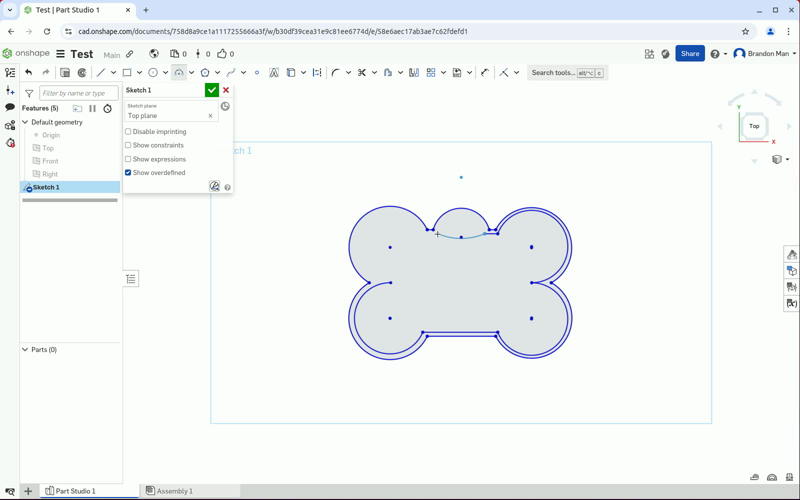
mouse_move(461, 211)
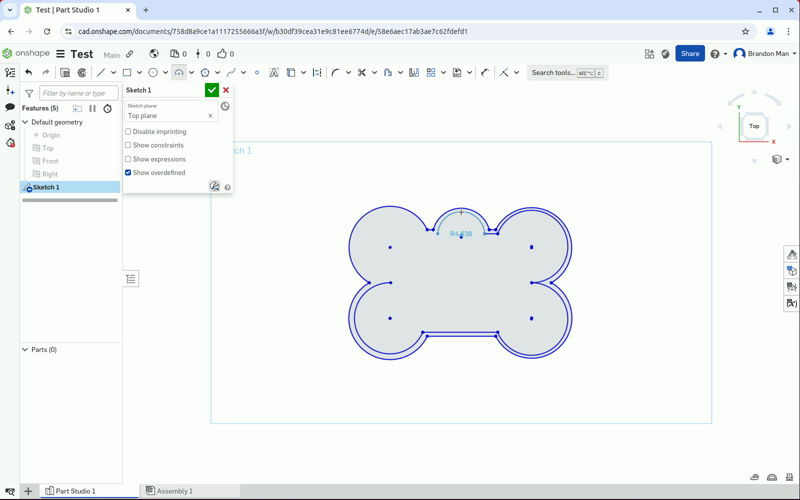
scroll(6)
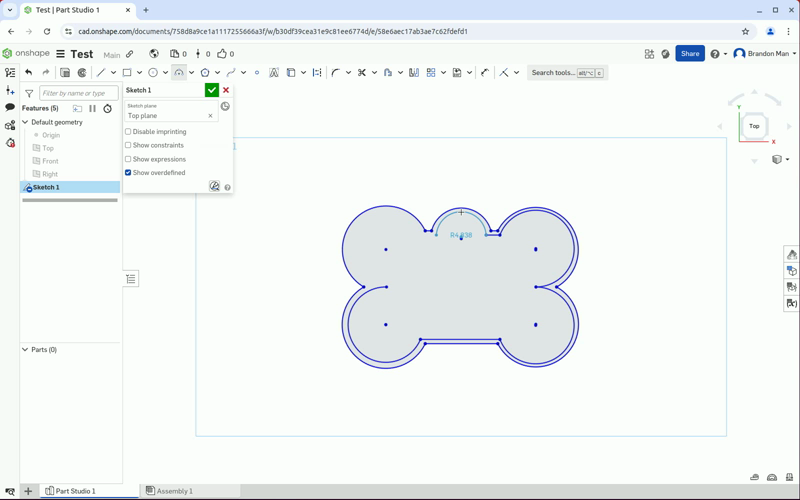
scroll(6)
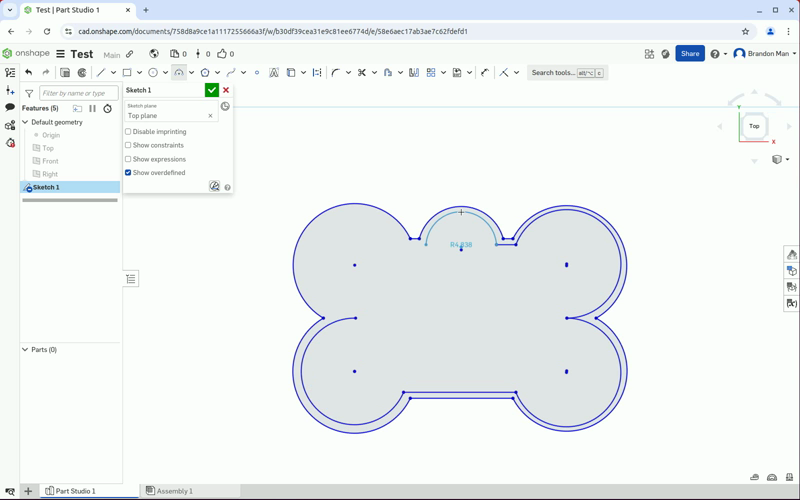
scroll(6)
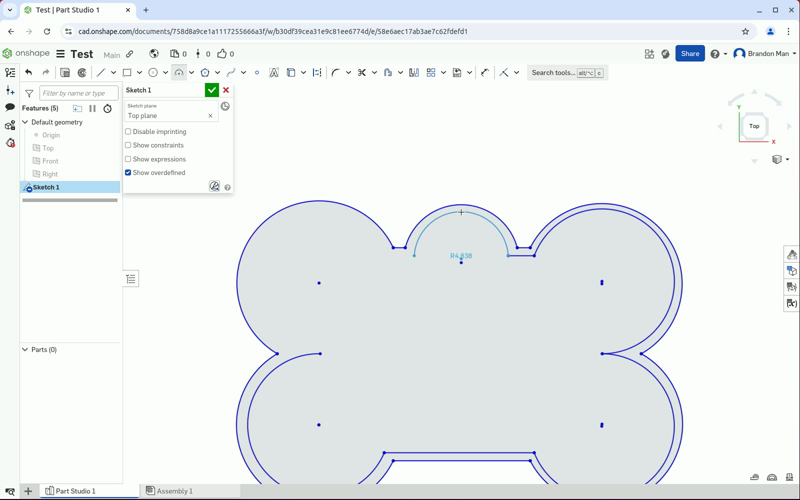
scroll(6)
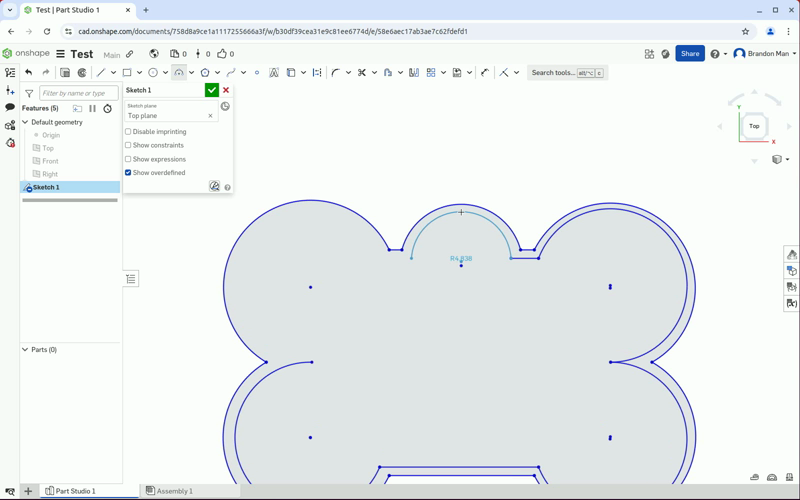
scroll(6)
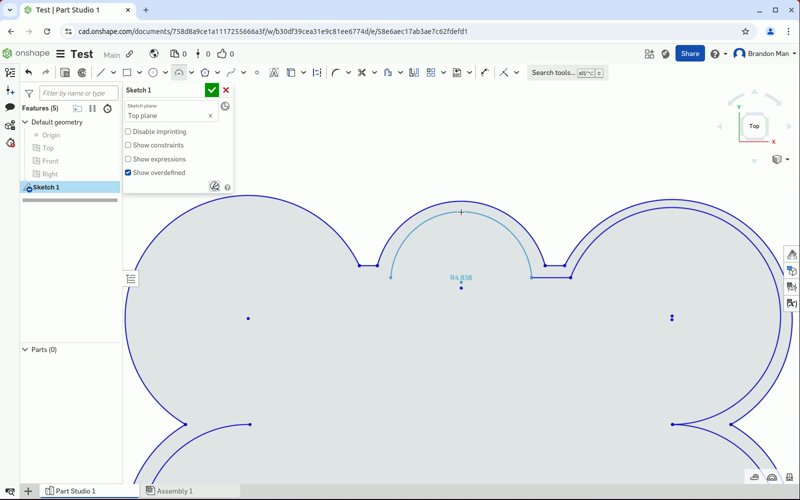
scroll(6)
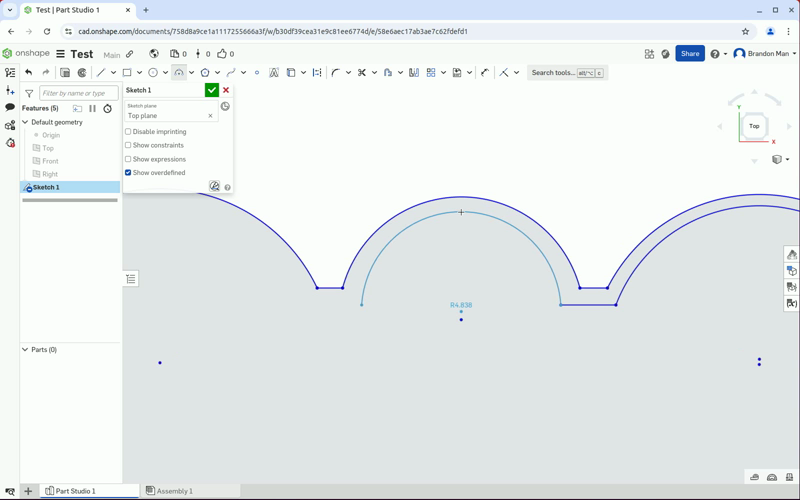
scroll(6)
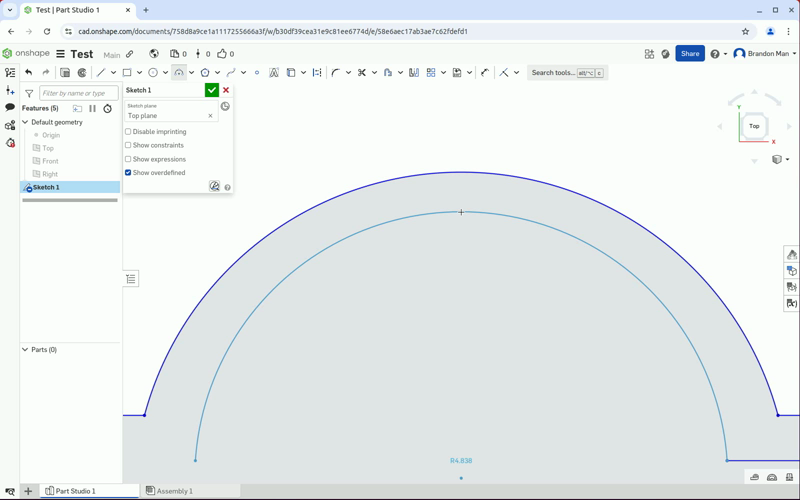
click(461, 211)
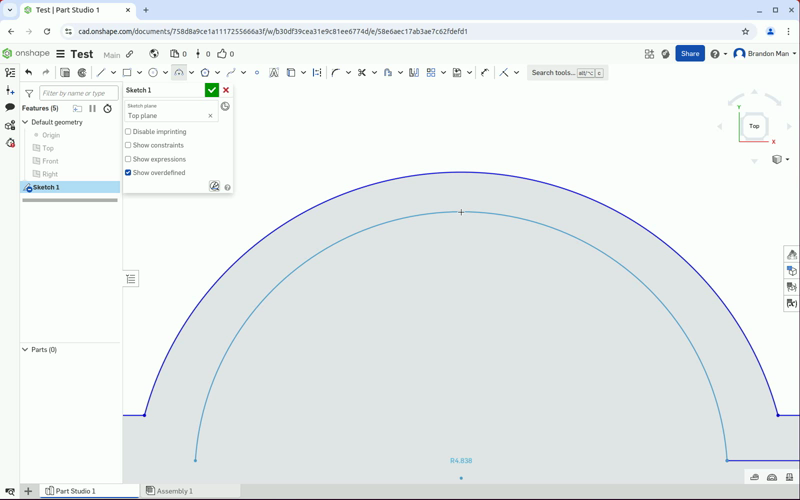
scroll(-6)
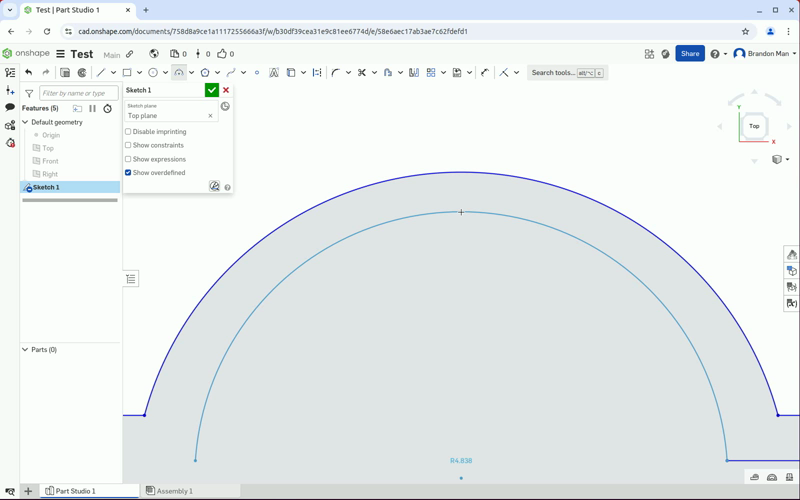
scroll(-6)
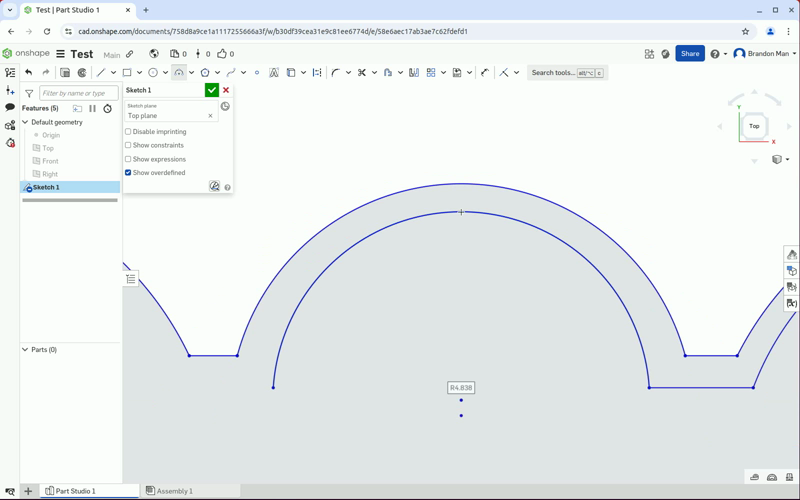
scroll(-6)
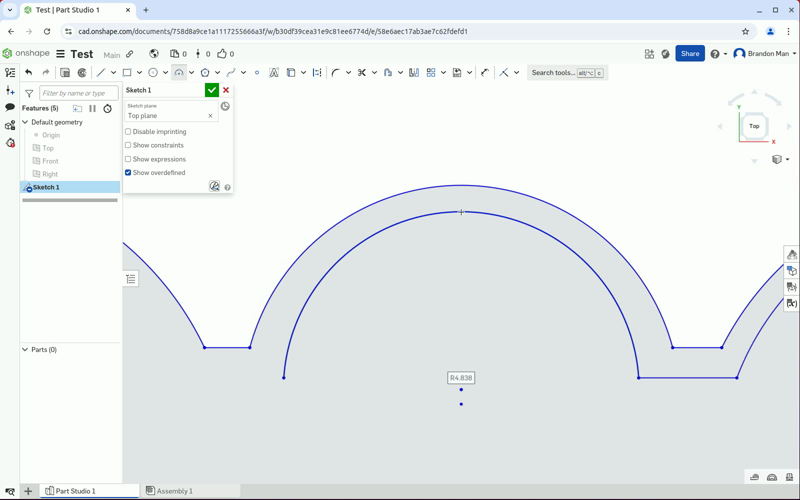
scroll(-6)
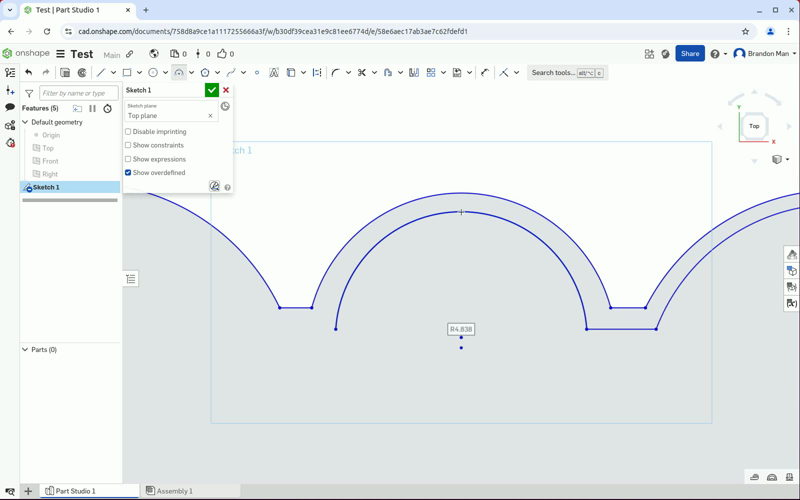
scroll(-6)
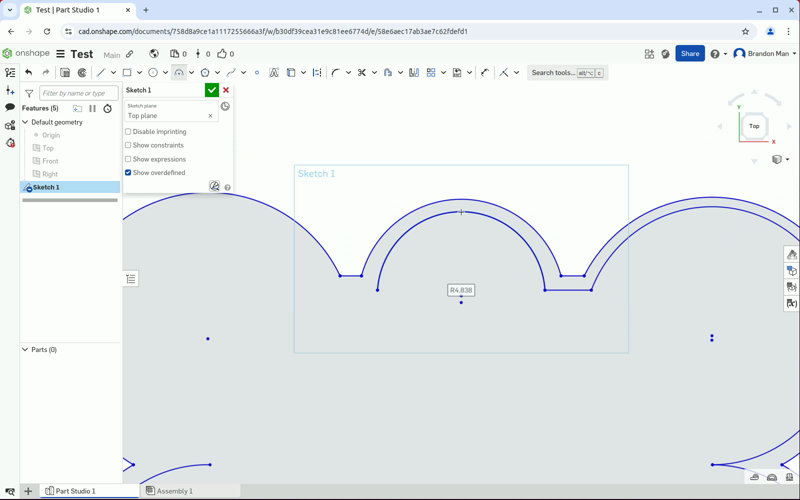
scroll(-6)
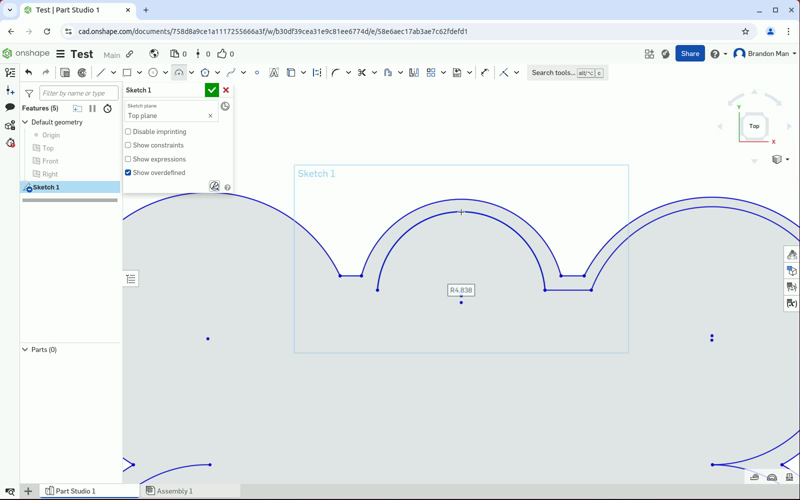
scroll(-6)
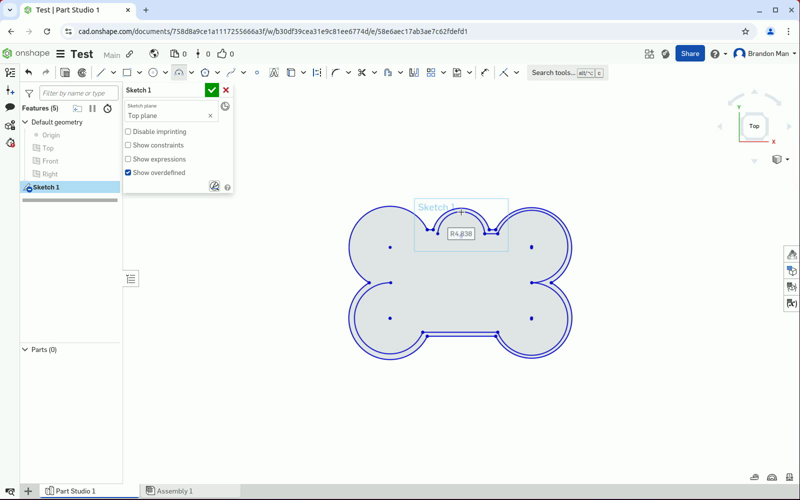
key_up(shift)
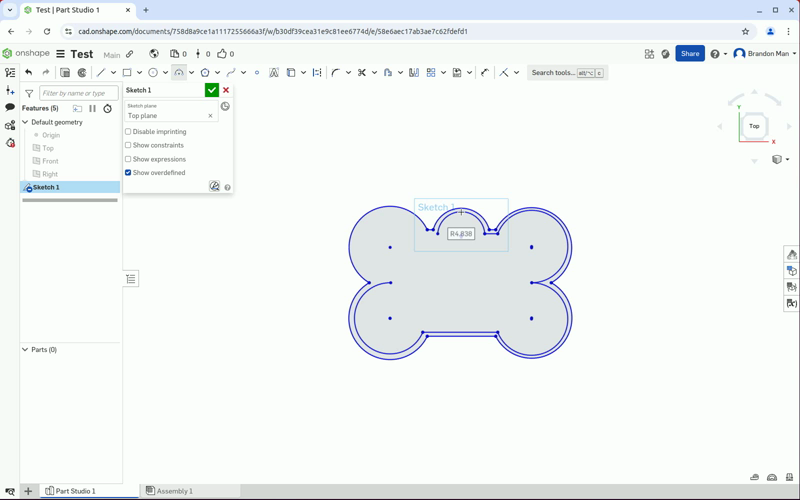
key(esc)
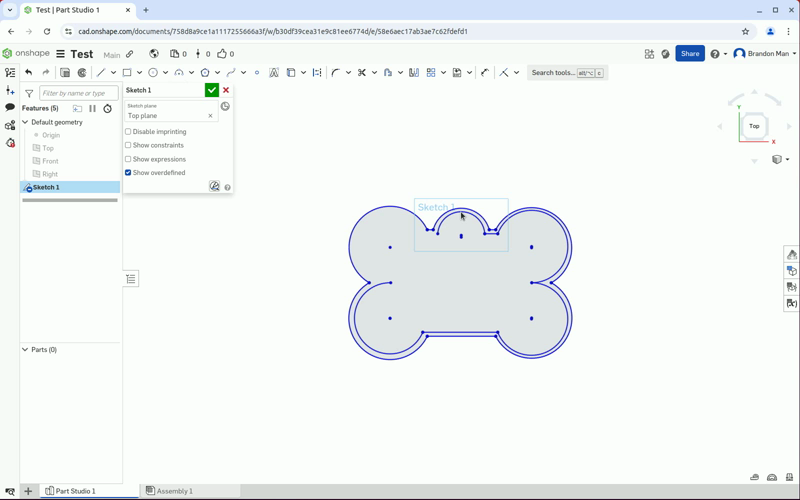
key(l)
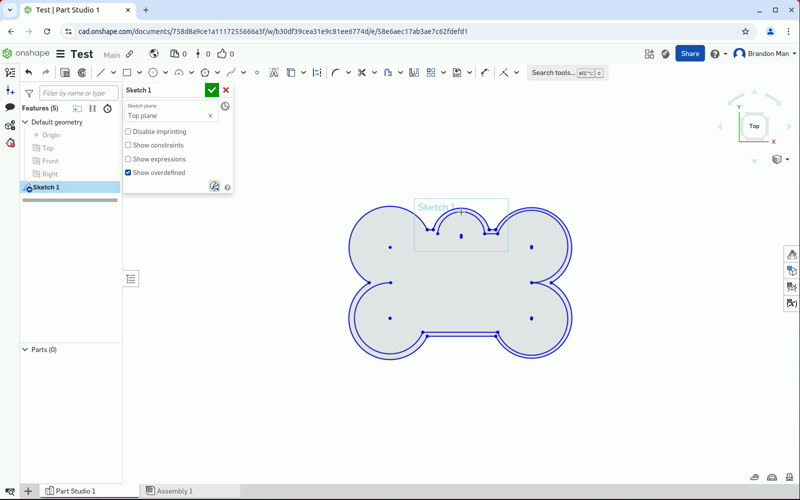
mouse_move(437, 233)
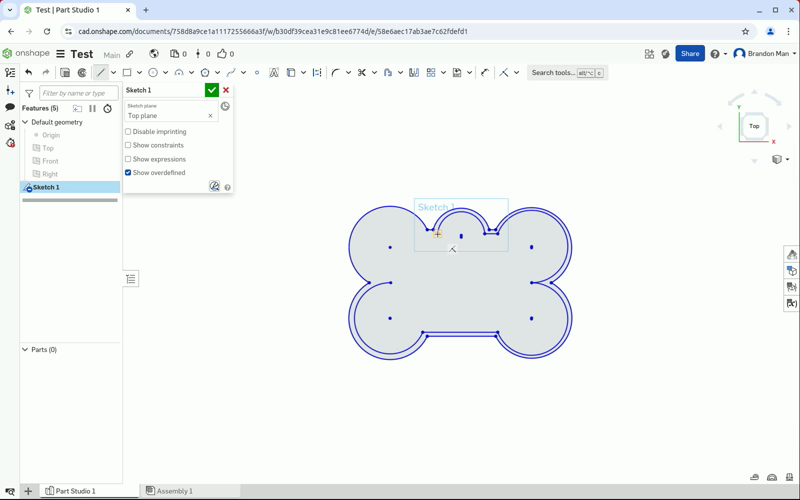
click(437, 233)
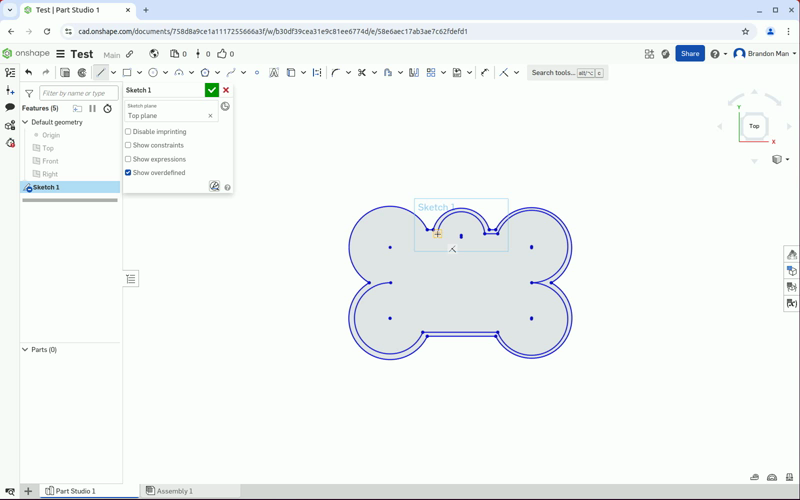
key_down(shift)
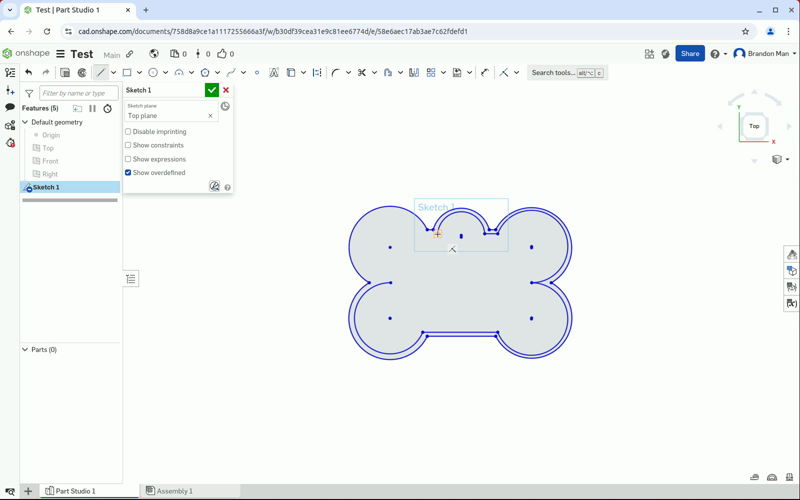
mouse_move(467, 233)
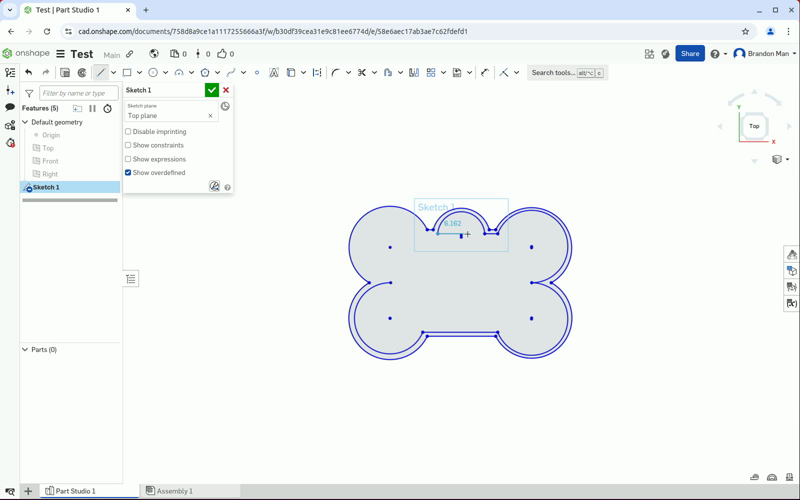
mouse_move(422, 233)
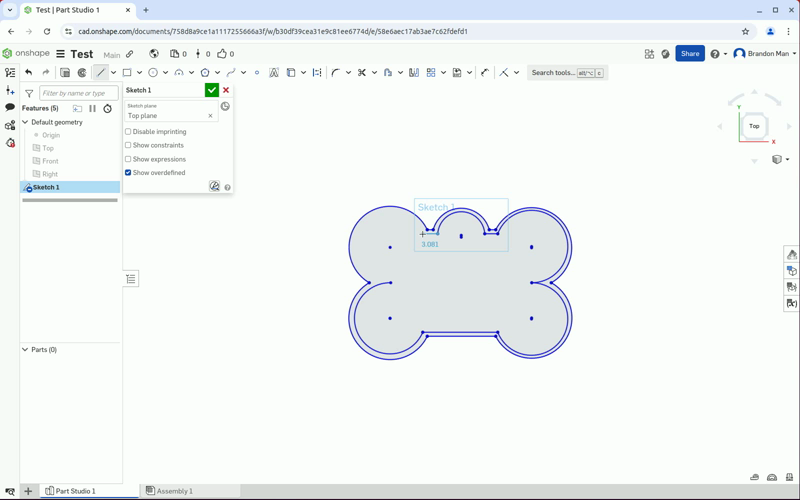
click(422, 233)
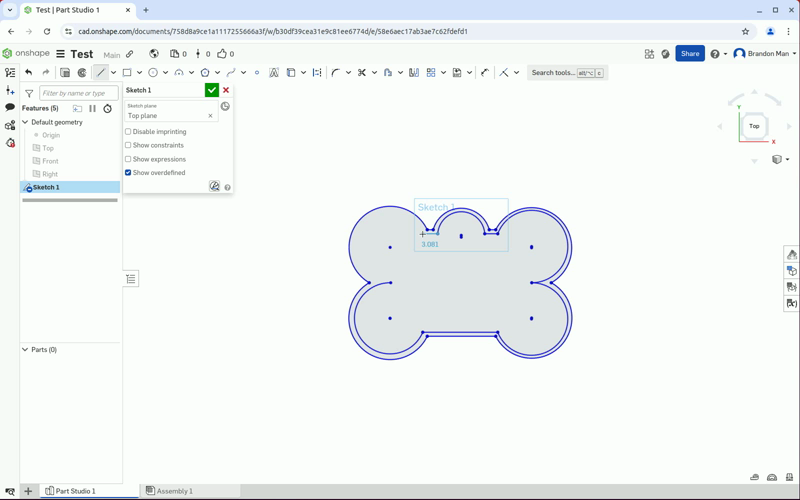
key_up(shift)
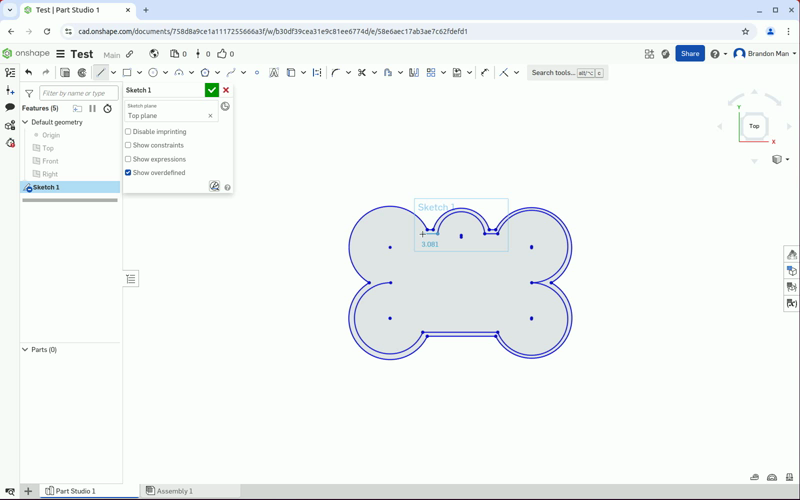
key(esc)
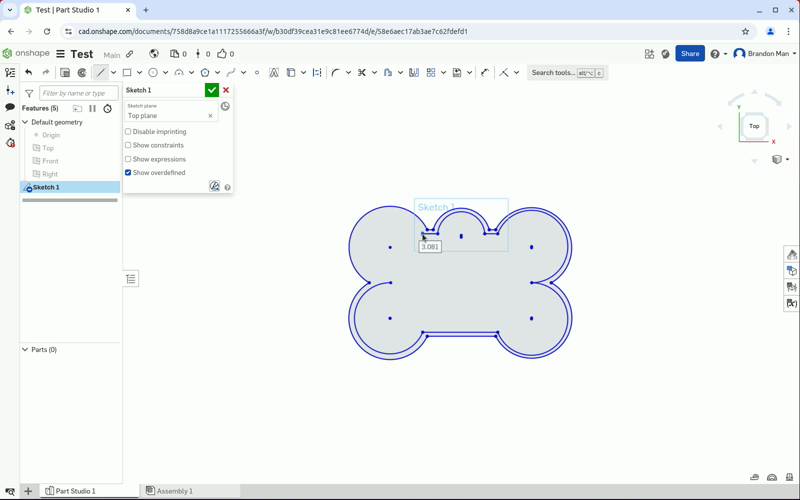
key(a)
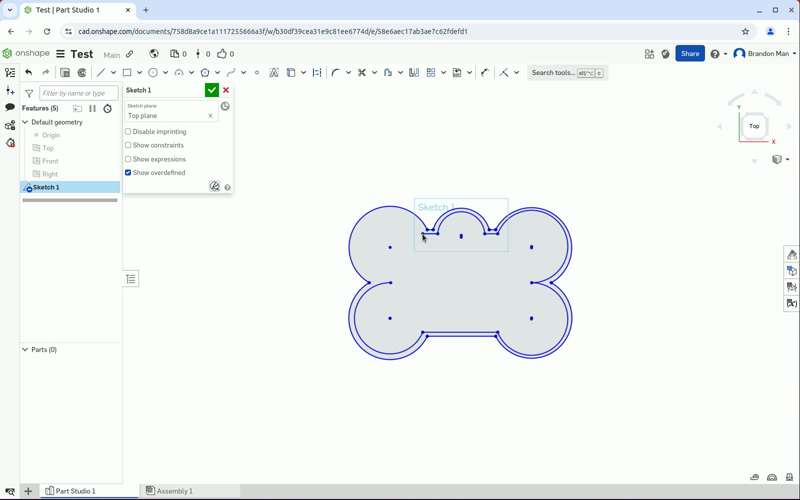
mouse_move(422, 233)
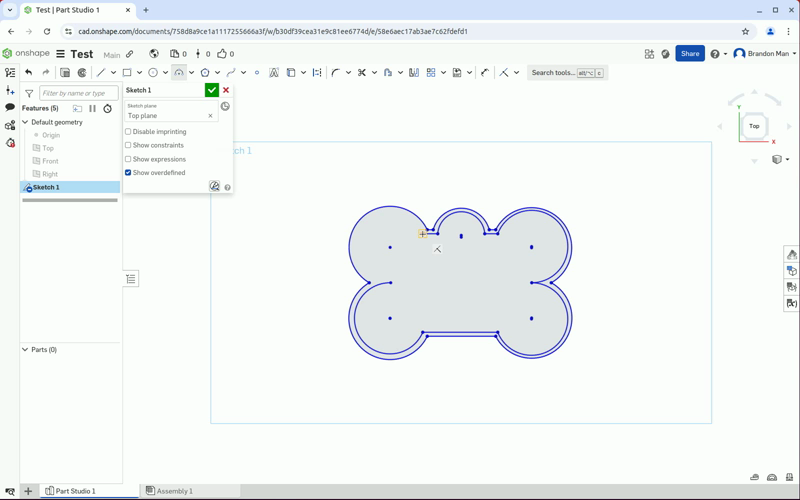
click(422, 233)
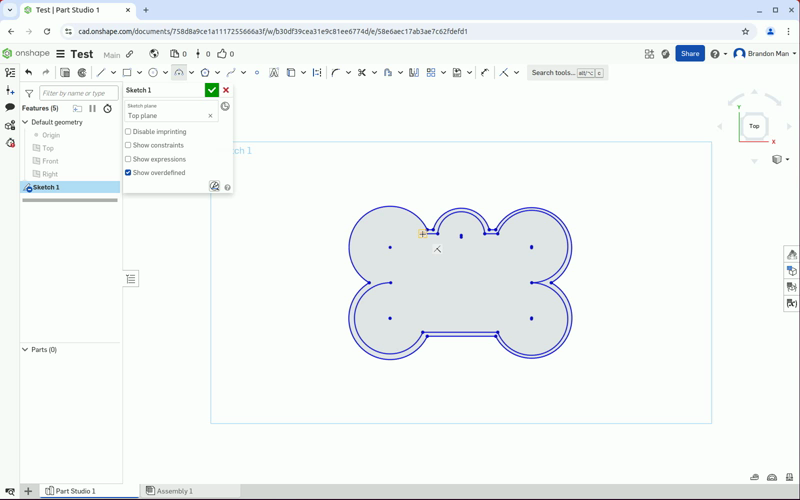
key_down(shift)
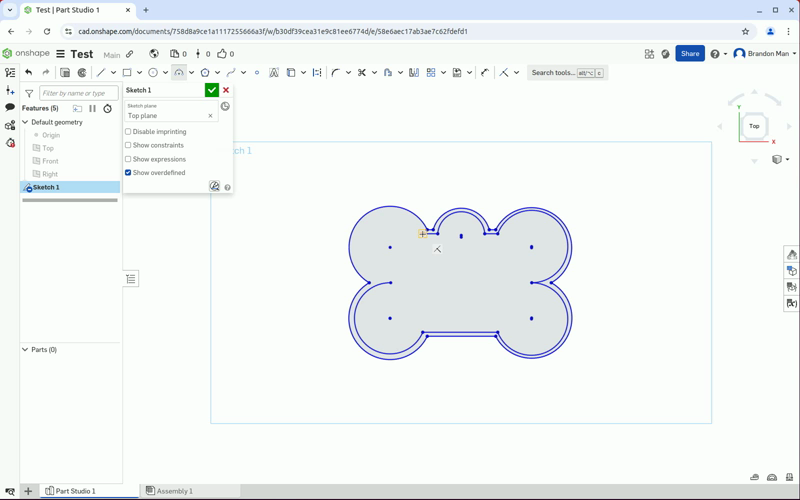
mouse_move(390, 282)
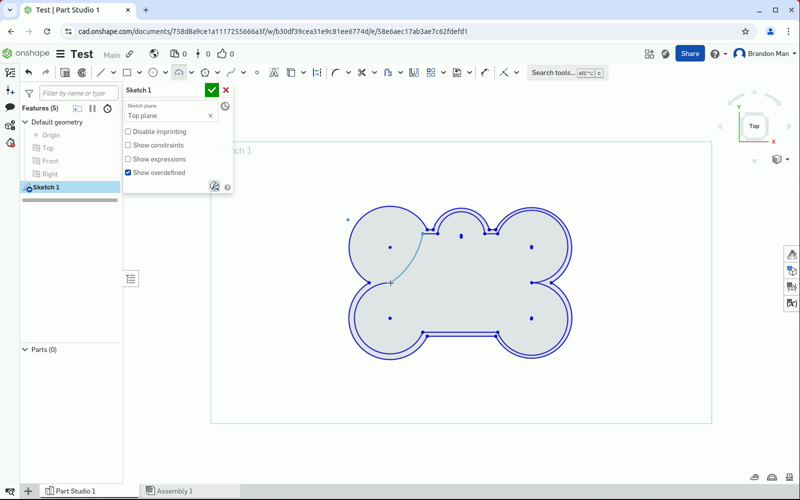
click(390, 282)
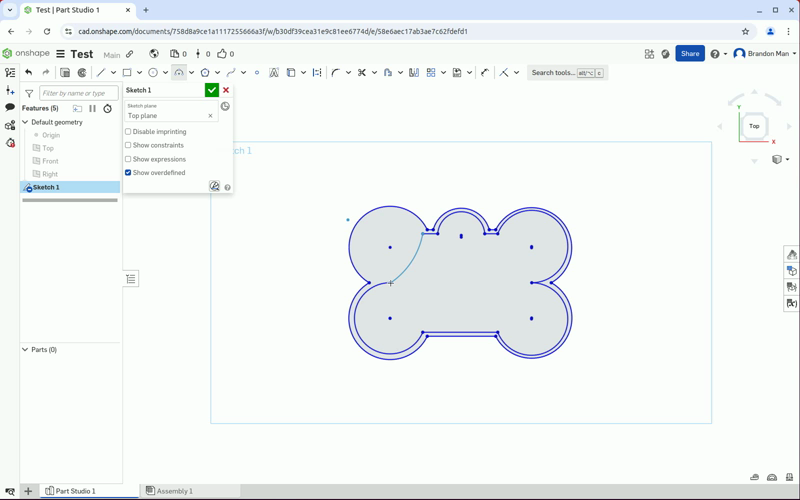
mouse_move(360, 228)
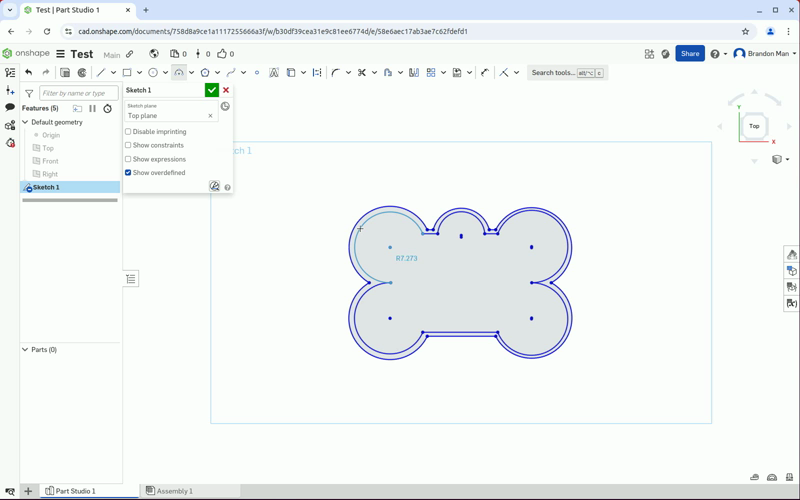
click(360, 228)
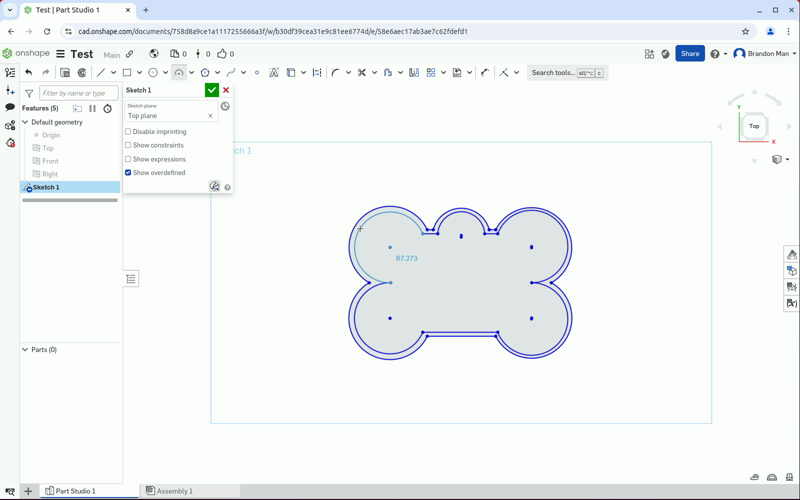
key_up(shift)
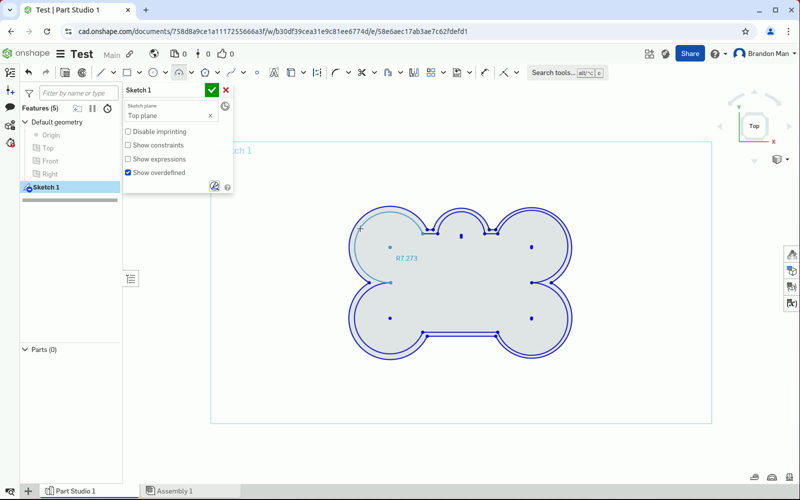
key(esc)
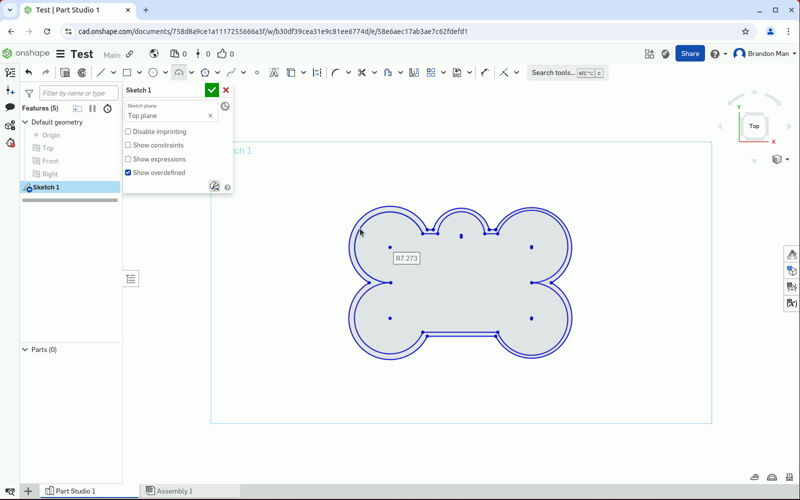
key(l)
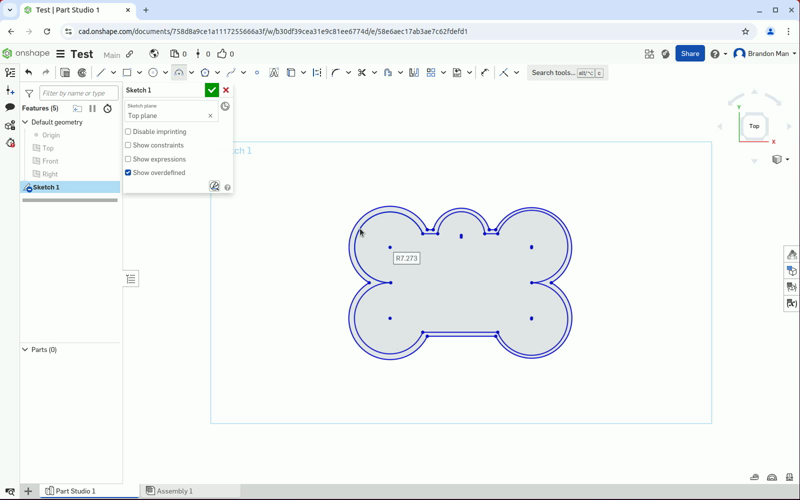
mouse_move(390, 282)
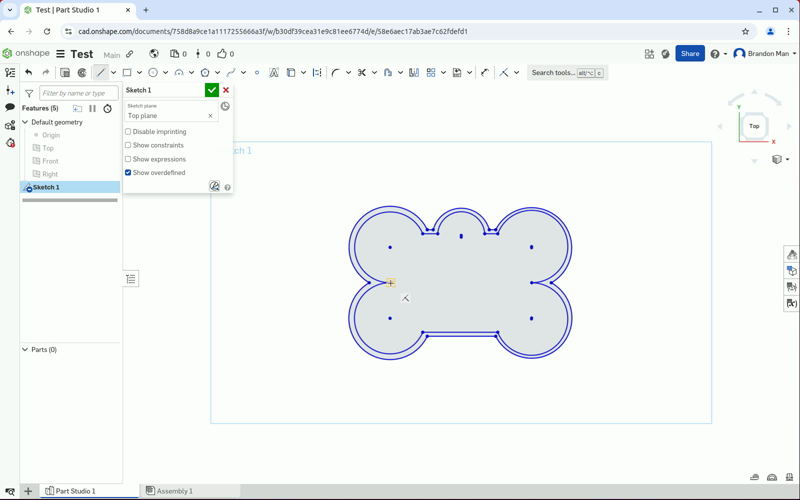
click(390, 282)
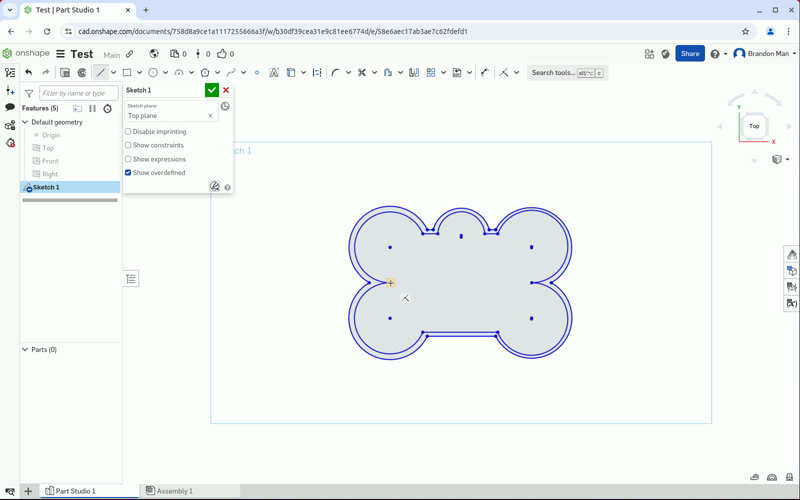
key(esc)
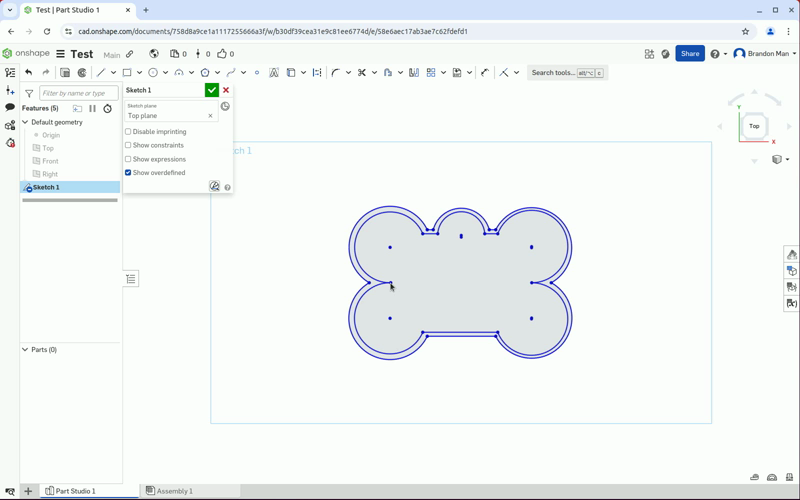
mouse_move(416, 288)
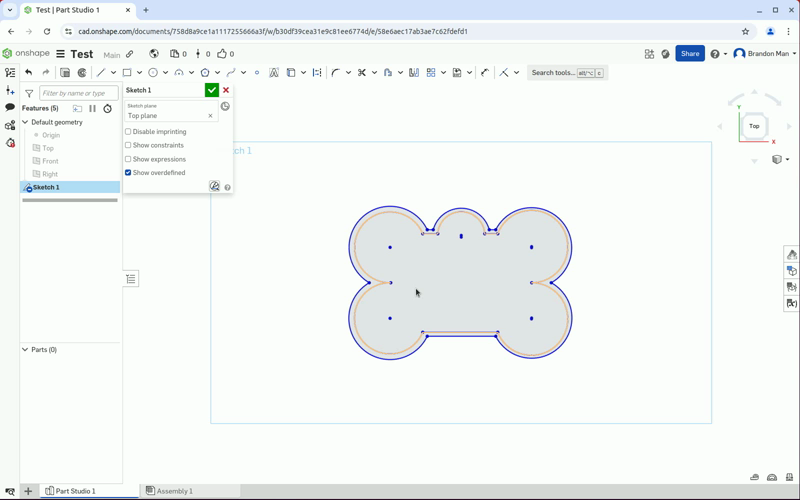
click(416, 288)
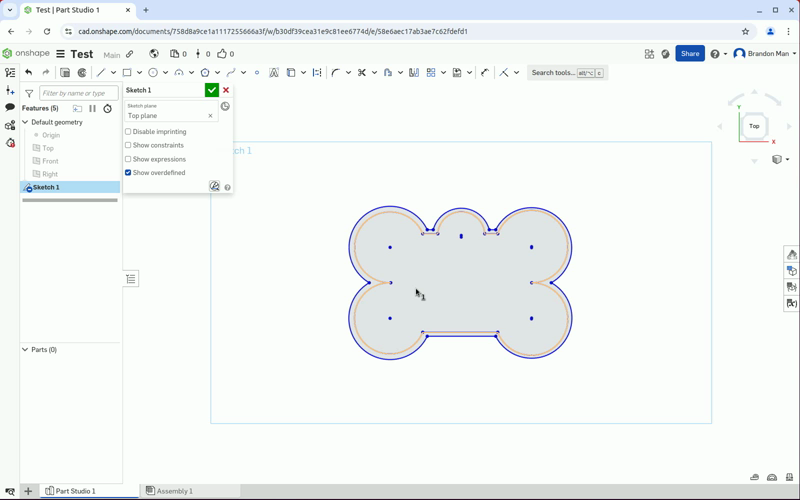
mouse_move(73, 352)
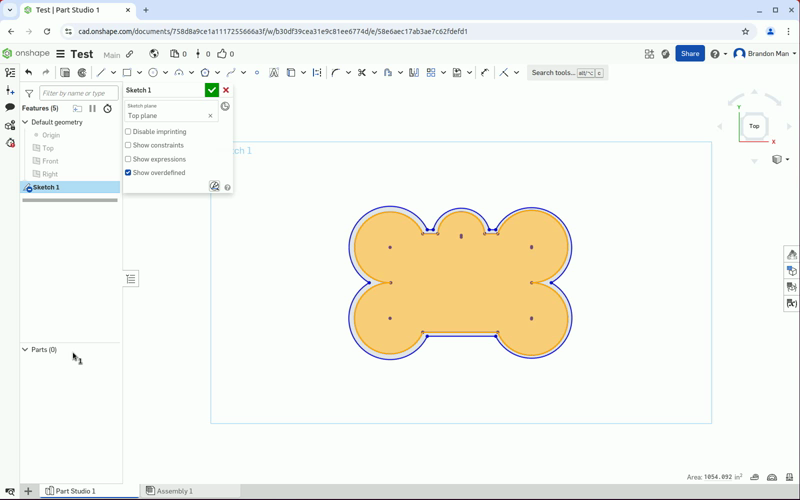
key(shift+y)
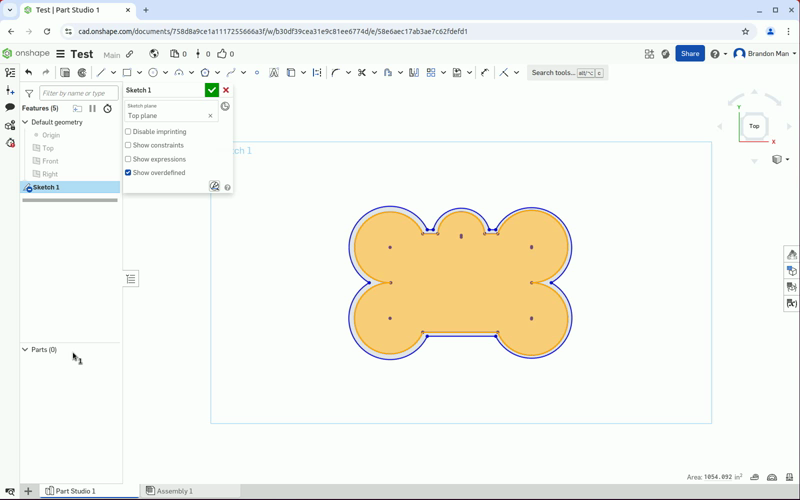
key(shift+e)
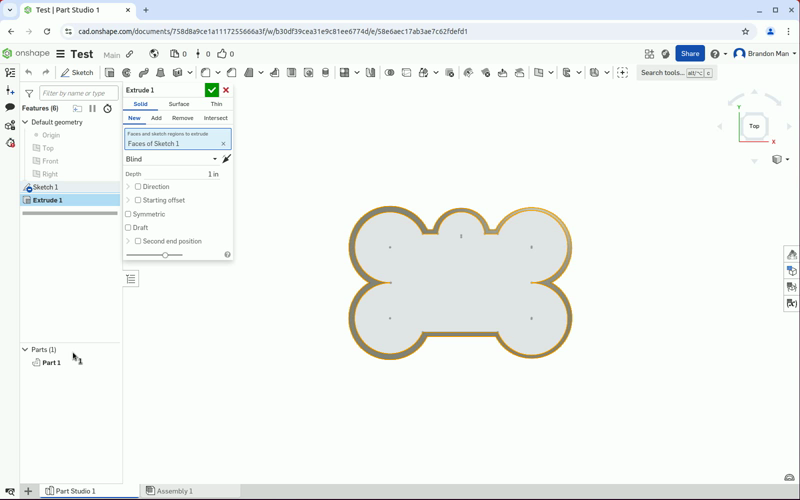
mouse_move(143, 106)
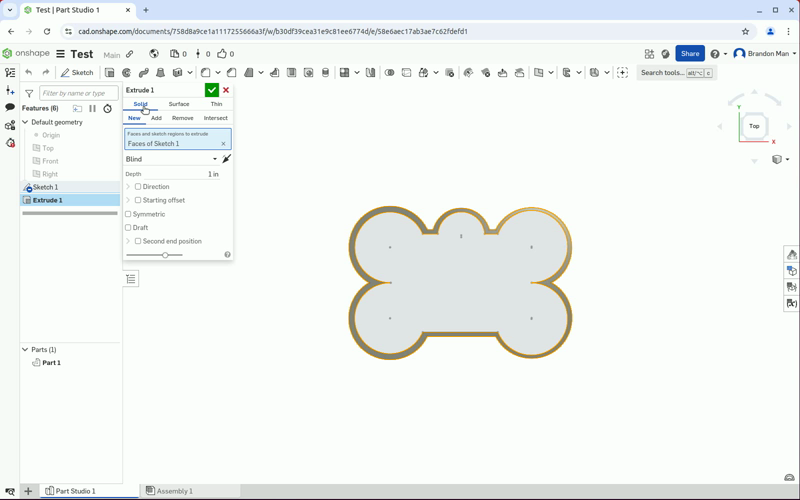
click(143, 106)
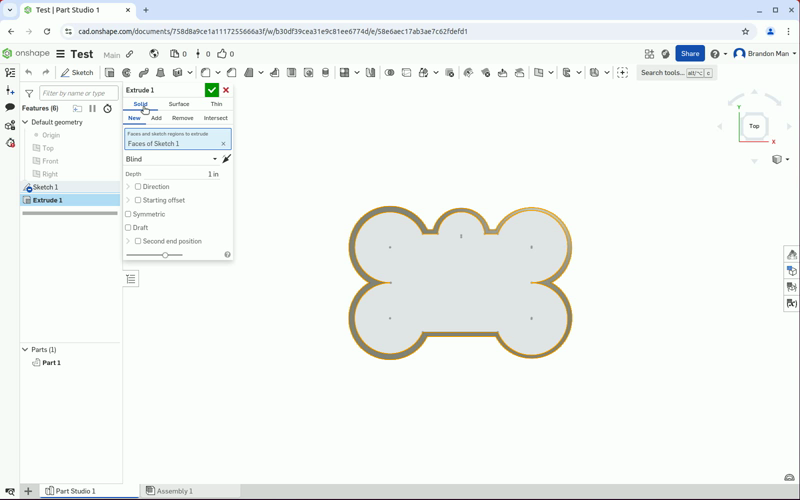
mouse_move(137, 120)
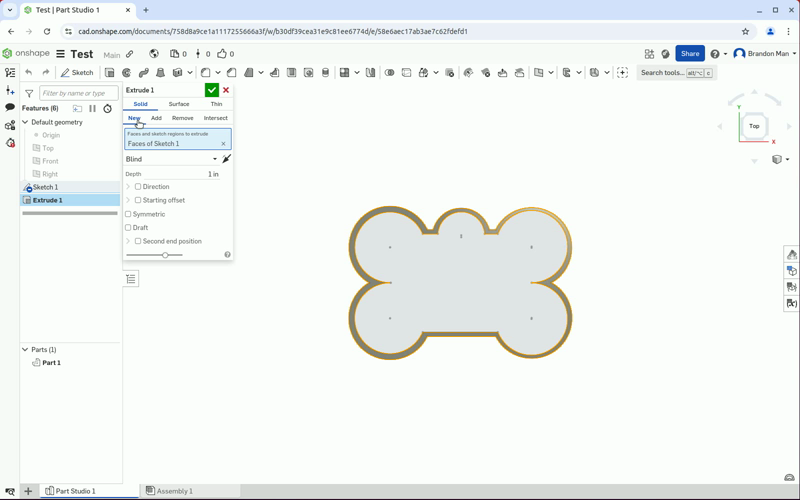
click(137, 120)
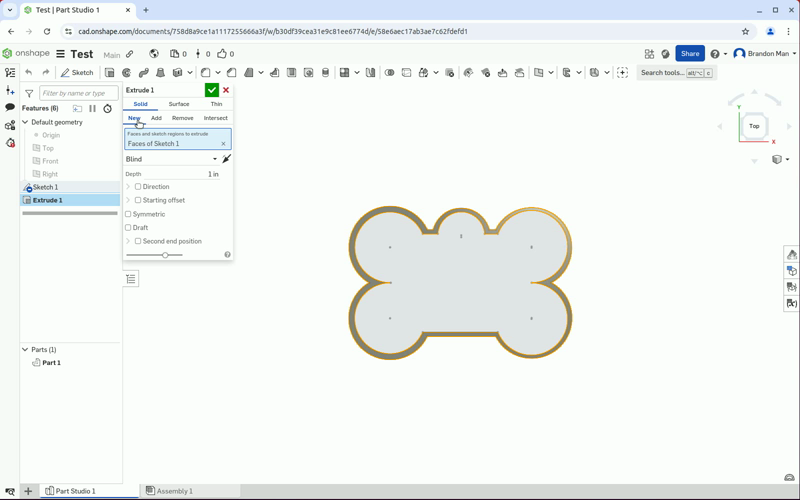
key(tab, 4)
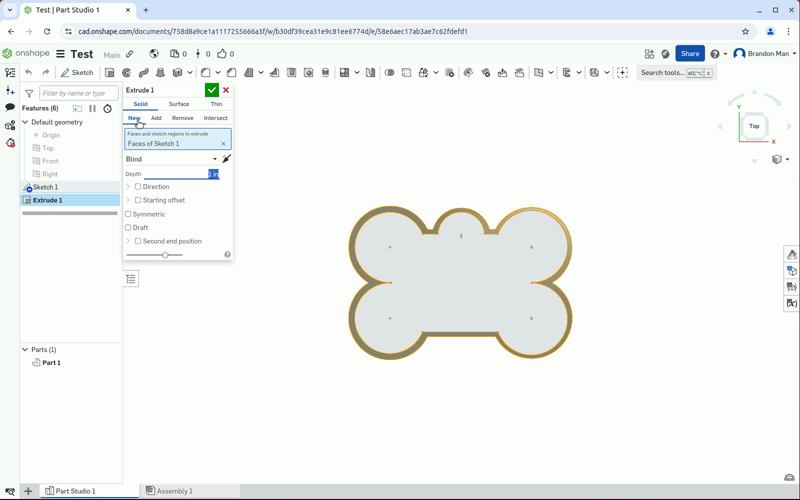
text(2.407)
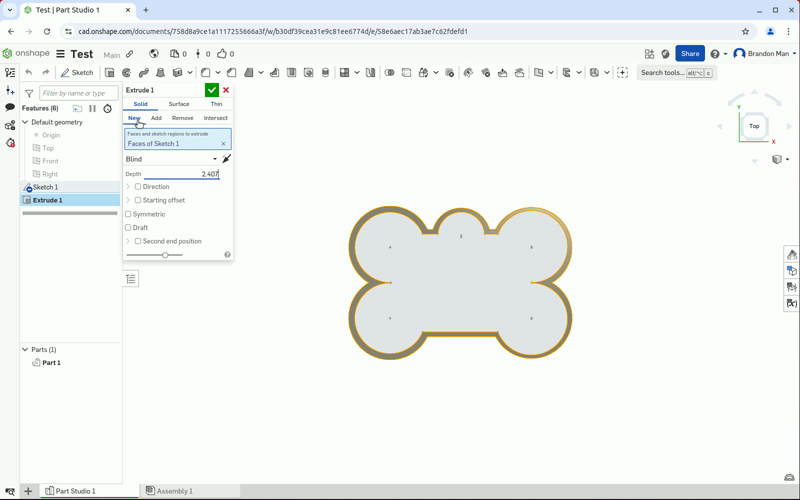
key(enter)
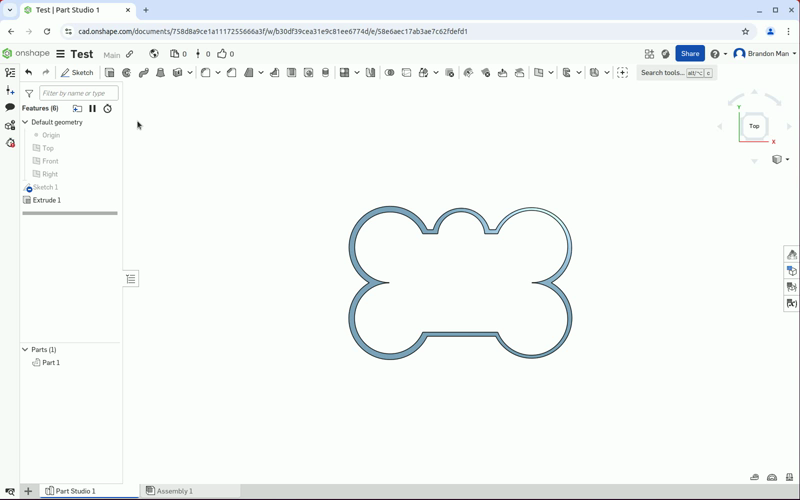
key(shift+h)
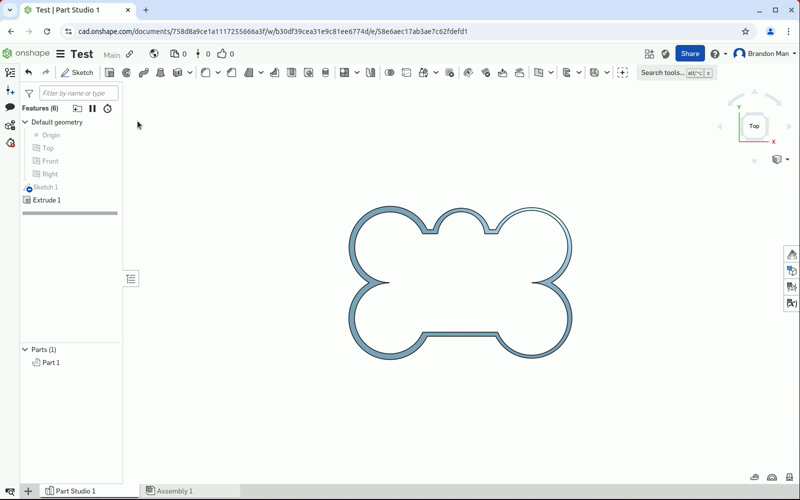
key(shift+h)
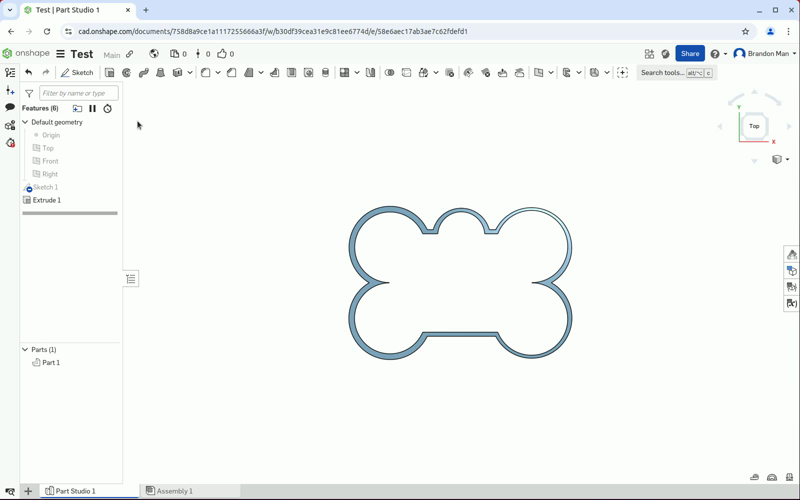
mouse_move(73, 189)
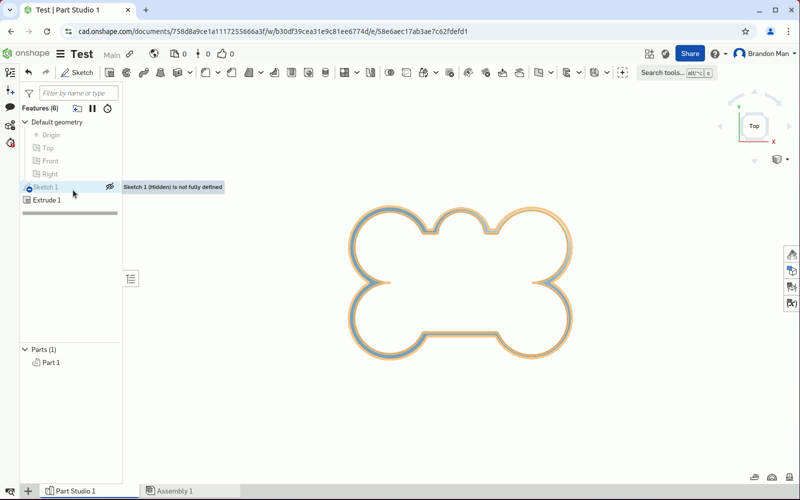
click(73, 189)
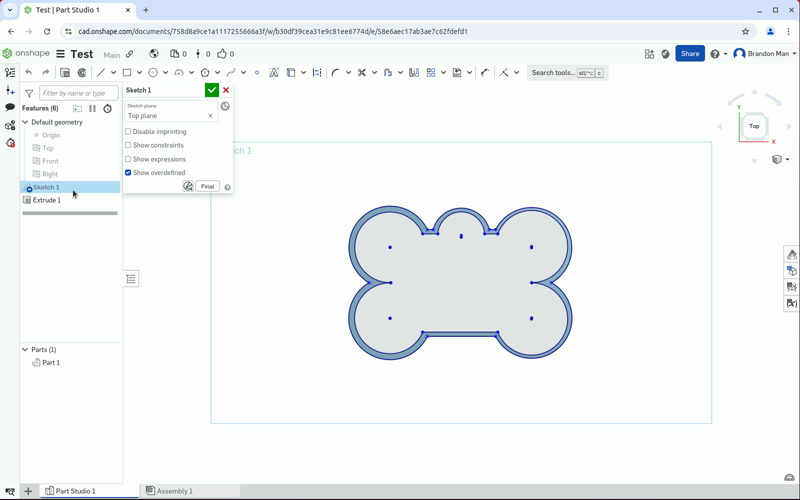
mouse_move(229, 92)
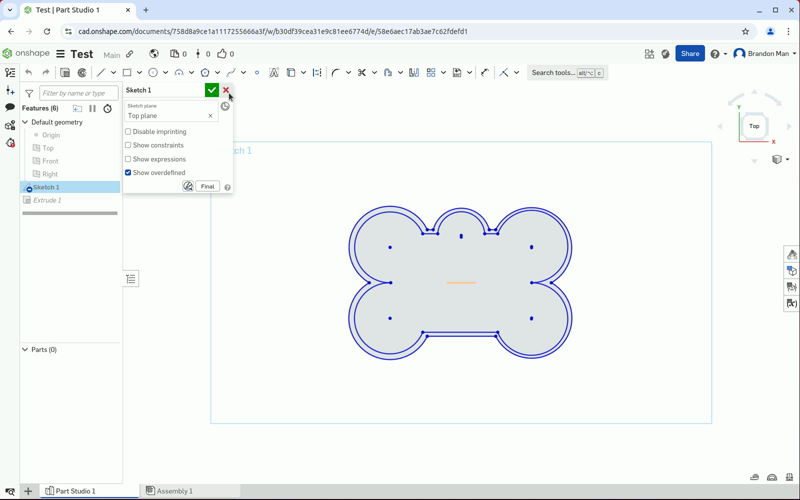
click(229, 92)
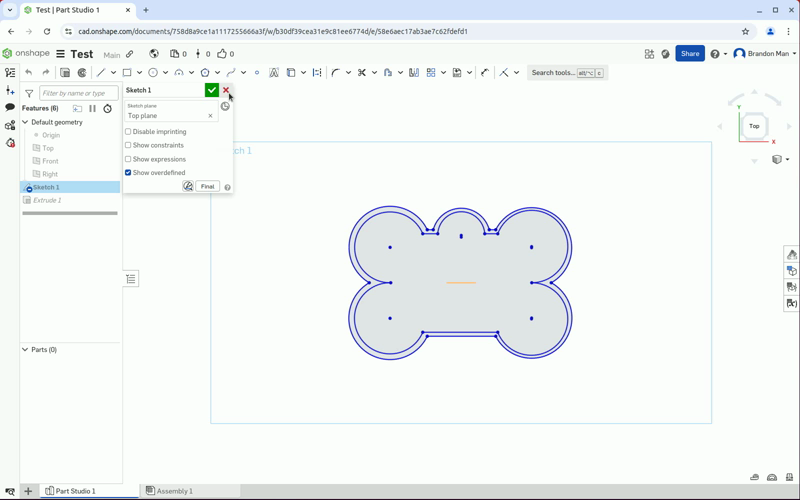
key(shift+s)
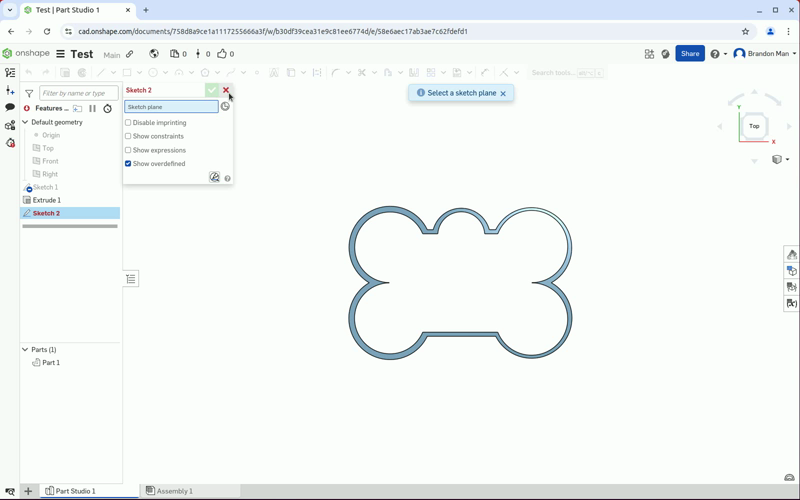
mouse_move(73, 150)
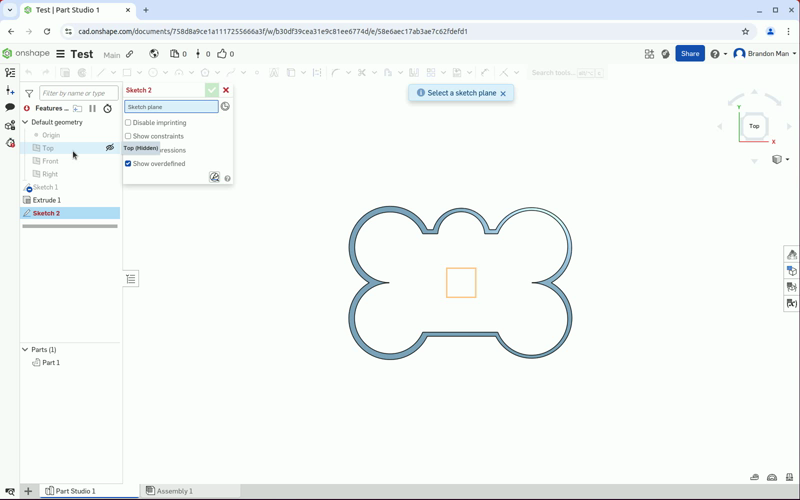
click(73, 150)
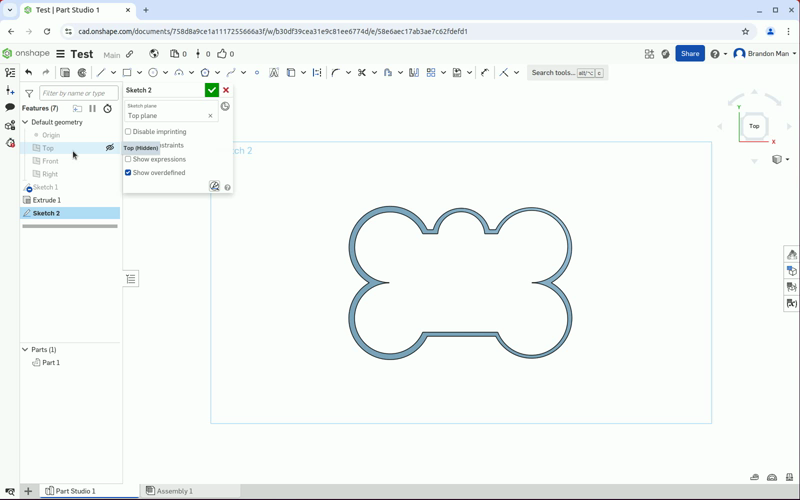
mouse_move(73, 352)
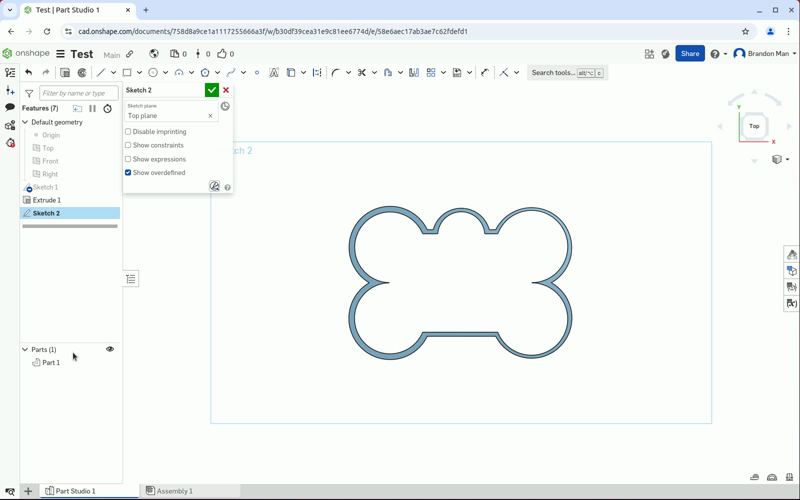
key(y)
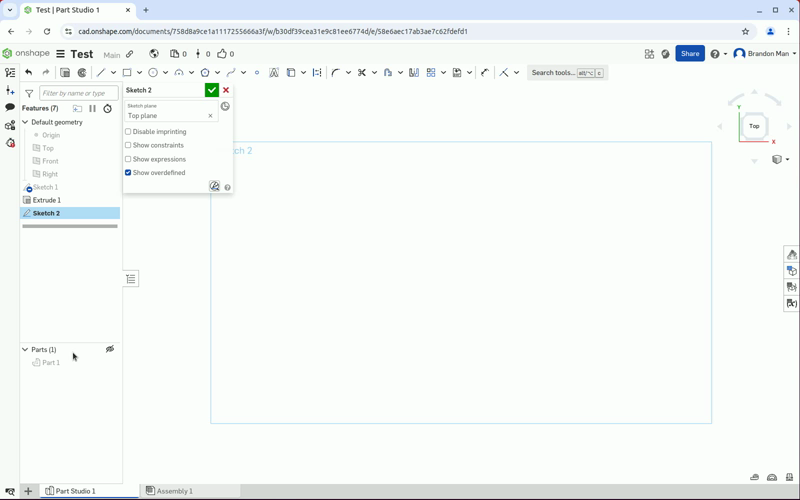
key(a)
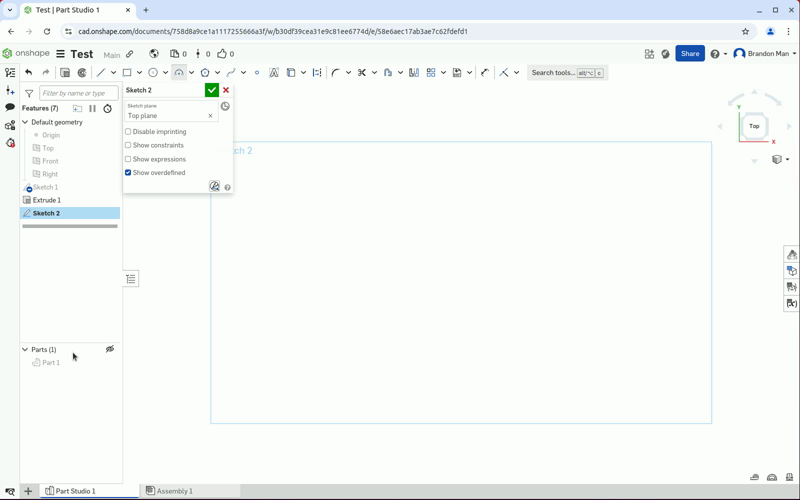
key_down(shift)
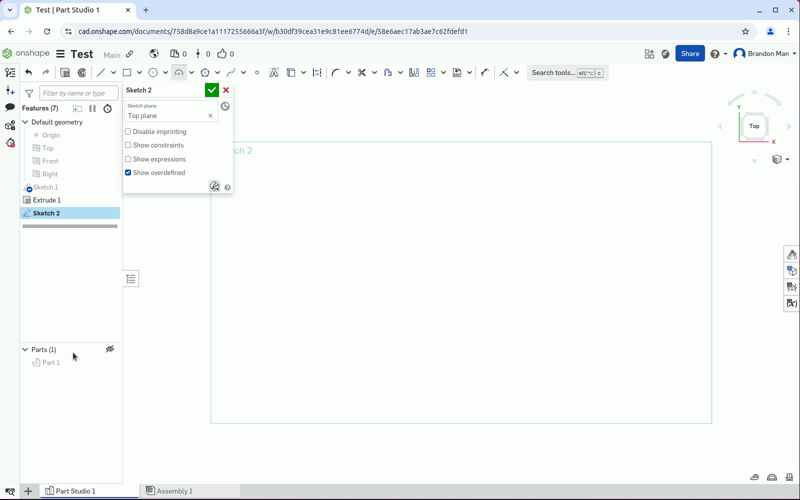
mouse_move(389, 282)
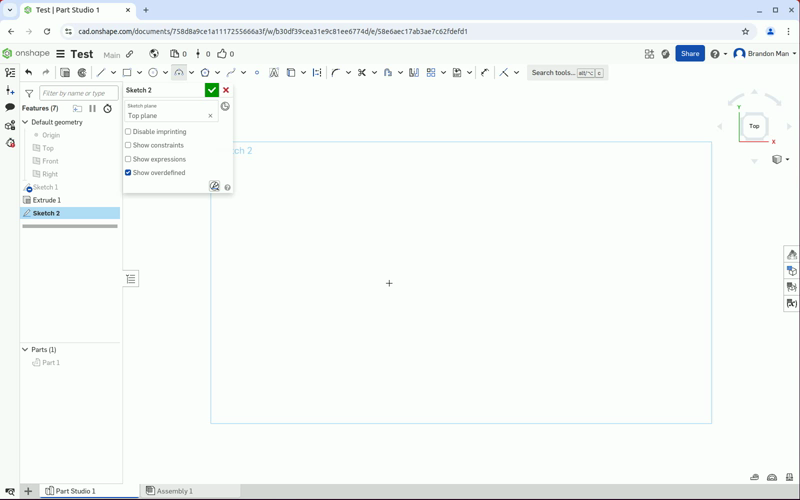
click(389, 282)
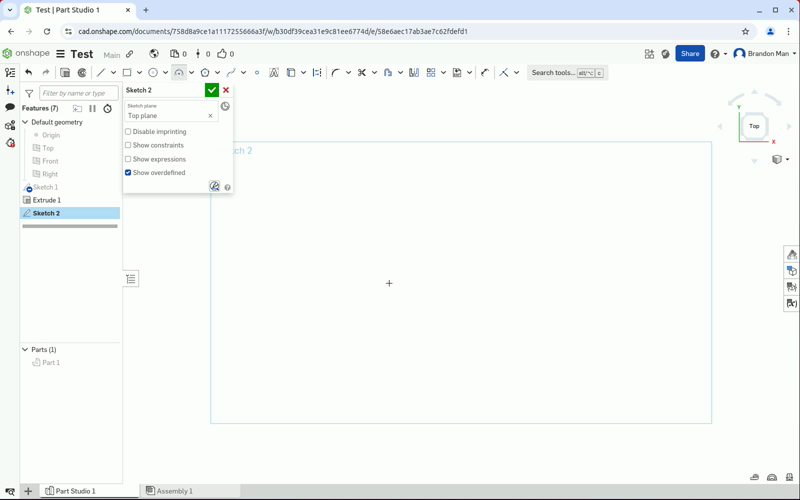
key_up(shift)
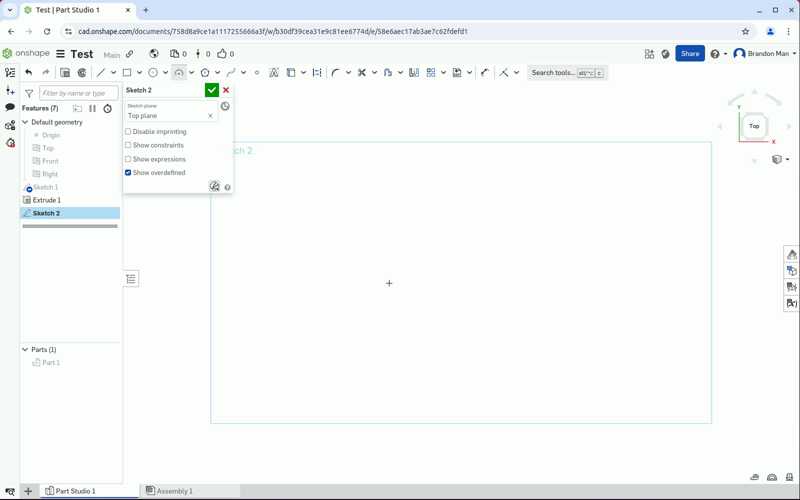
key_down(shift)
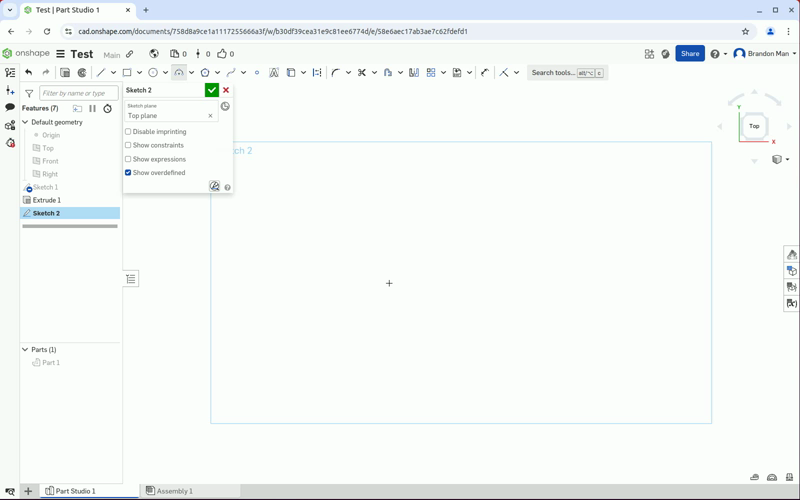
mouse_move(422, 331)
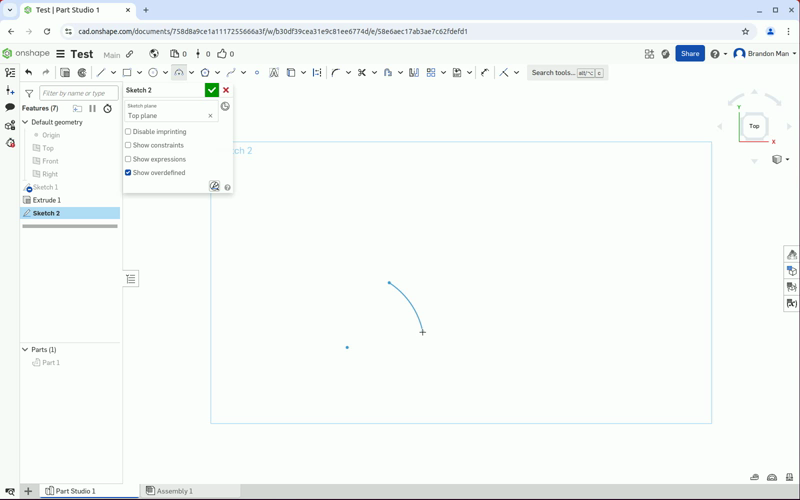
click(422, 331)
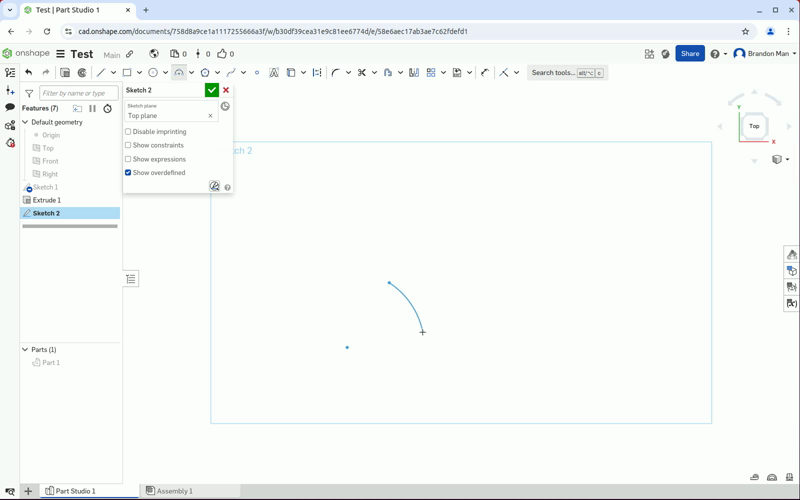
mouse_move(359, 339)
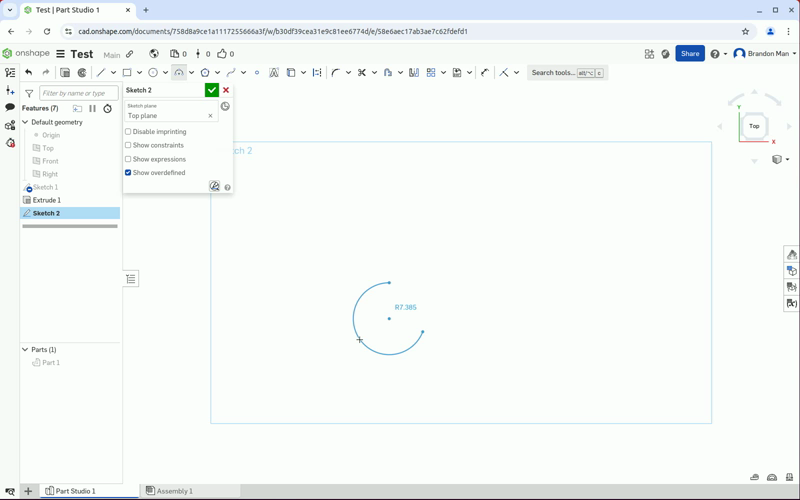
click(359, 339)
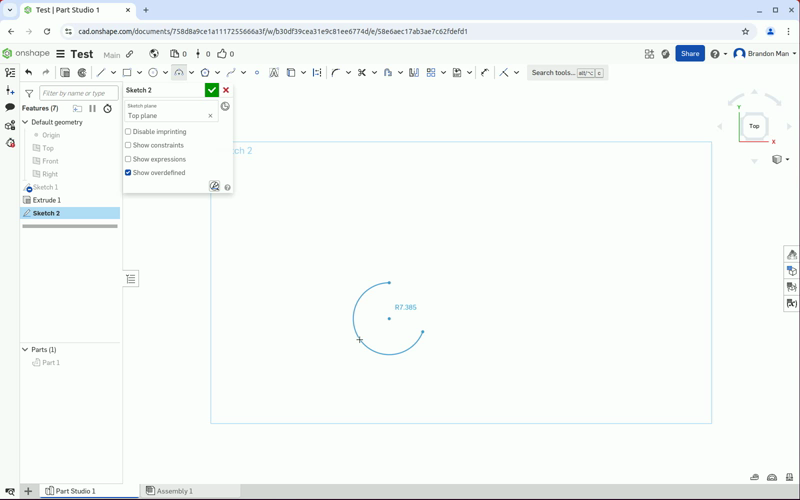
key_up(shift)
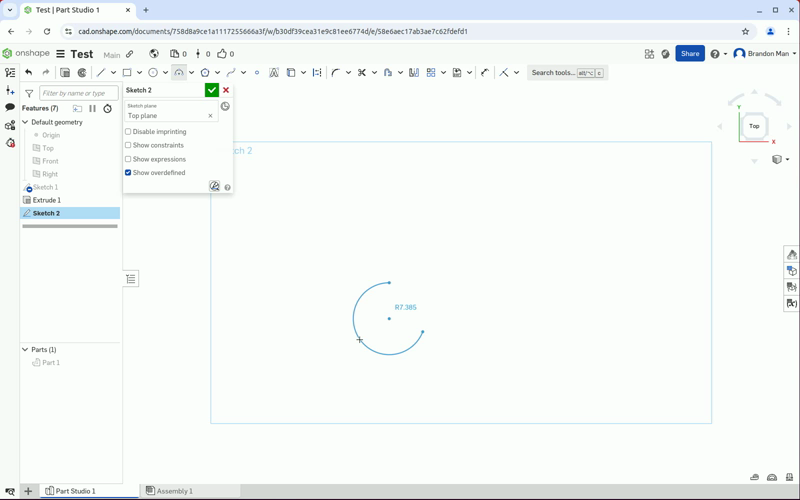
key(esc)
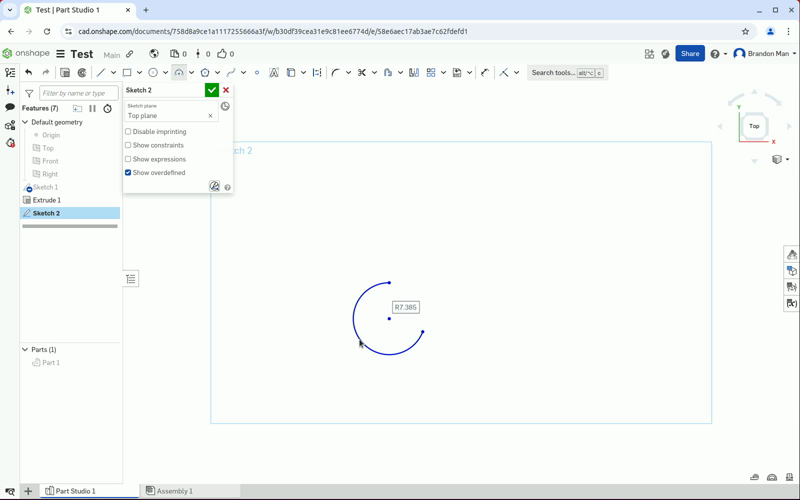
key(l)
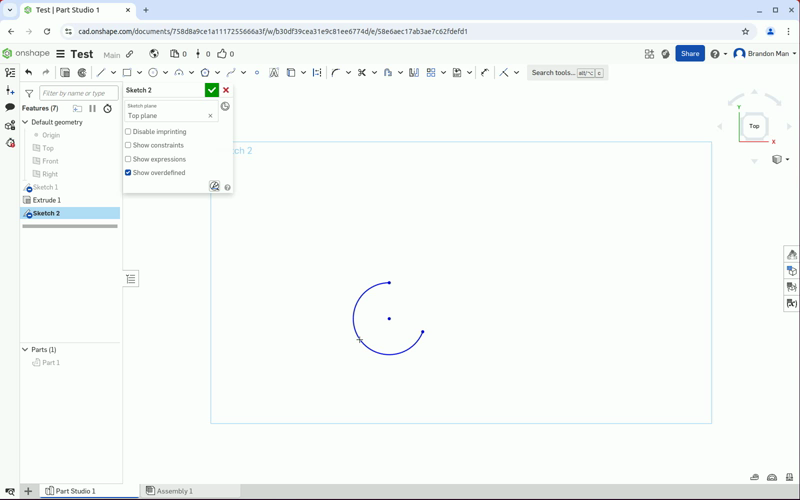
mouse_move(422, 331)
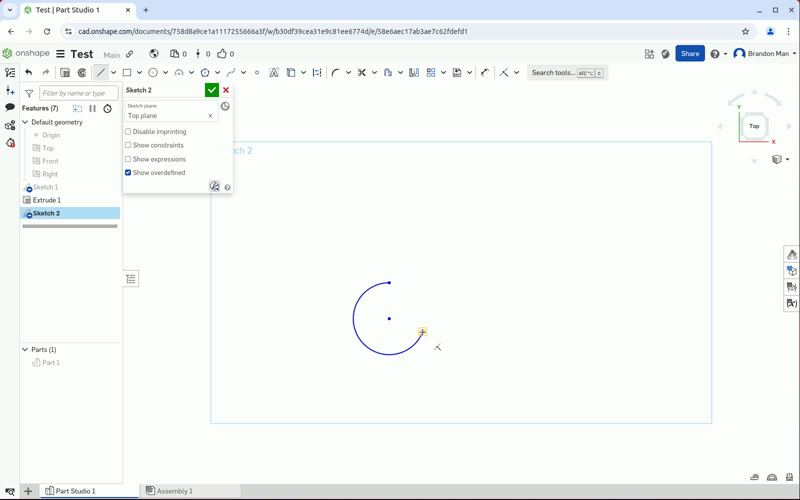
click(422, 331)
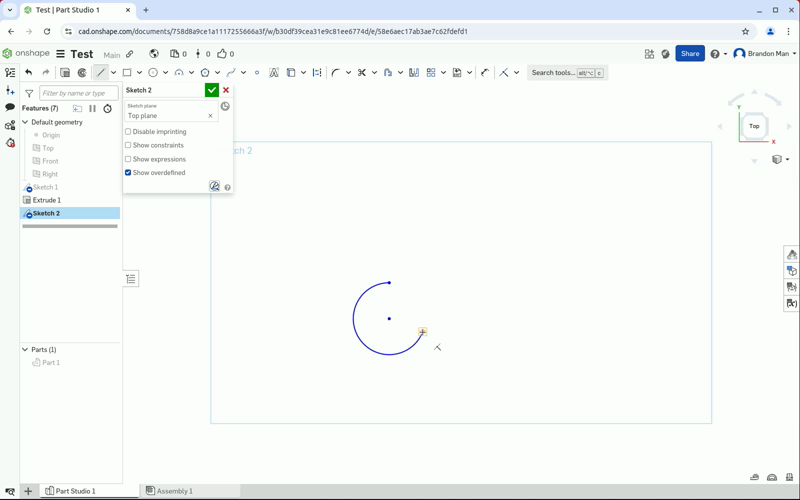
key_down(shift)
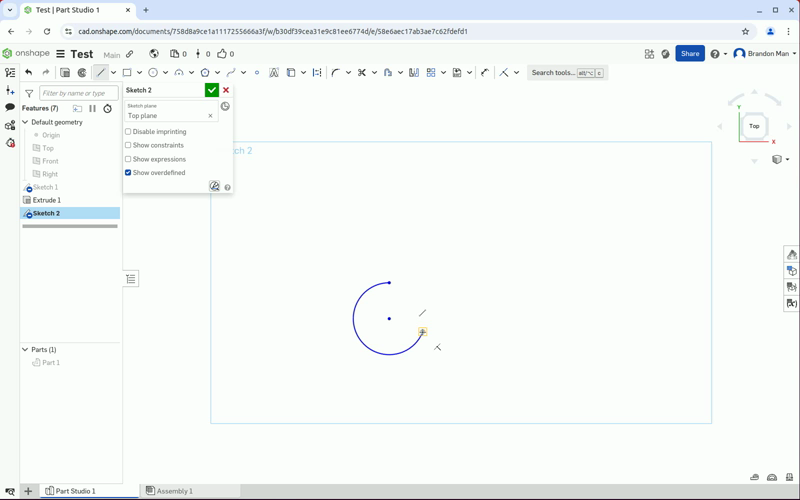
mouse_move(497, 331)
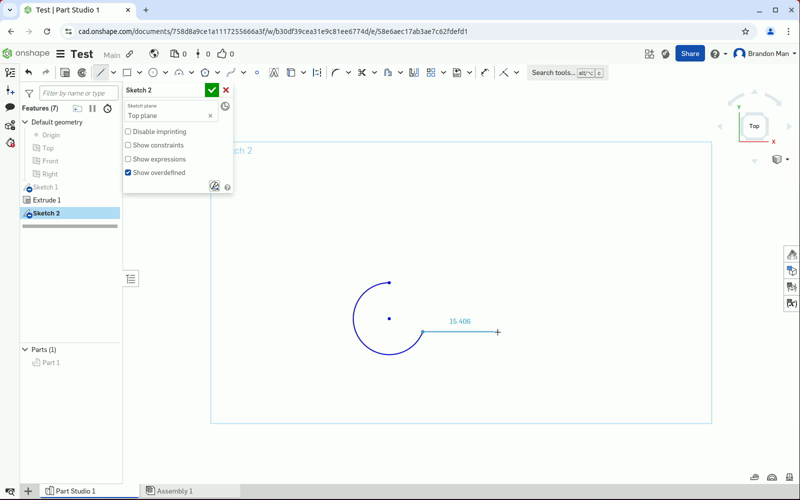
click(497, 331)
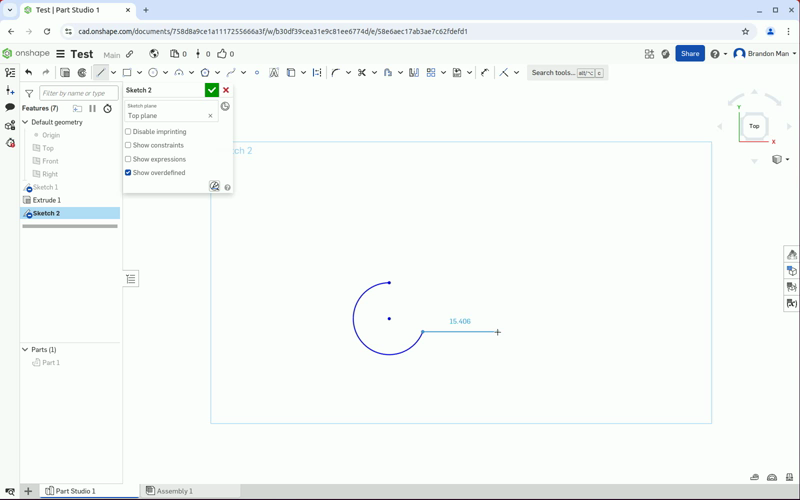
key_up(shift)
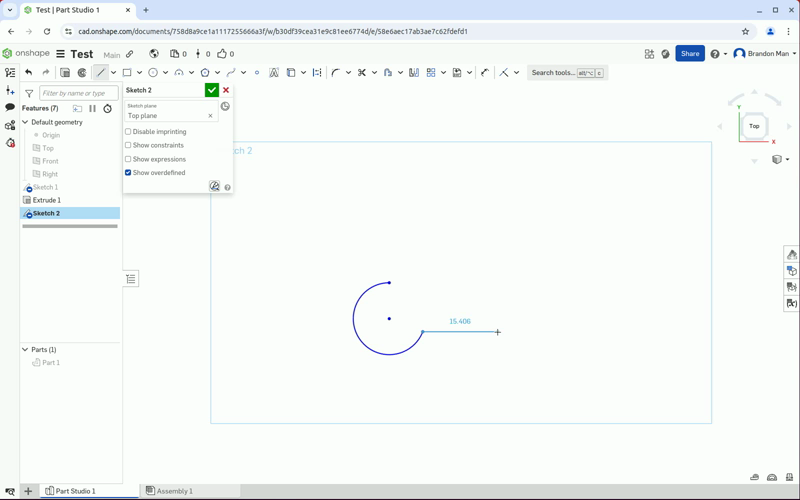
key(esc)
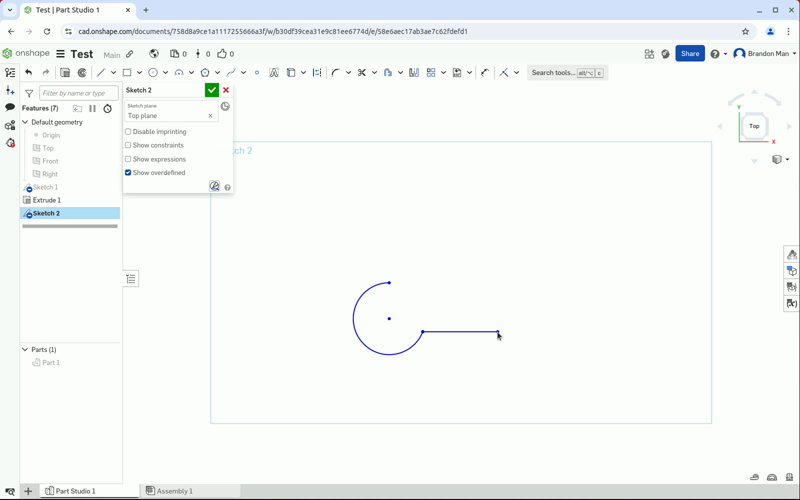
key(a)
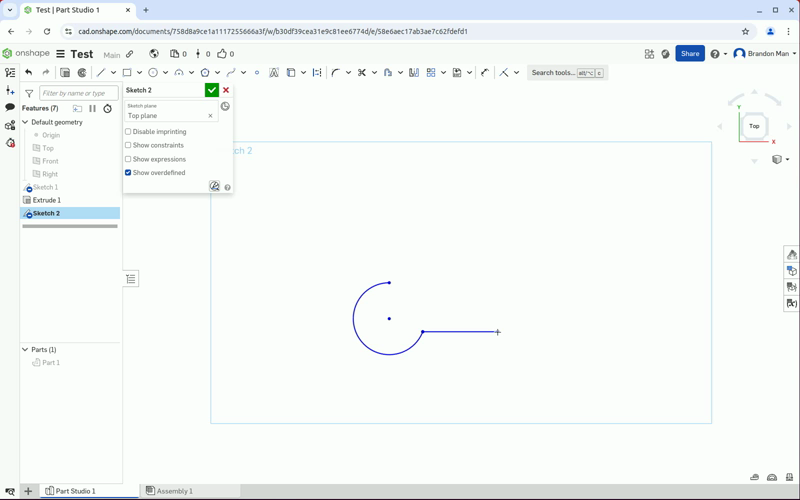
mouse_move(497, 331)
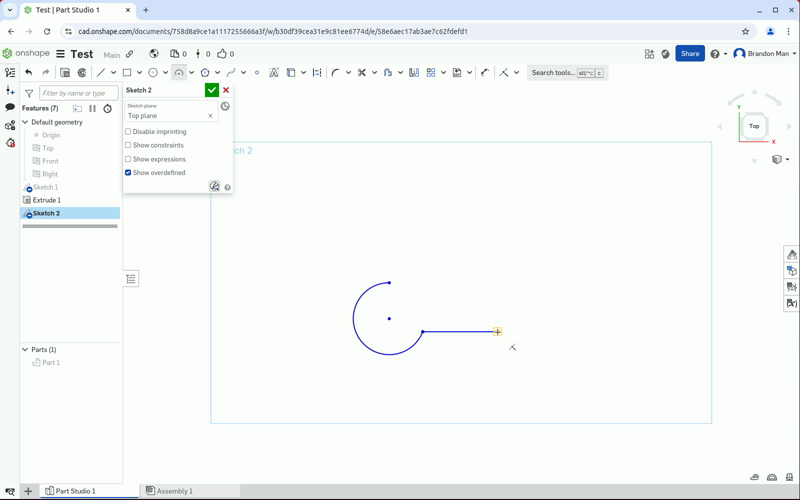
click(497, 331)
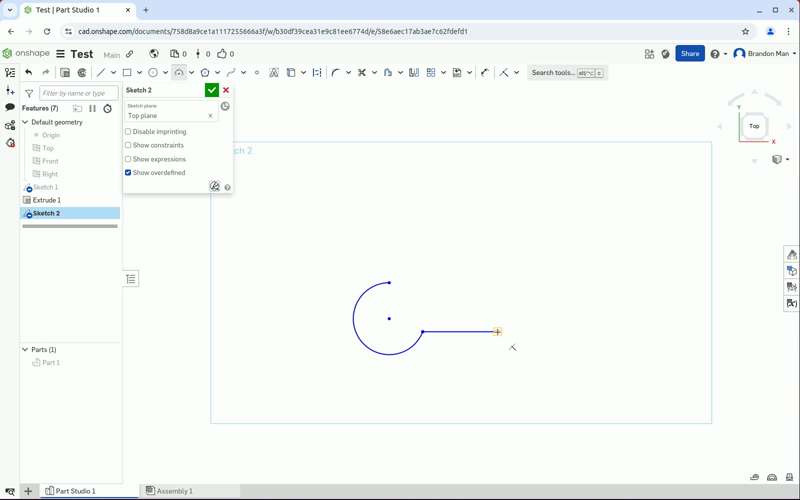
key_down(shift)
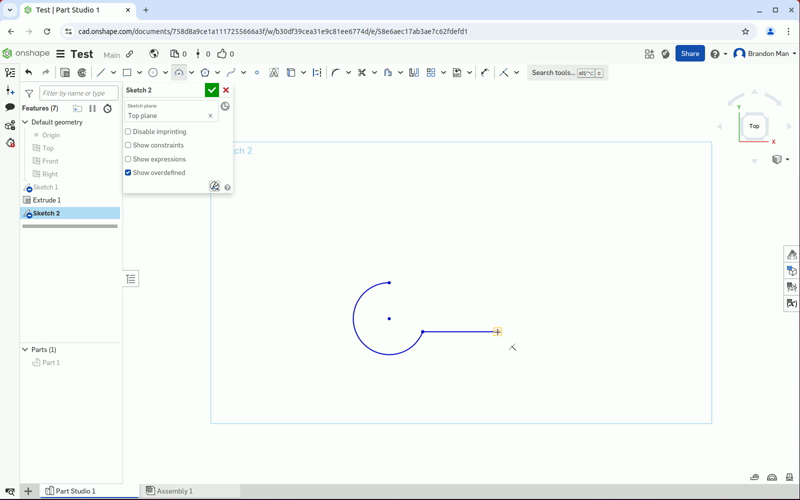
mouse_move(531, 282)
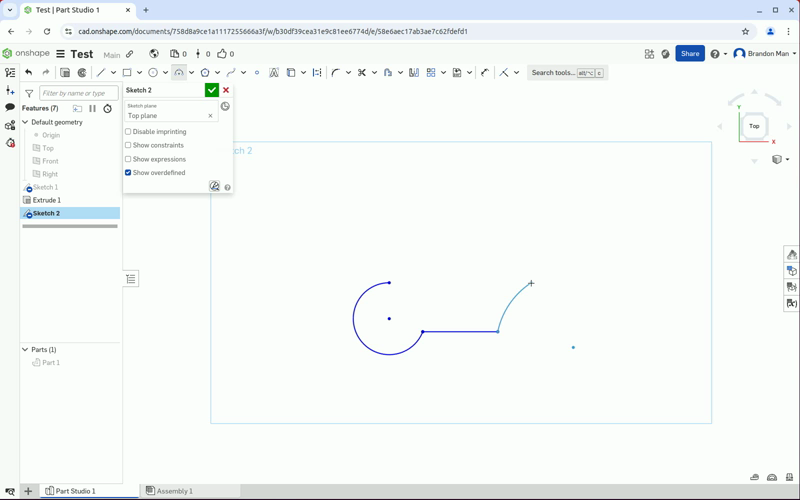
click(531, 282)
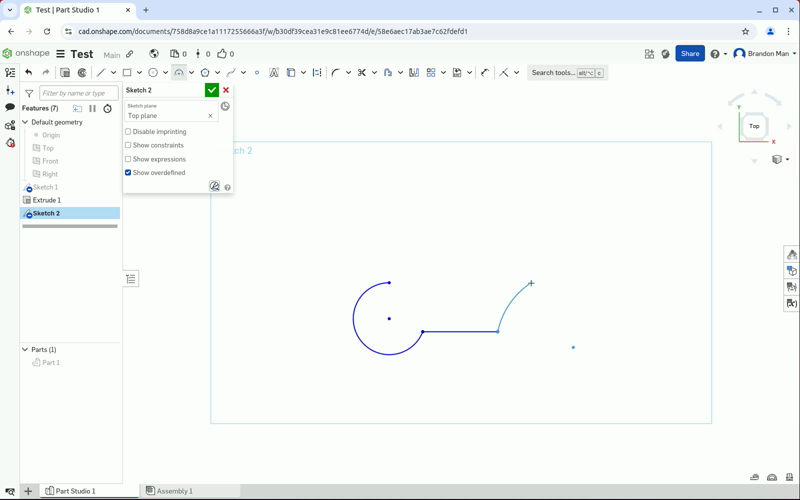
mouse_move(560, 339)
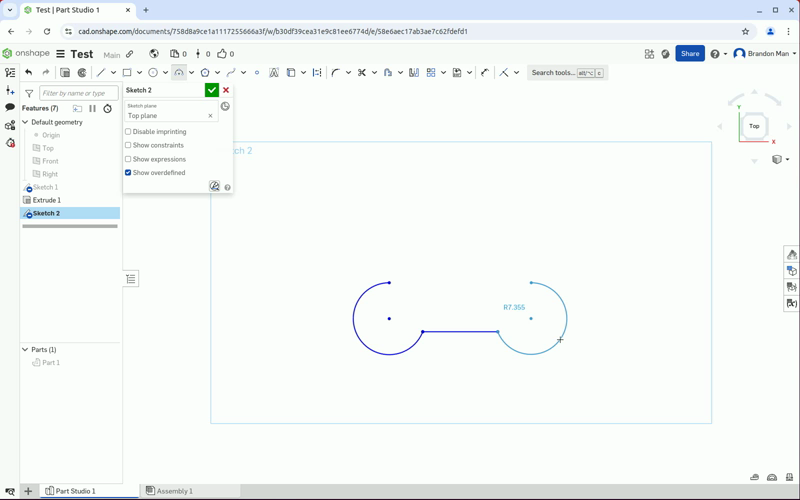
click(560, 339)
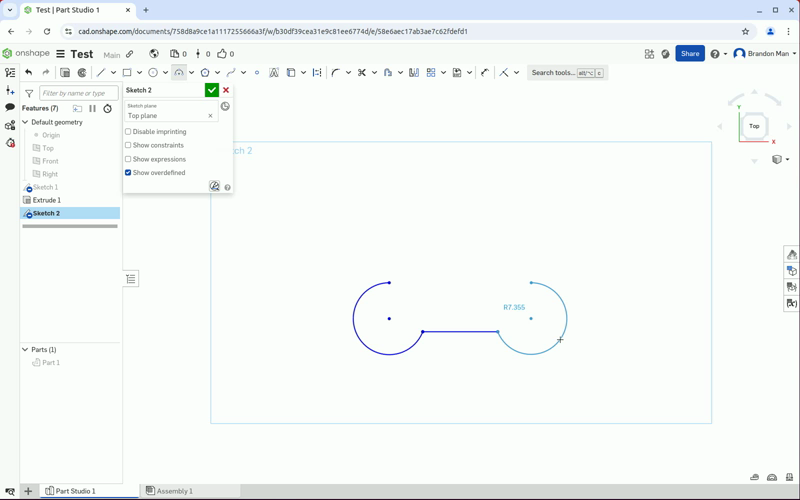
key_up(shift)
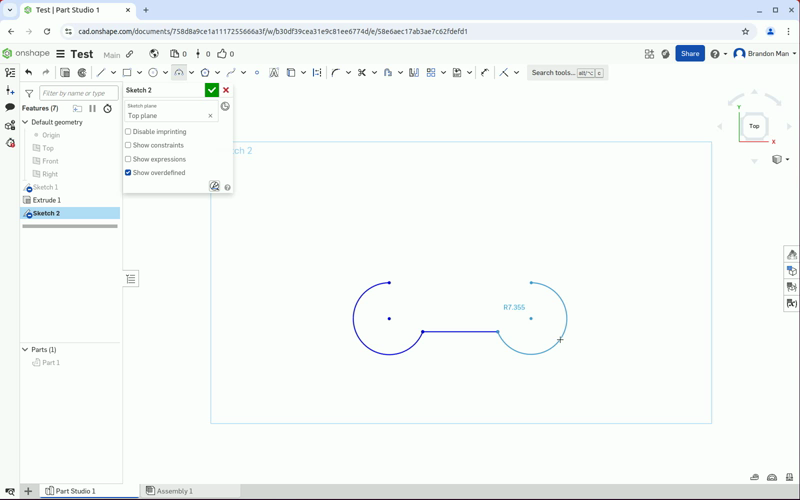
mouse_move(531, 282)
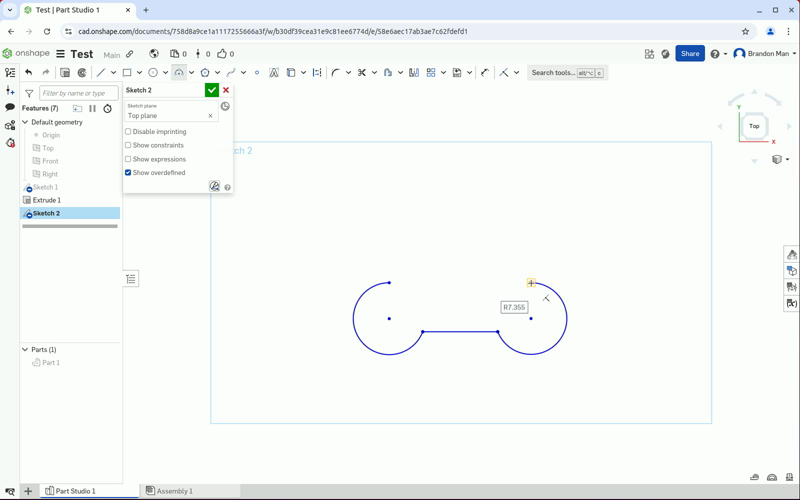
click(531, 282)
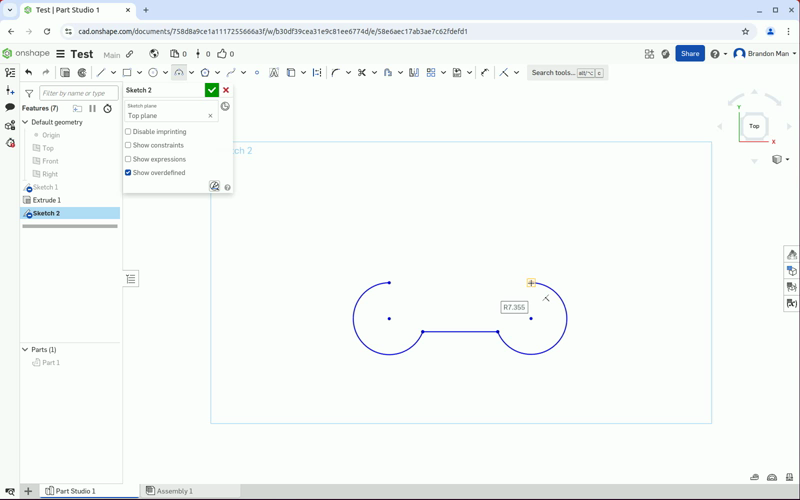
key_down(shift)
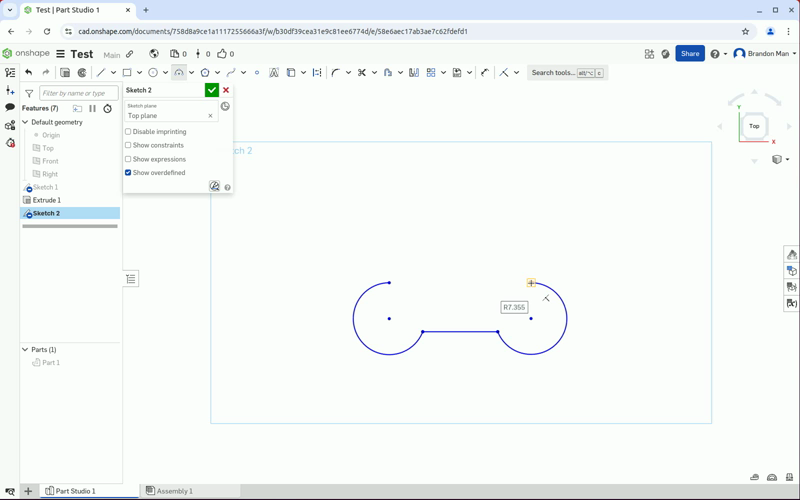
mouse_move(497, 234)
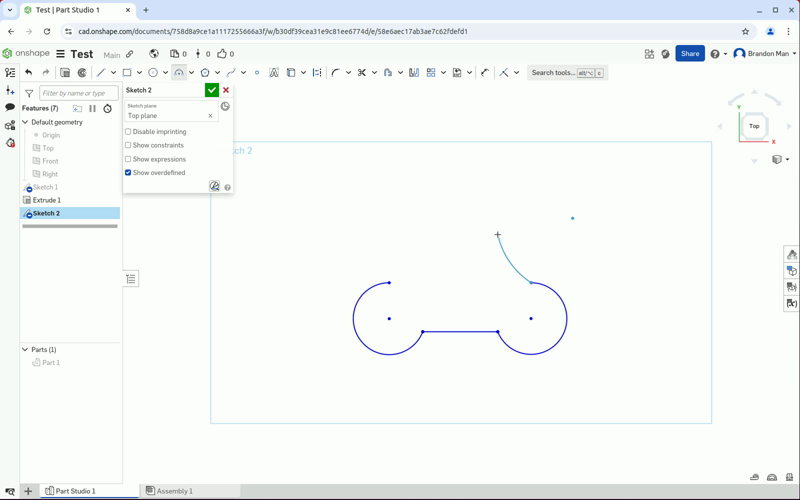
click(497, 234)
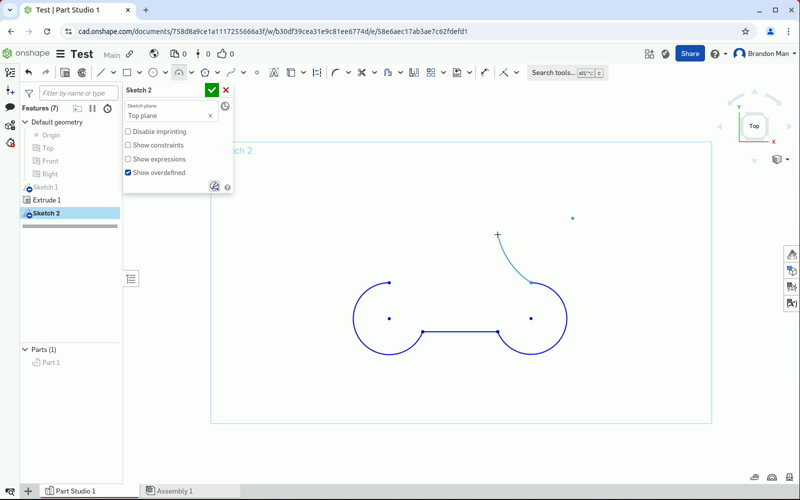
mouse_move(560, 226)
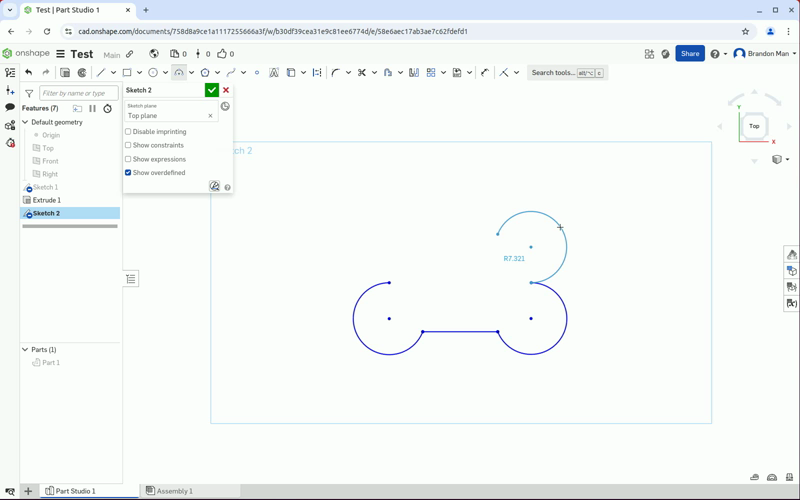
click(560, 226)
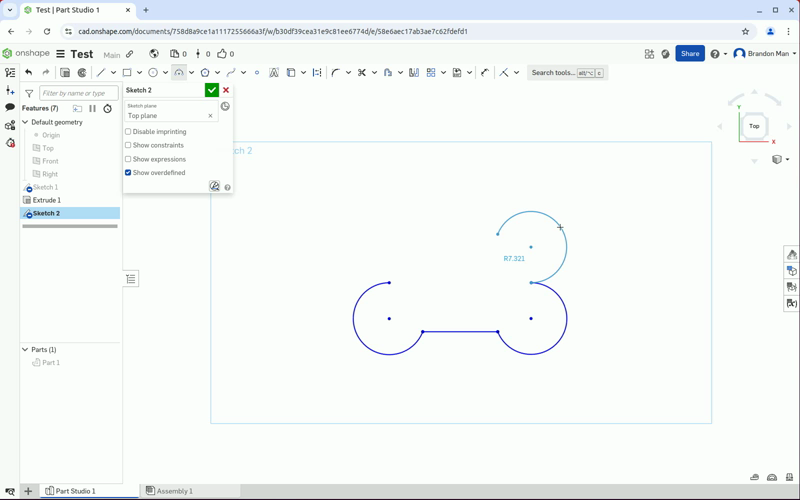
key_up(shift)
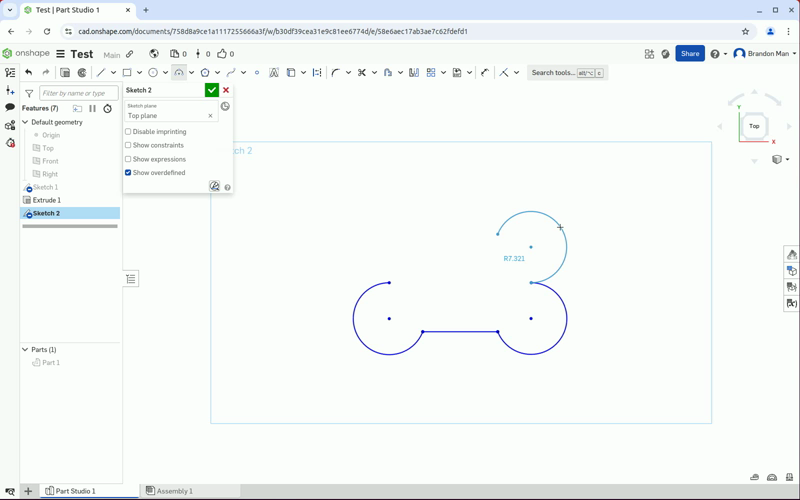
key(esc)
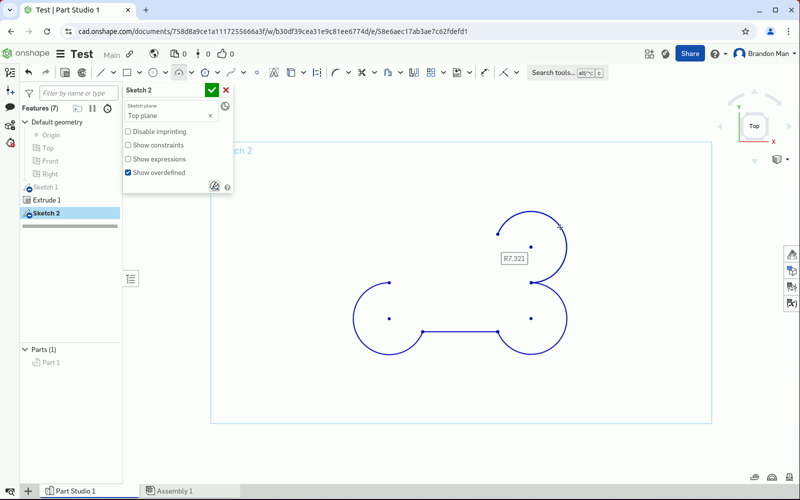
key(l)
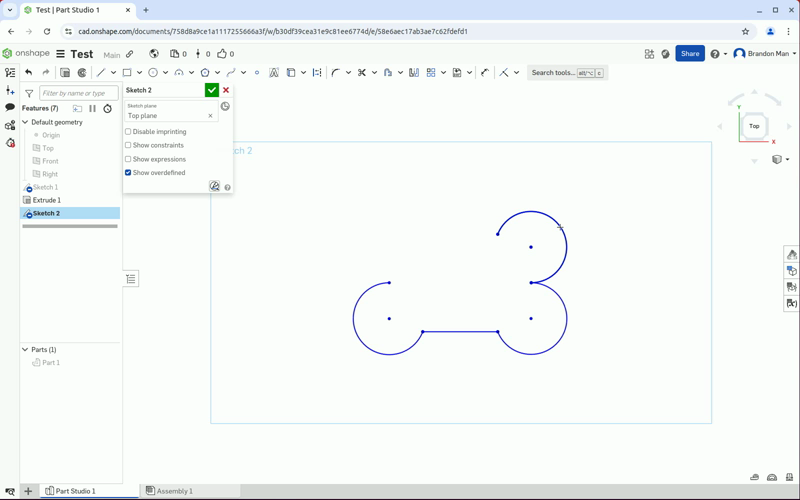
mouse_move(497, 234)
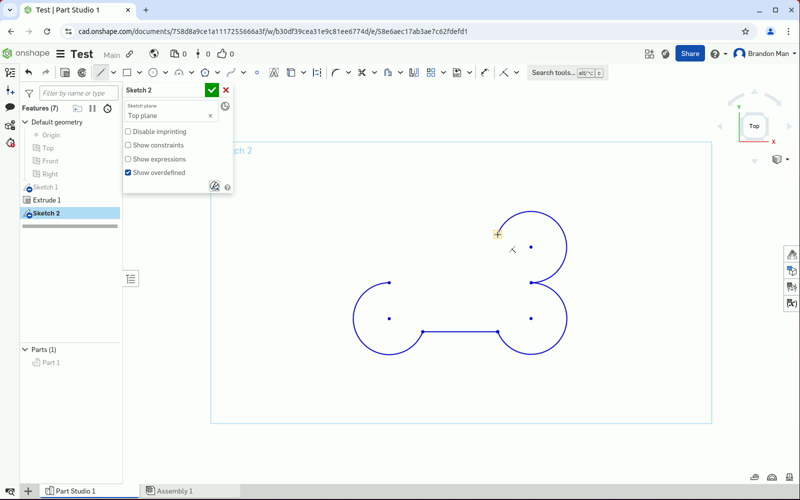
click(497, 234)
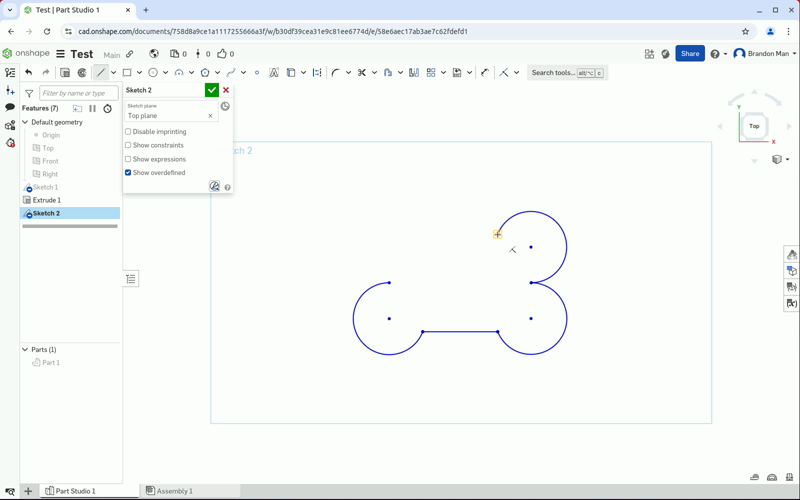
key_down(shift)
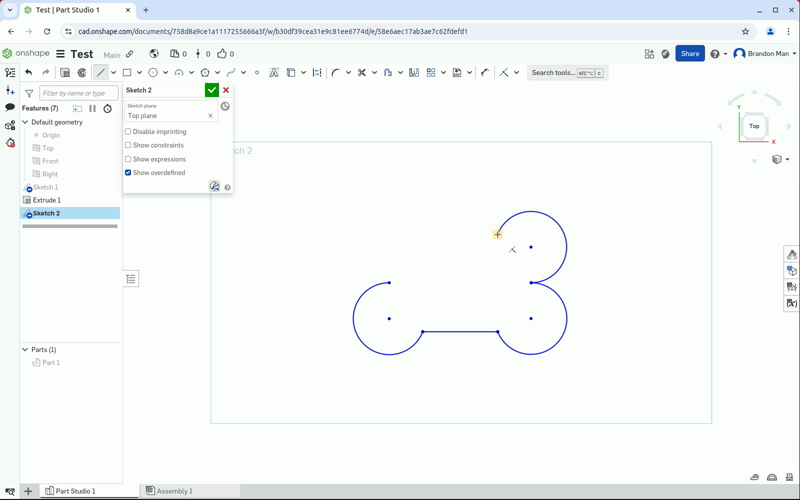
mouse_move(527, 234)
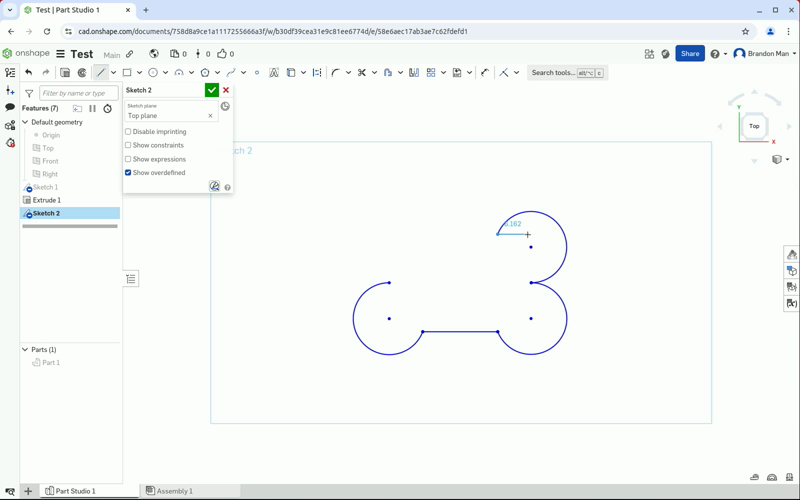
mouse_move(484, 234)
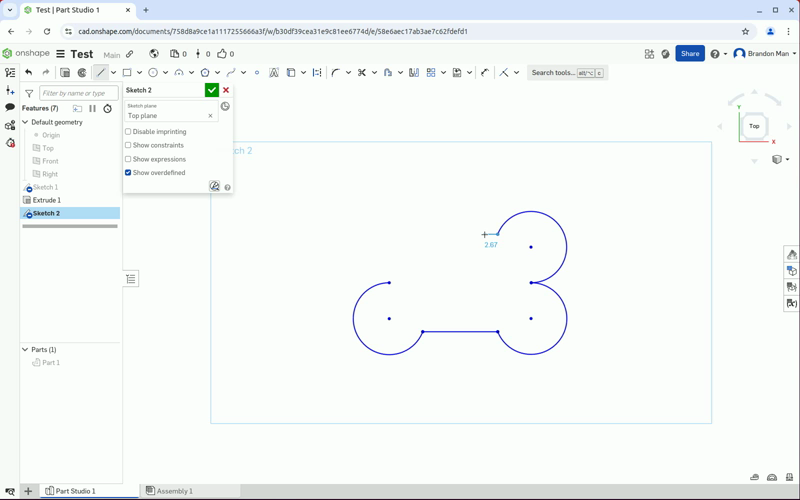
click(484, 234)
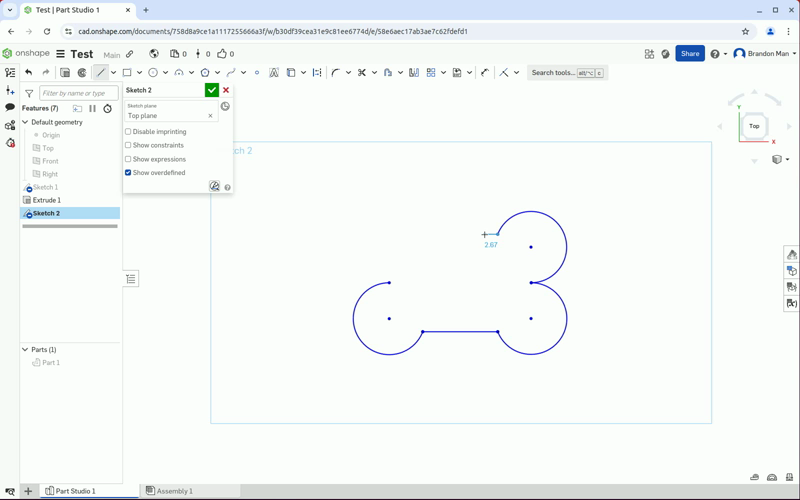
key_up(shift)
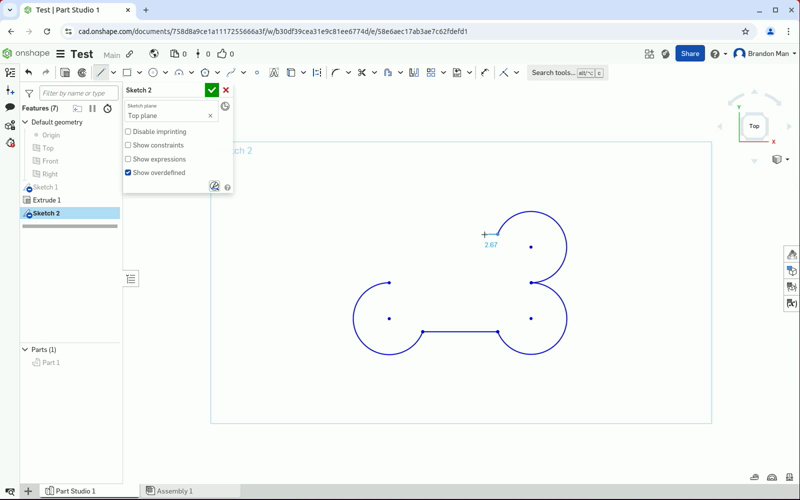
key(esc)
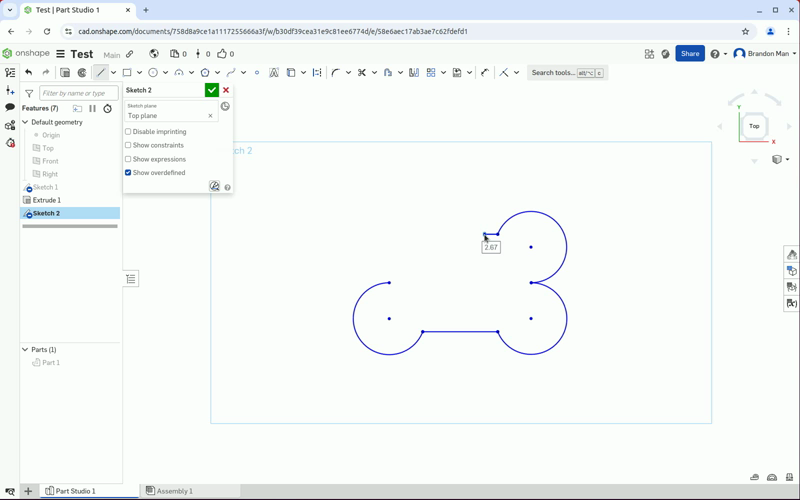
key(a)
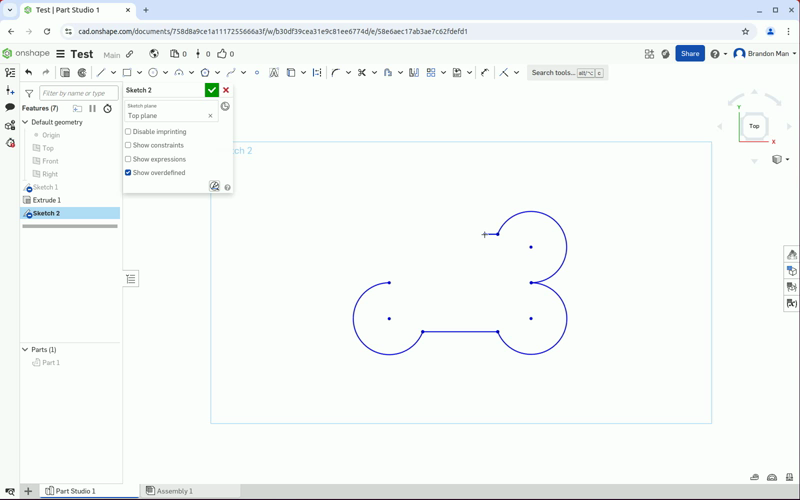
mouse_move(484, 234)
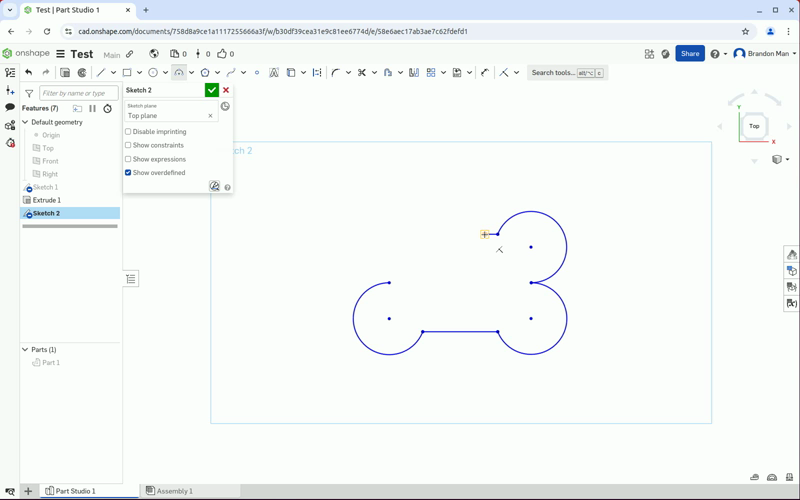
click(484, 234)
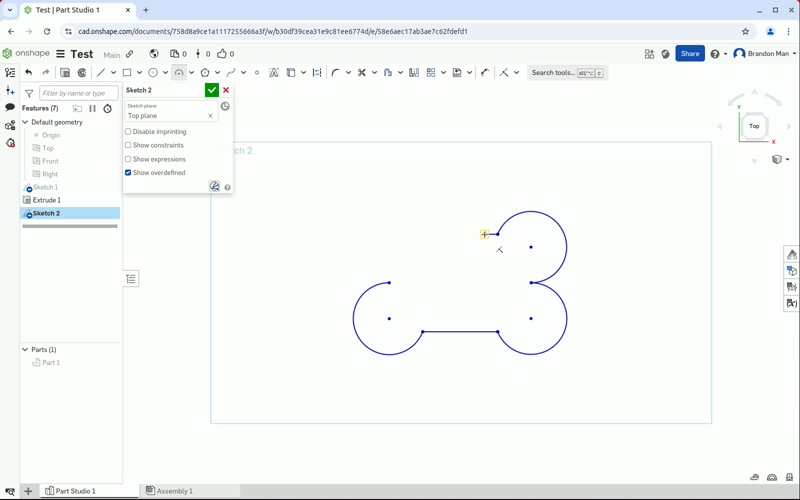
key_down(shift)
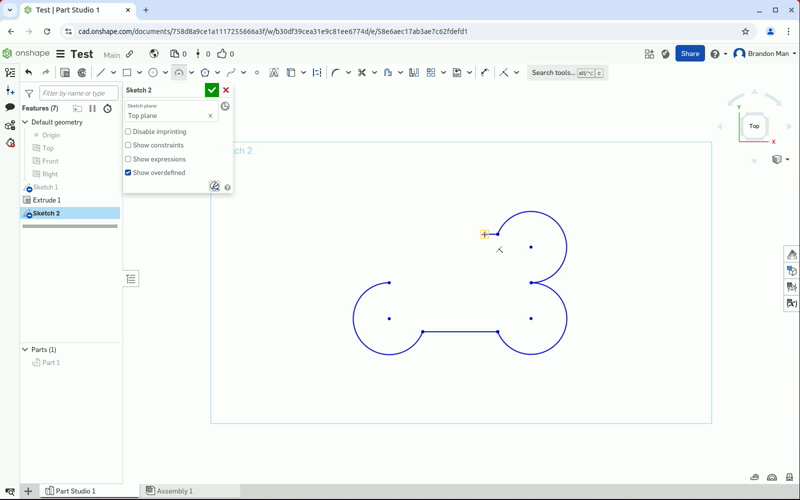
mouse_move(435, 234)
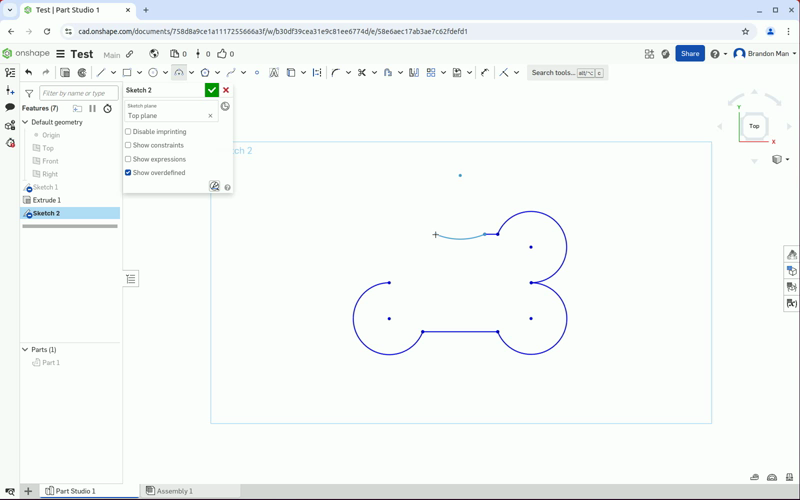
click(435, 234)
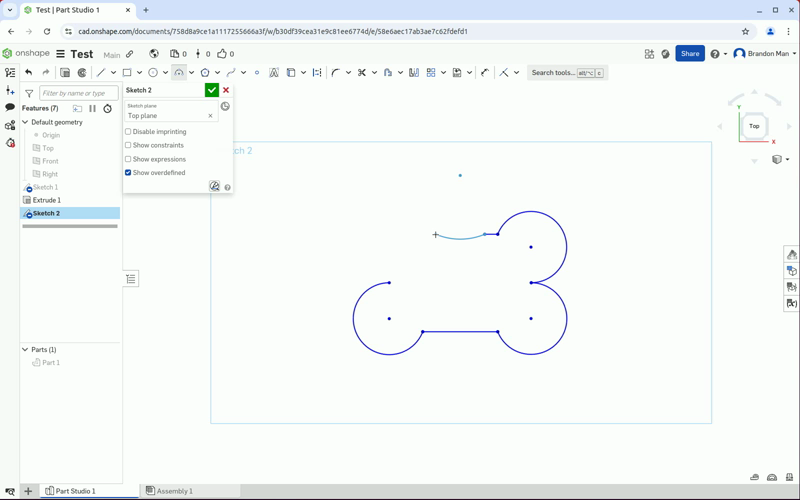
mouse_move(460, 211)
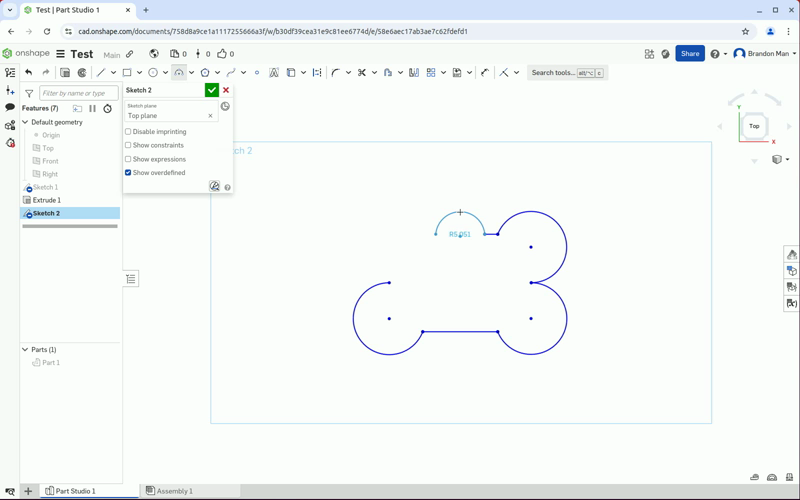
click(460, 211)
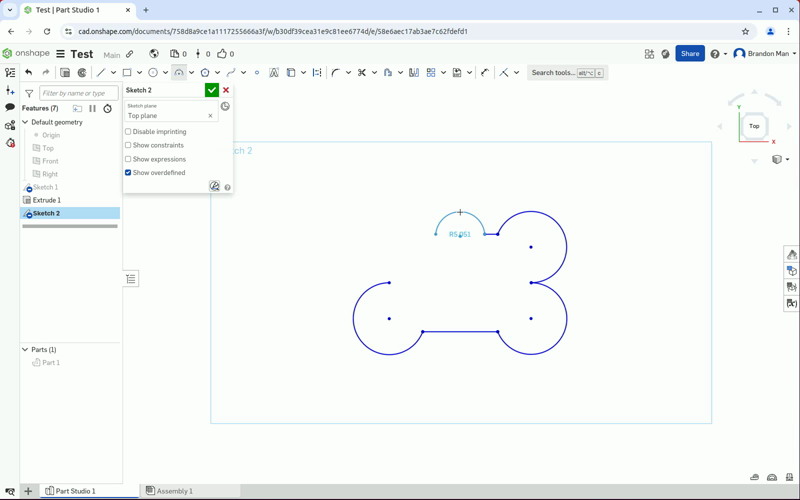
key_up(shift)
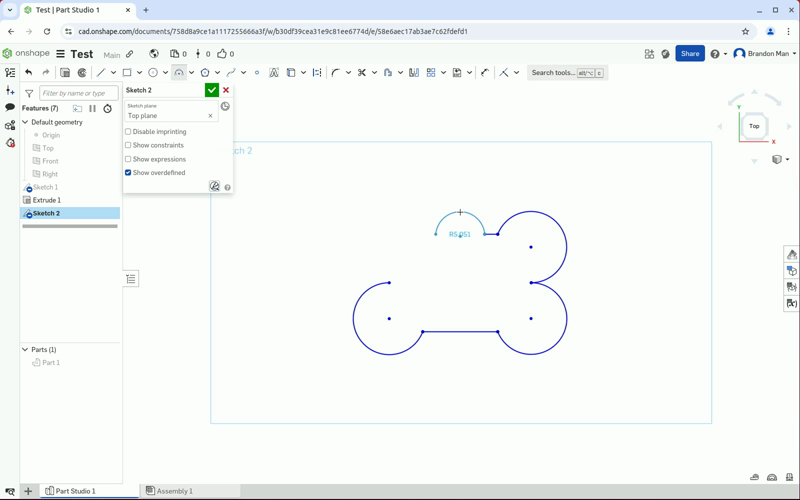
key(esc)
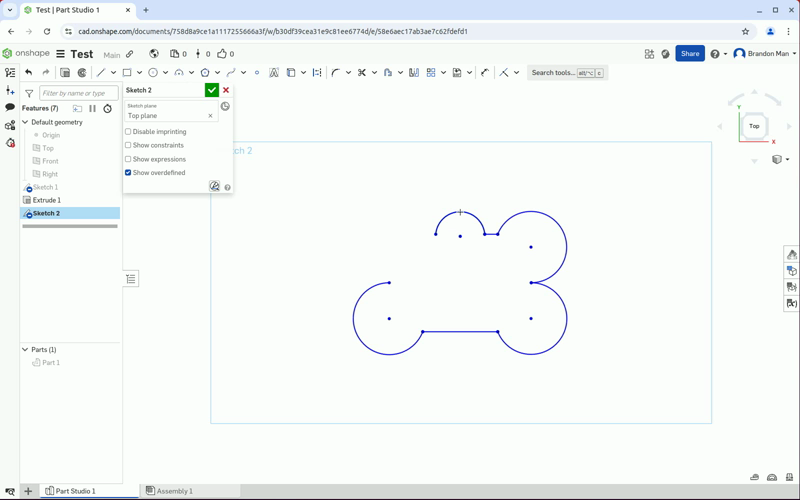
key(l)
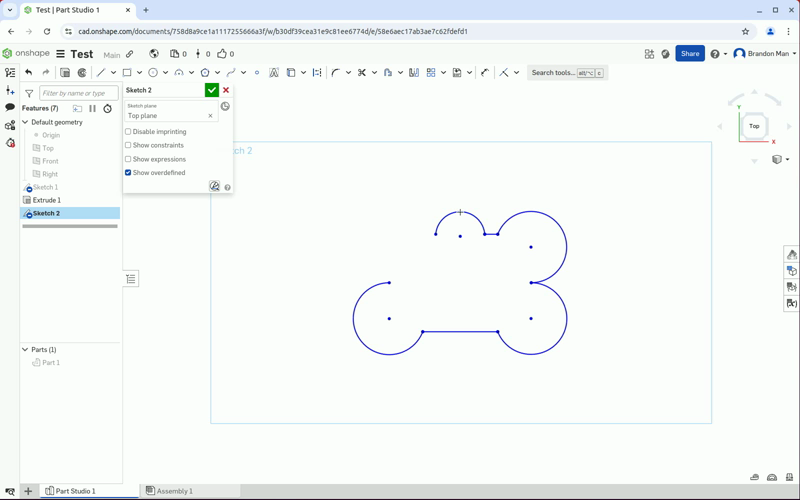
mouse_move(435, 234)
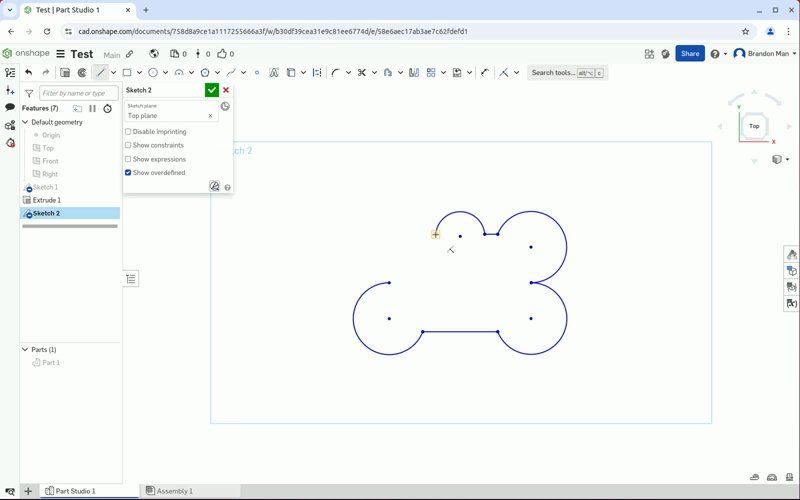
click(435, 234)
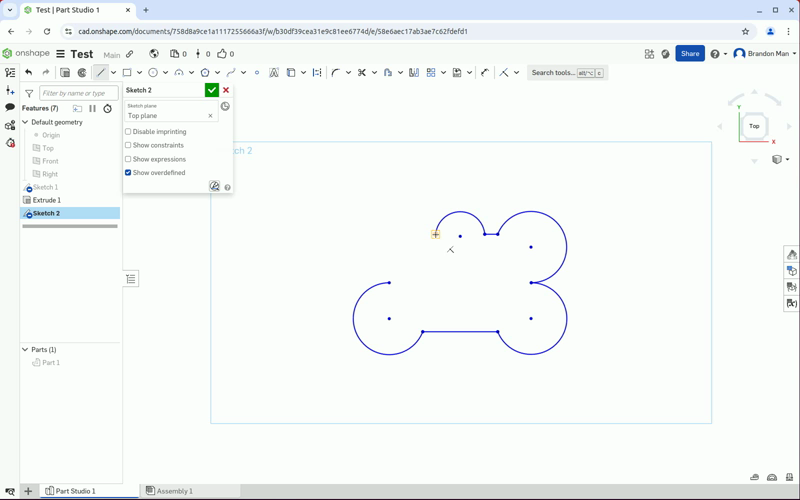
key_down(shift)
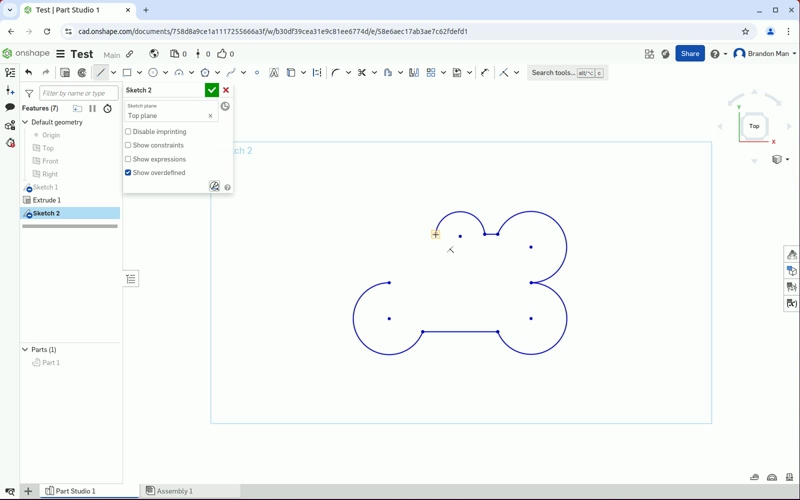
mouse_move(465, 234)
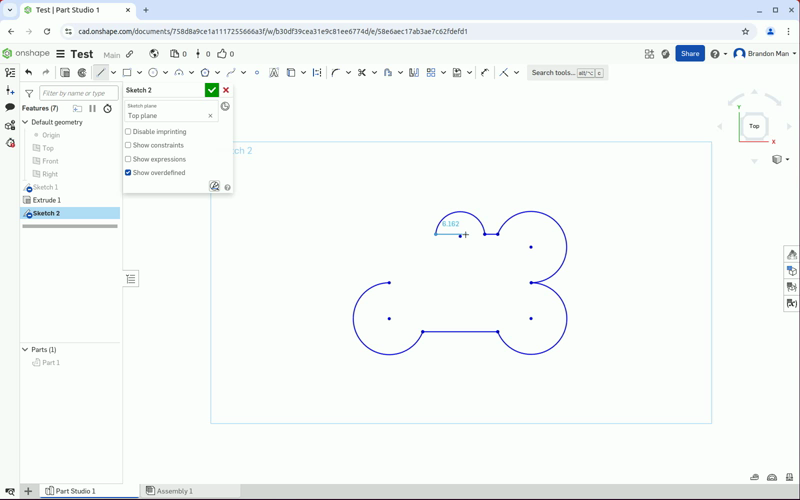
mouse_move(422, 234)
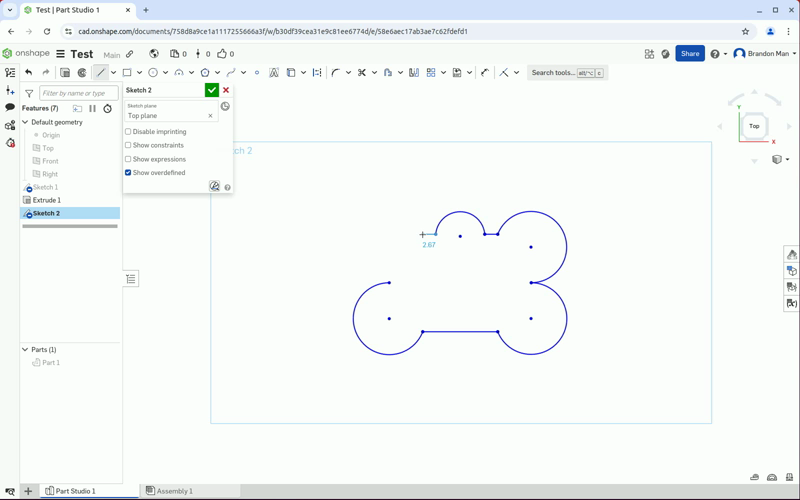
click(422, 234)
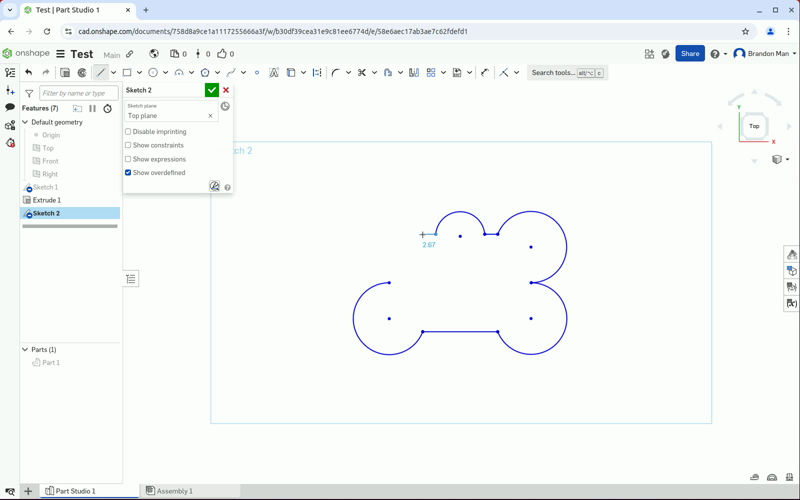
key_up(shift)
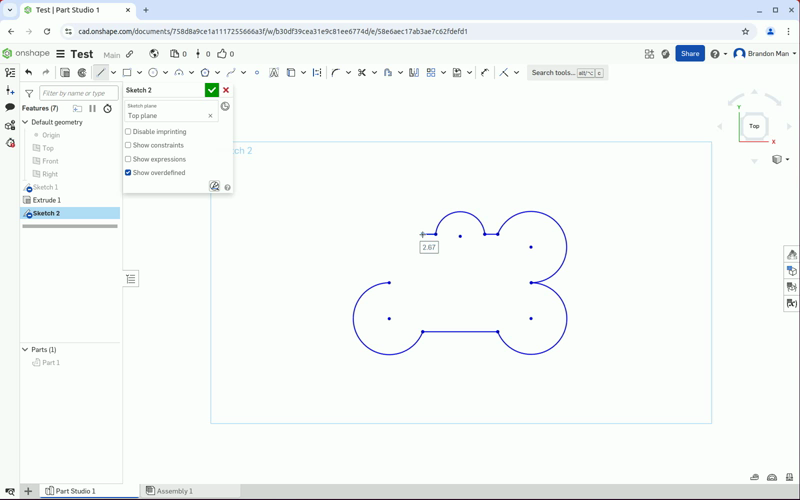
key(esc)
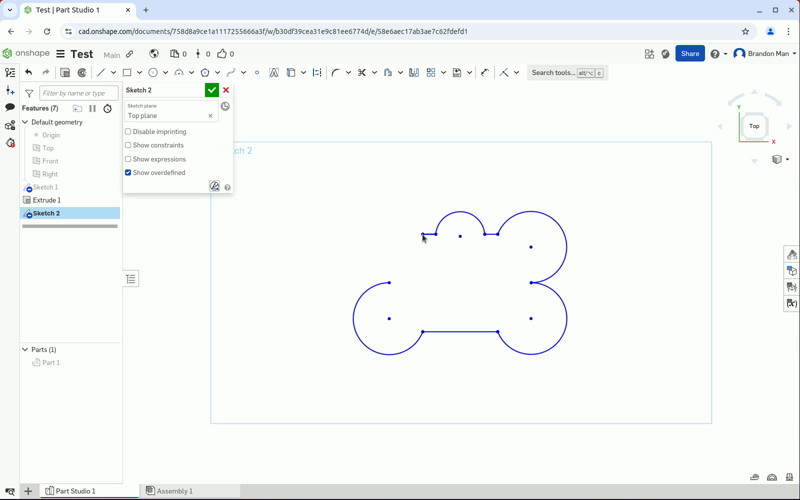
key(a)
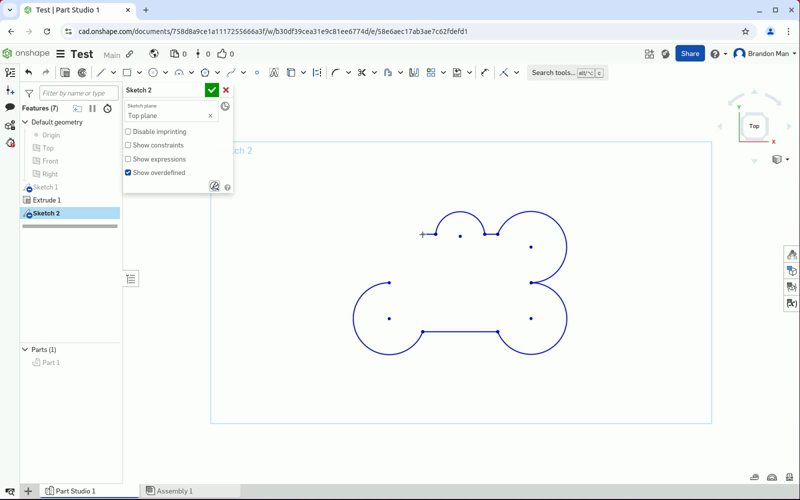
mouse_move(422, 234)
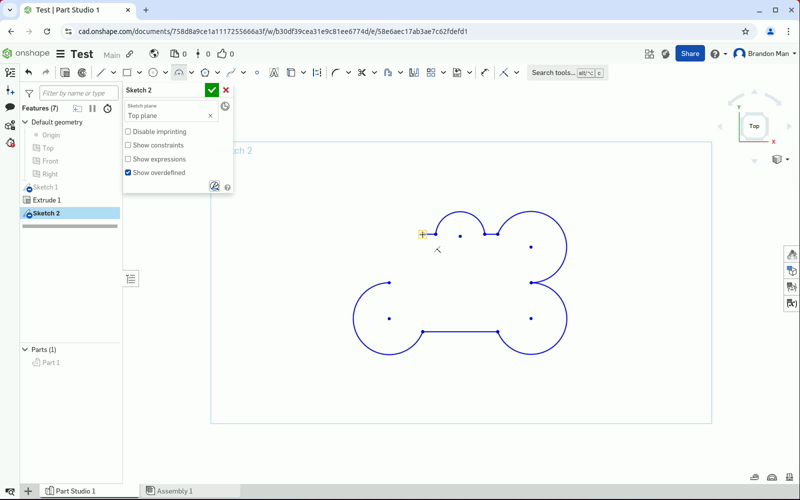
click(422, 234)
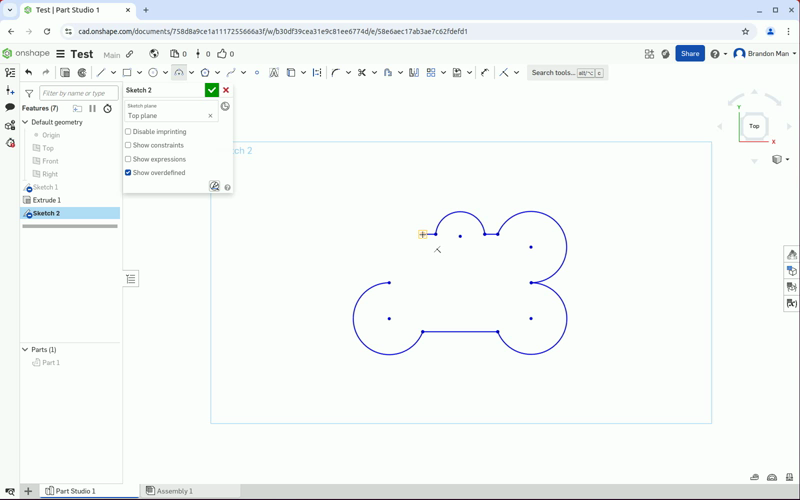
key_down(shift)
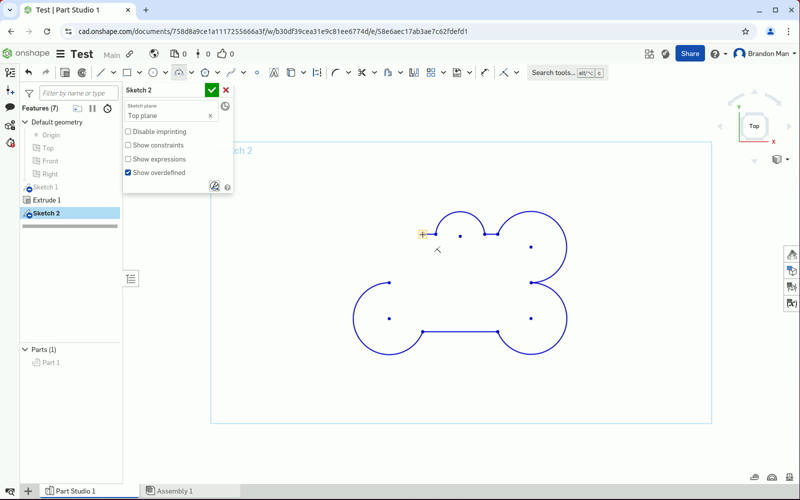
mouse_move(389, 282)
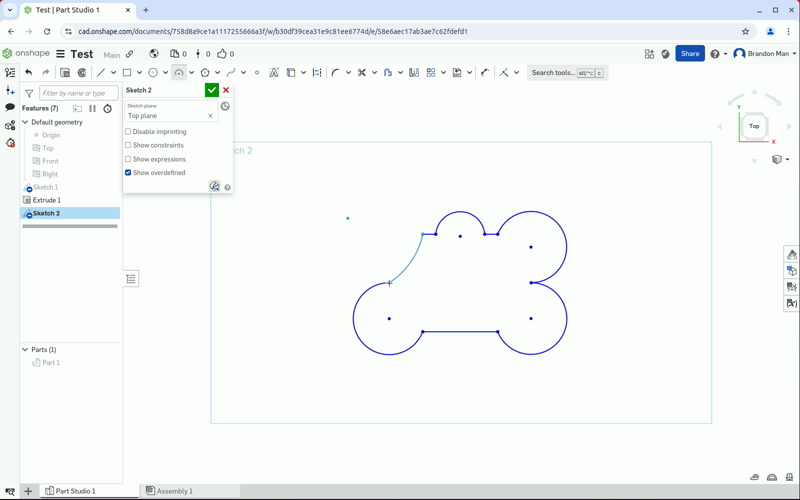
click(389, 282)
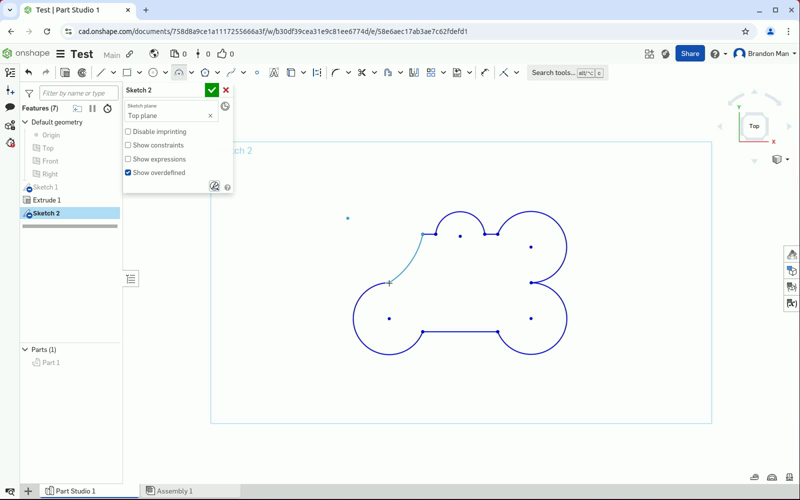
mouse_move(359, 226)
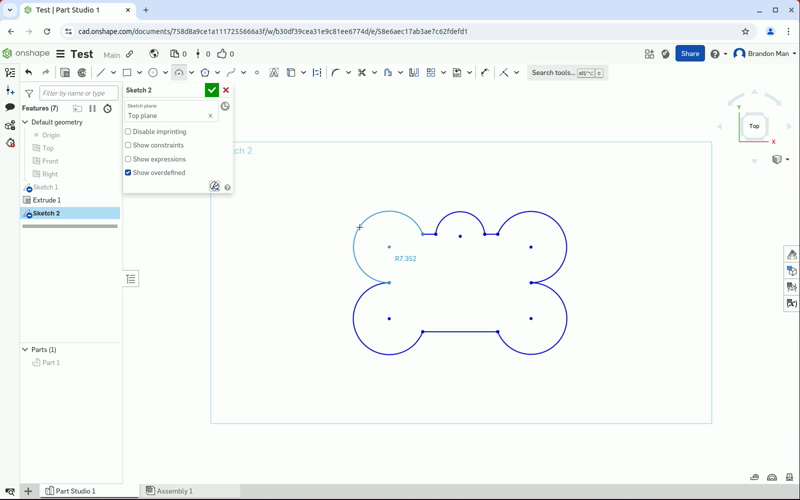
click(359, 226)
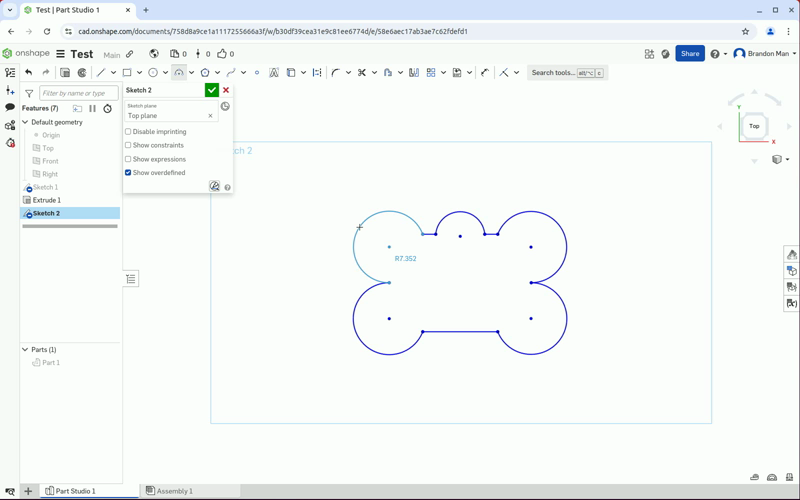
key_up(shift)
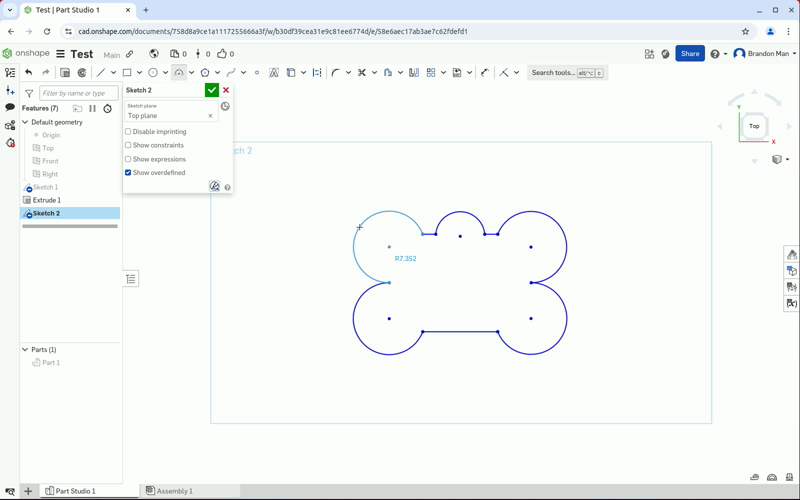
key(esc)
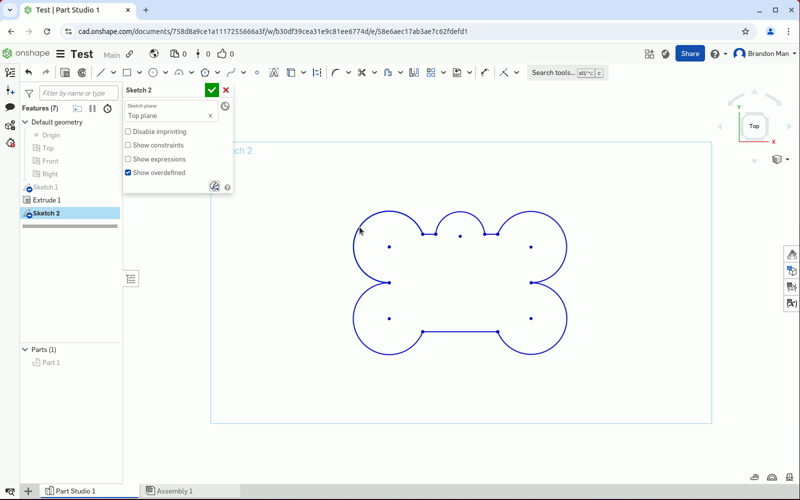
key(l)
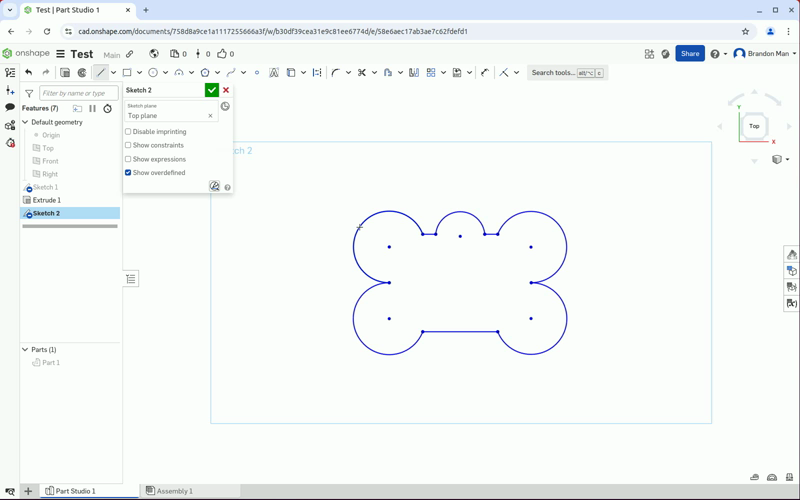
mouse_move(389, 282)
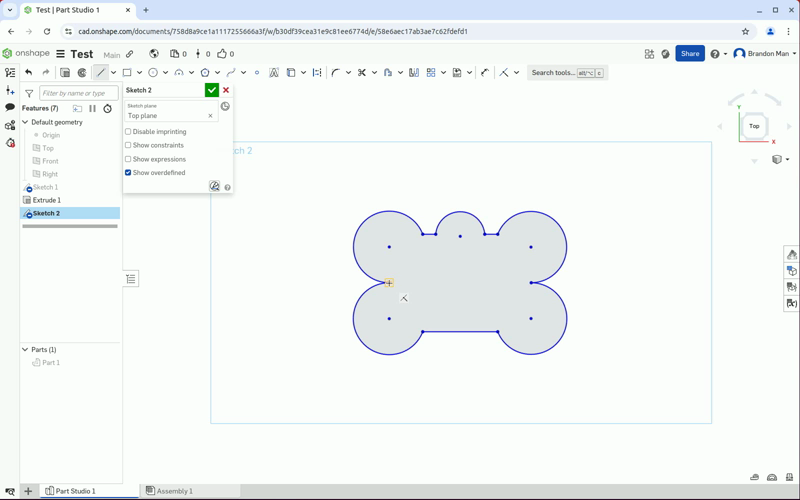
click(389, 282)
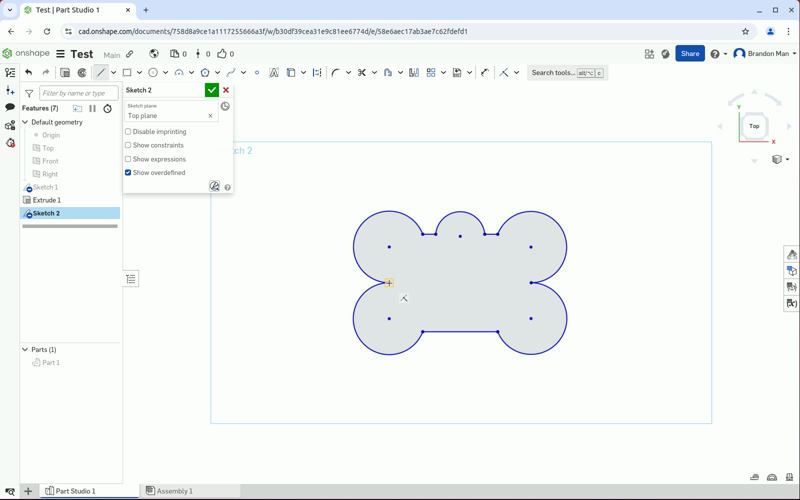
key(esc)
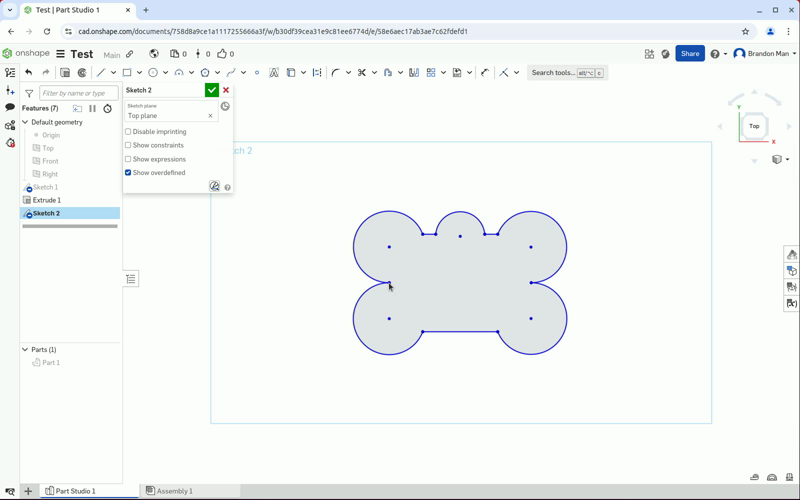
key(c)
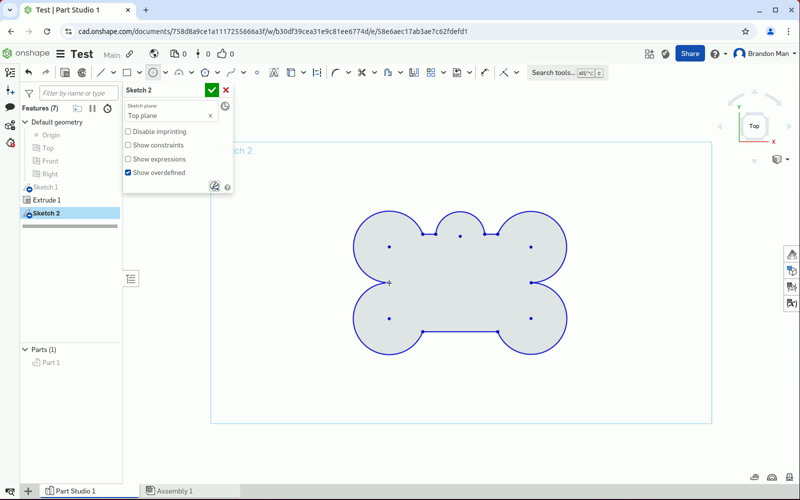
key_down(shift)
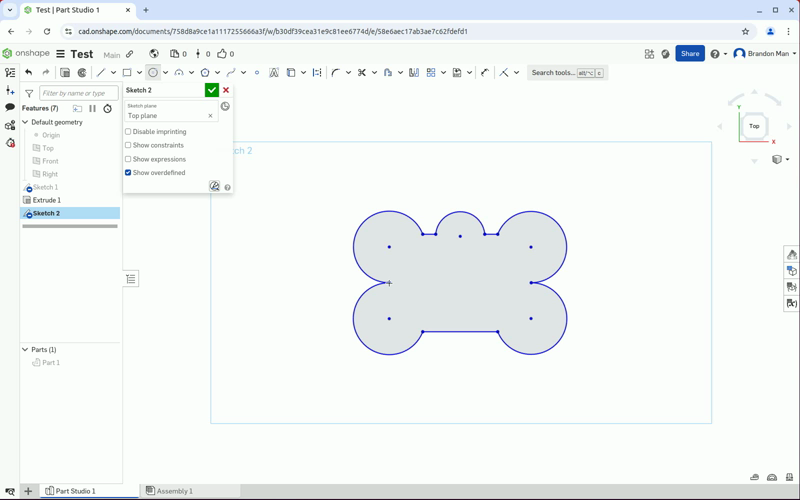
mouse_move(460, 236)
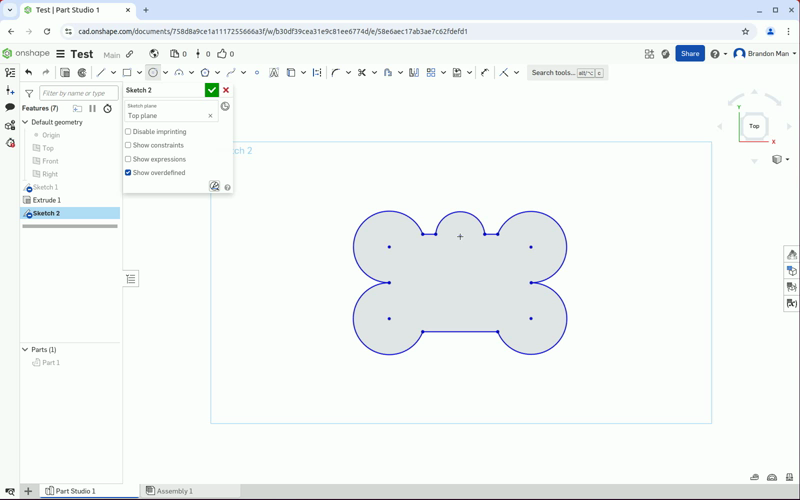
click(460, 236)
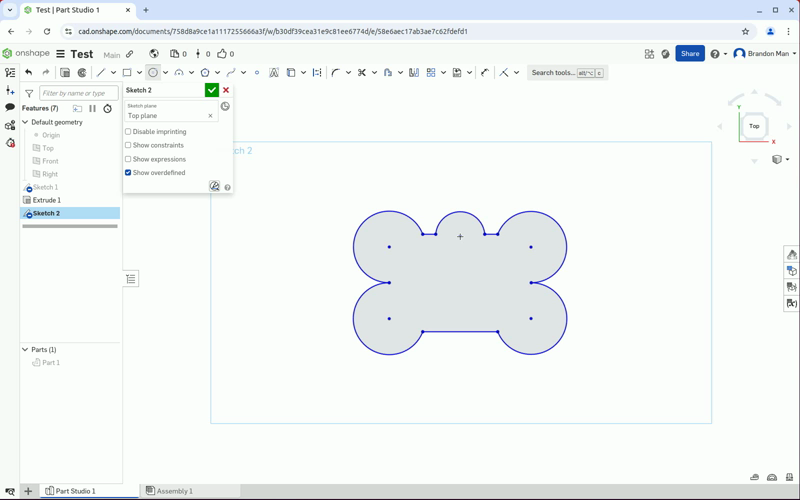
key_up(shift)
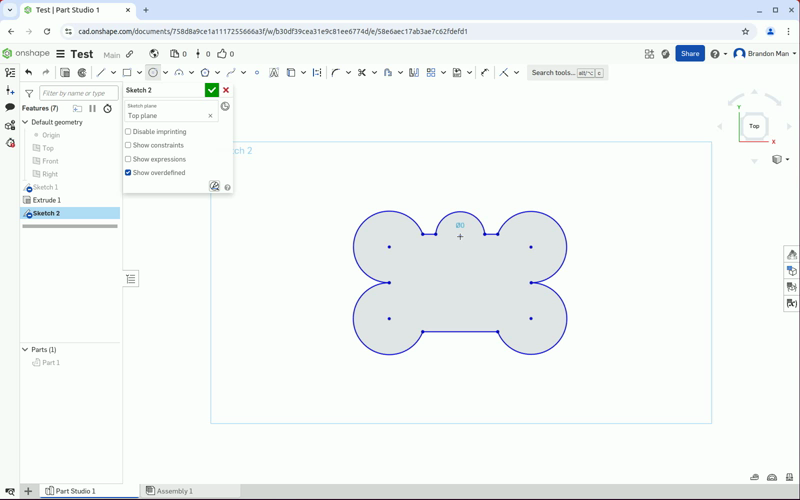
mouse_move(469, 236)
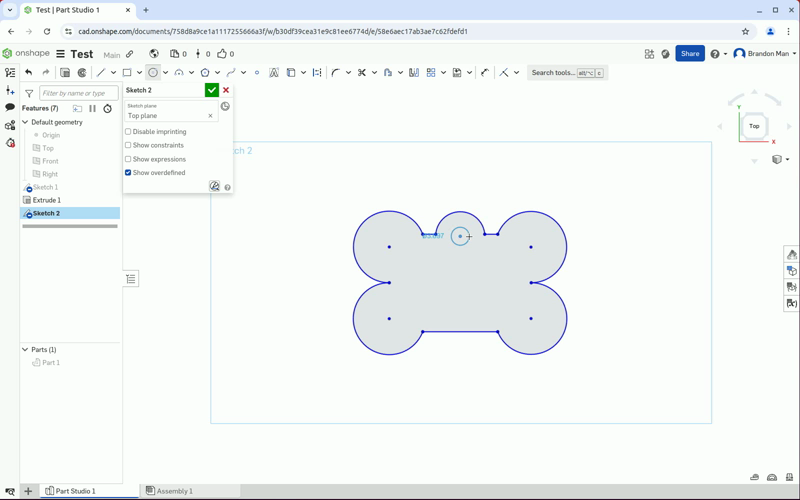
click(469, 236)
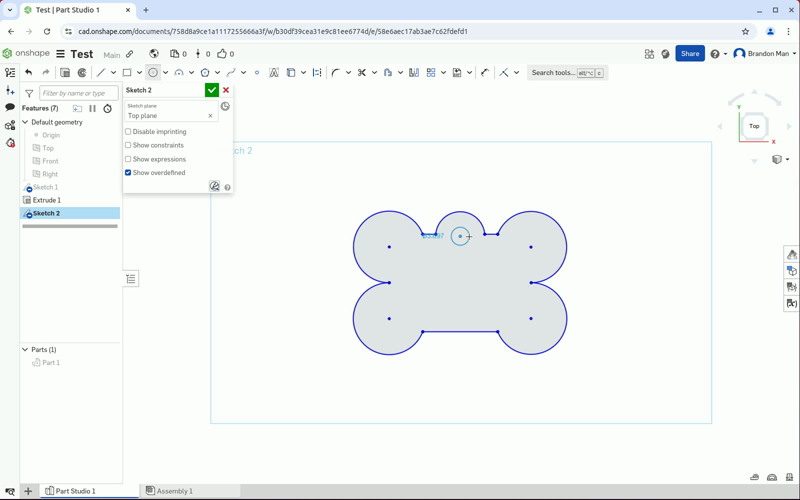
key(esc)
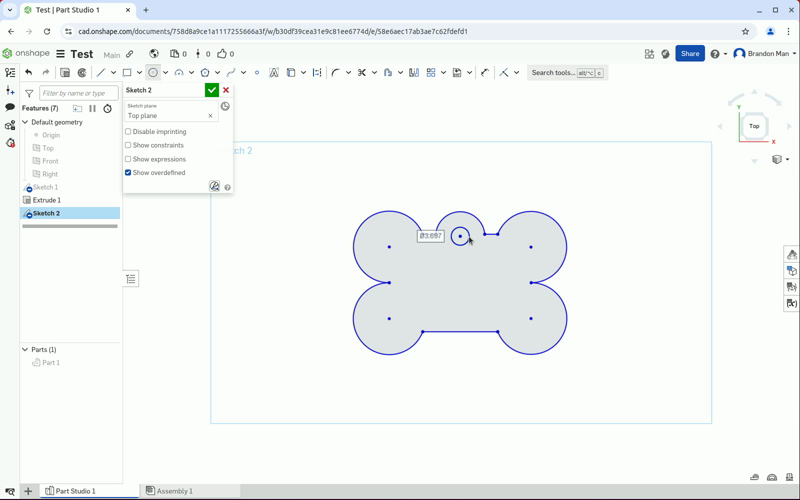
mouse_move(472, 275)
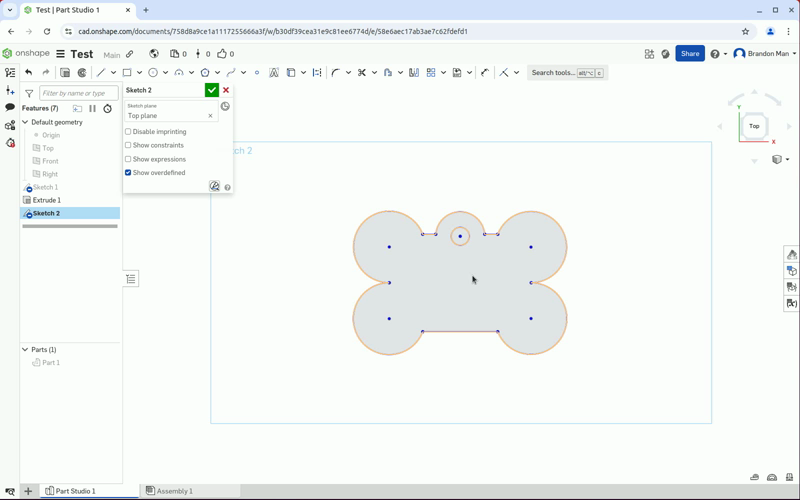
click(472, 275)
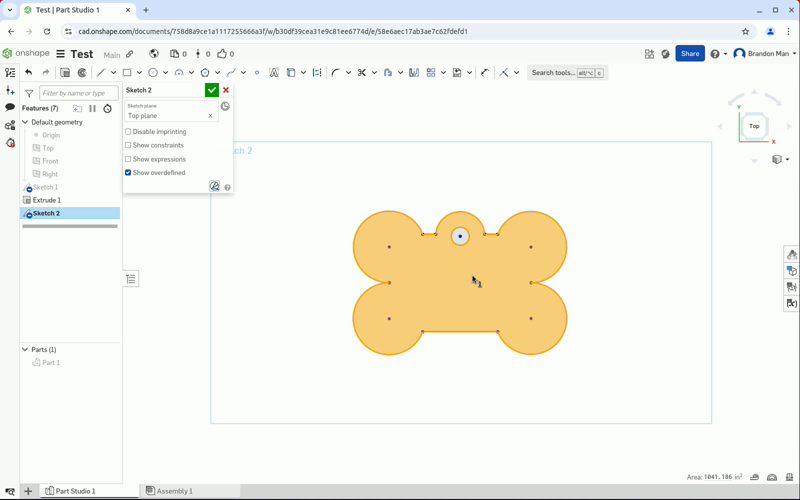
mouse_move(73, 352)
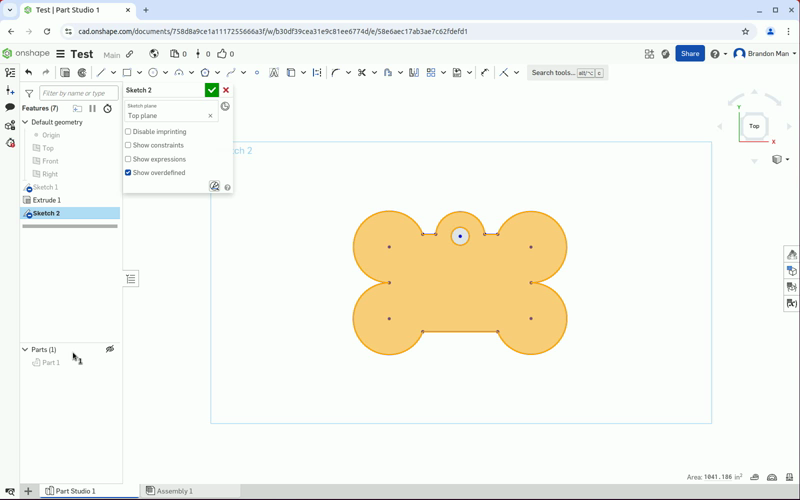
key(shift+y)
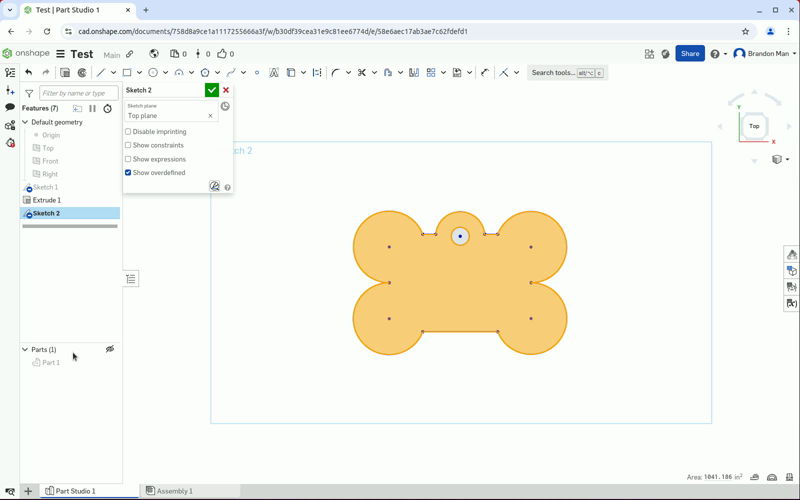
key(shift+e)
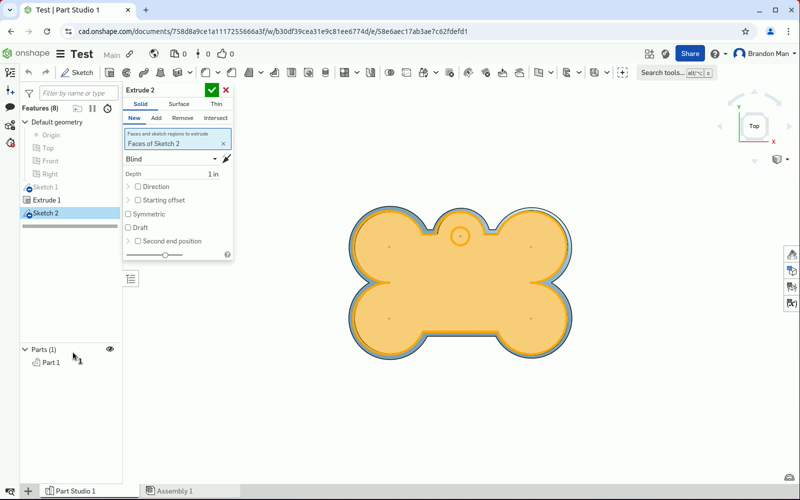
mouse_move(143, 106)
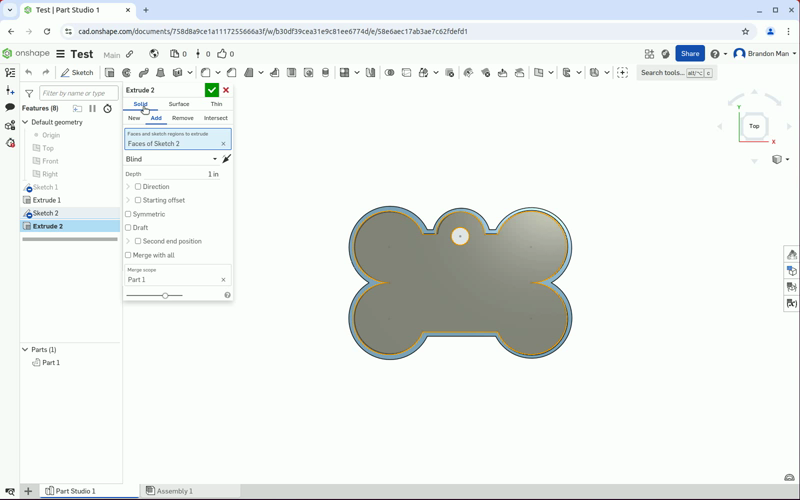
click(143, 106)
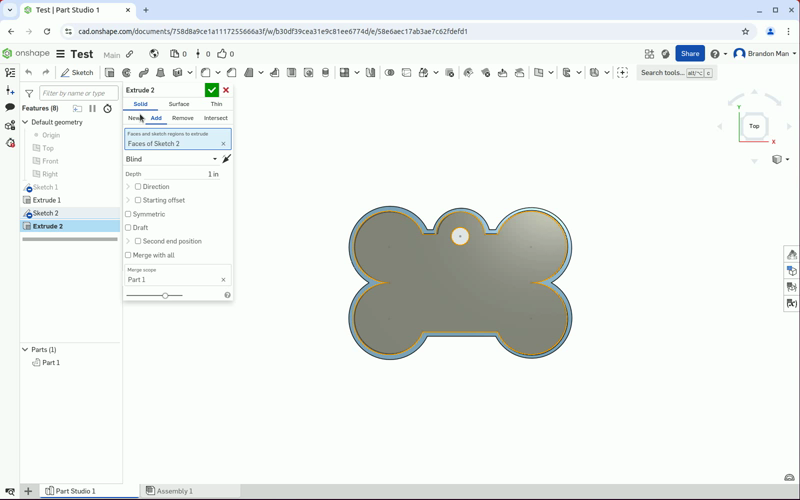
mouse_move(137, 120)
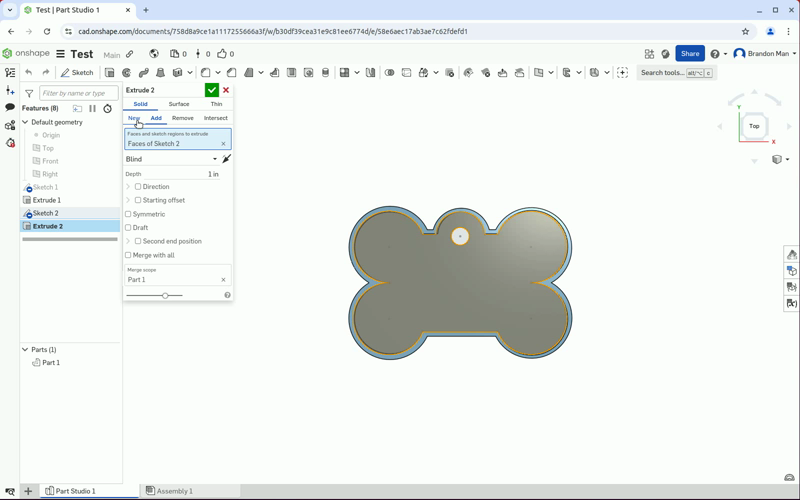
click(137, 120)
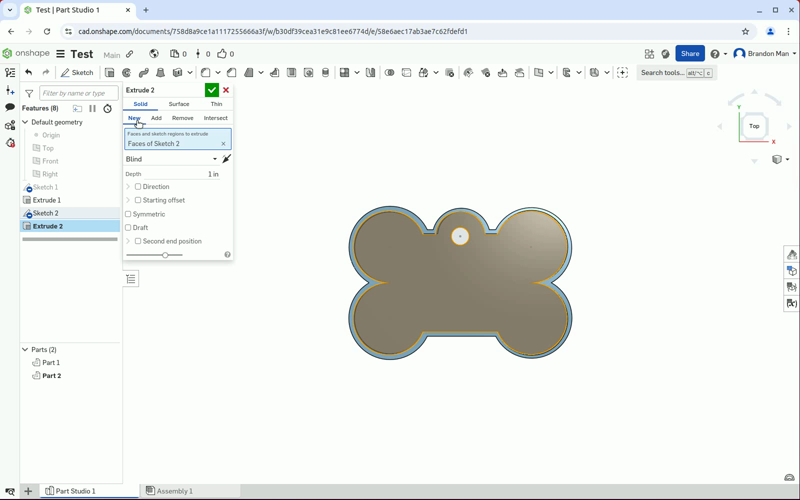
key(tab, 4)
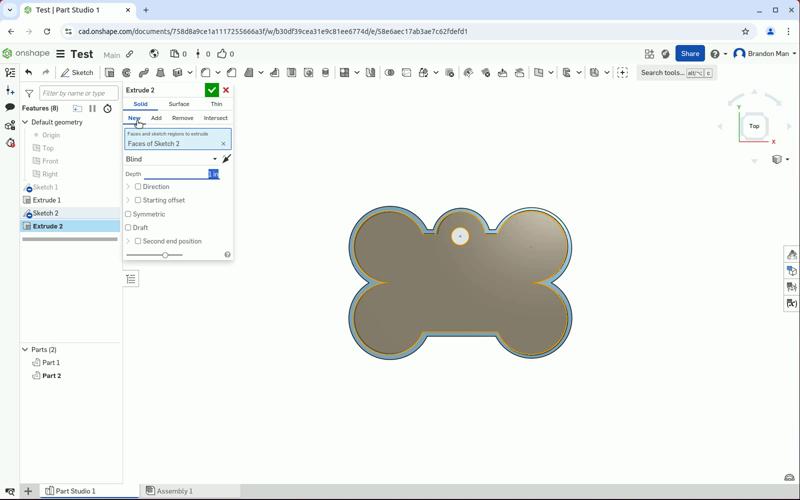
text(-1.685)
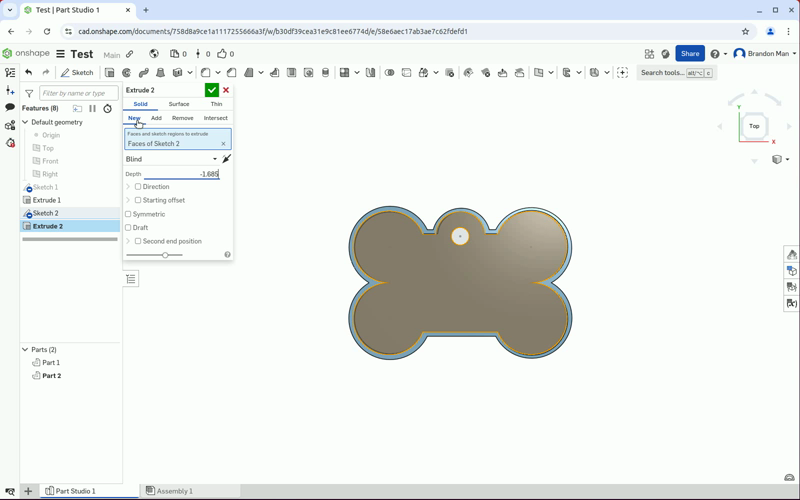
key(enter)
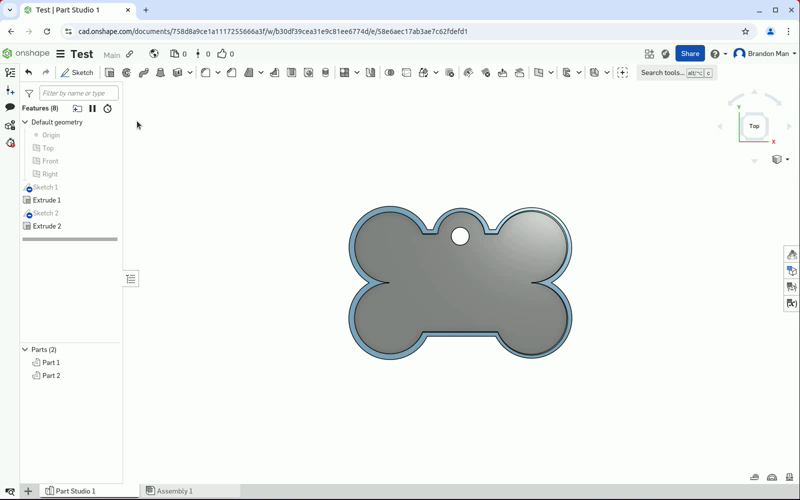
key(shift+h)
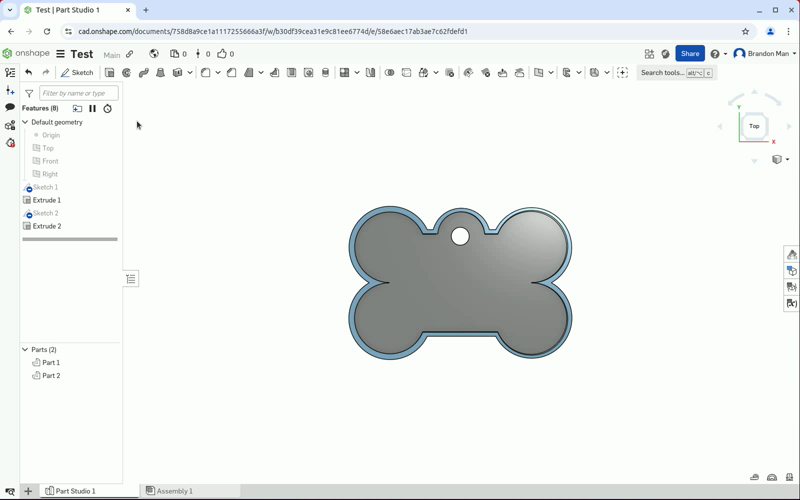
key(shift+h)
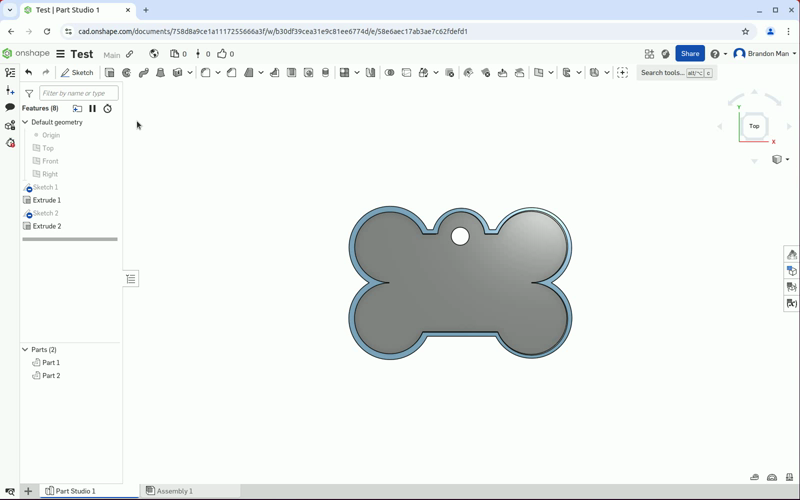
mouse_move(73, 189)
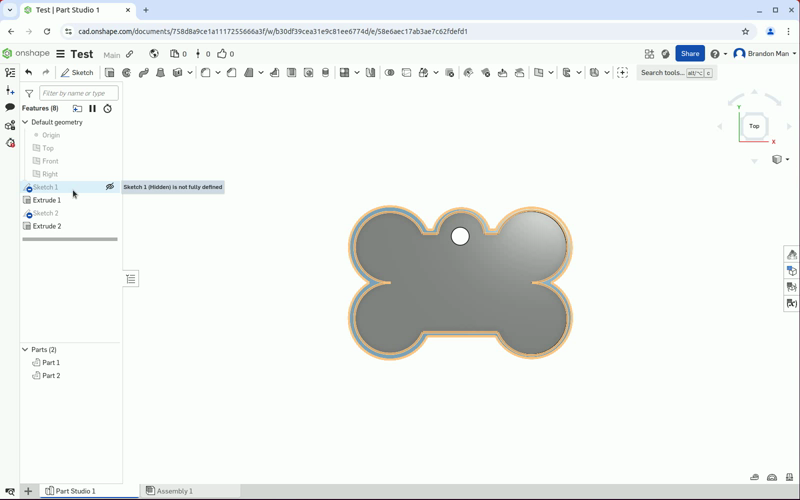
click(73, 189)
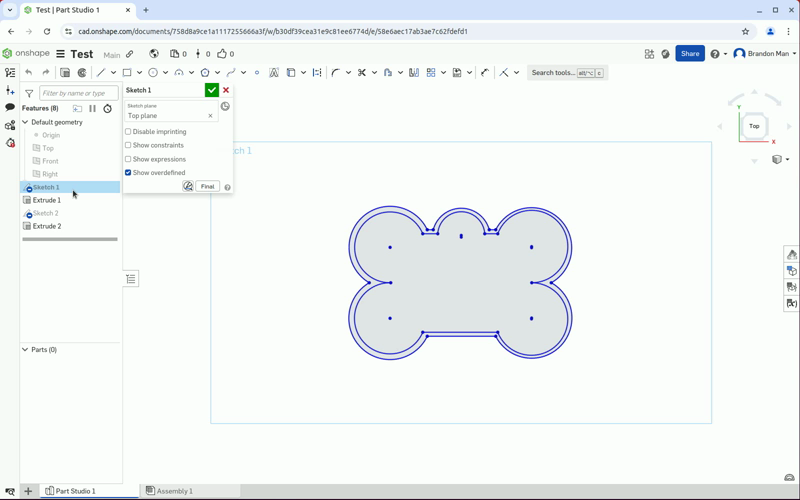
mouse_move(229, 92)
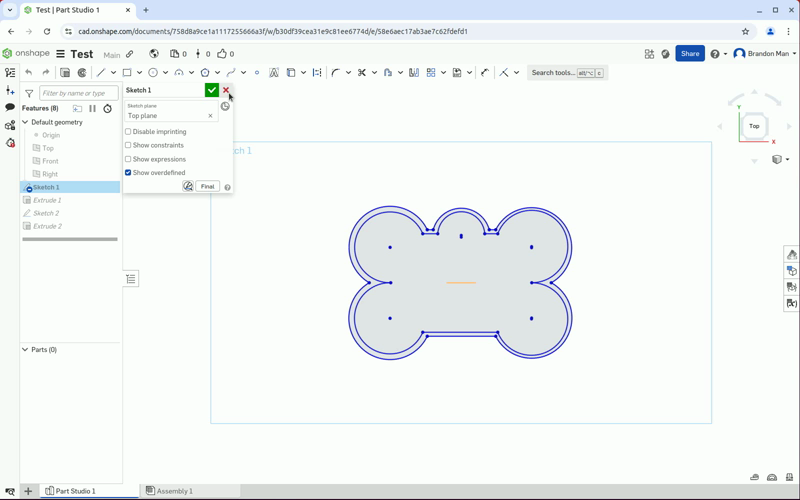
click(229, 92)
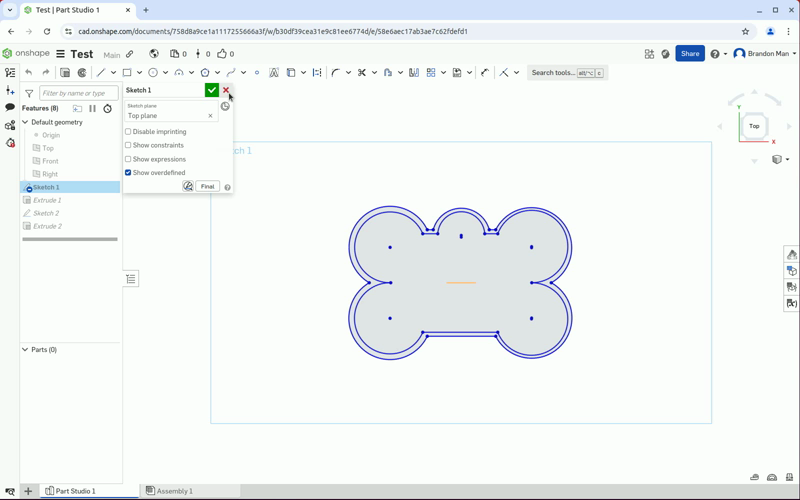
key(shift+s)
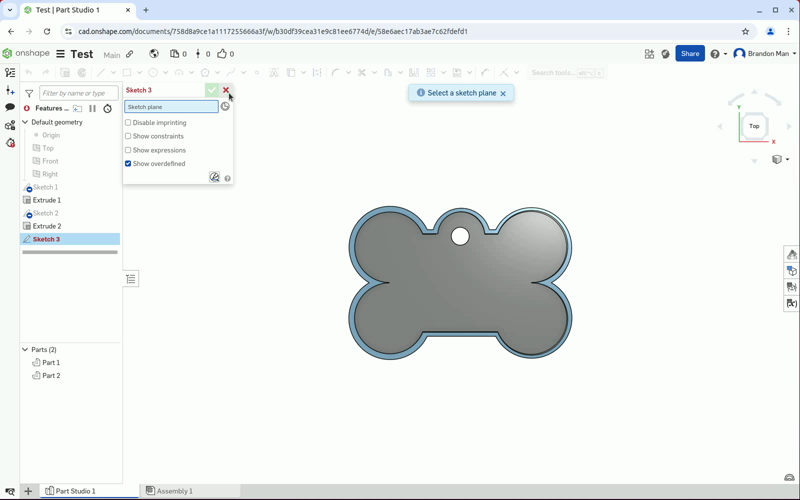
mouse_move(73, 150)
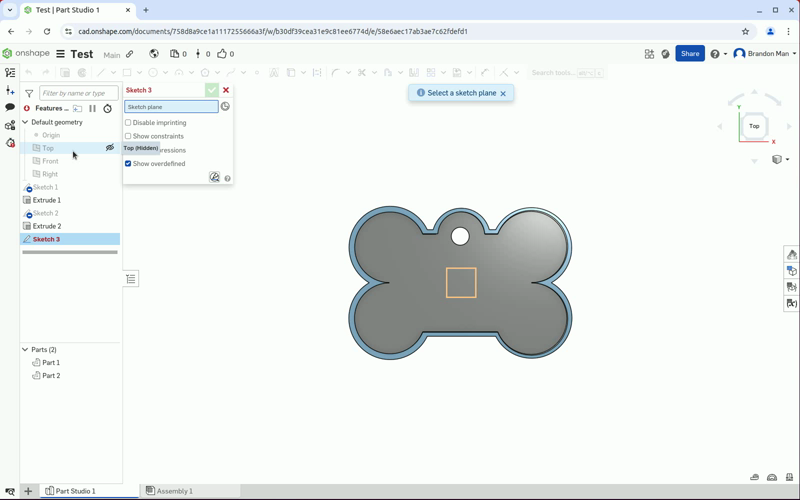
click(73, 150)
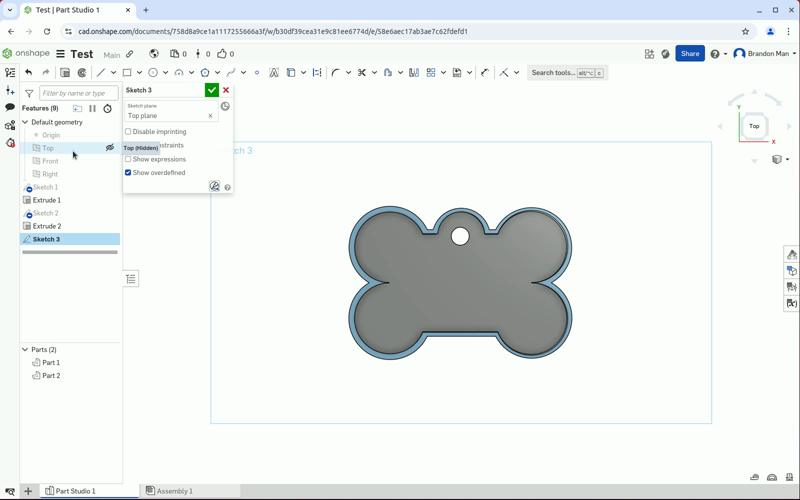
mouse_move(73, 352)
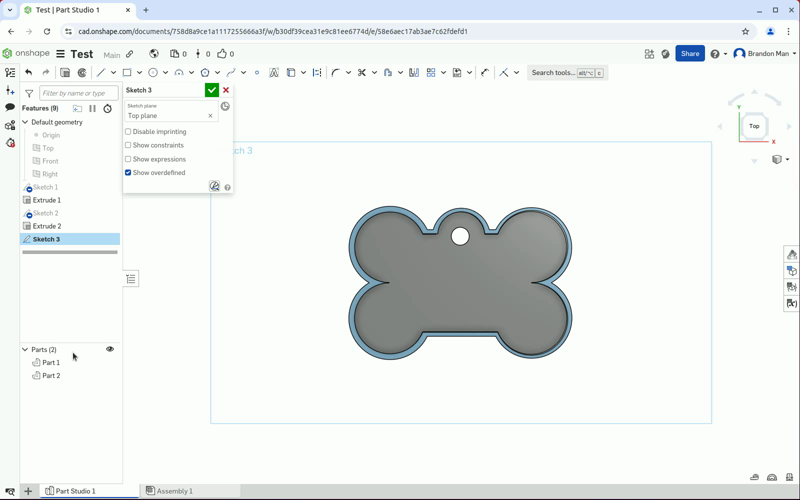
key(y)
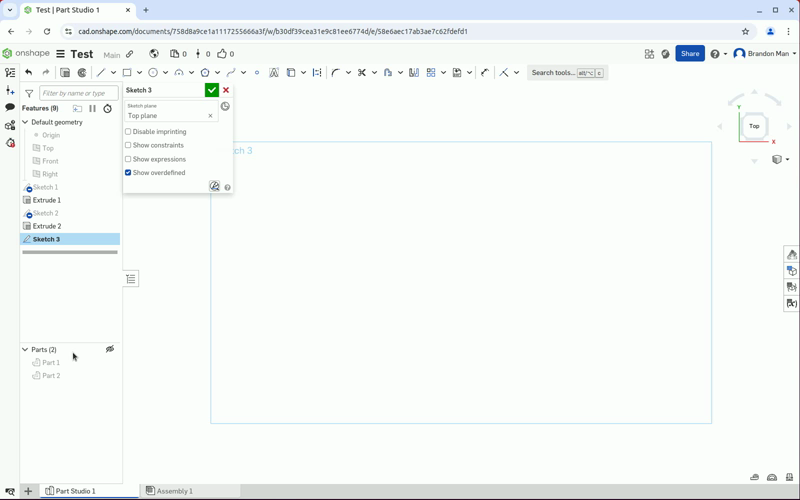
key(a)
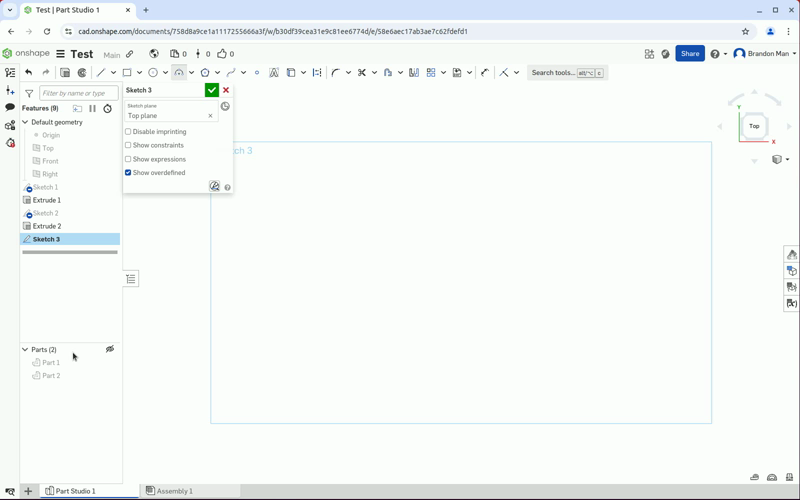
key_down(shift)
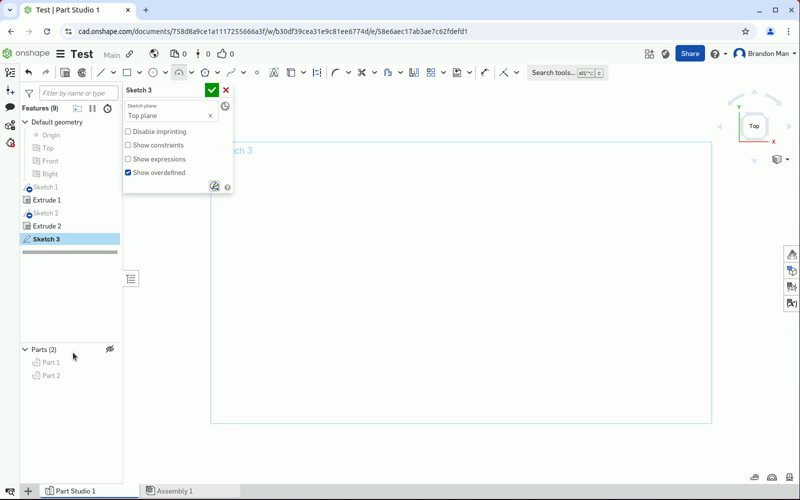
mouse_move(369, 282)
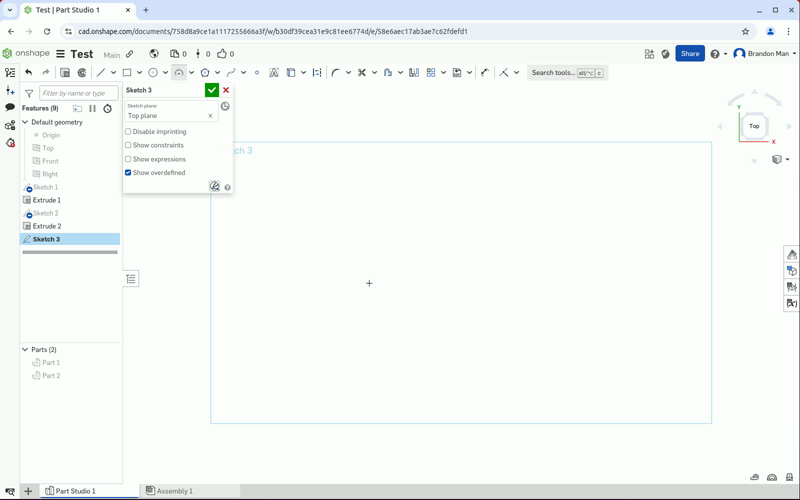
click(369, 282)
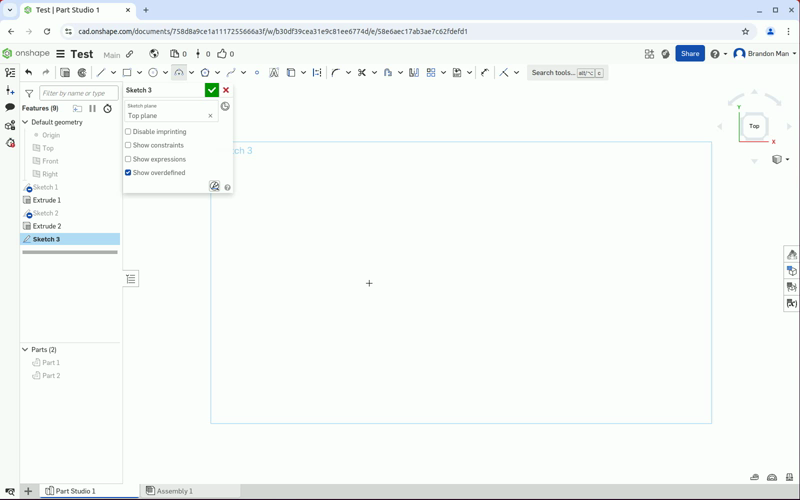
key_up(shift)
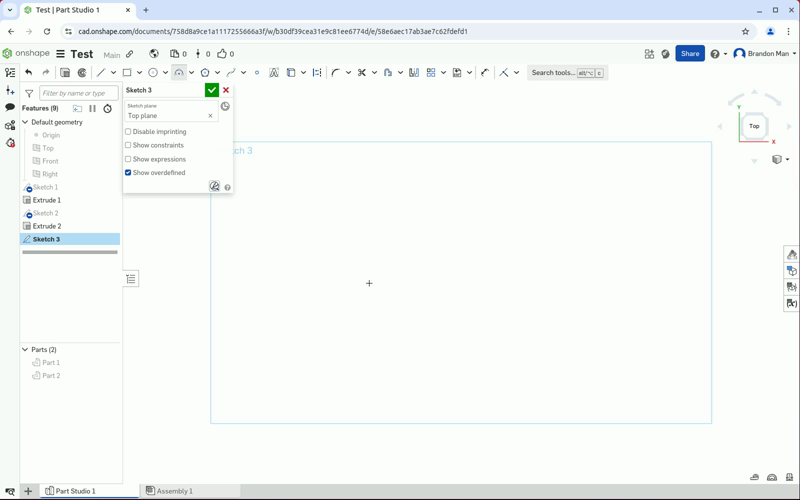
key_down(shift)
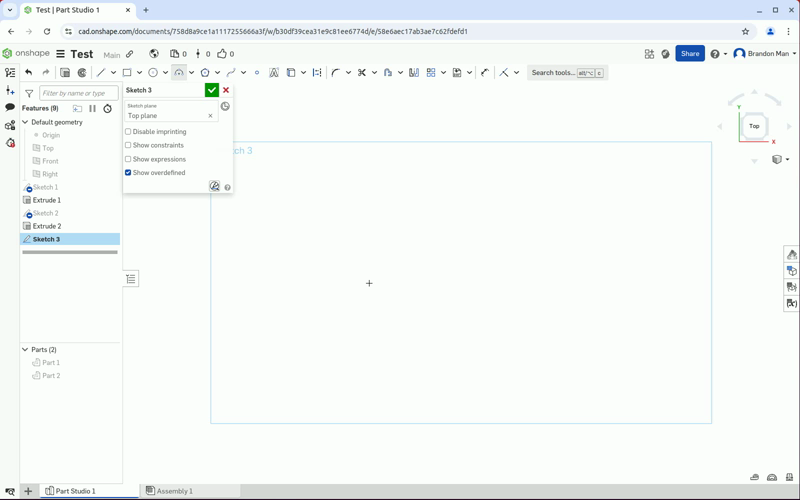
mouse_move(427, 229)
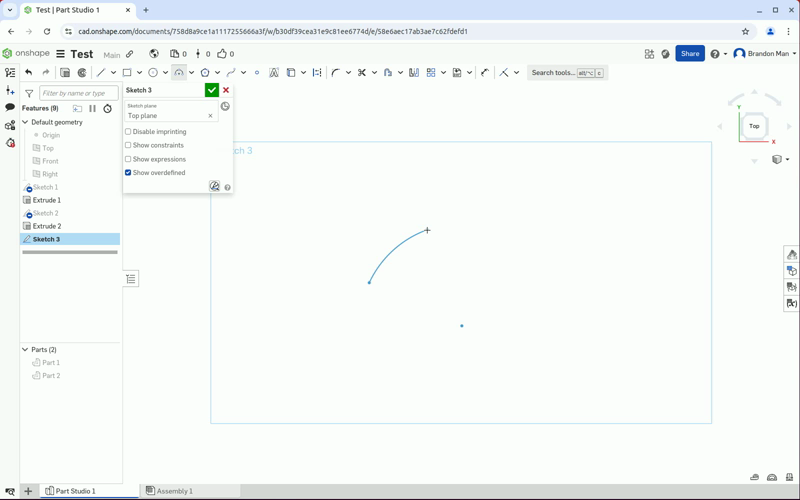
click(427, 229)
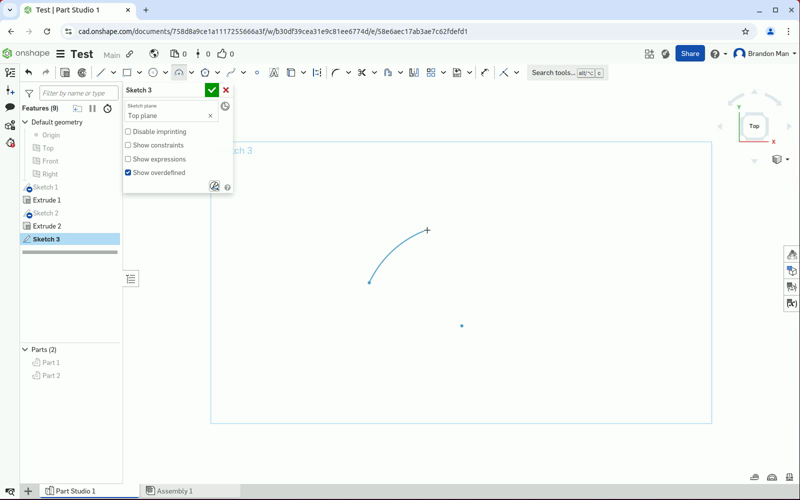
mouse_move(362, 217)
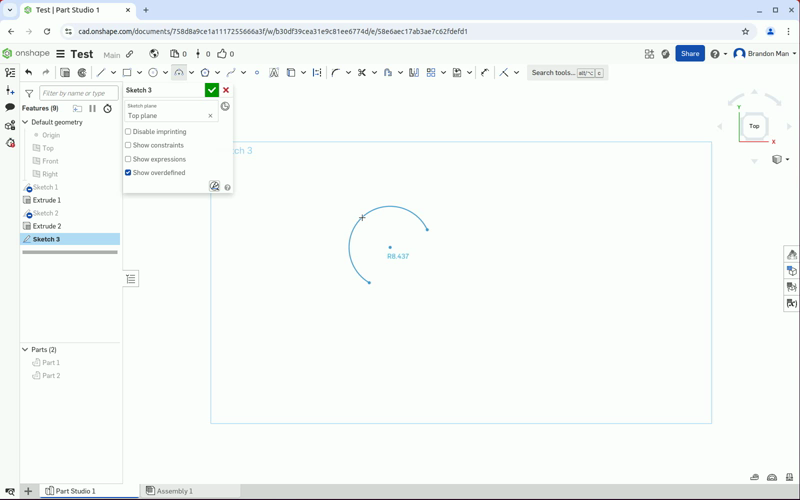
click(362, 217)
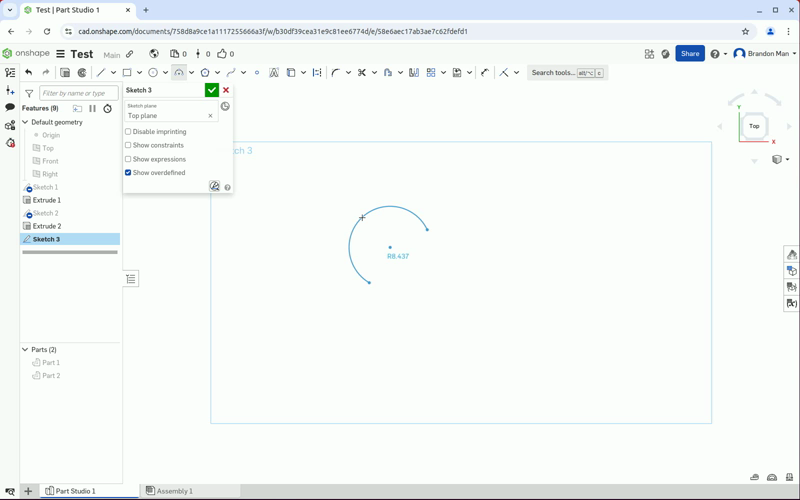
key_up(shift)
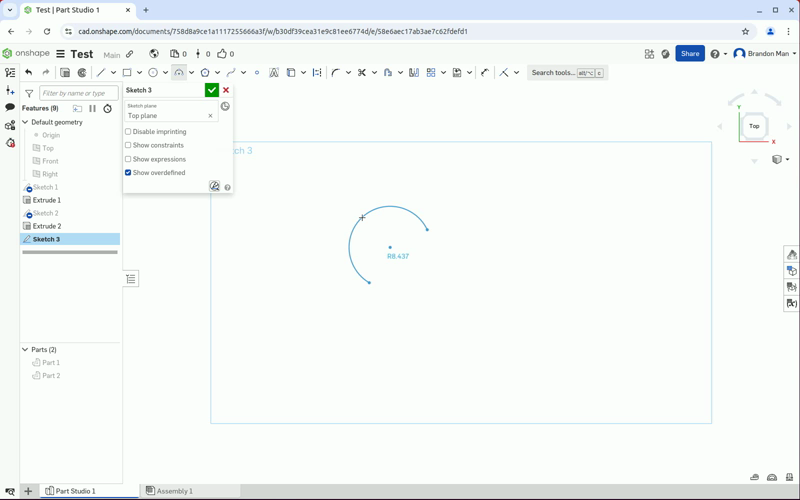
key(esc)
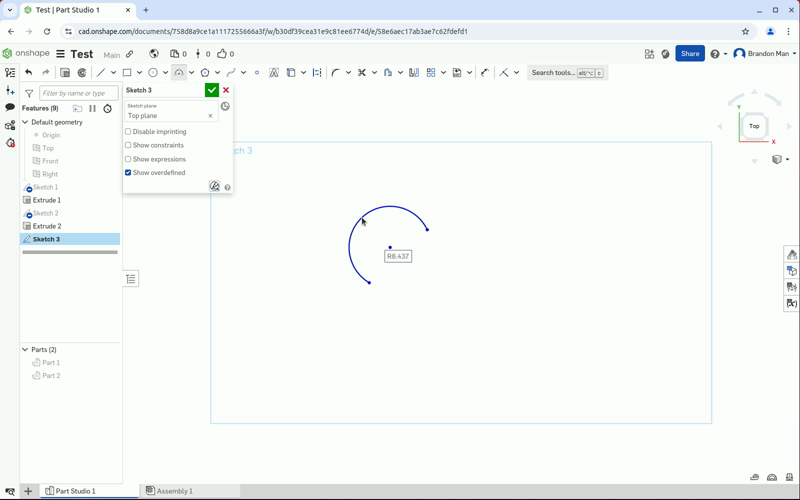
key(l)
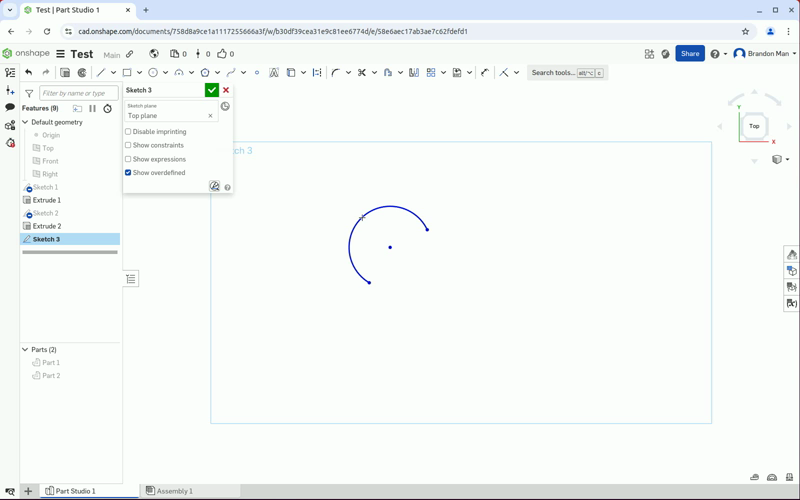
mouse_move(427, 229)
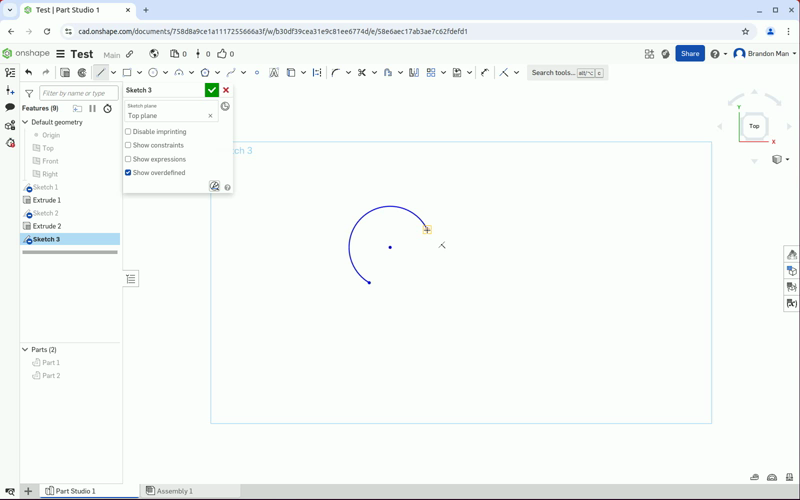
click(427, 229)
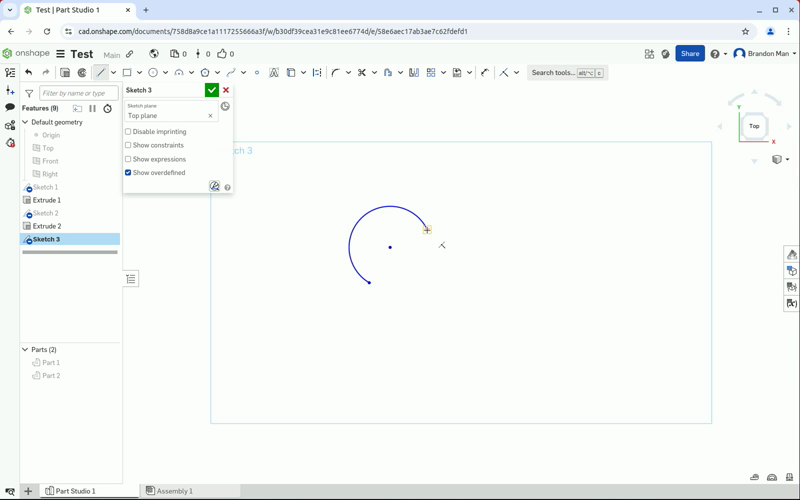
key_down(shift)
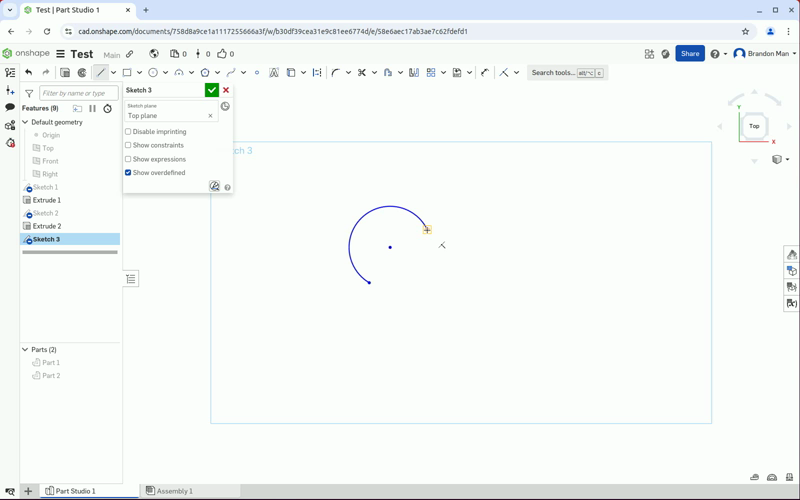
mouse_move(457, 229)
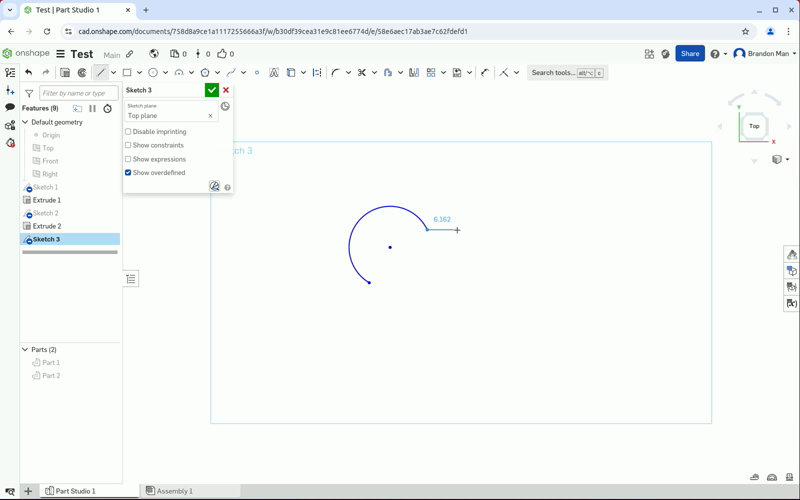
mouse_move(433, 229)
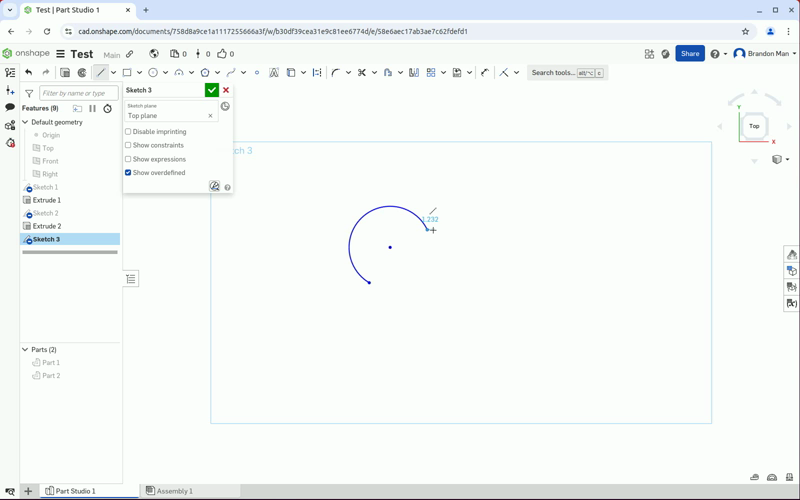
scroll(6)
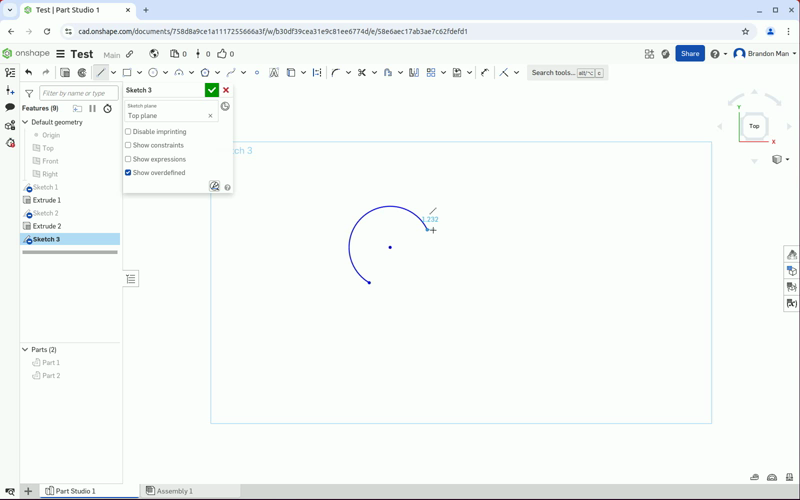
scroll(6)
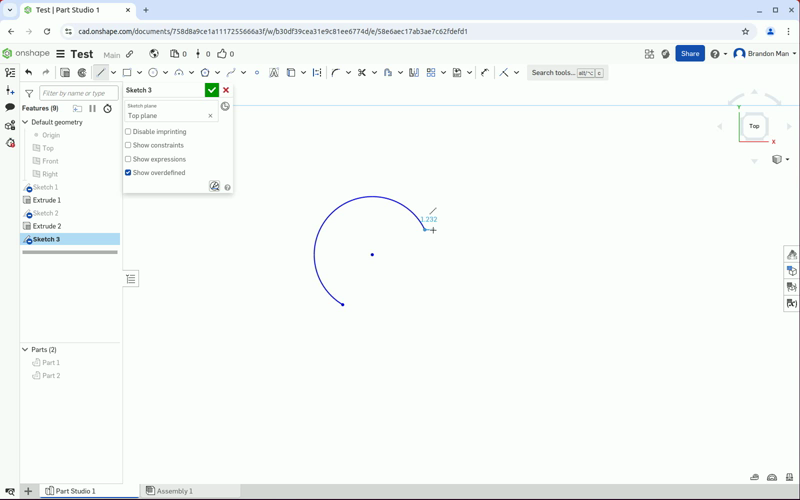
scroll(6)
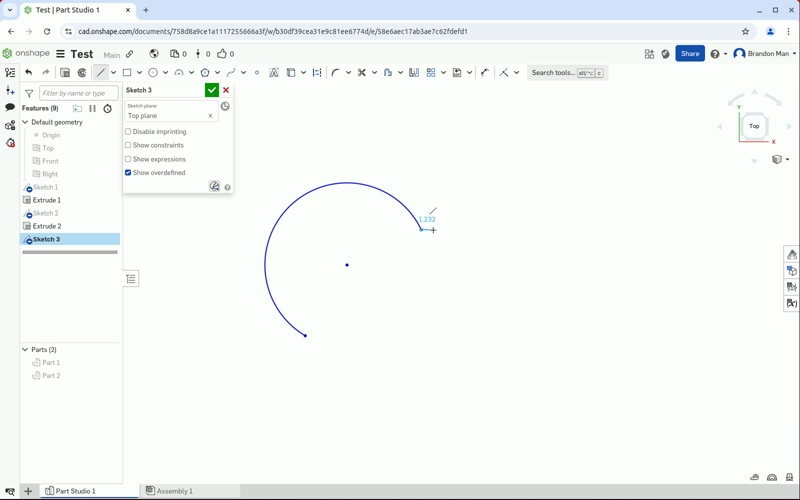
scroll(6)
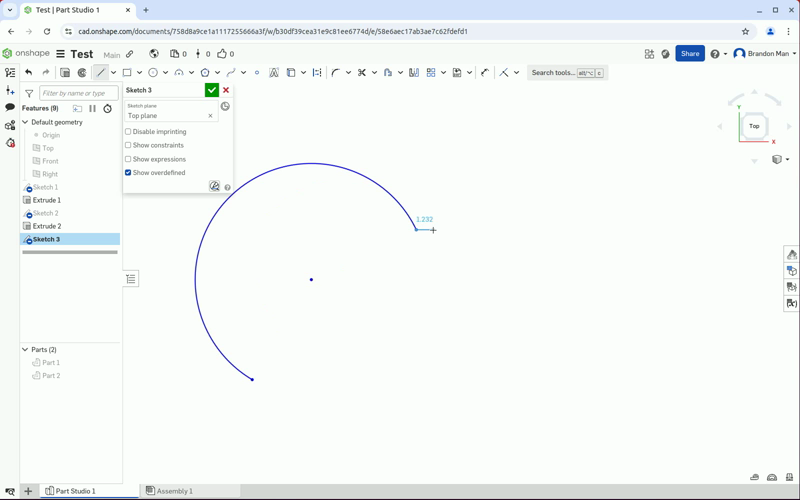
scroll(6)
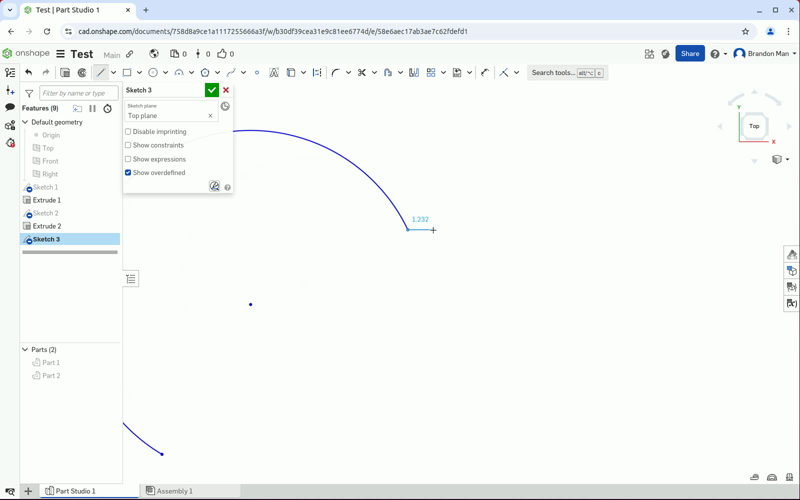
scroll(6)
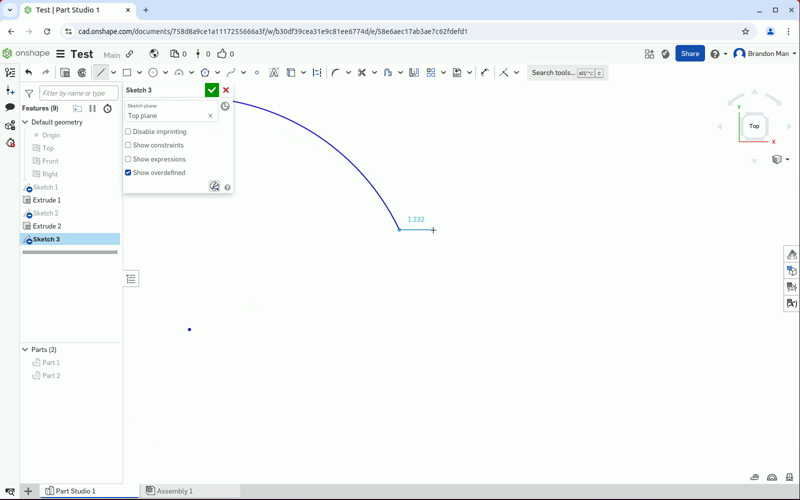
scroll(6)
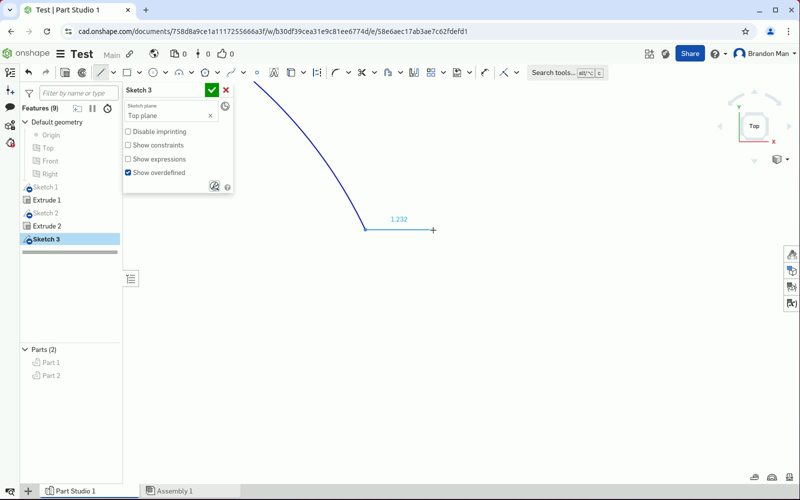
click(433, 229)
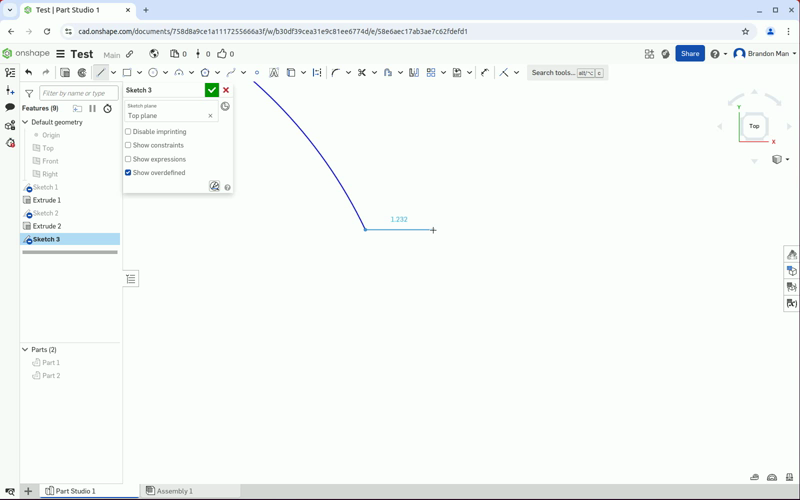
scroll(-6)
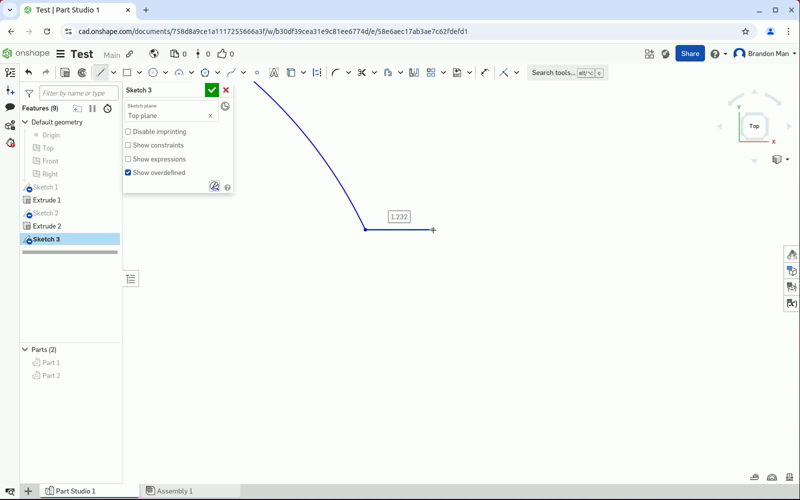
scroll(-6)
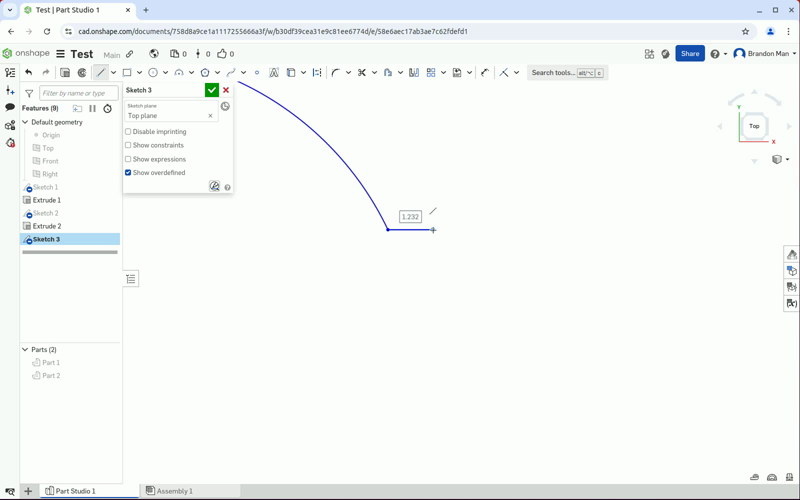
scroll(-6)
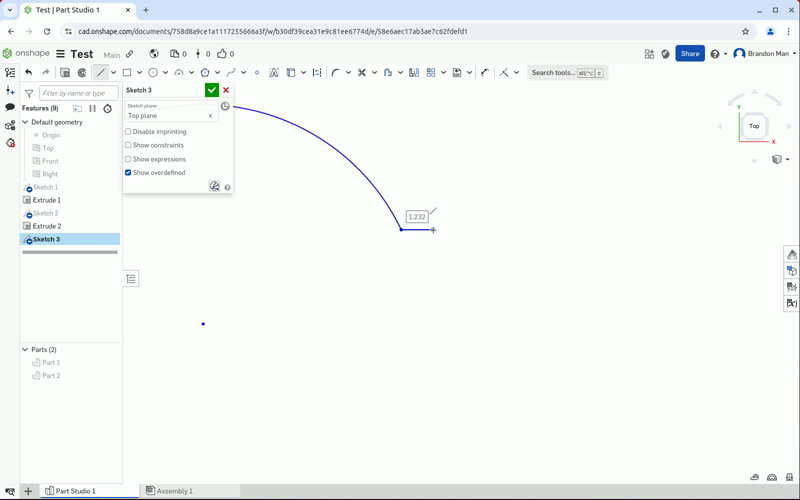
scroll(-6)
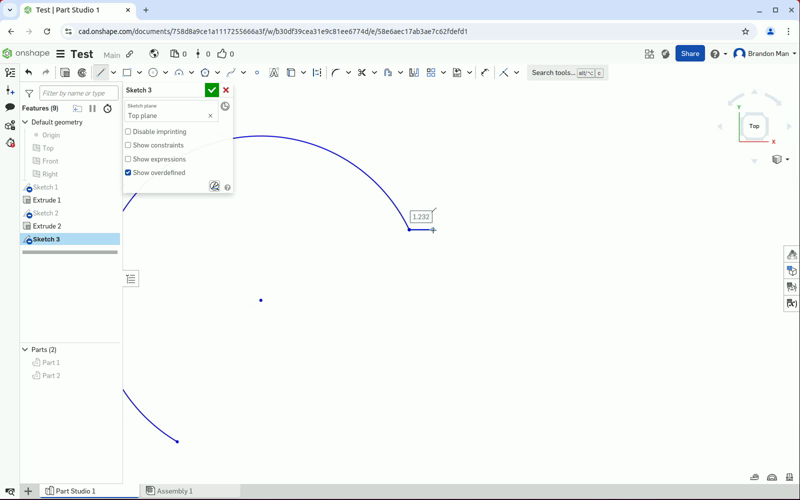
scroll(-6)
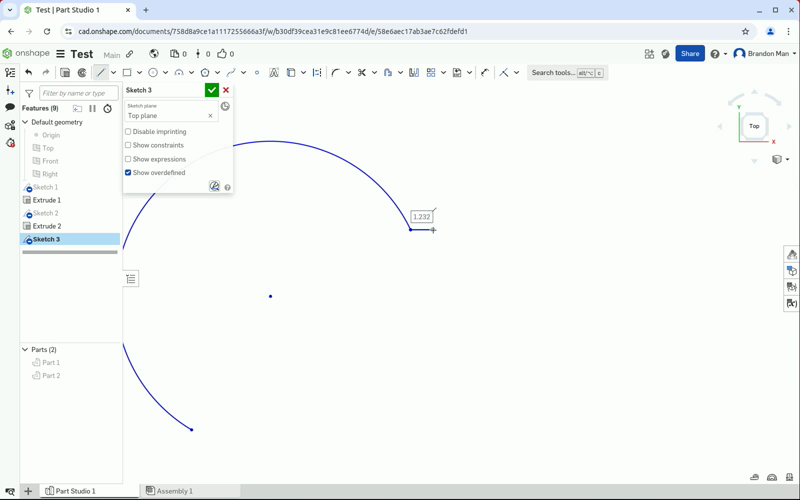
scroll(-6)
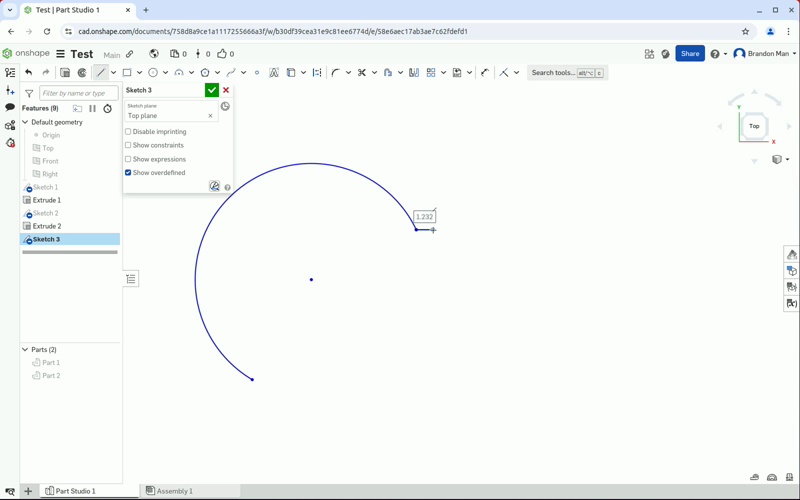
scroll(-6)
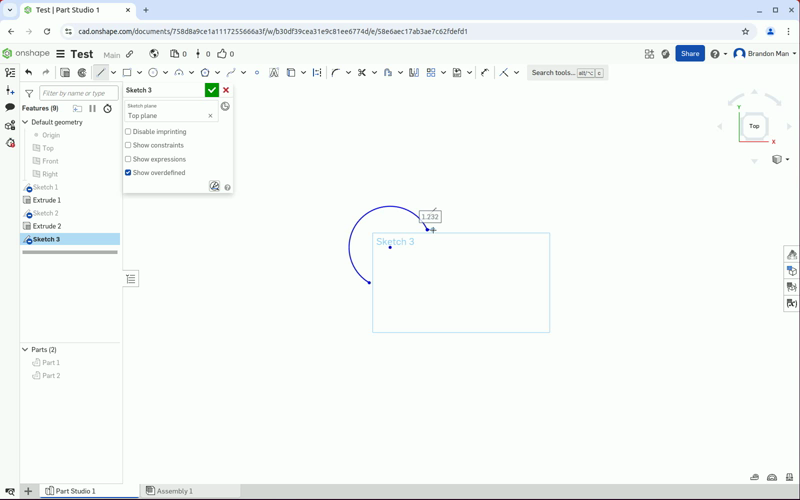
key_up(shift)
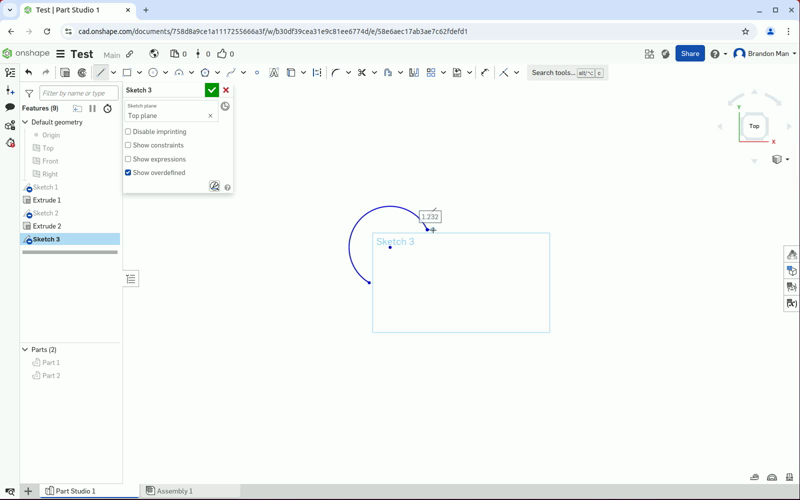
key(esc)
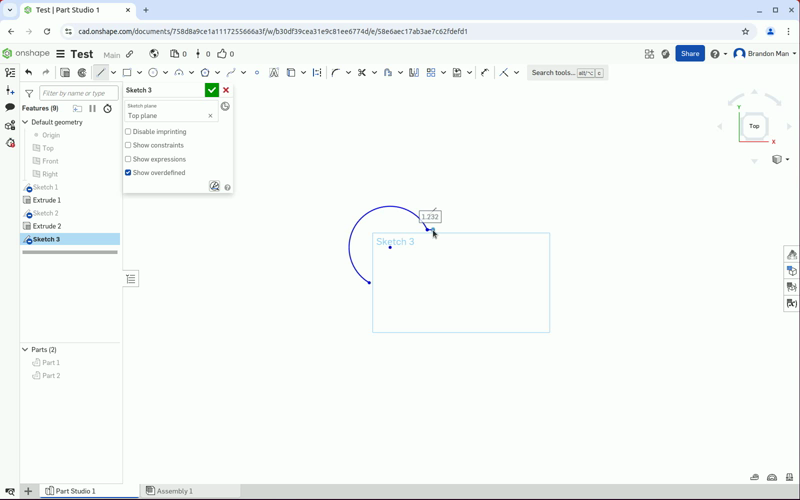
key(a)
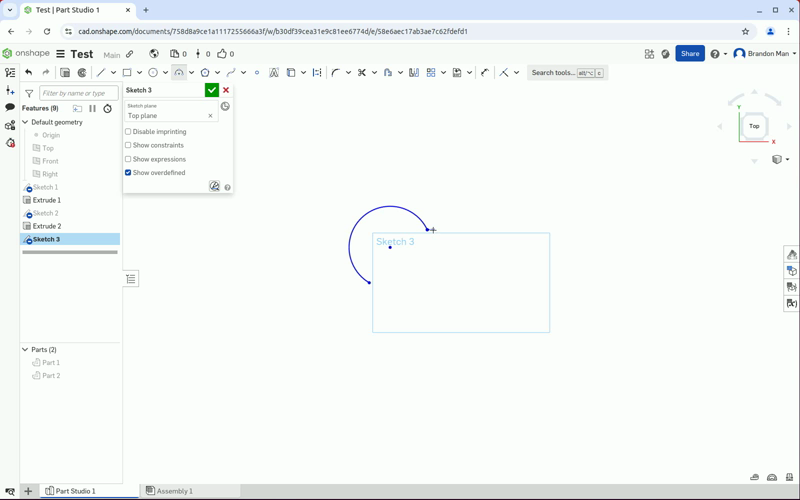
mouse_move(433, 229)
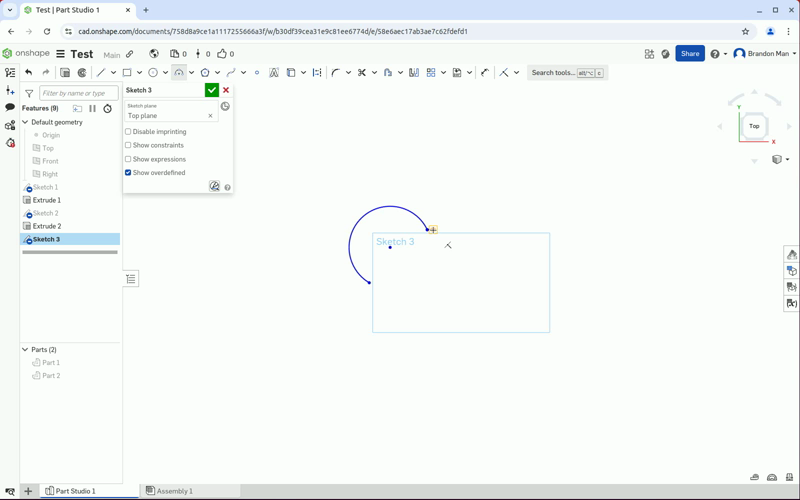
click(433, 229)
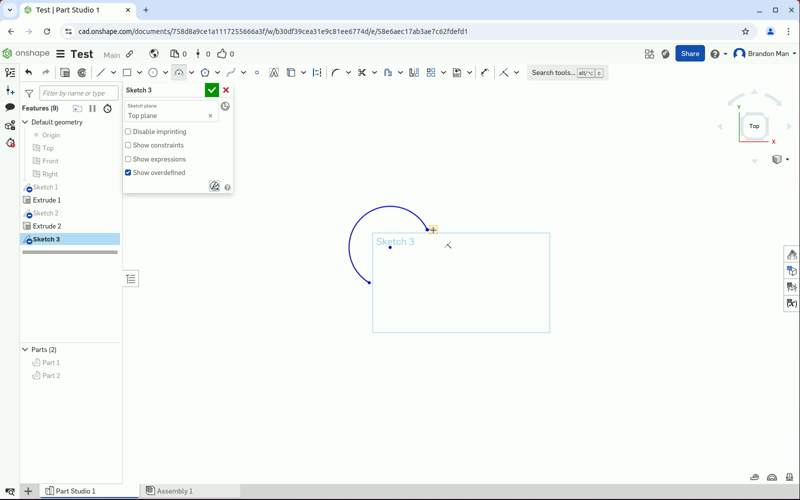
key_down(shift)
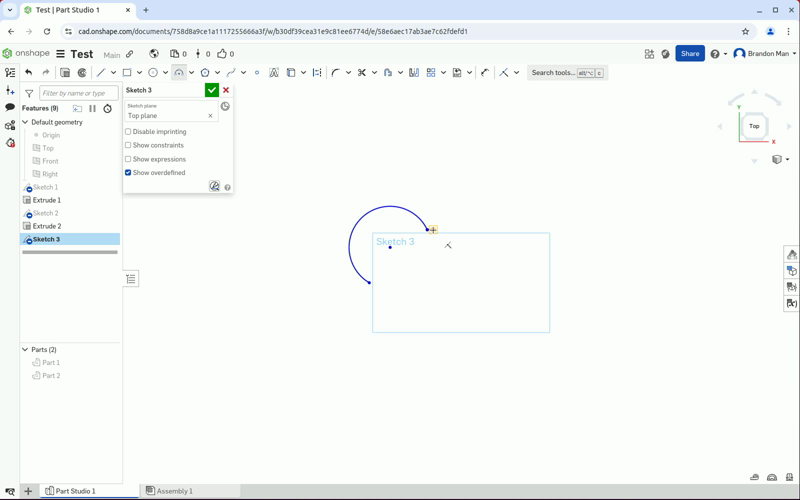
mouse_move(489, 229)
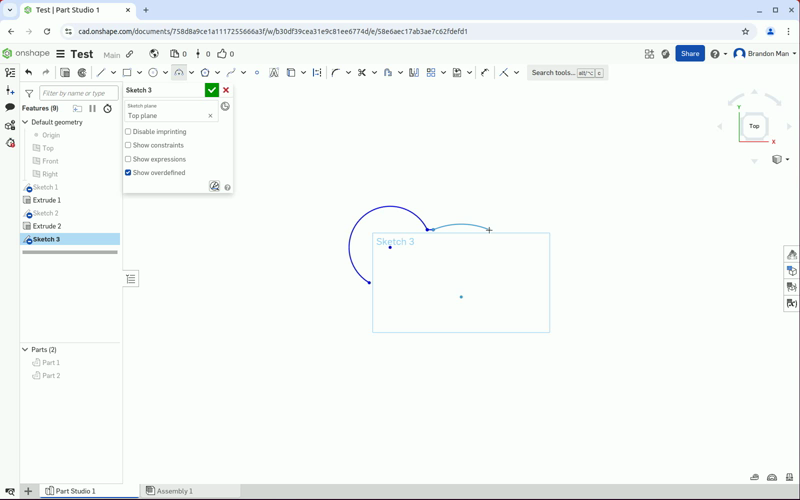
click(489, 229)
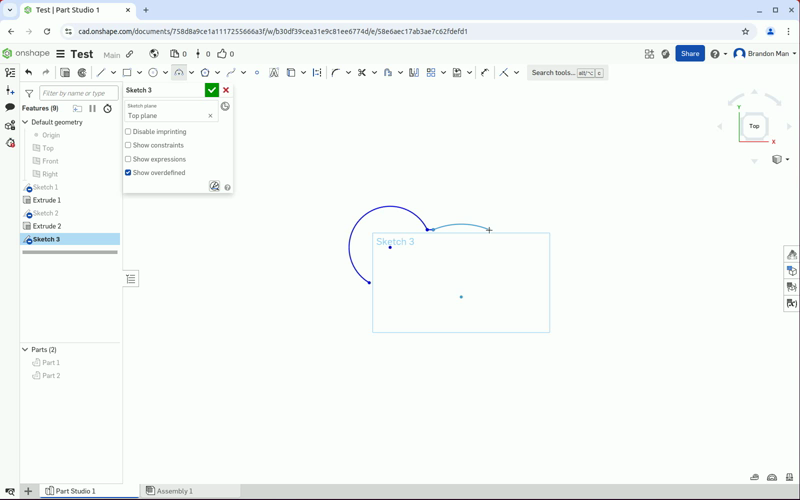
mouse_move(461, 208)
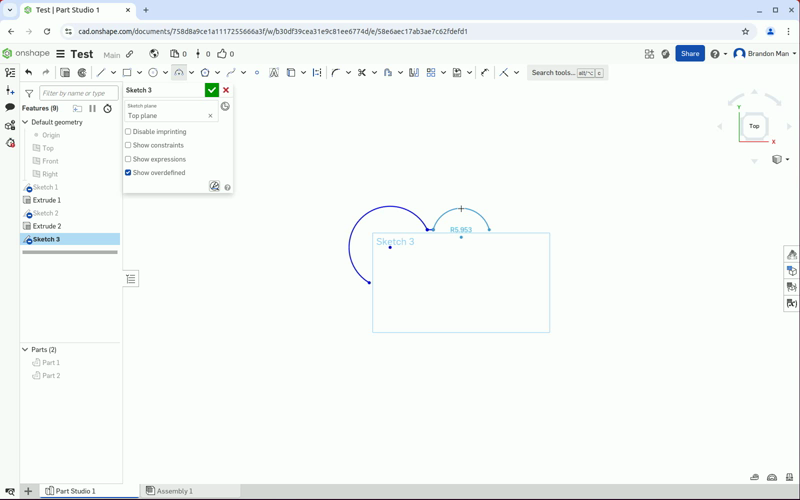
click(461, 208)
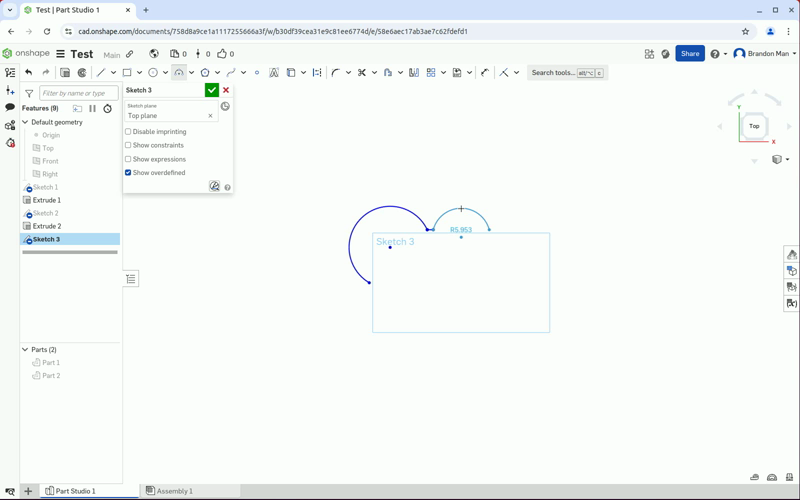
key_up(shift)
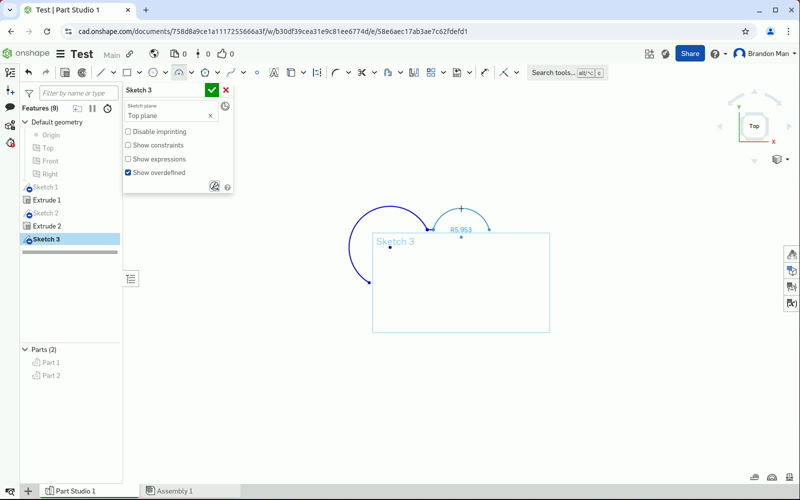
key(esc)
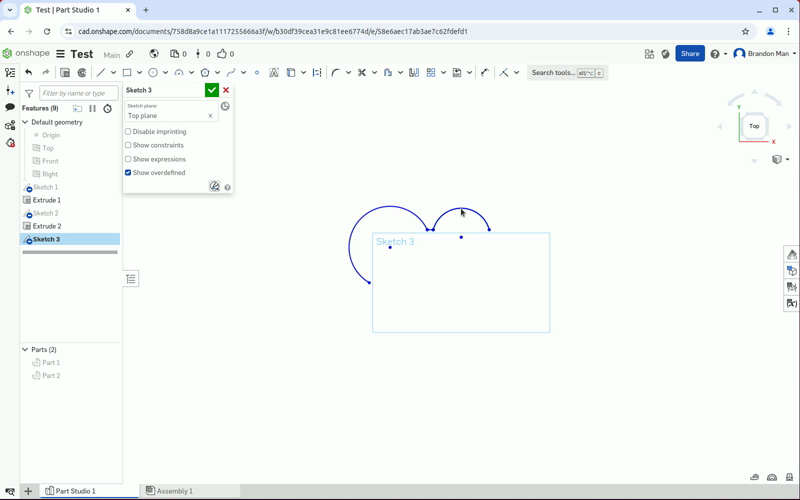
key(l)
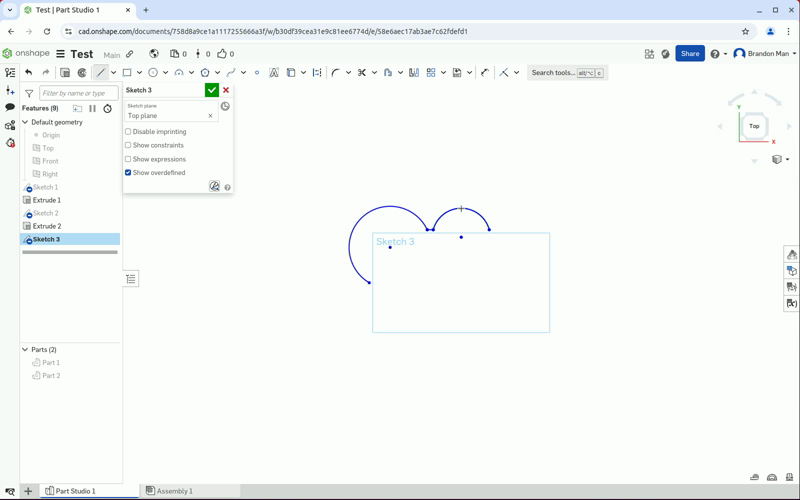
mouse_move(489, 229)
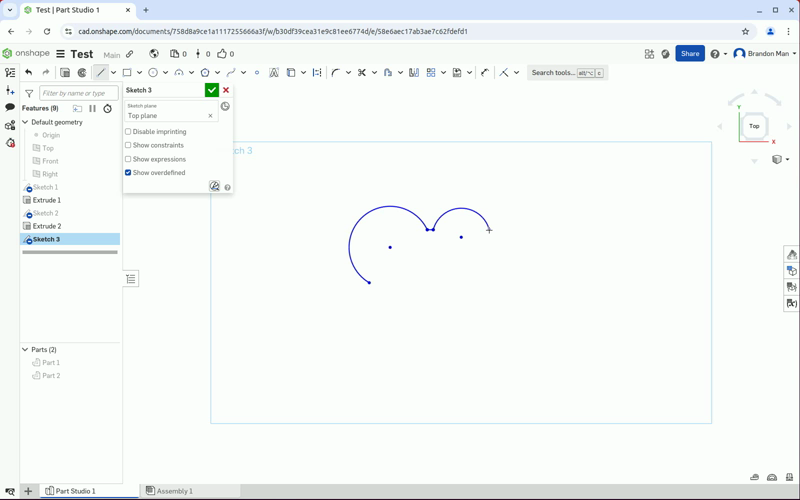
click(489, 229)
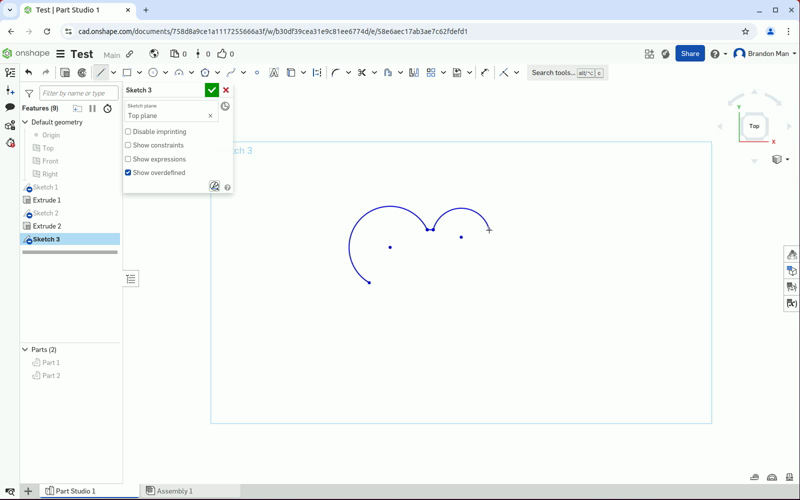
key_down(shift)
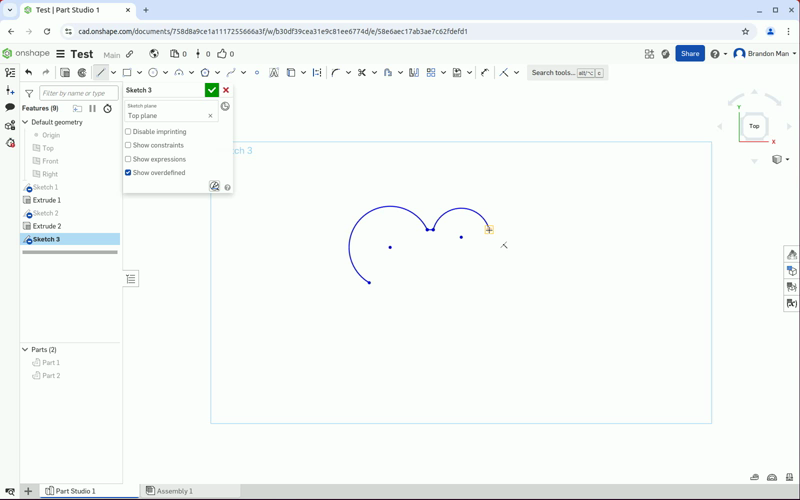
mouse_move(519, 229)
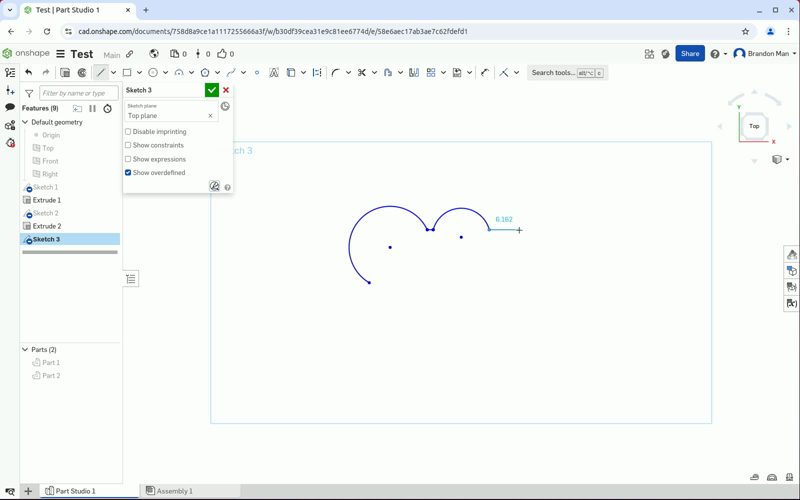
mouse_move(495, 229)
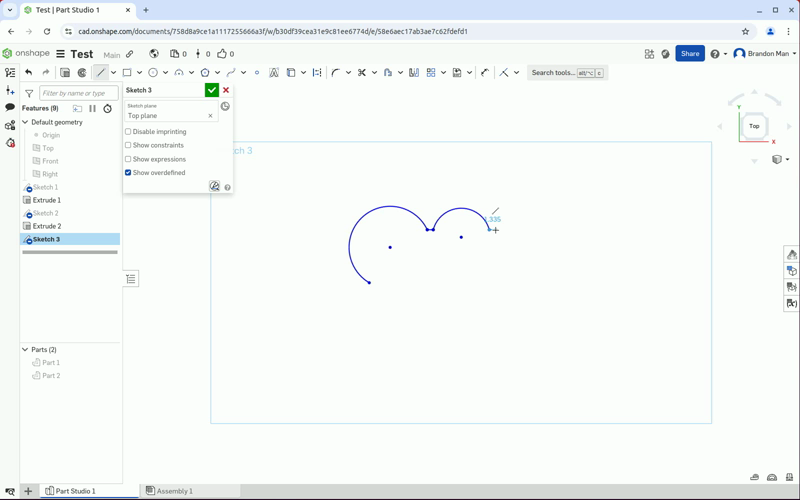
scroll(6)
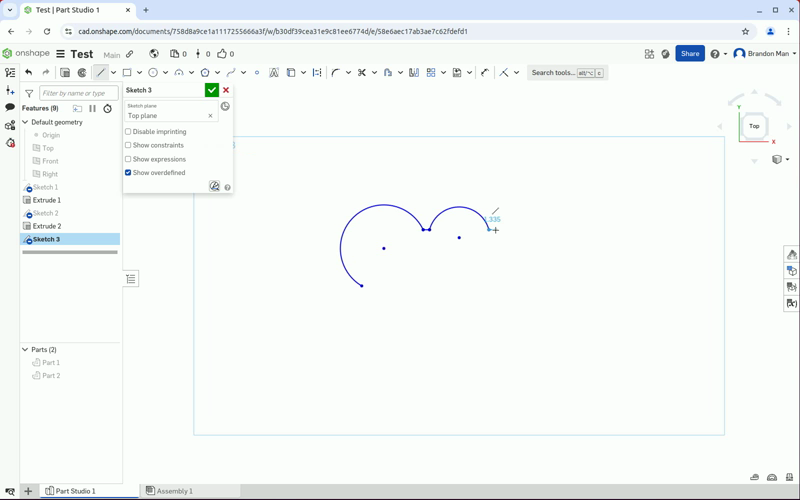
scroll(6)
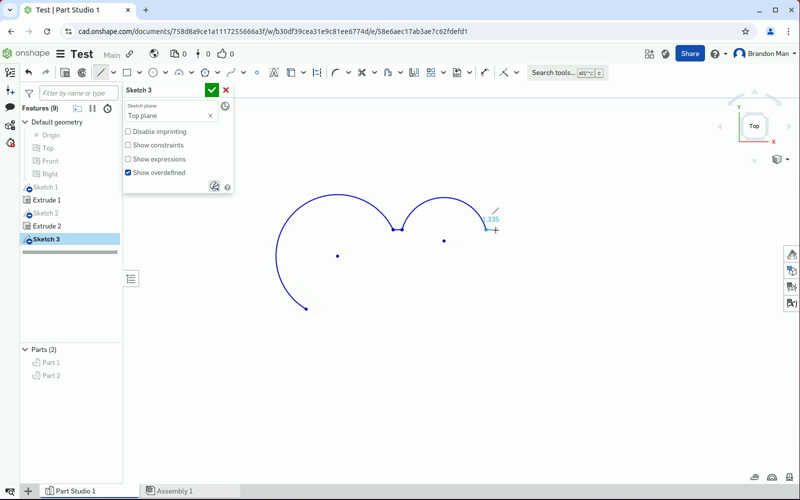
scroll(6)
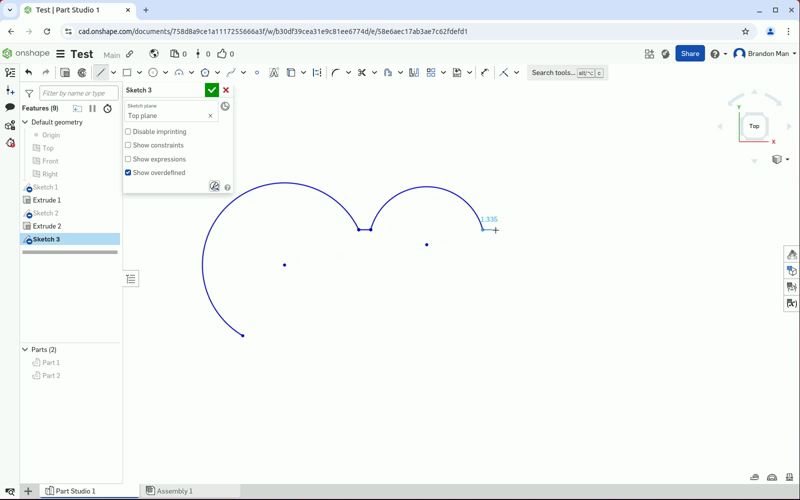
scroll(6)
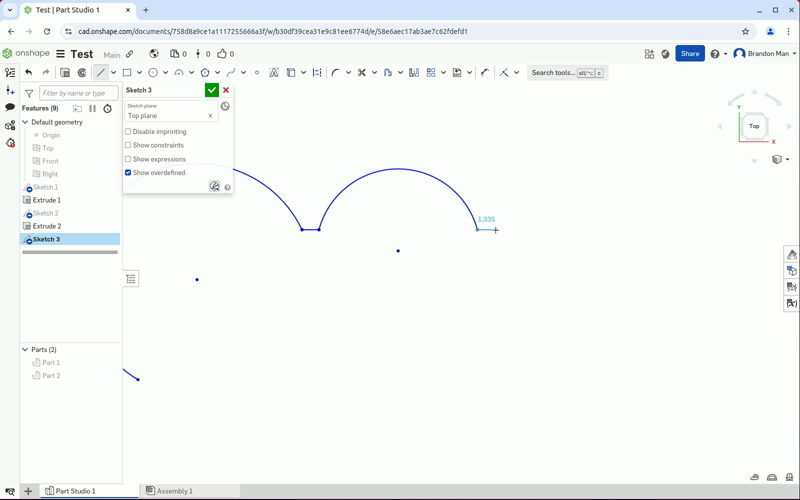
scroll(6)
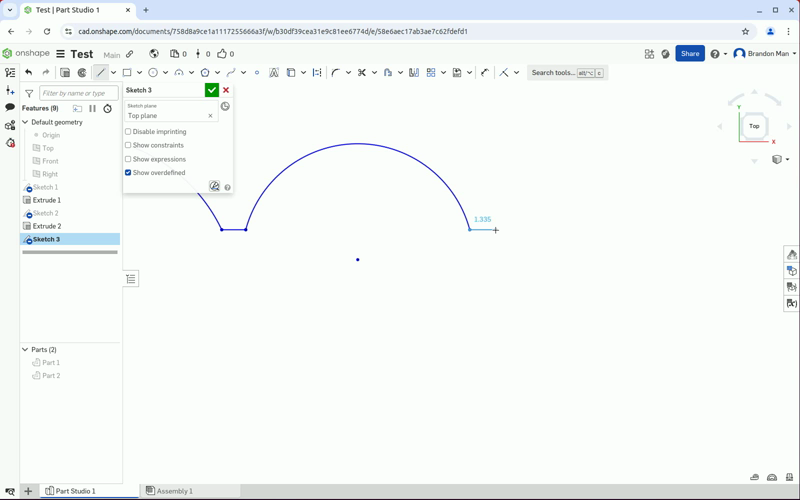
scroll(6)
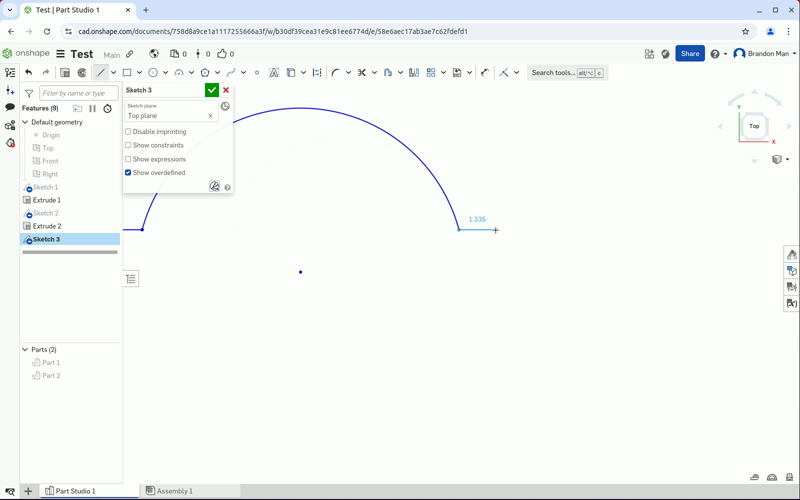
scroll(6)
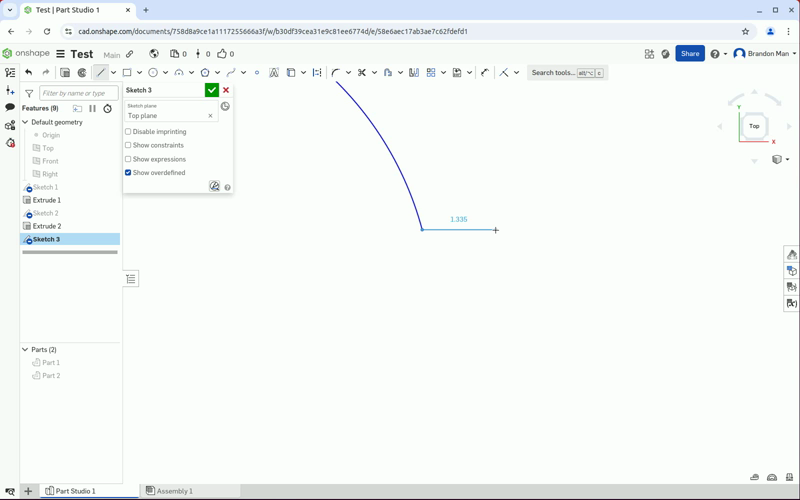
click(495, 229)
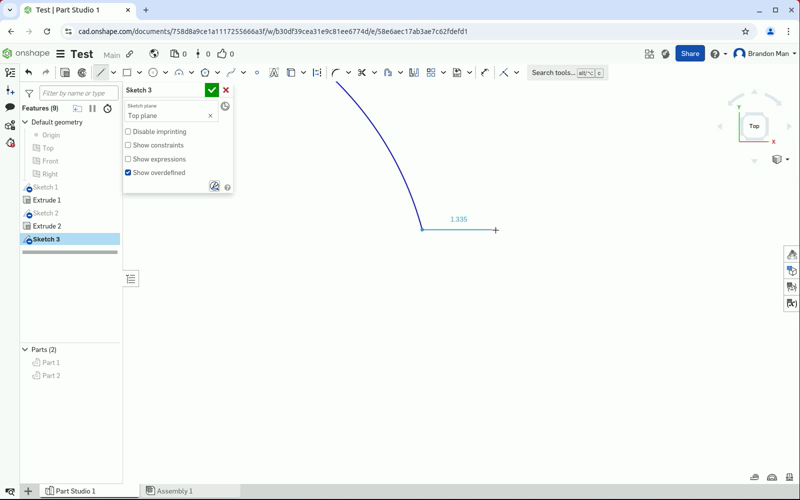
scroll(-6)
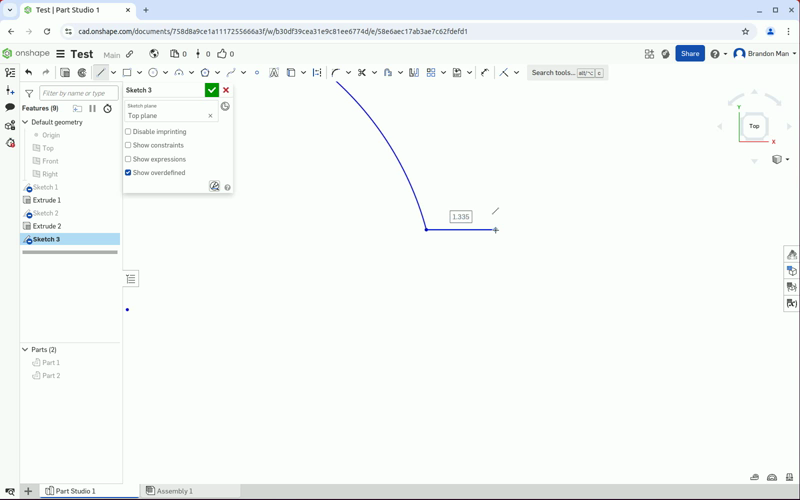
scroll(-6)
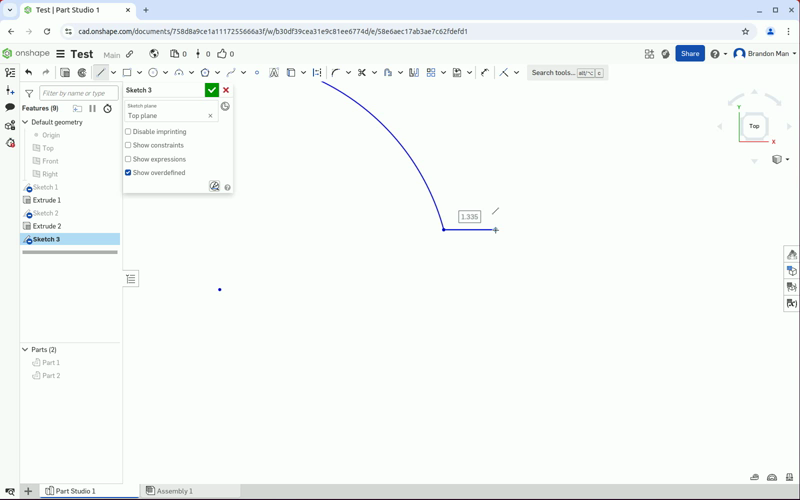
scroll(-6)
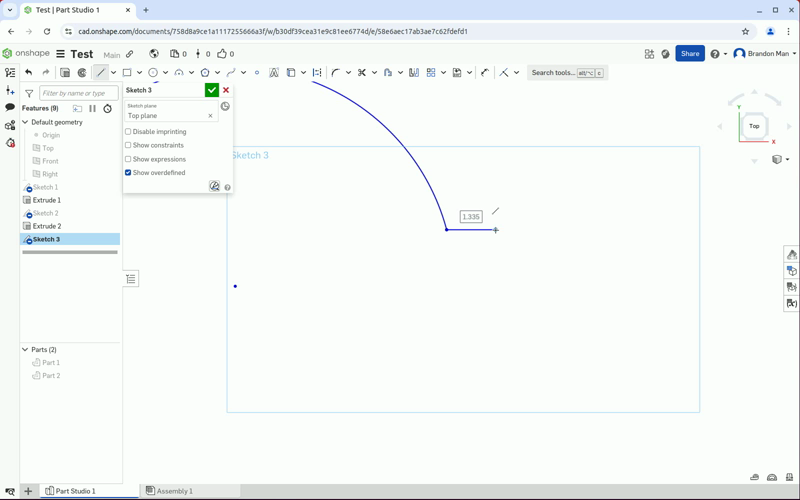
scroll(-6)
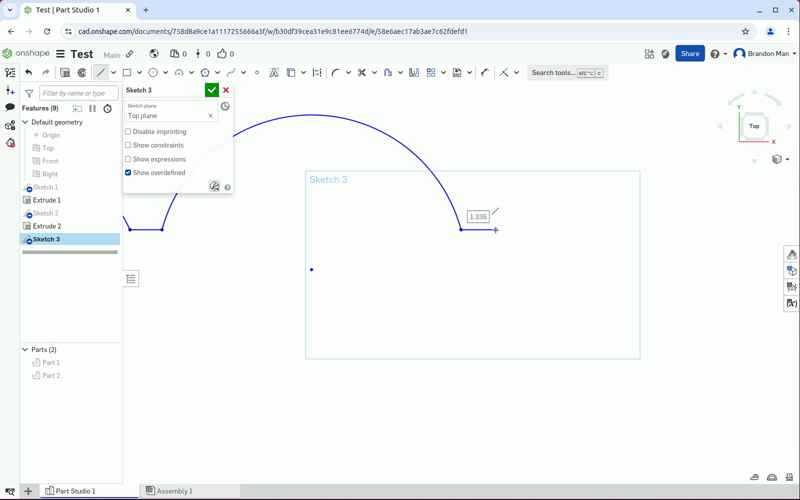
scroll(-6)
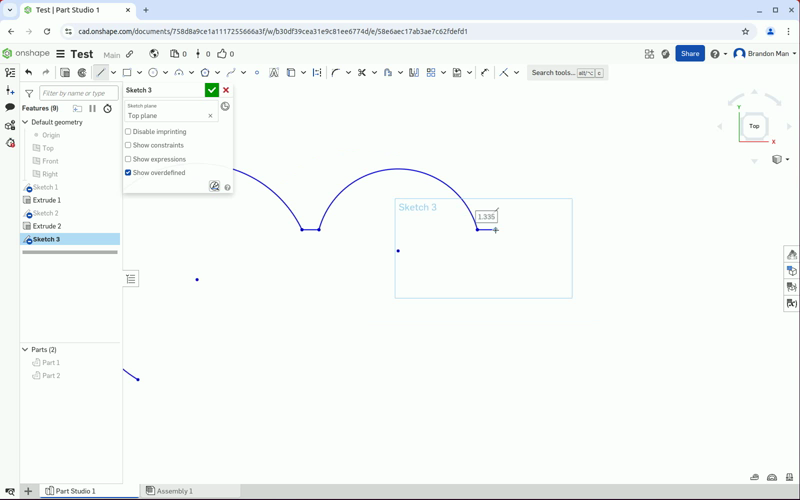
scroll(-6)
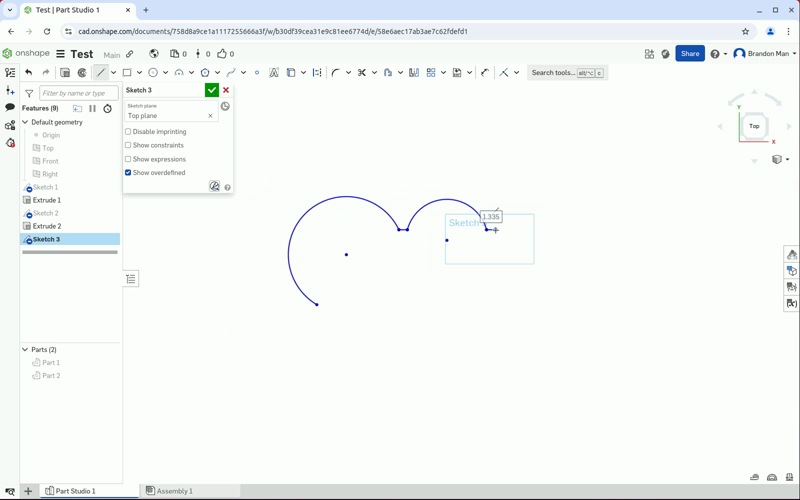
scroll(-6)
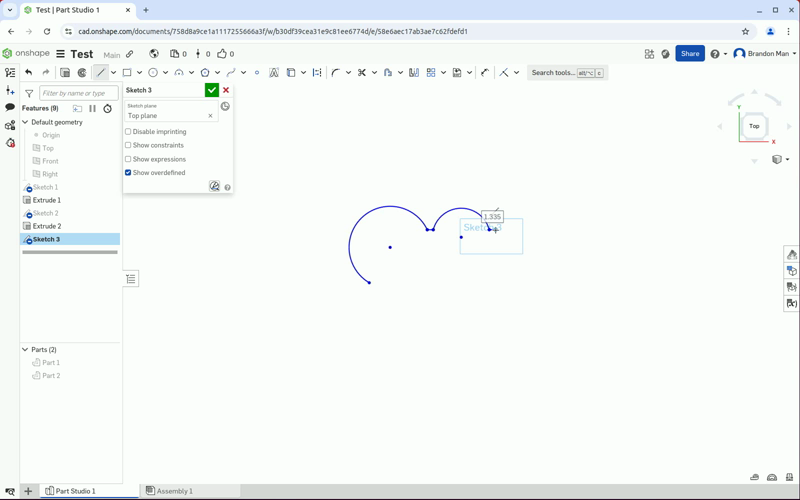
key_up(shift)
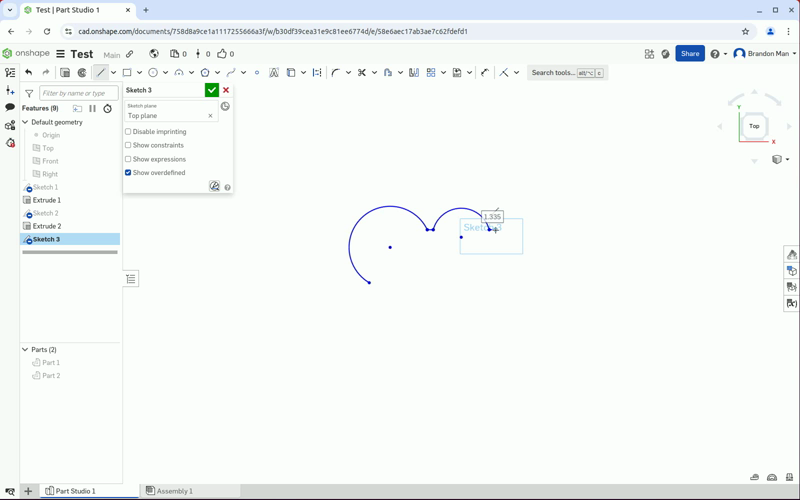
key(esc)
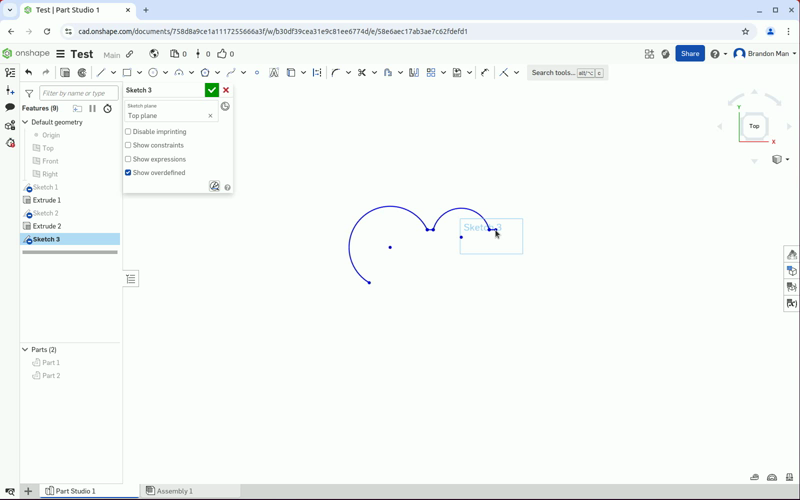
key(a)
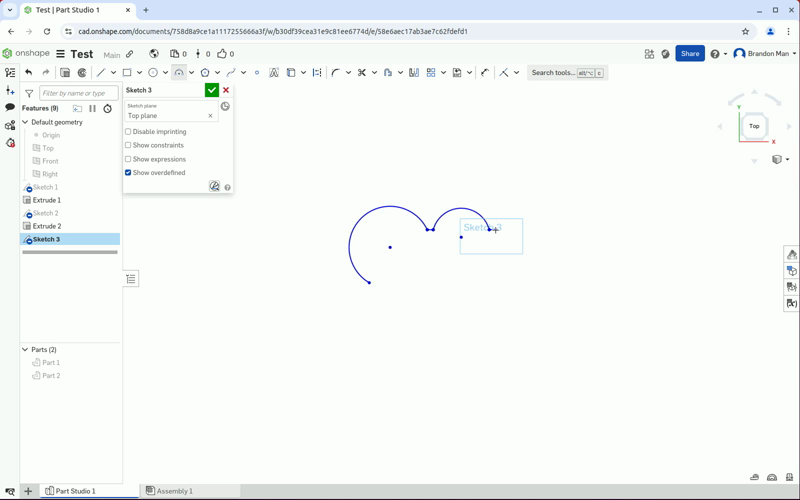
mouse_move(495, 229)
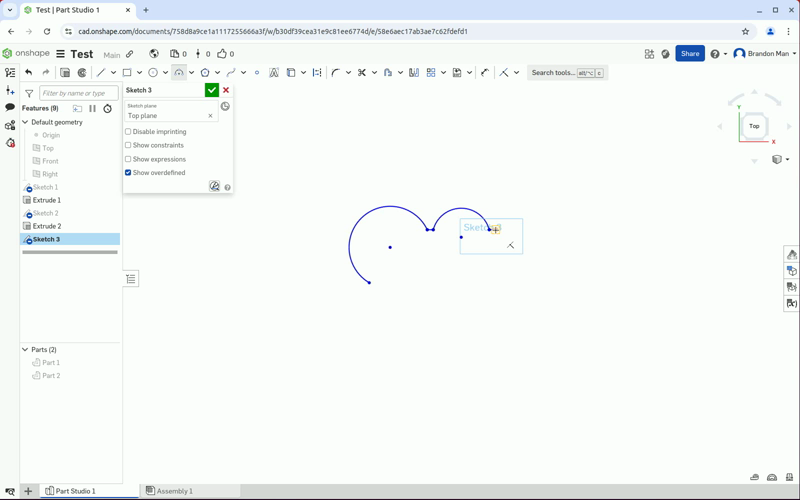
click(495, 229)
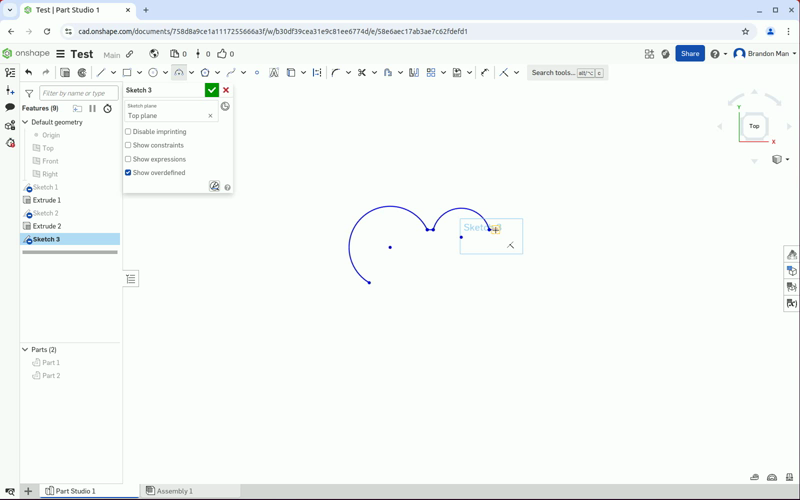
key_down(shift)
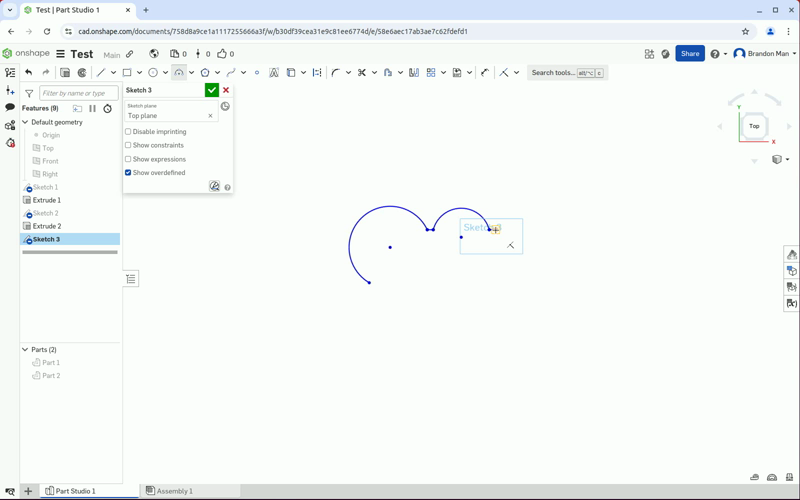
mouse_move(551, 282)
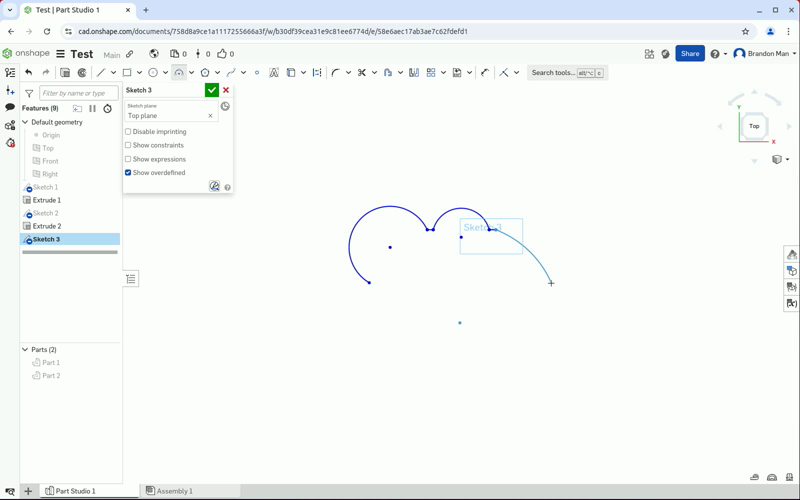
click(551, 282)
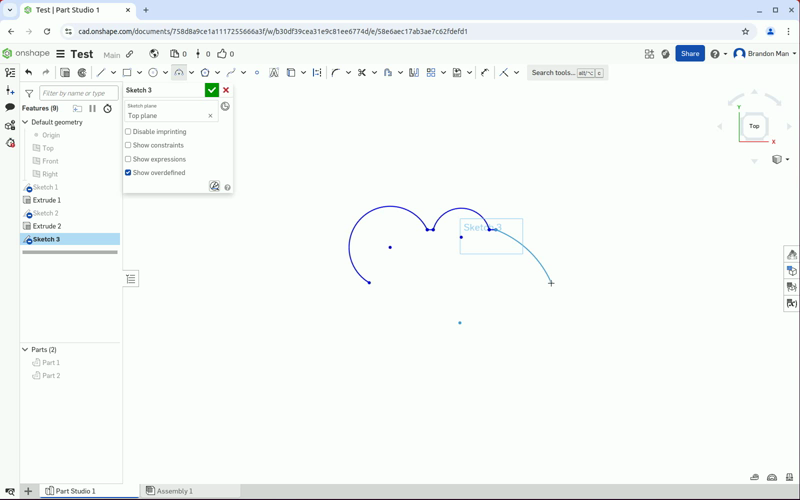
mouse_move(559, 218)
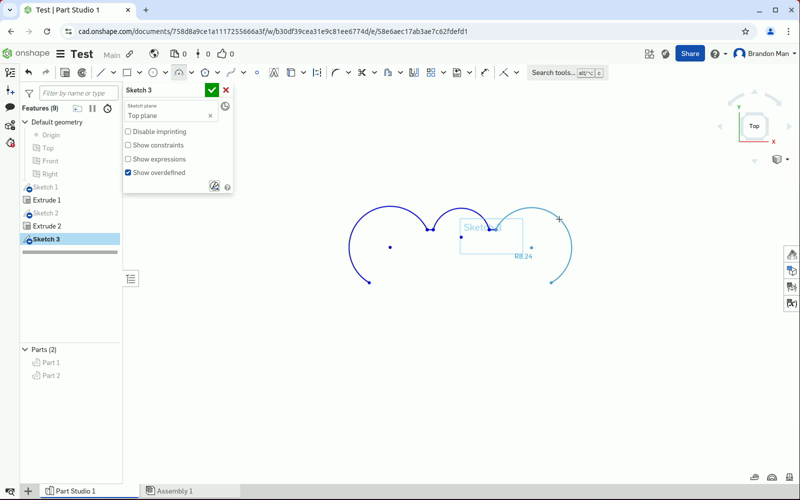
click(559, 218)
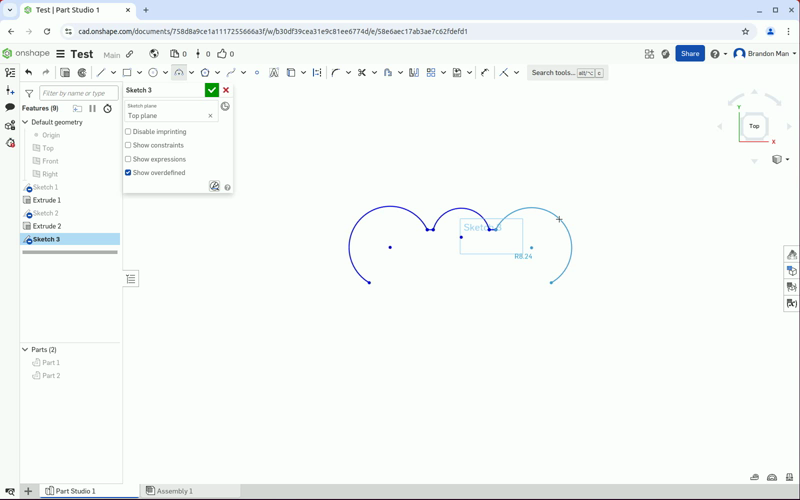
key_up(shift)
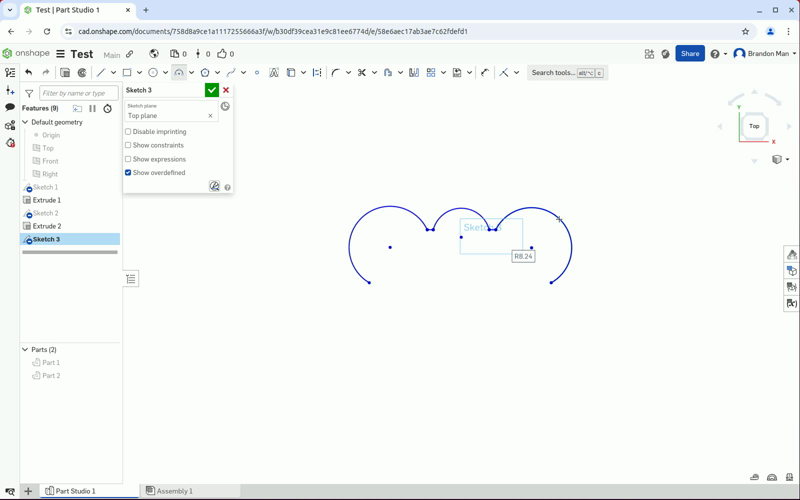
mouse_move(551, 282)
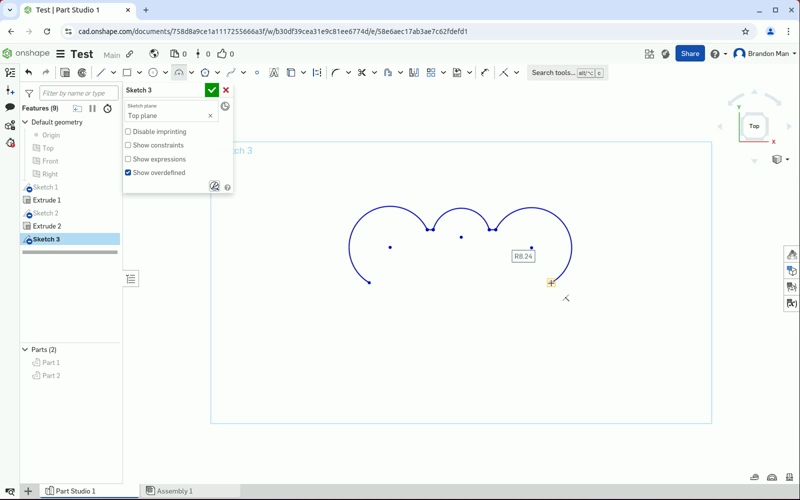
click(551, 282)
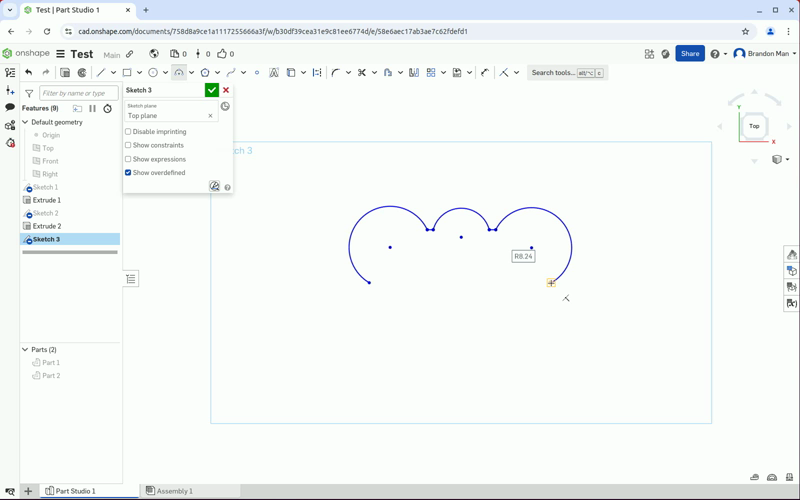
key_down(shift)
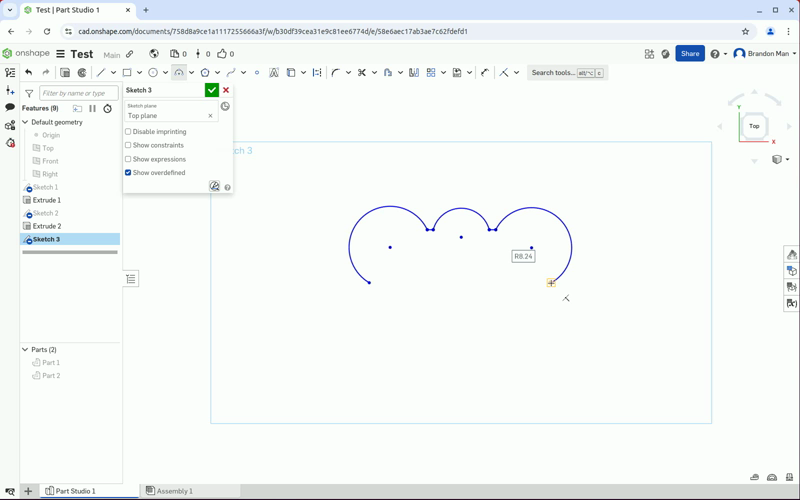
mouse_move(495, 336)
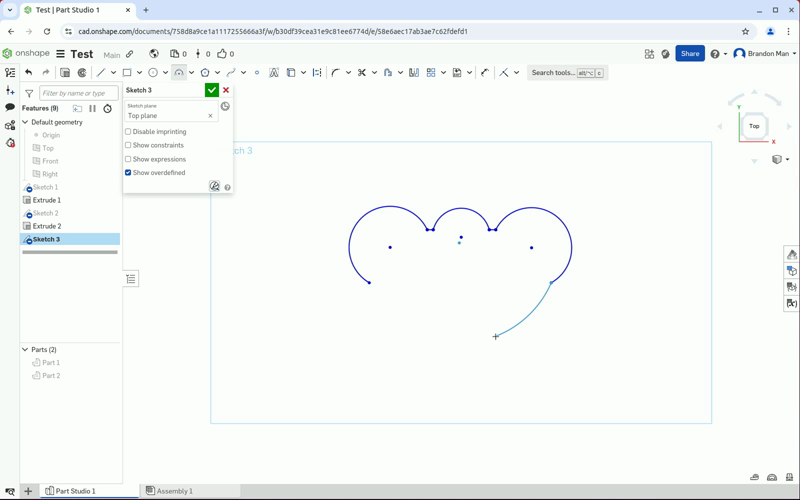
click(495, 336)
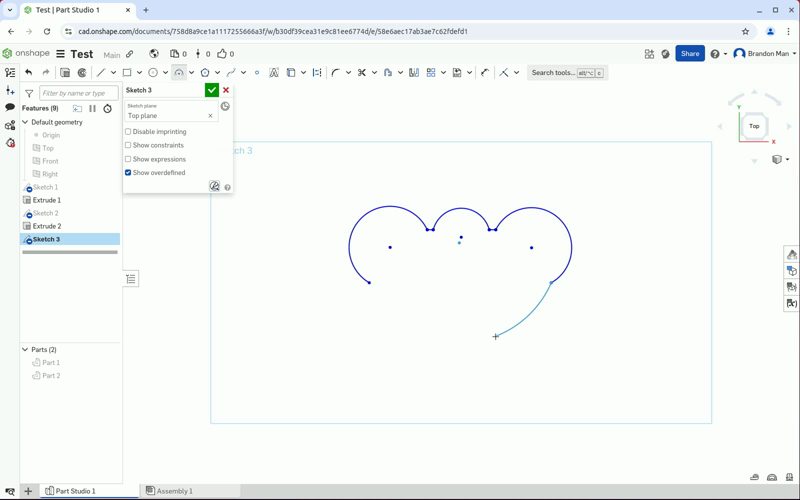
mouse_move(559, 347)
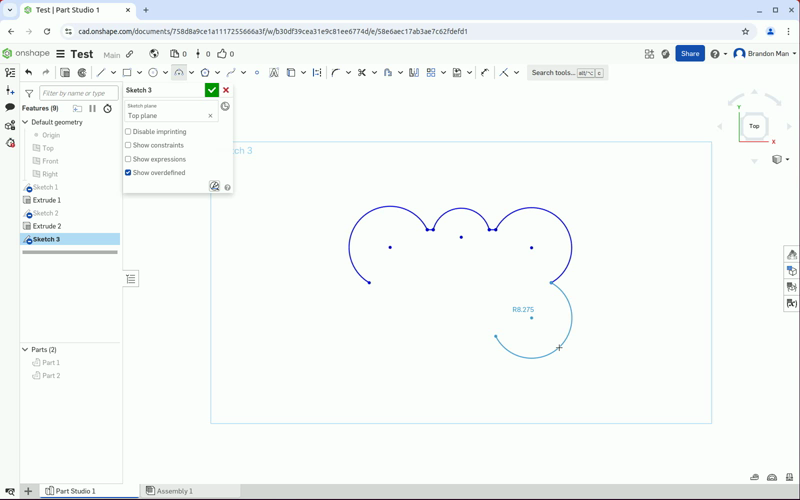
click(559, 347)
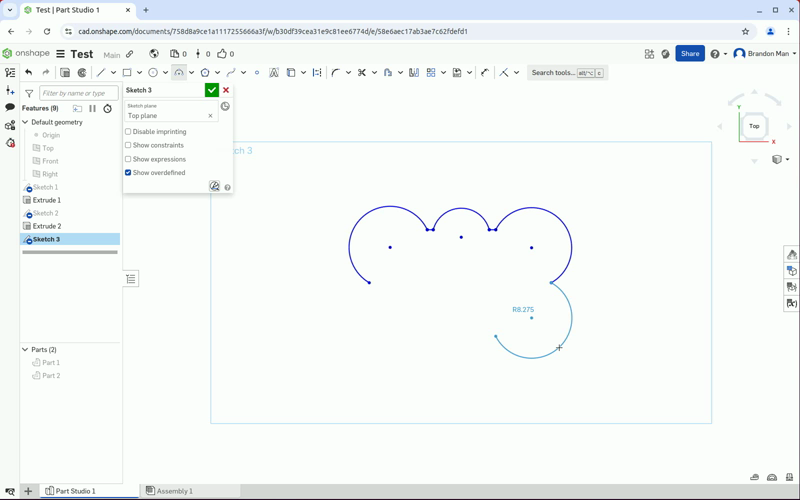
key_up(shift)
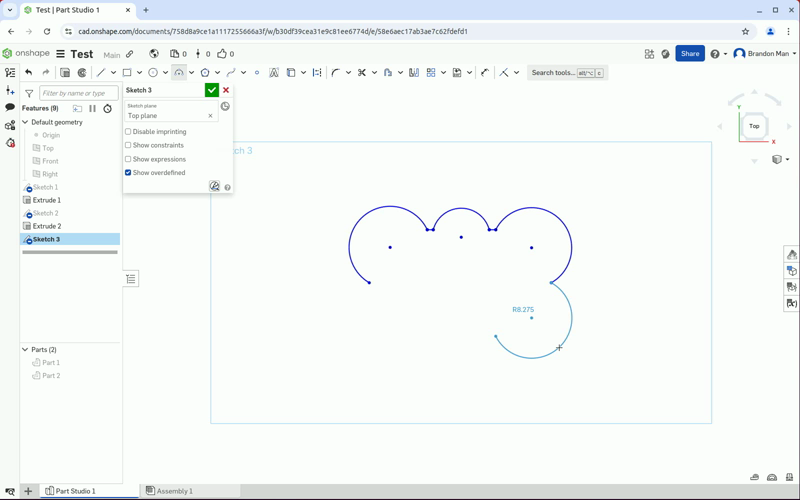
key(esc)
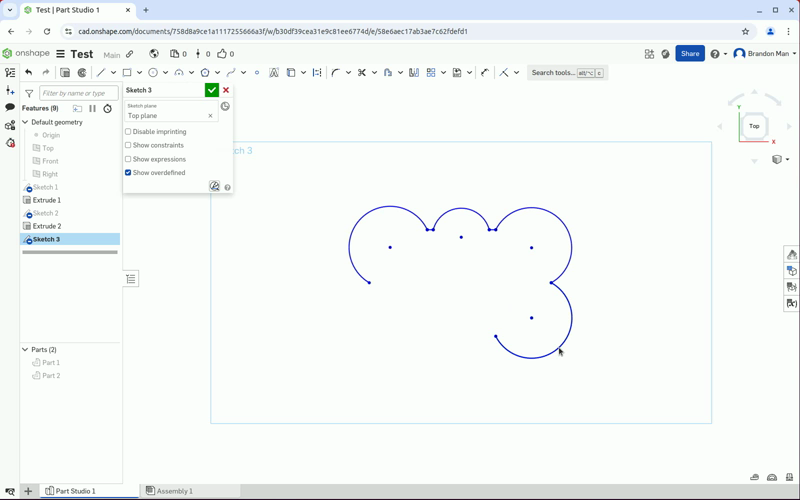
key(l)
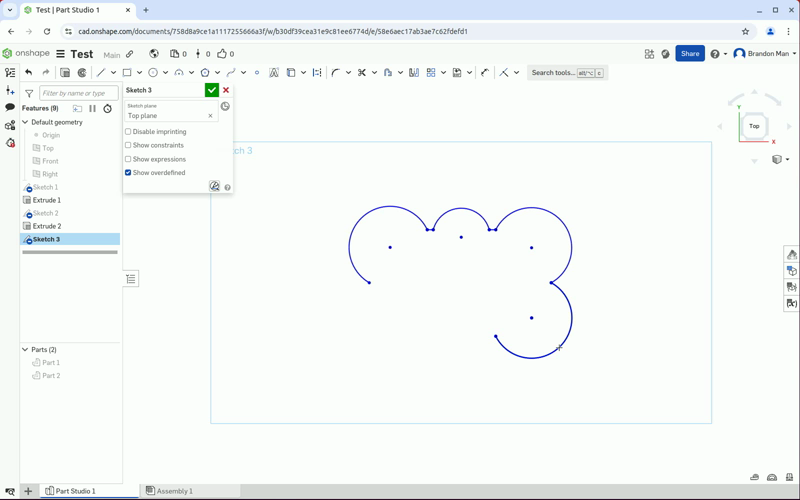
mouse_move(495, 336)
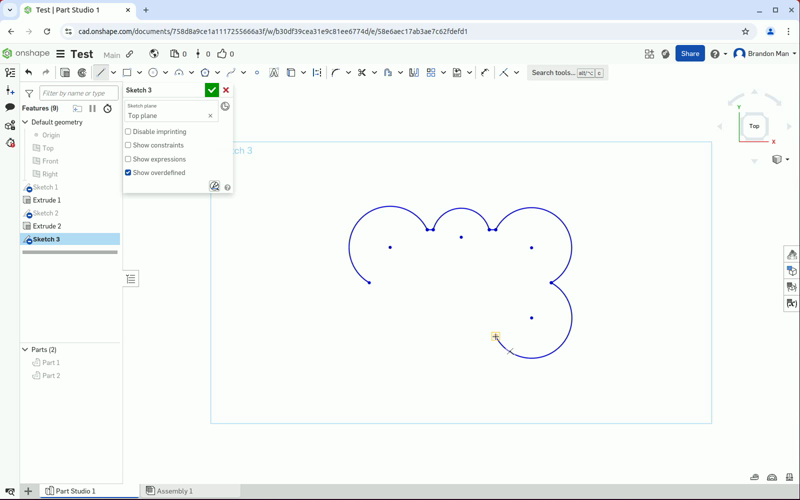
click(495, 336)
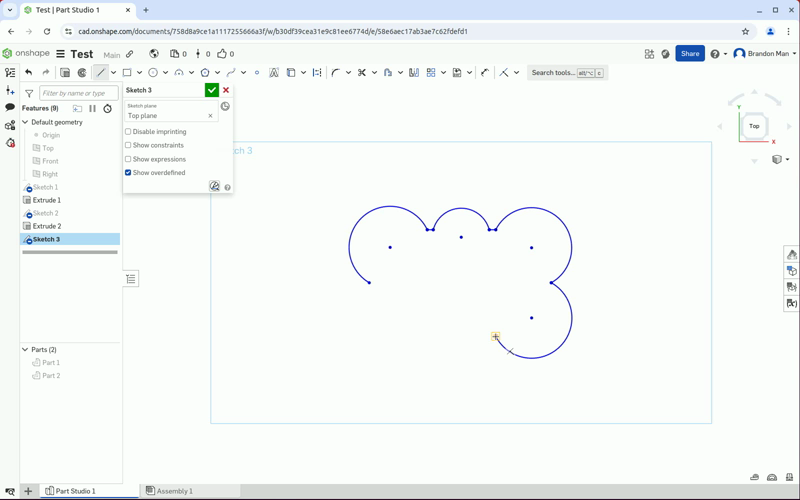
key_down(shift)
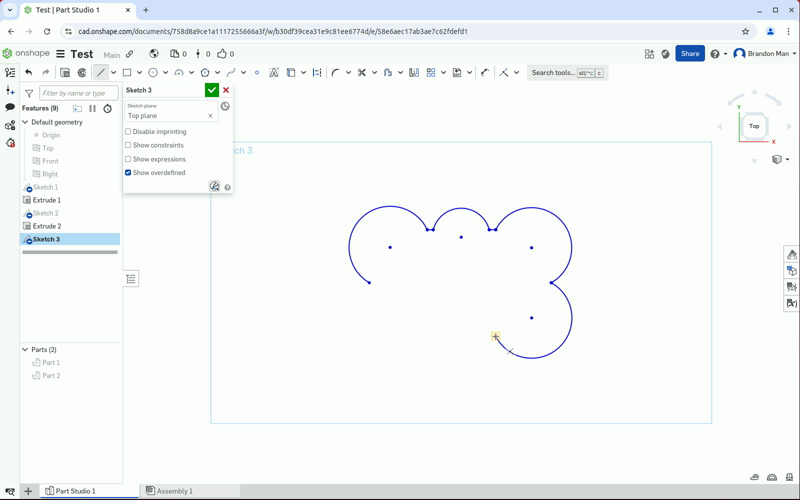
mouse_move(427, 336)
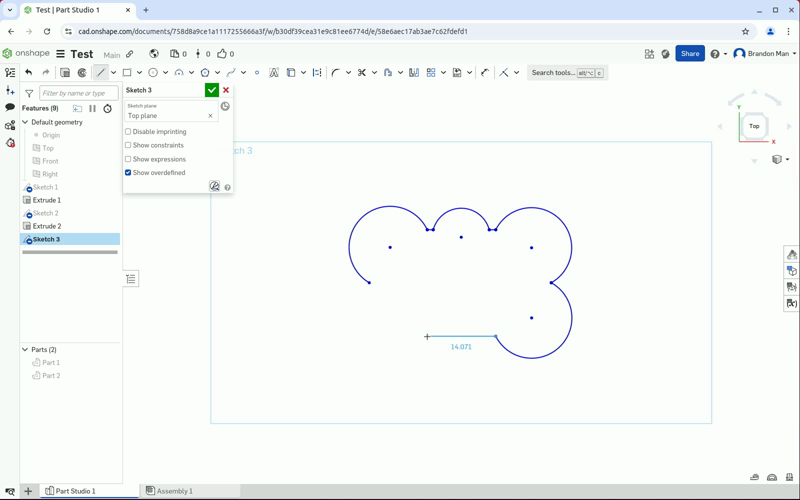
click(427, 336)
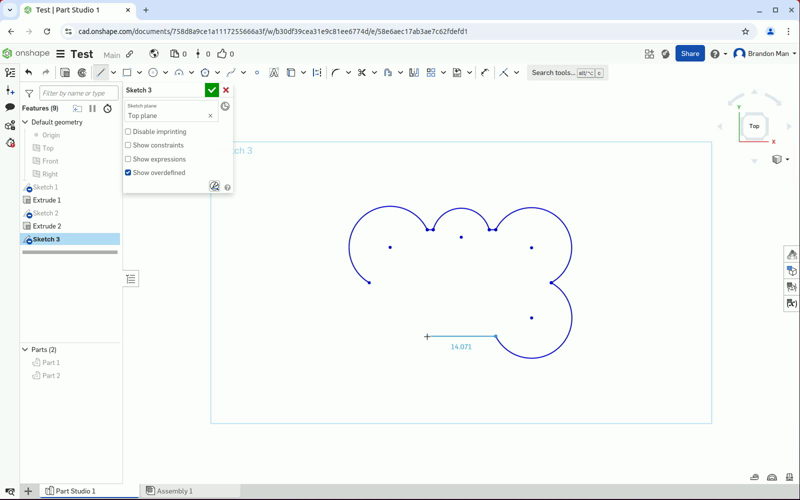
key_up(shift)
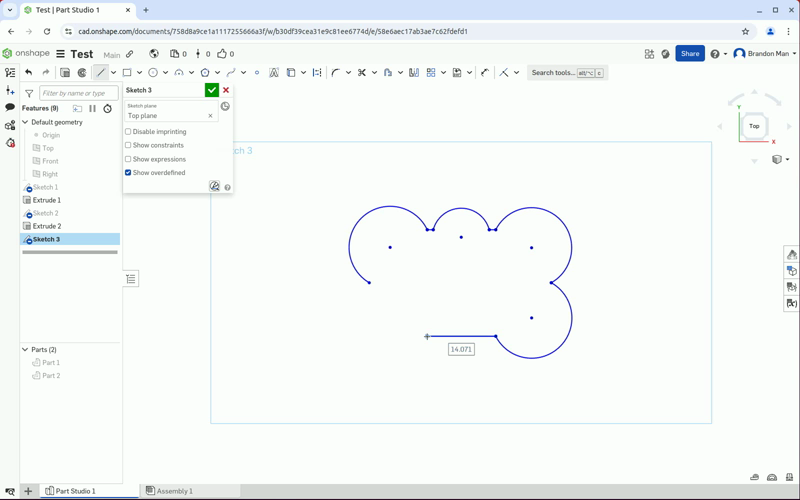
key(esc)
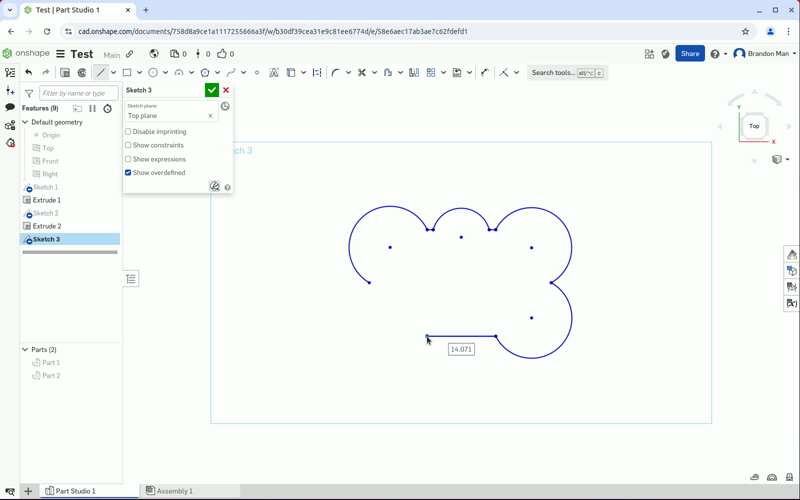
key(a)
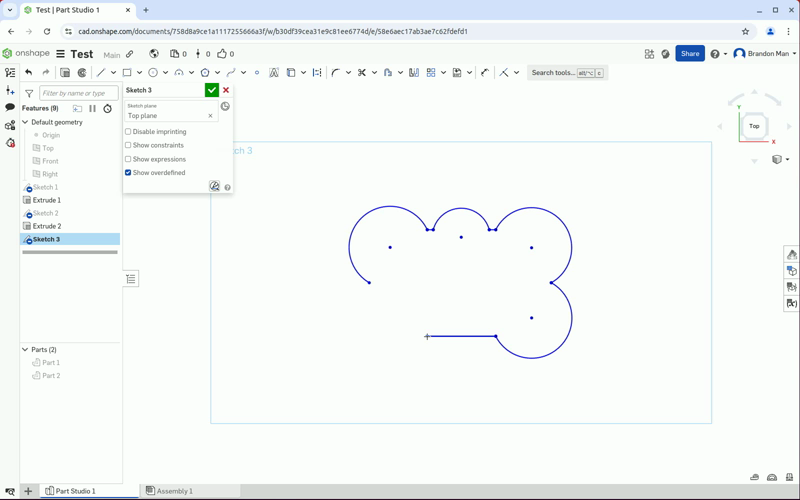
mouse_move(427, 336)
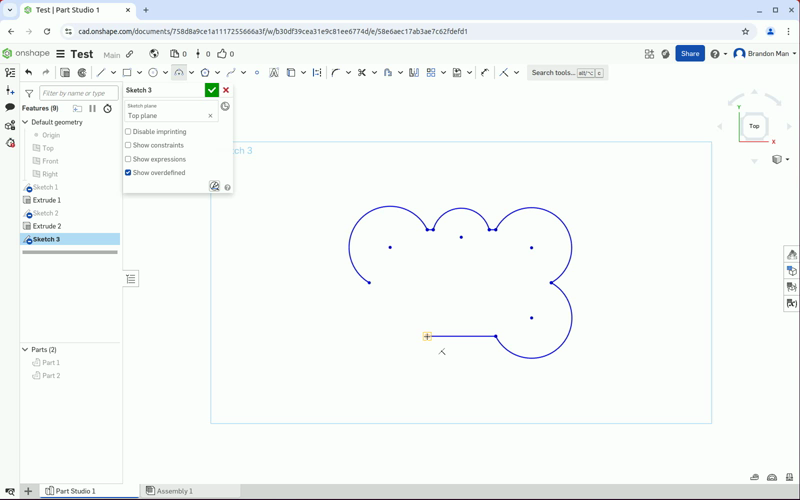
click(427, 336)
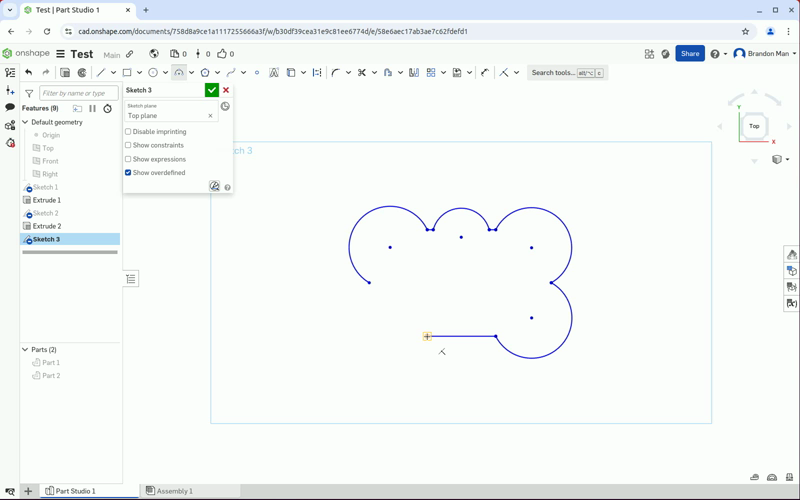
mouse_move(369, 282)
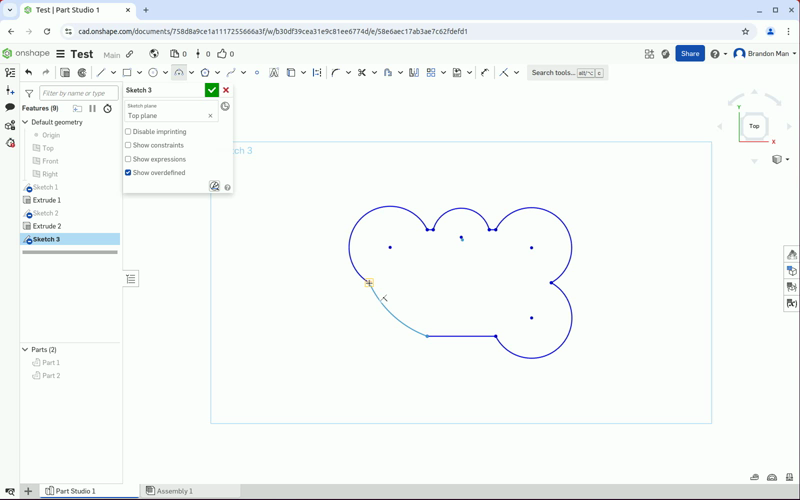
click(369, 282)
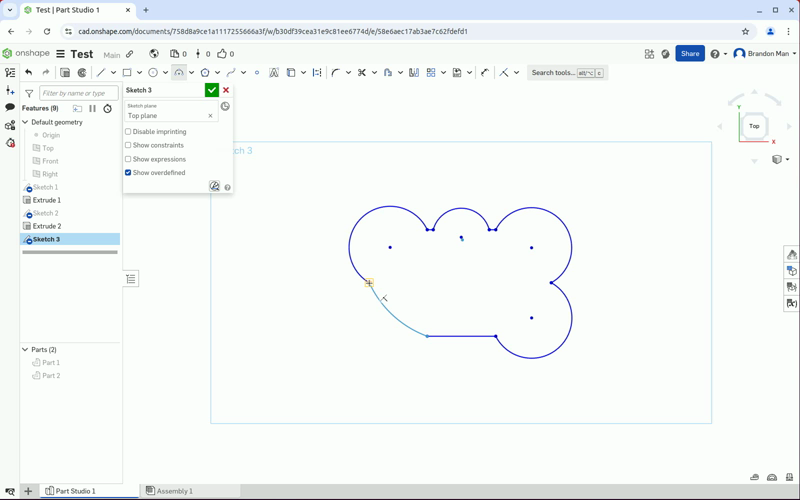
key_down(shift)
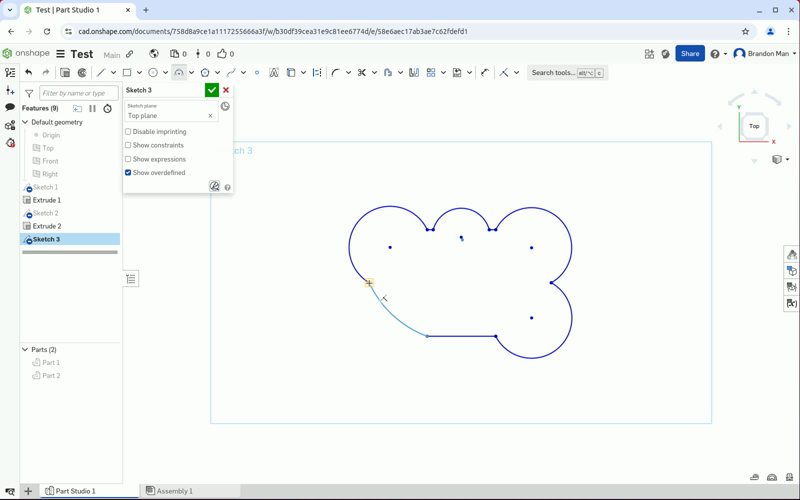
mouse_move(362, 348)
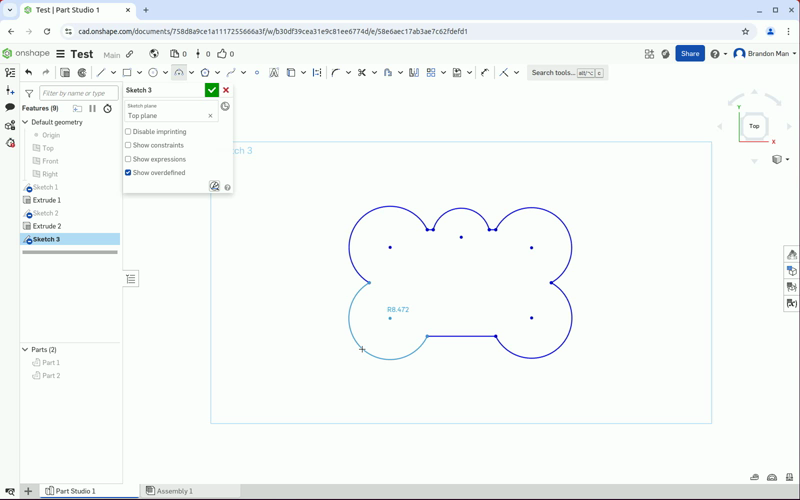
click(362, 348)
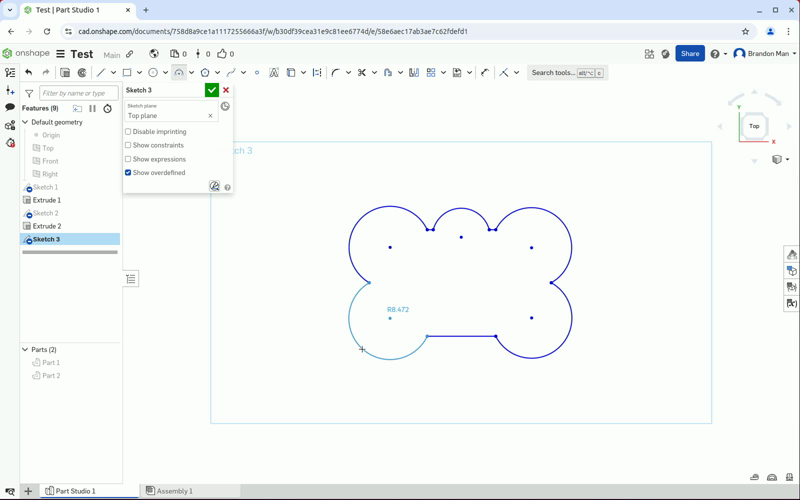
key_up(shift)
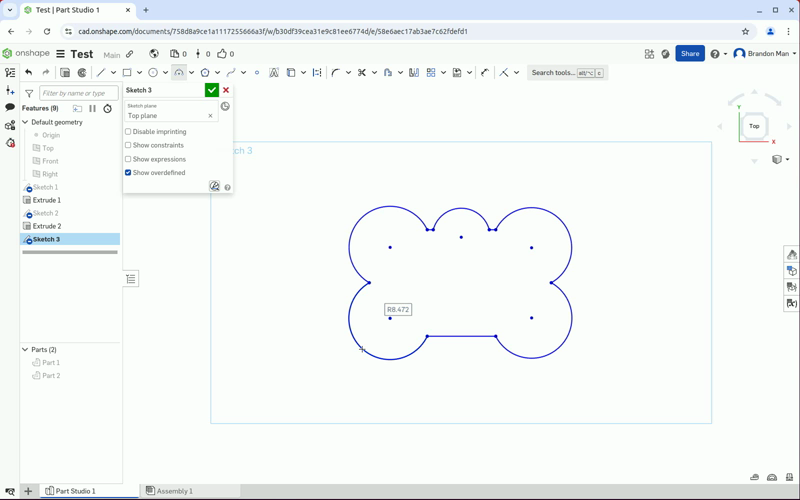
key(esc)
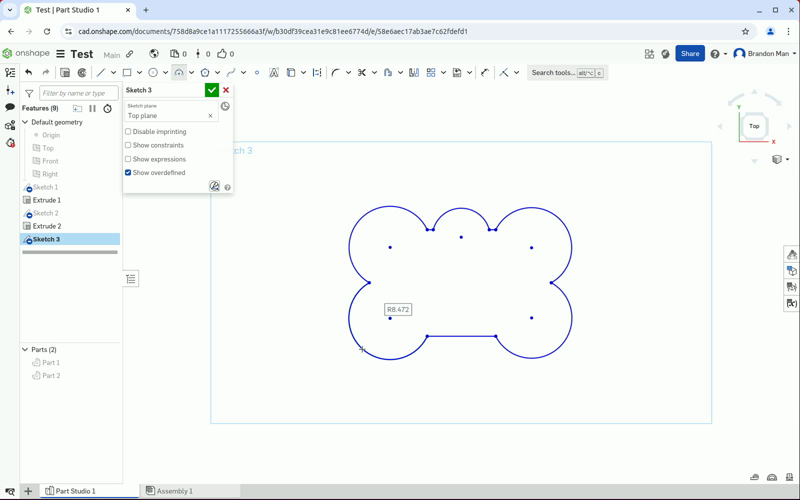
key(a)
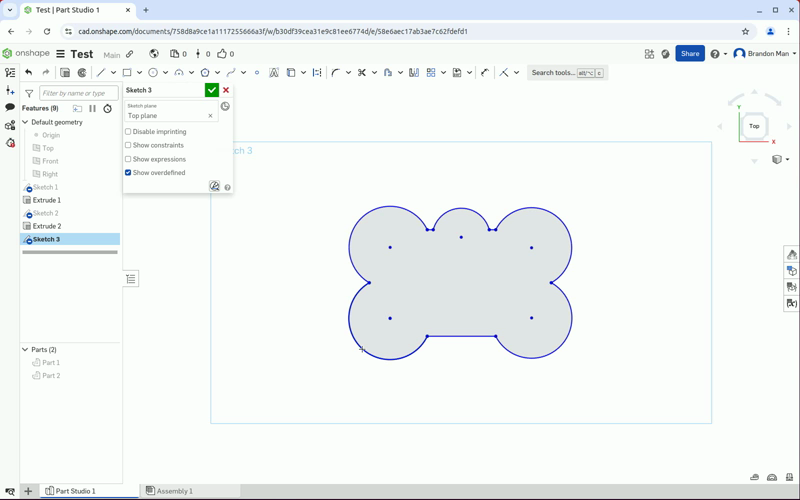
key_down(shift)
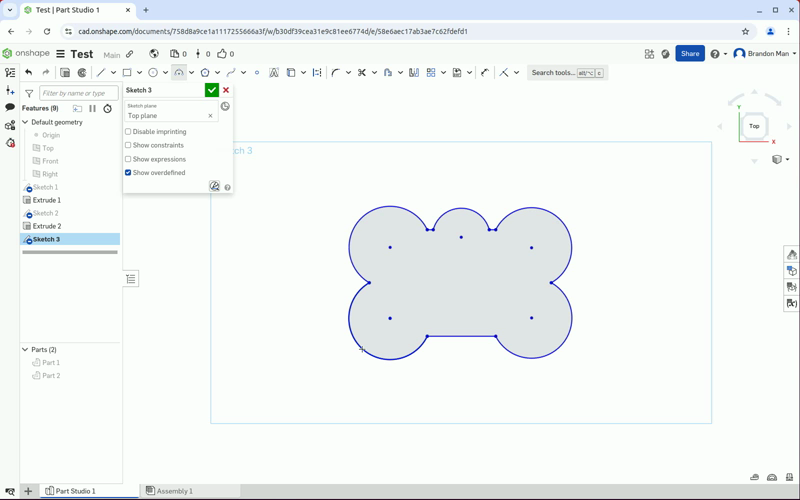
mouse_move(390, 282)
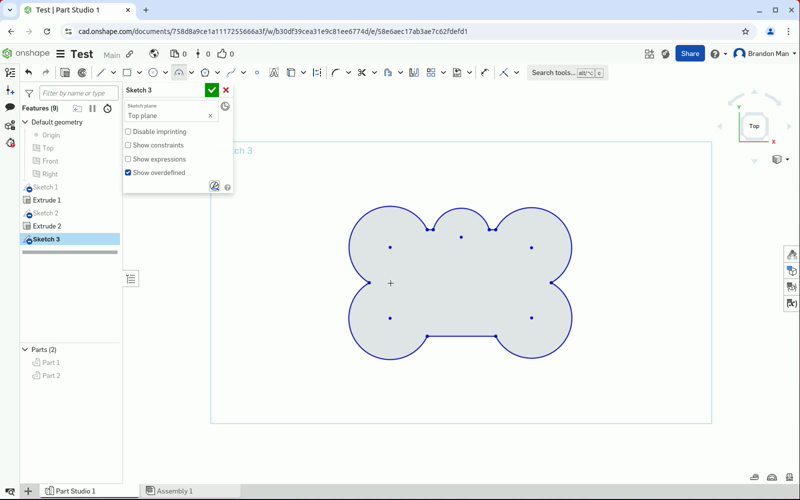
click(390, 282)
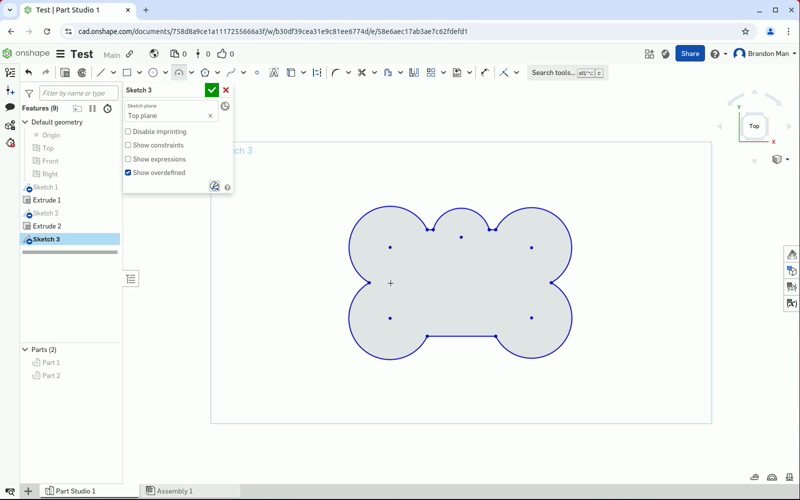
key_up(shift)
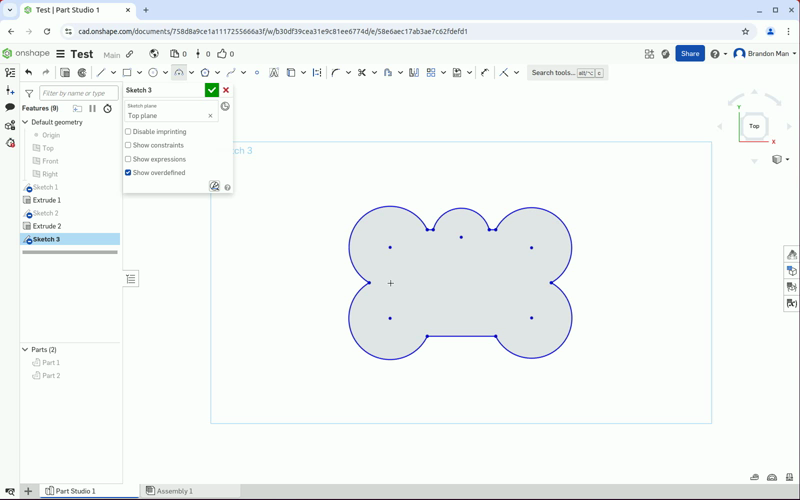
key_down(shift)
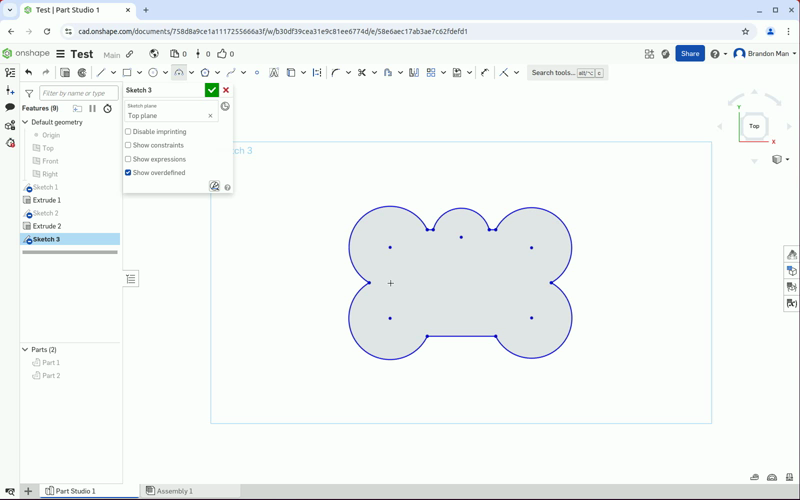
mouse_move(422, 332)
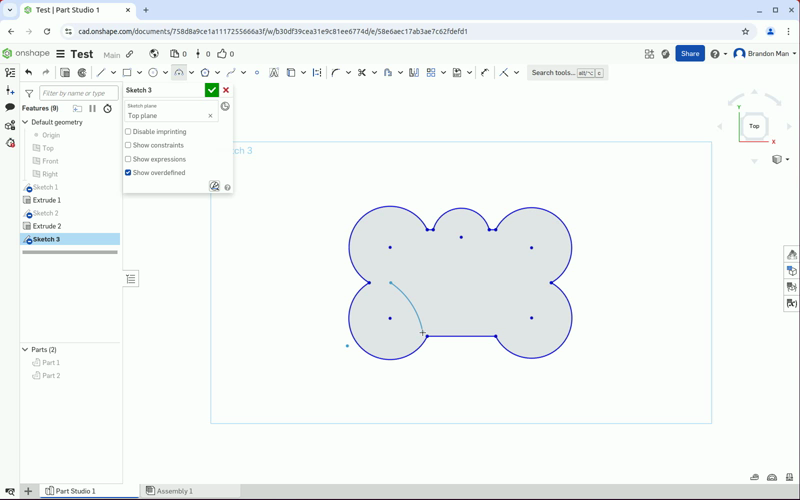
click(422, 332)
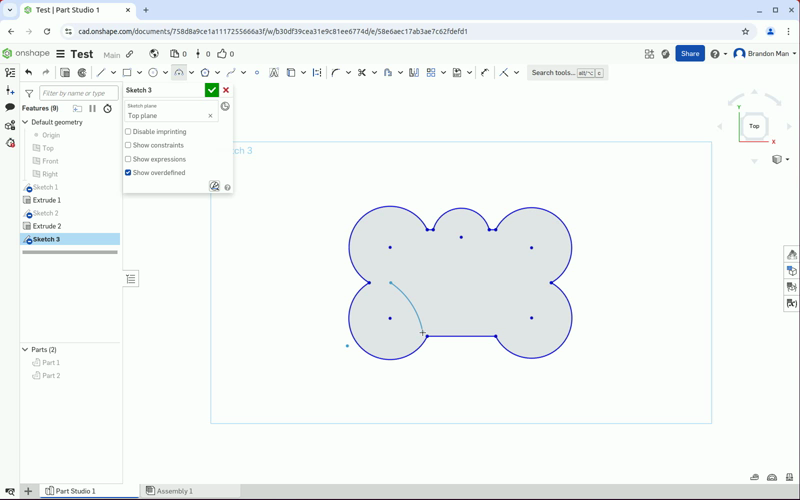
mouse_move(360, 337)
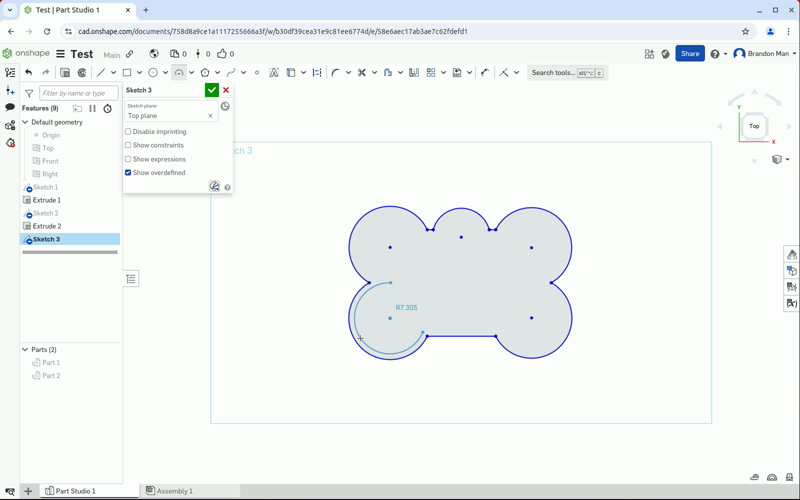
click(360, 337)
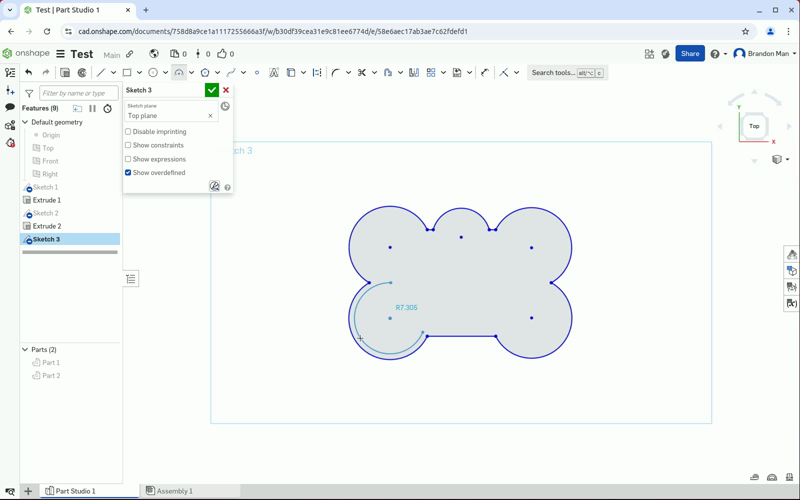
key_up(shift)
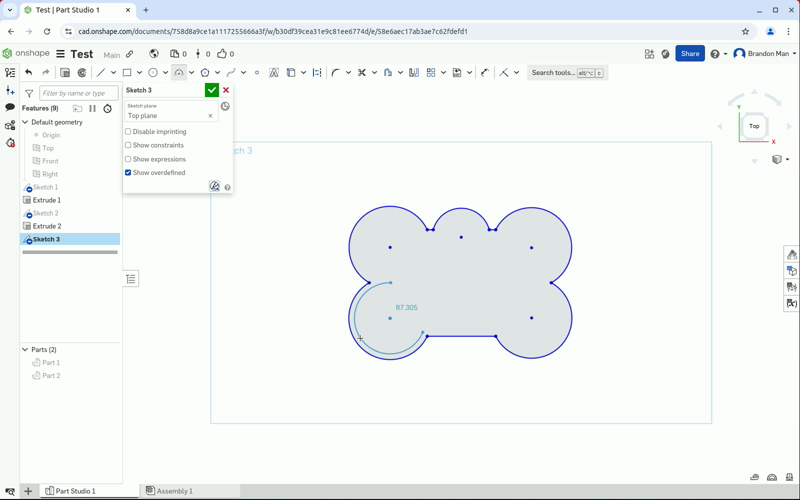
key(esc)
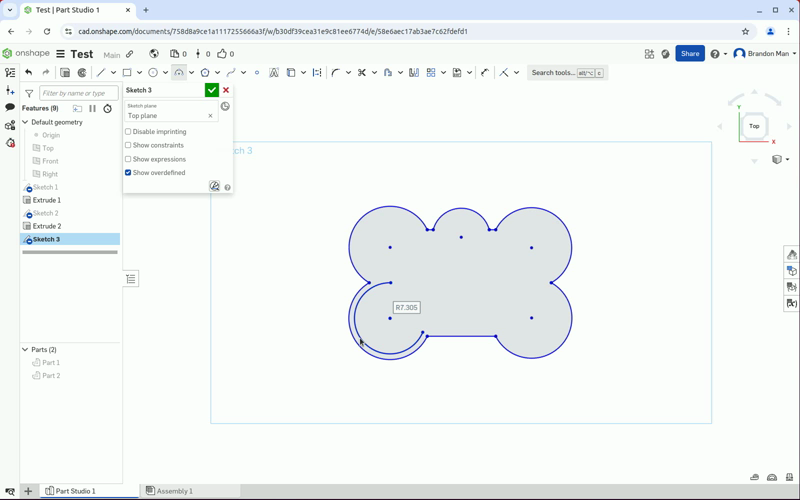
key(l)
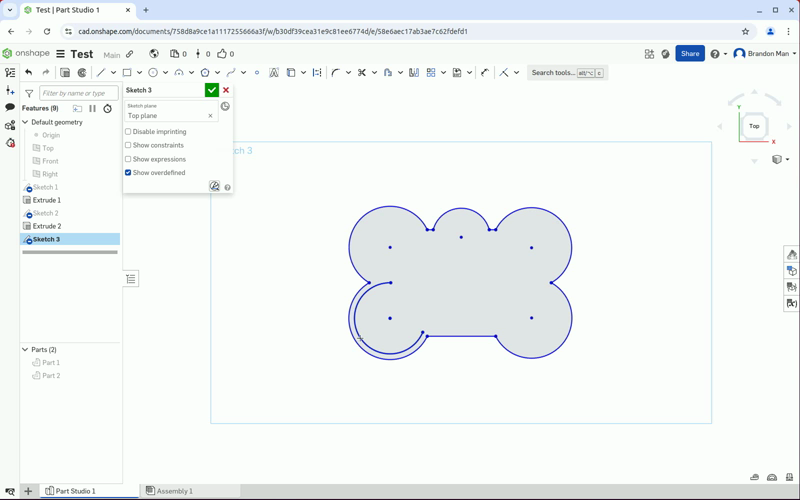
mouse_move(422, 332)
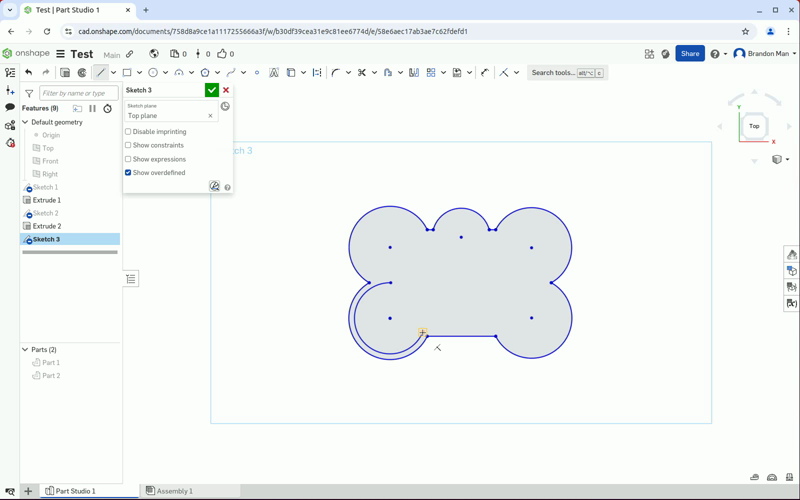
click(422, 332)
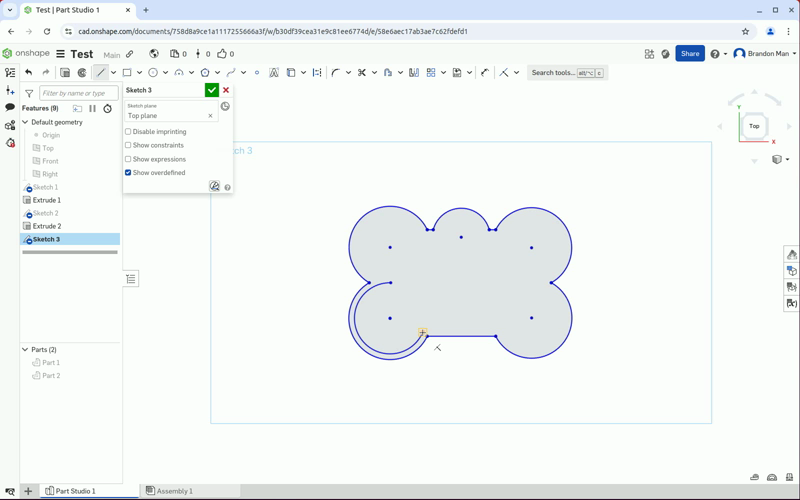
key_down(shift)
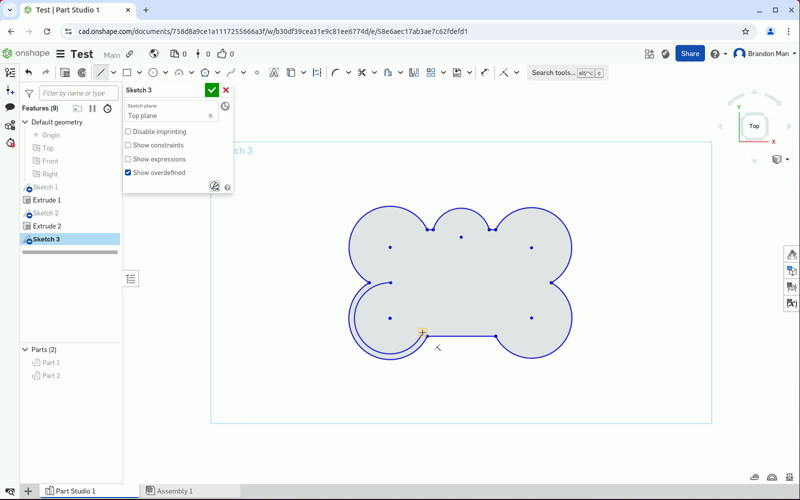
mouse_move(497, 332)
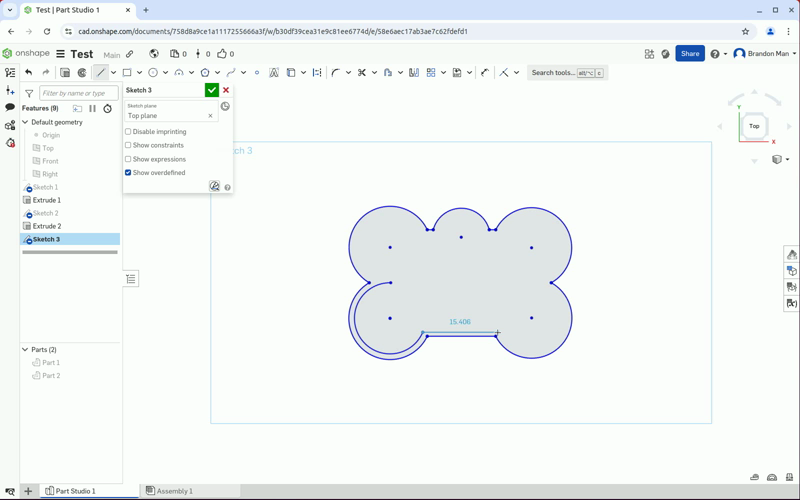
click(497, 332)
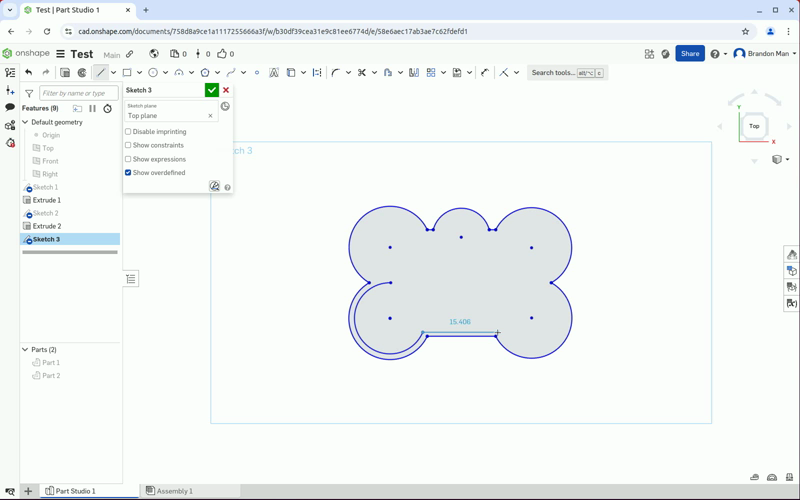
key_up(shift)
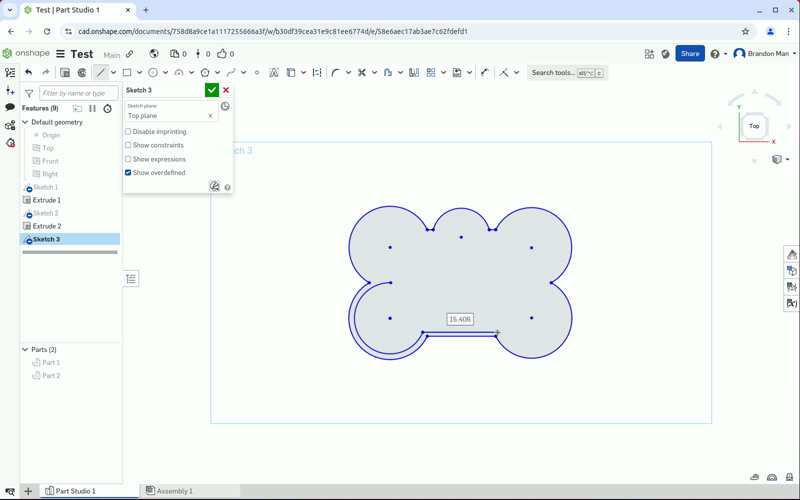
key(esc)
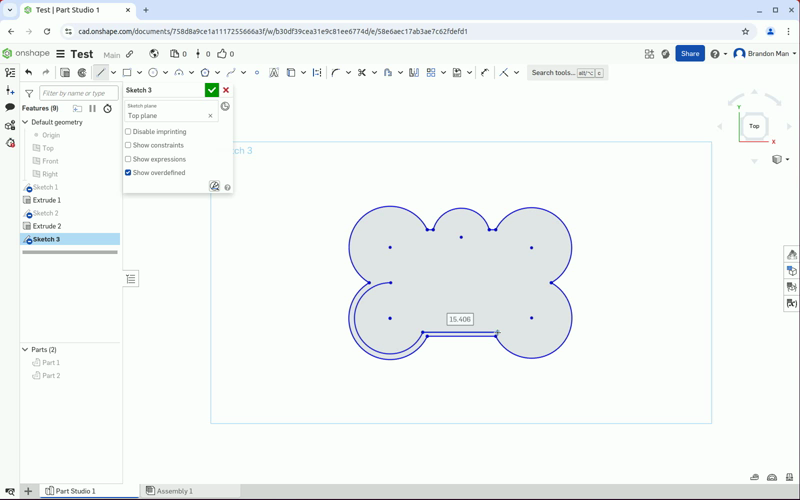
key(a)
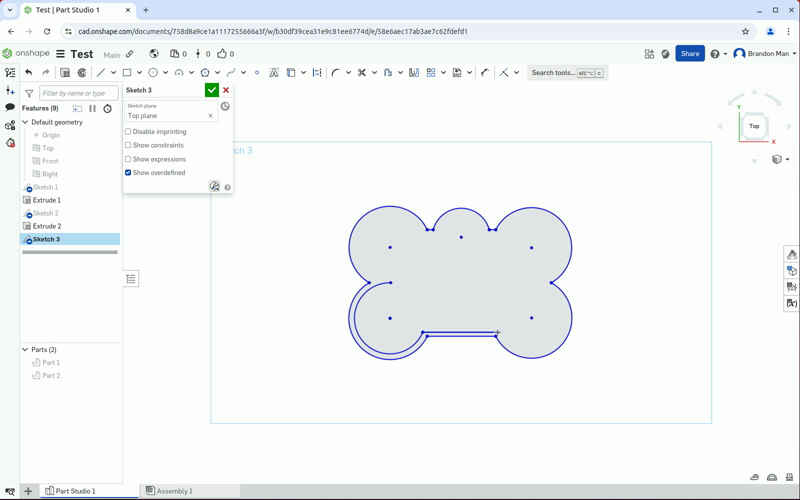
mouse_move(497, 332)
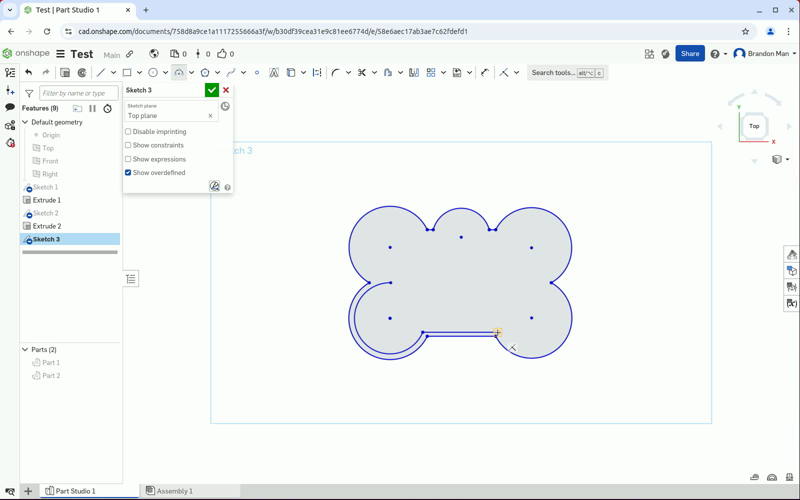
click(497, 332)
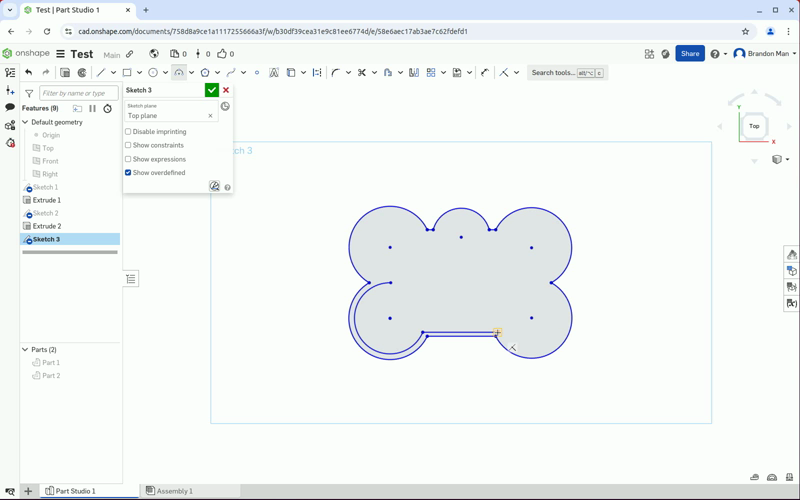
key_down(shift)
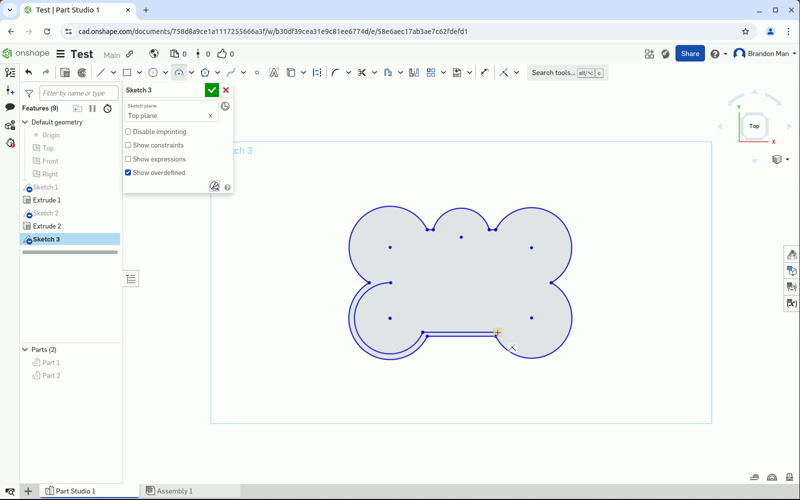
mouse_move(531, 282)
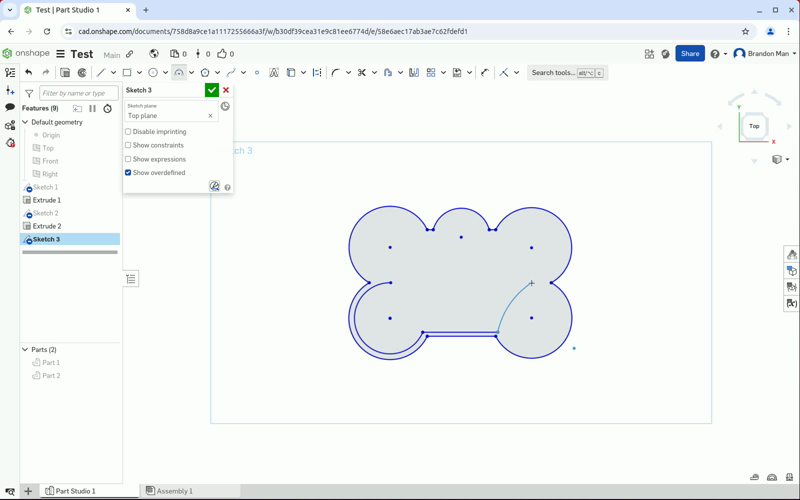
click(531, 282)
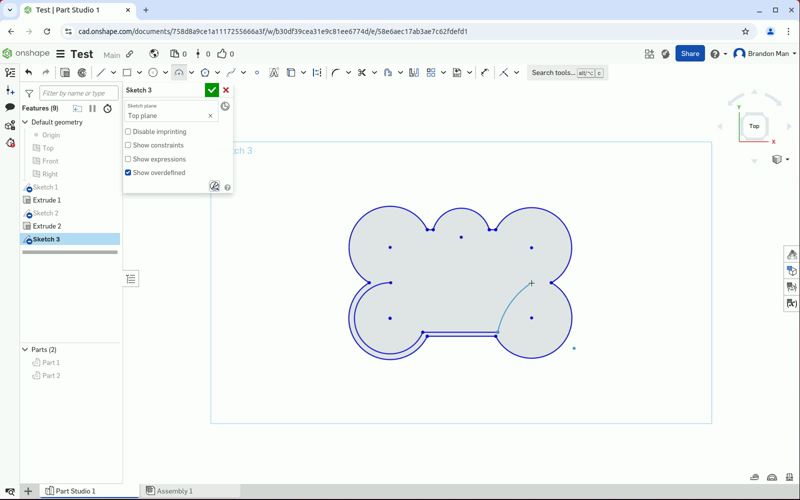
mouse_move(561, 339)
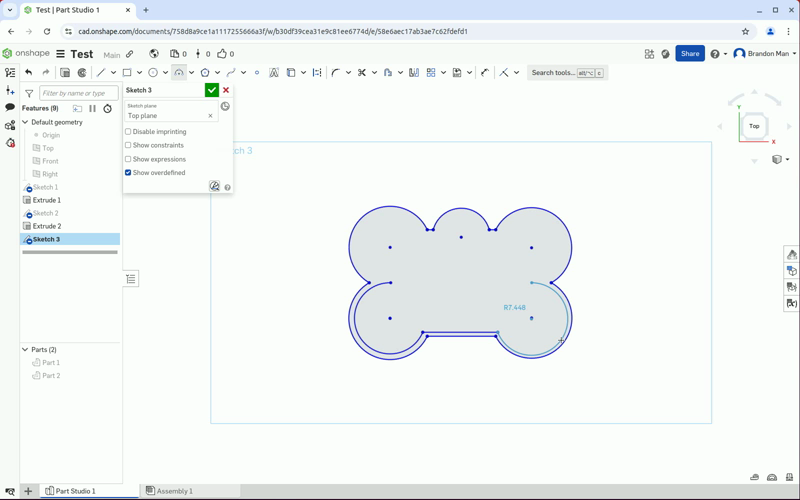
click(561, 339)
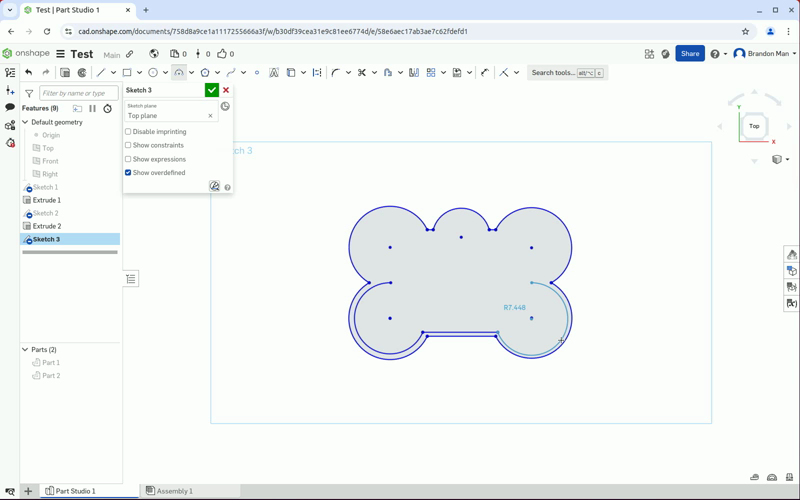
key_up(shift)
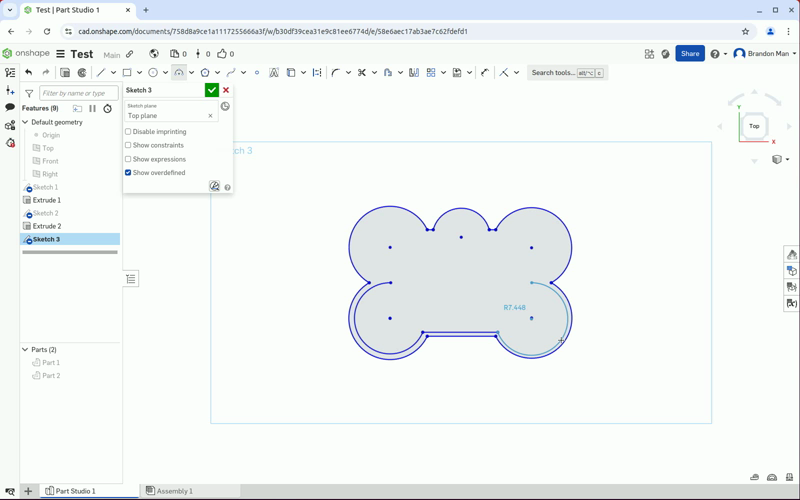
mouse_move(531, 282)
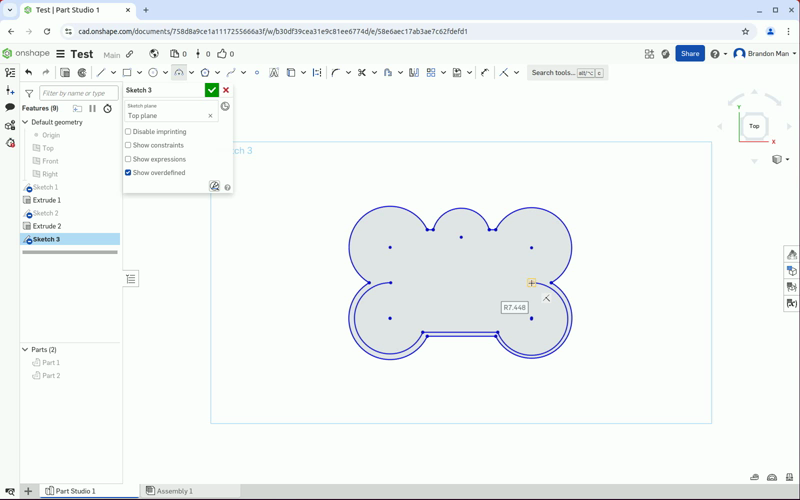
click(531, 282)
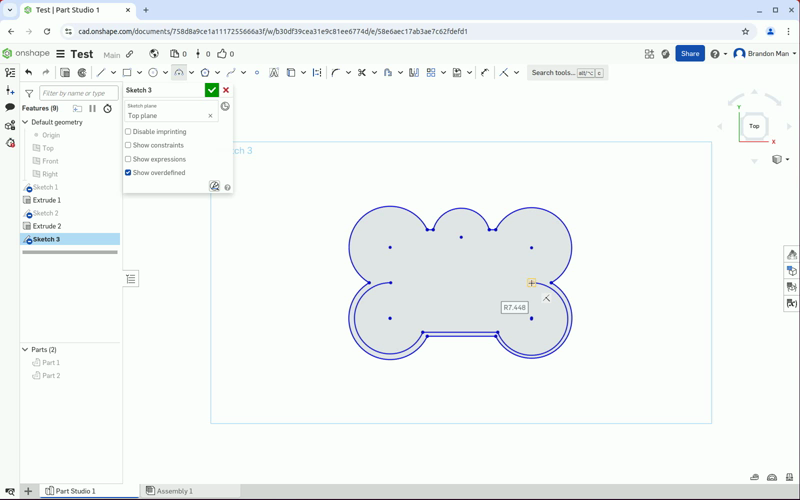
key_down(shift)
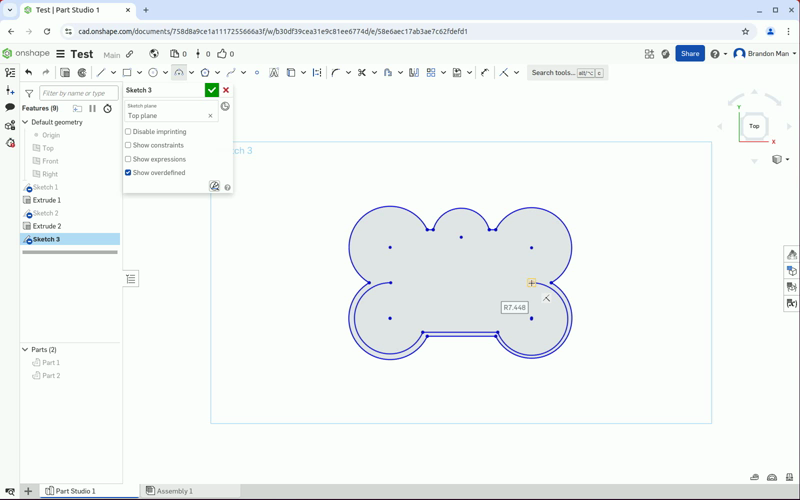
mouse_move(497, 233)
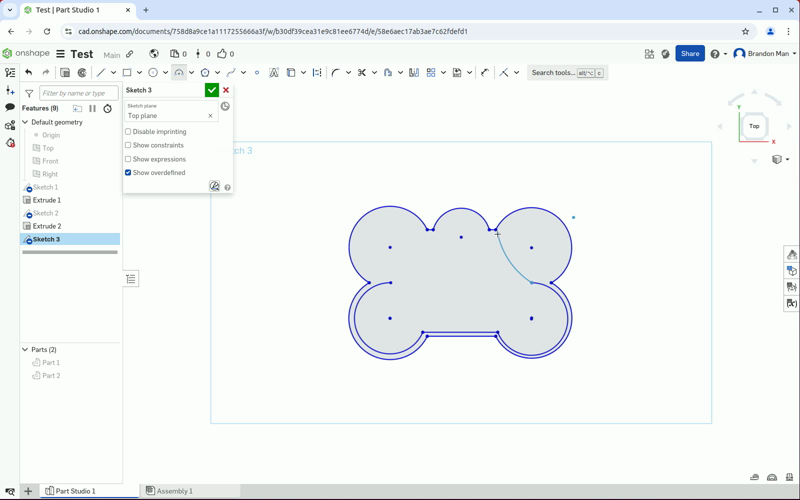
click(497, 233)
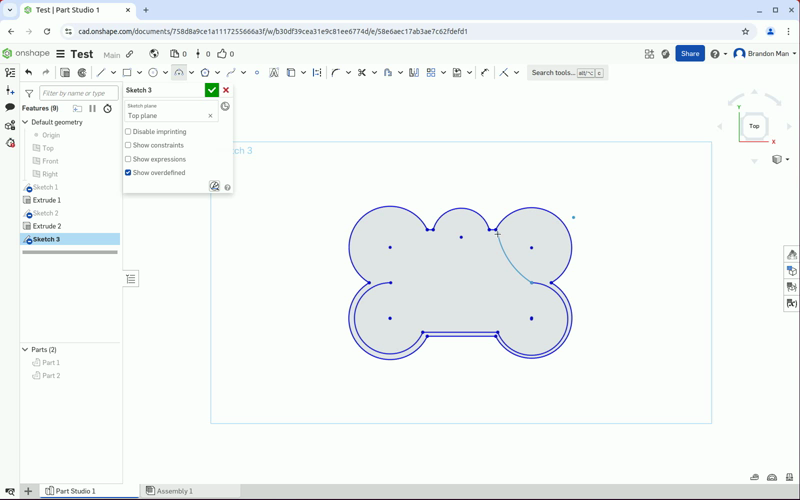
mouse_move(561, 225)
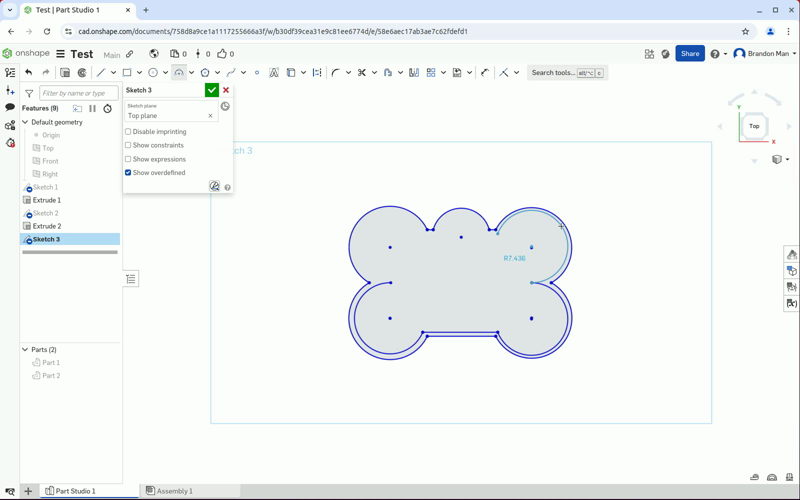
click(561, 225)
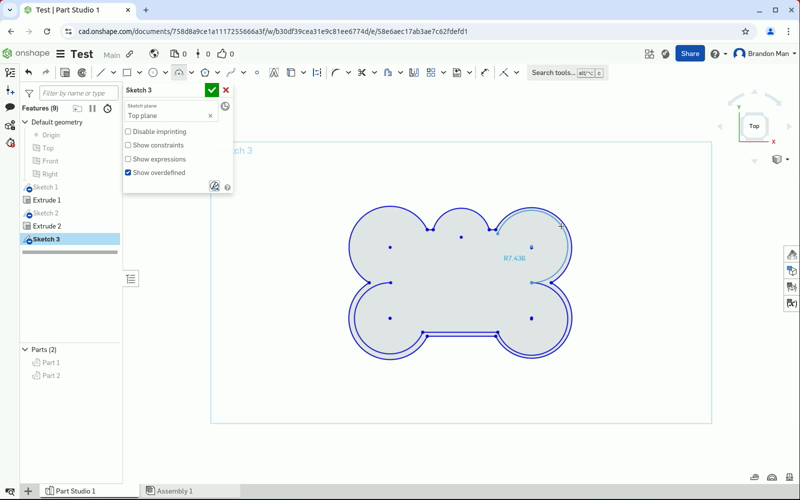
key_up(shift)
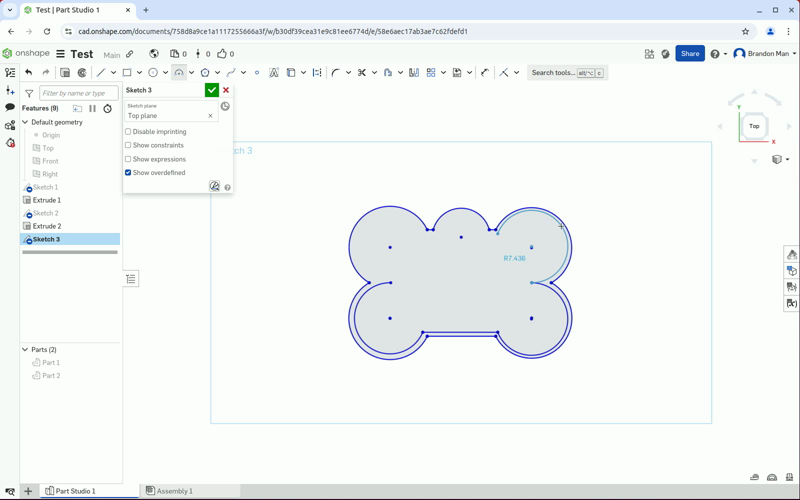
key(esc)
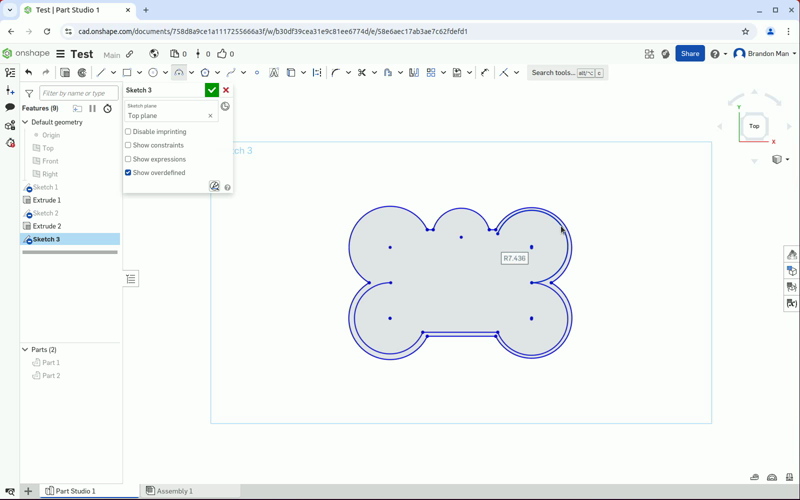
key(l)
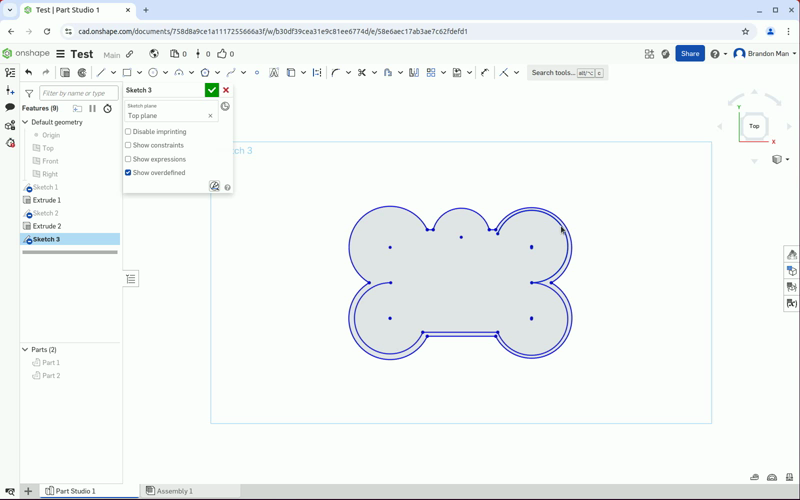
mouse_move(497, 233)
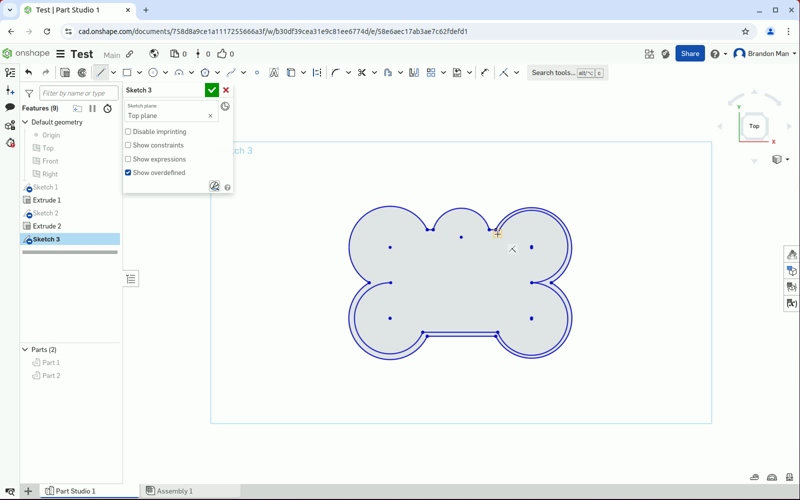
click(497, 233)
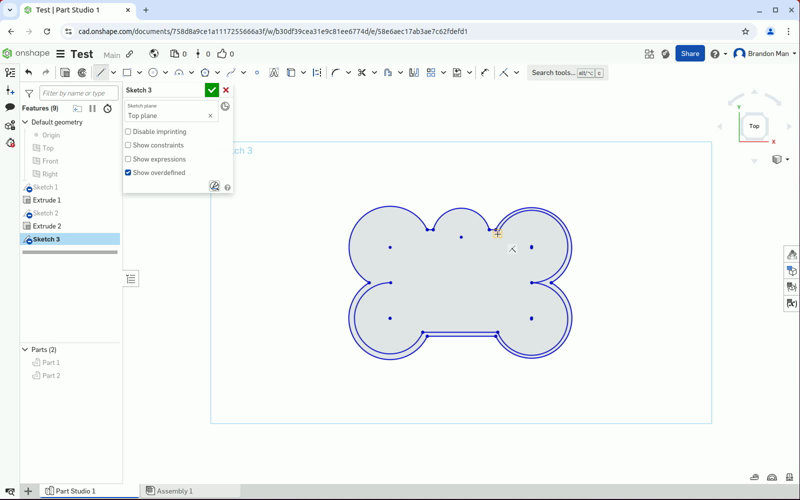
key_down(shift)
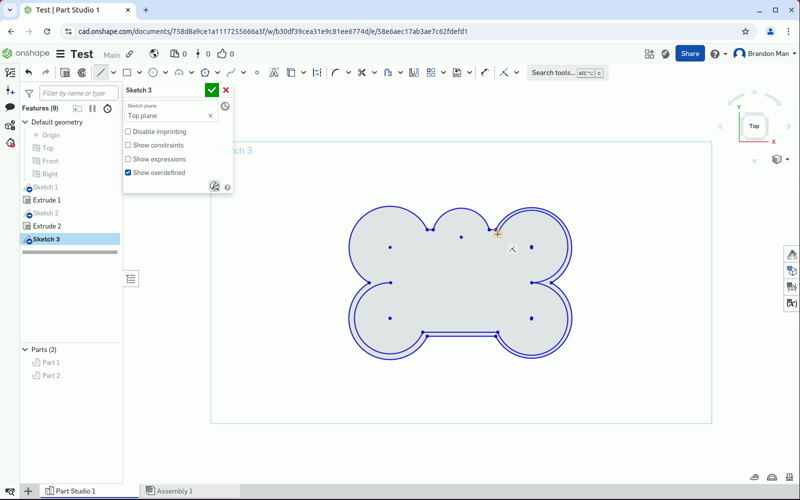
mouse_move(527, 233)
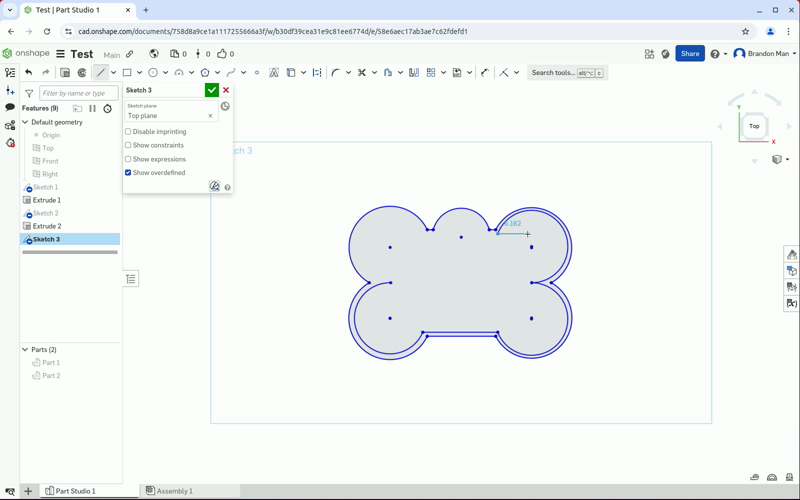
mouse_move(484, 233)
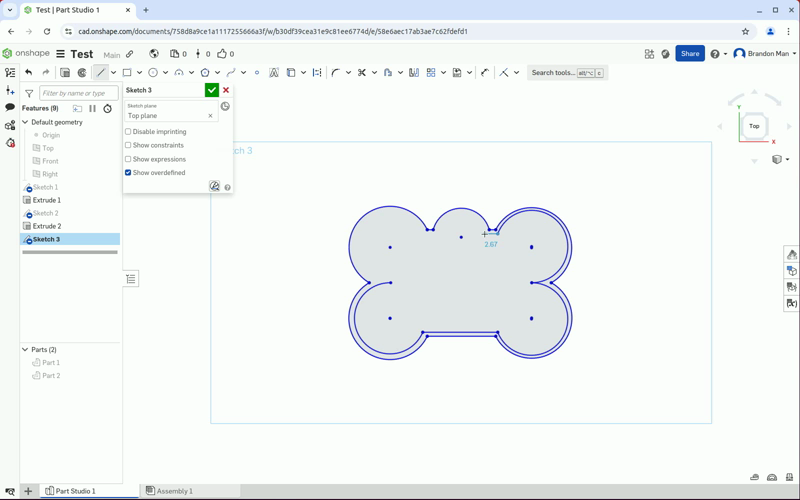
click(484, 233)
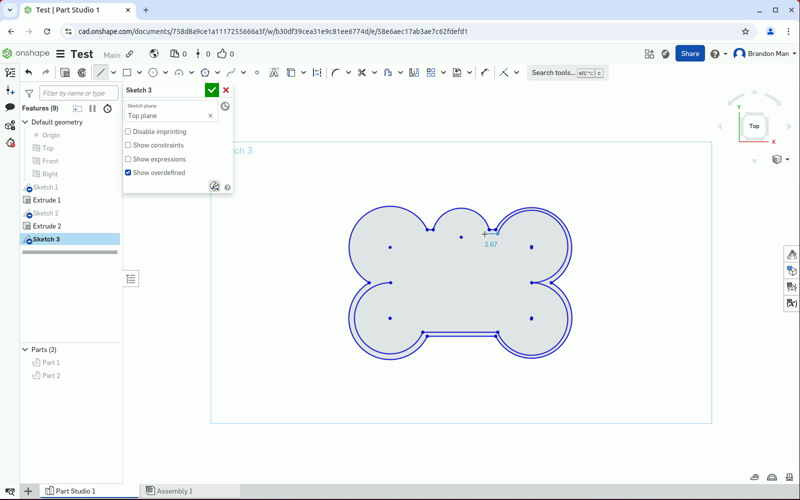
key_up(shift)
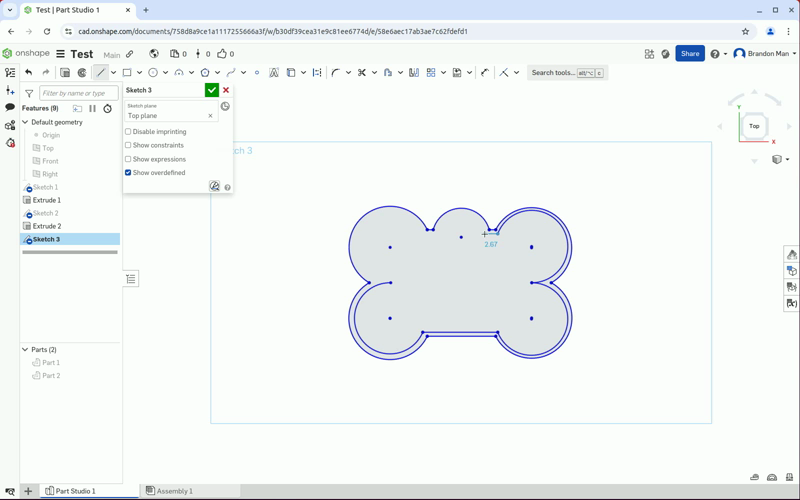
key(esc)
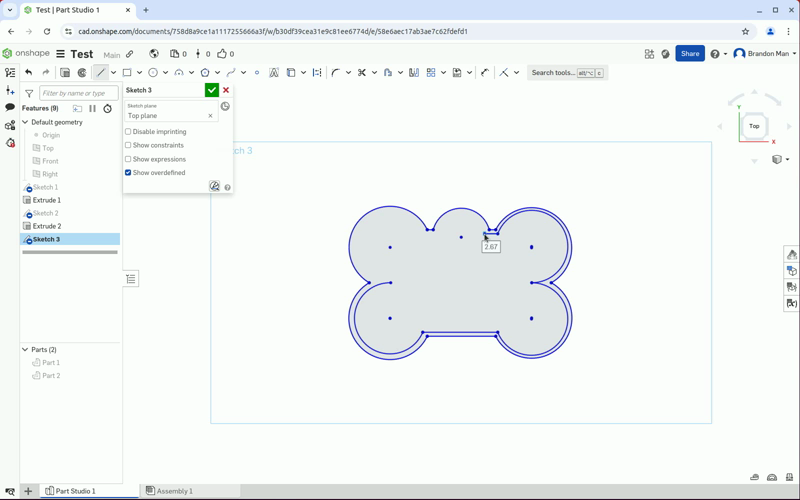
key(a)
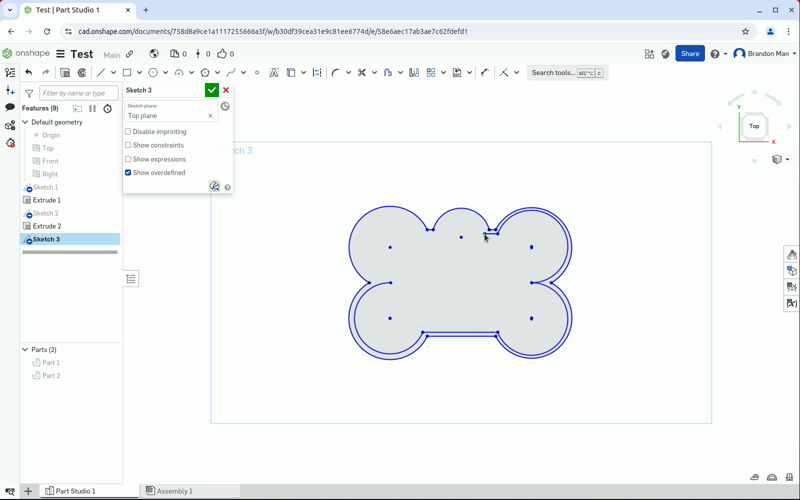
mouse_move(484, 233)
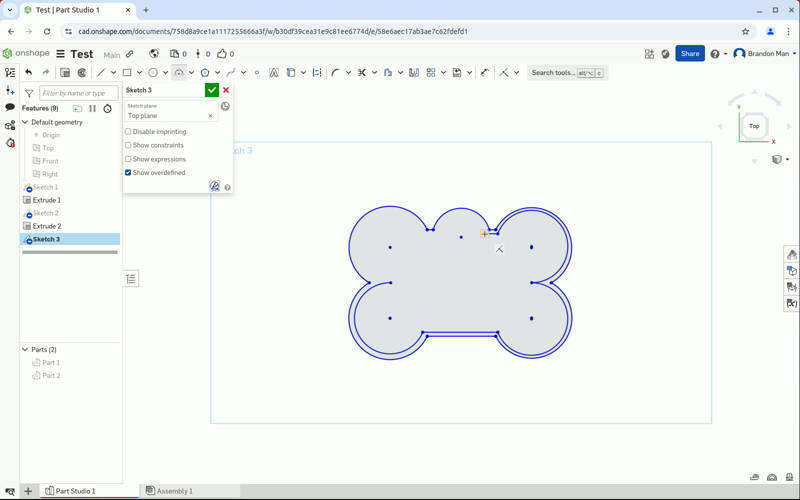
click(484, 233)
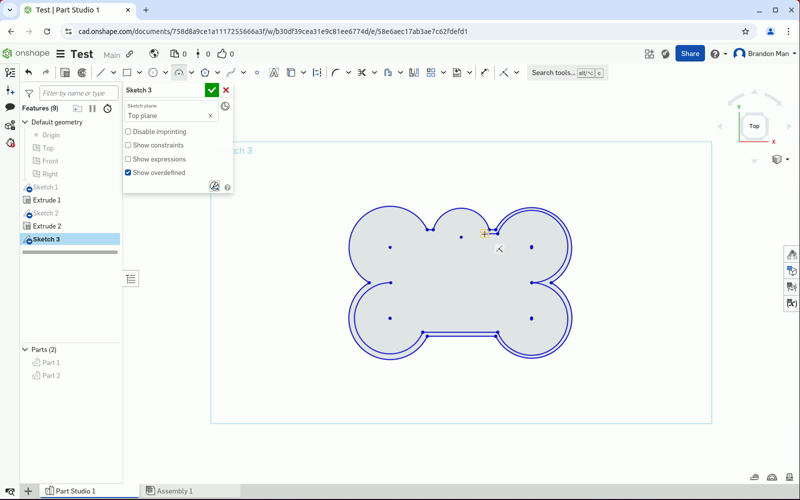
key_down(shift)
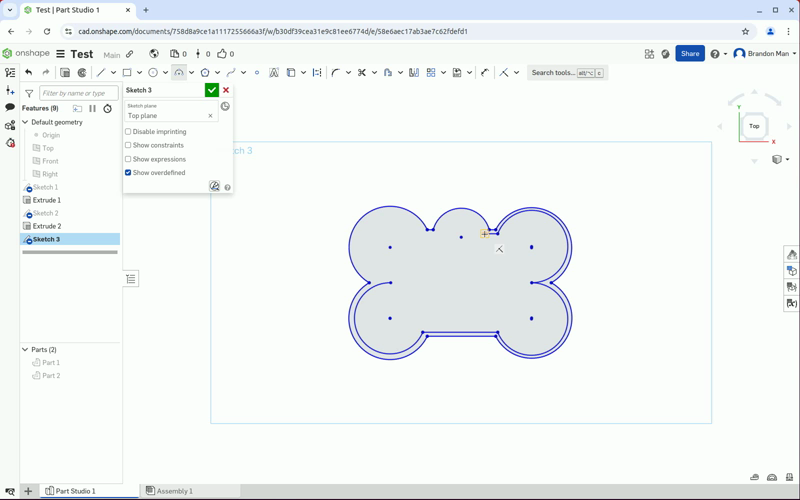
mouse_move(437, 233)
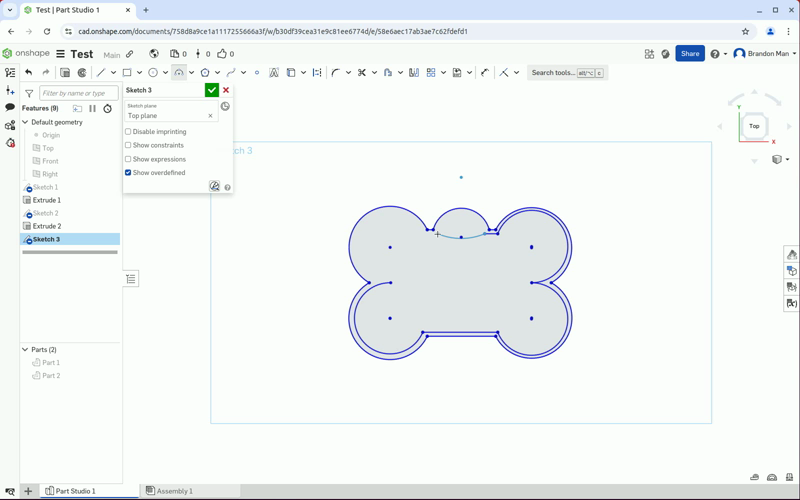
click(437, 233)
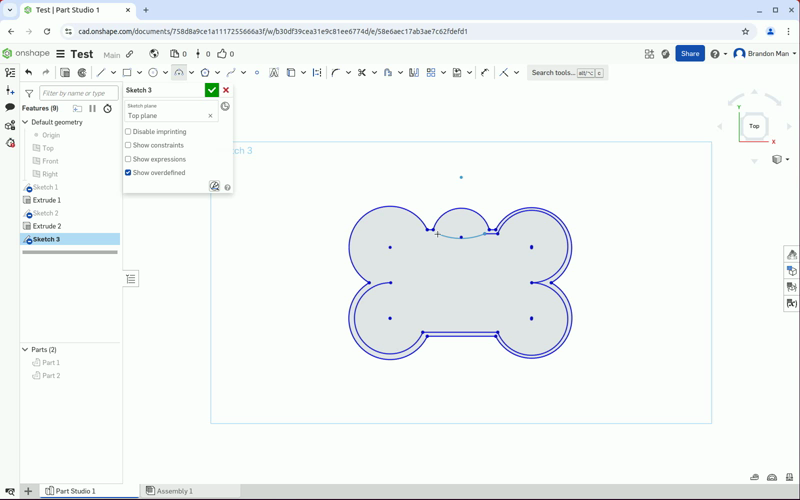
mouse_move(461, 211)
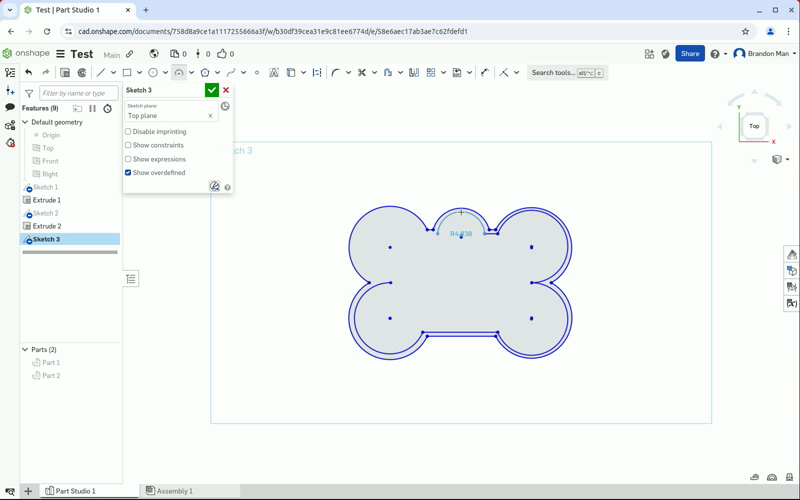
scroll(6)
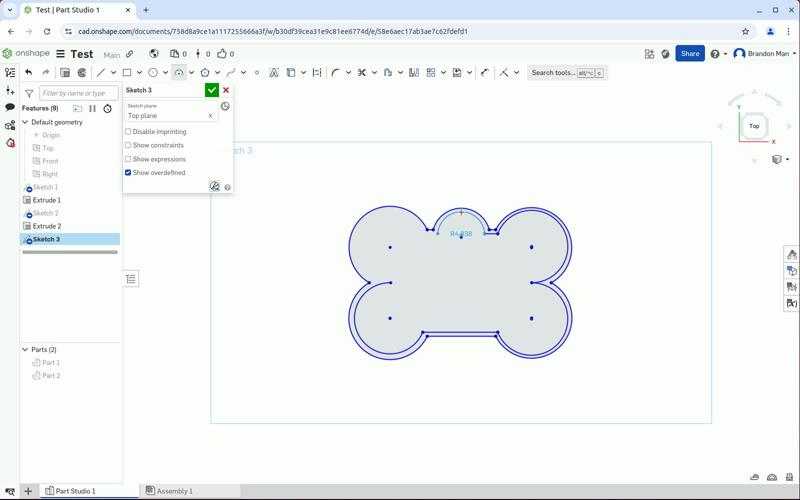
scroll(6)
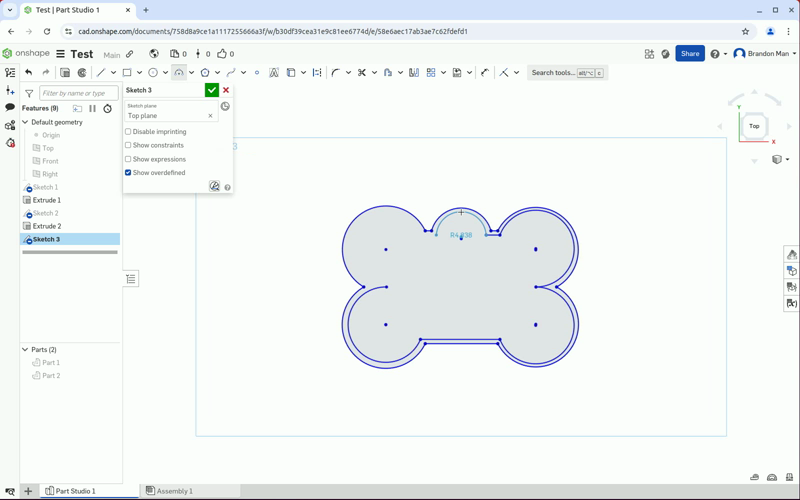
scroll(6)
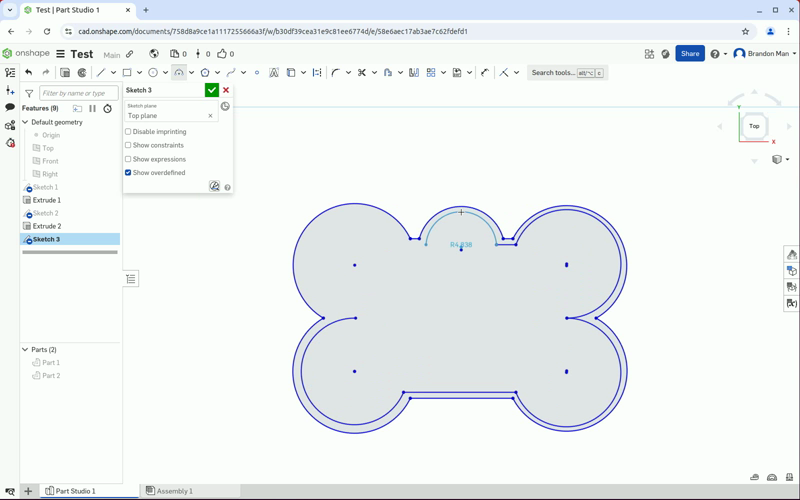
scroll(6)
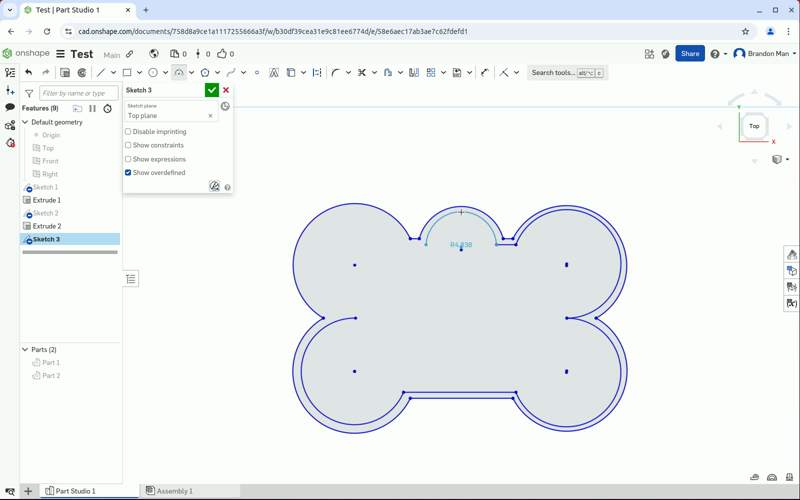
scroll(6)
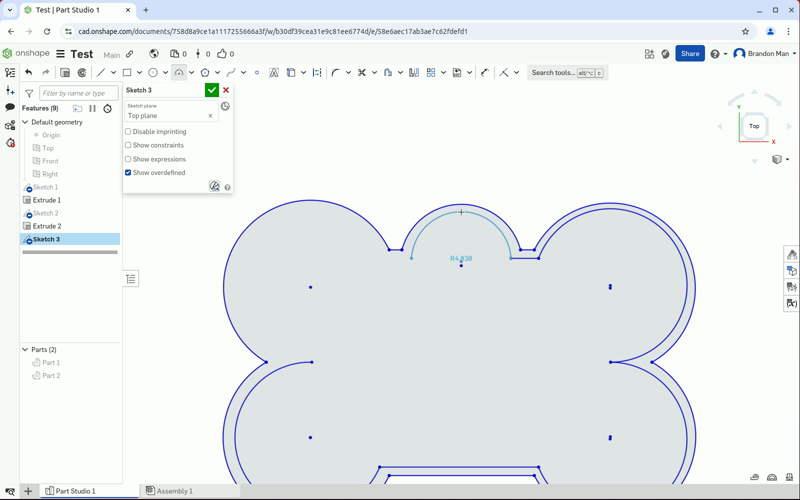
scroll(6)
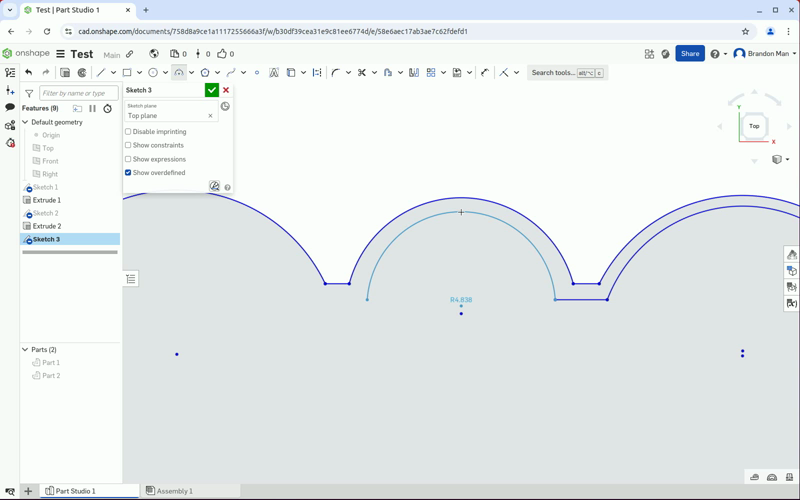
scroll(6)
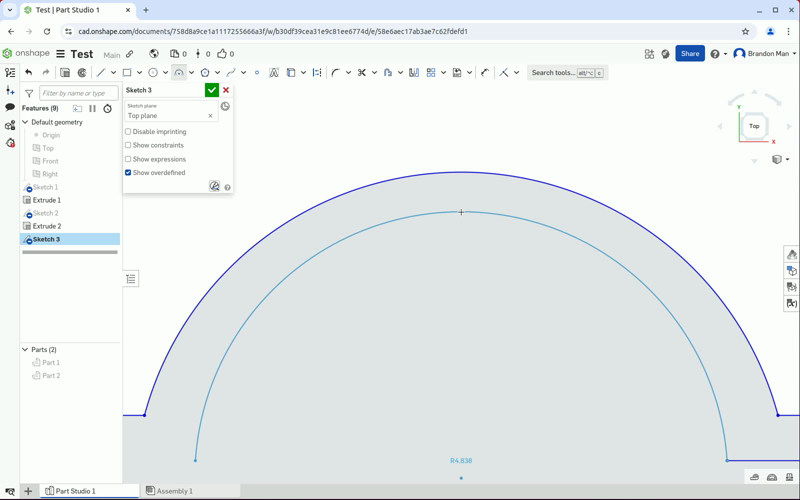
click(461, 211)
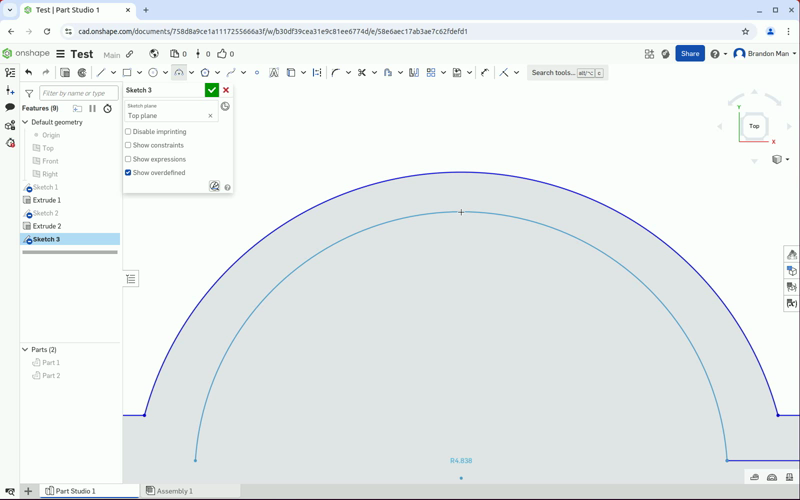
scroll(-6)
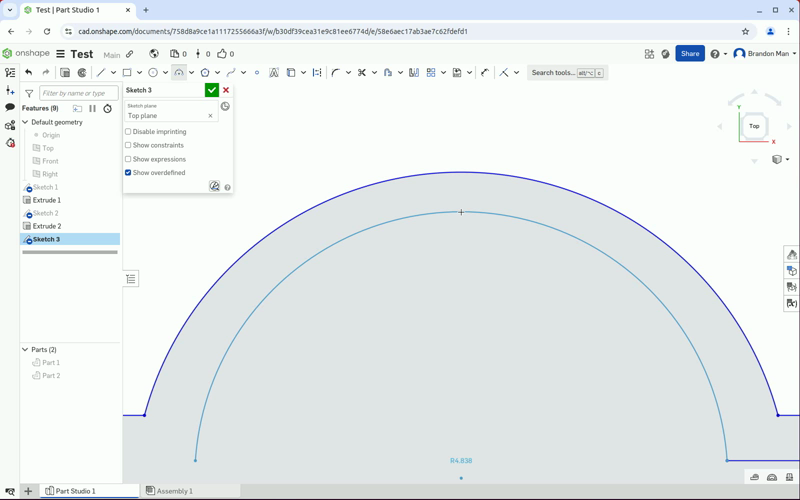
scroll(-6)
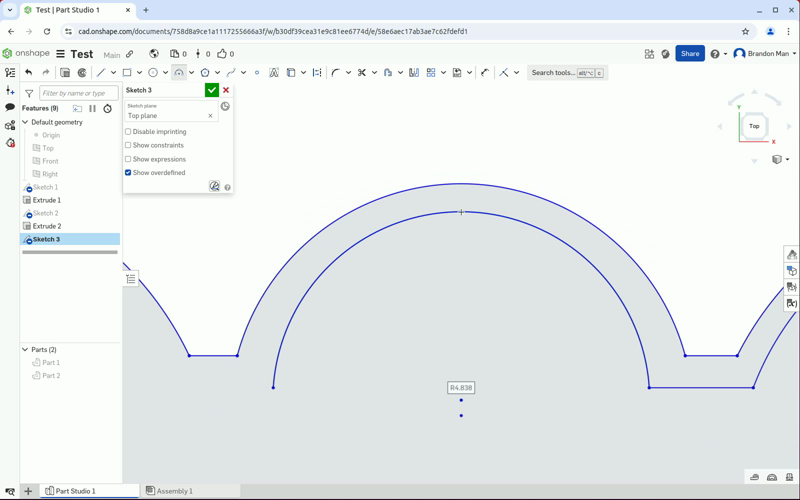
scroll(-6)
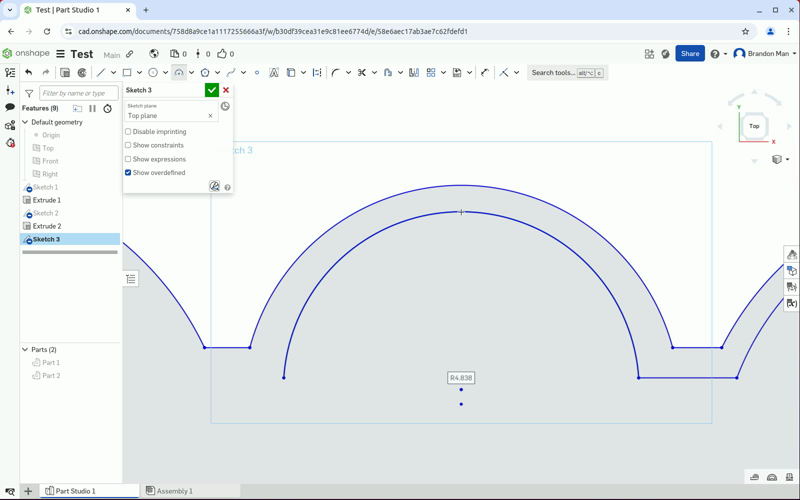
scroll(-6)
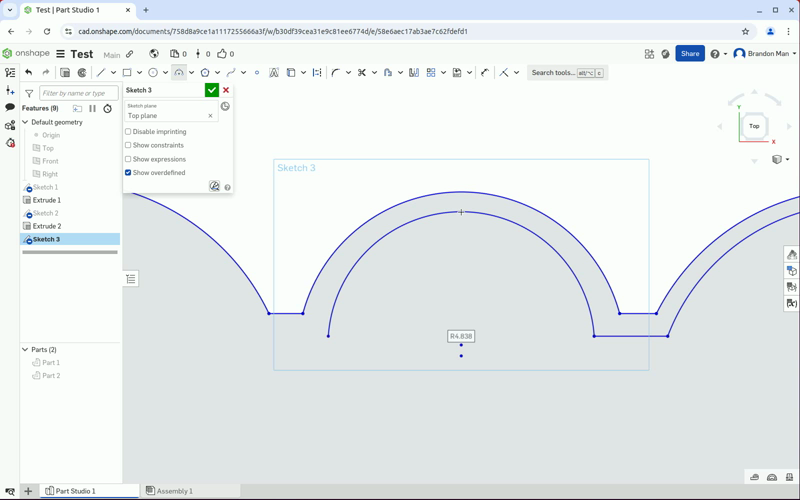
scroll(-6)
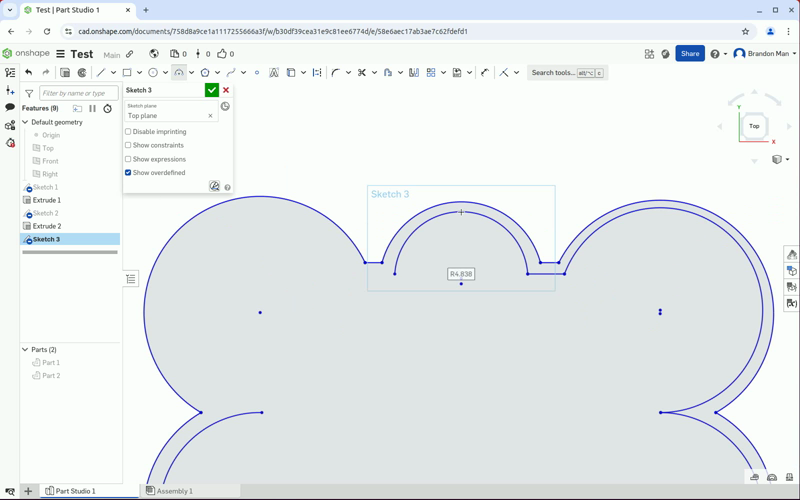
scroll(-6)
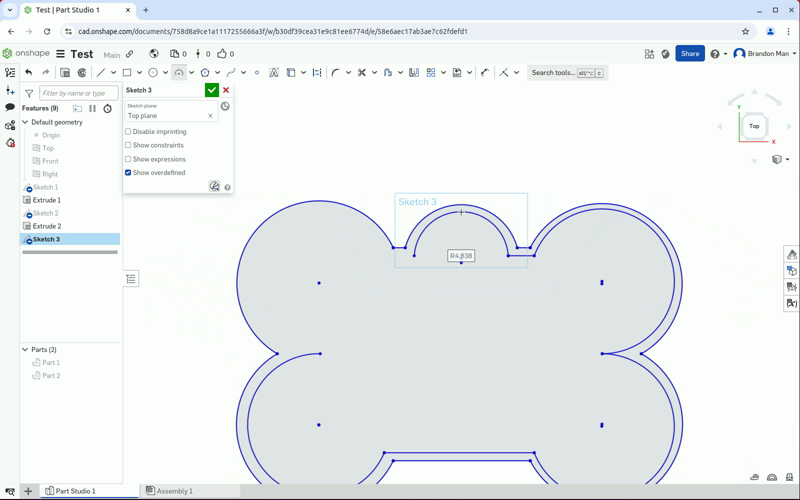
scroll(-6)
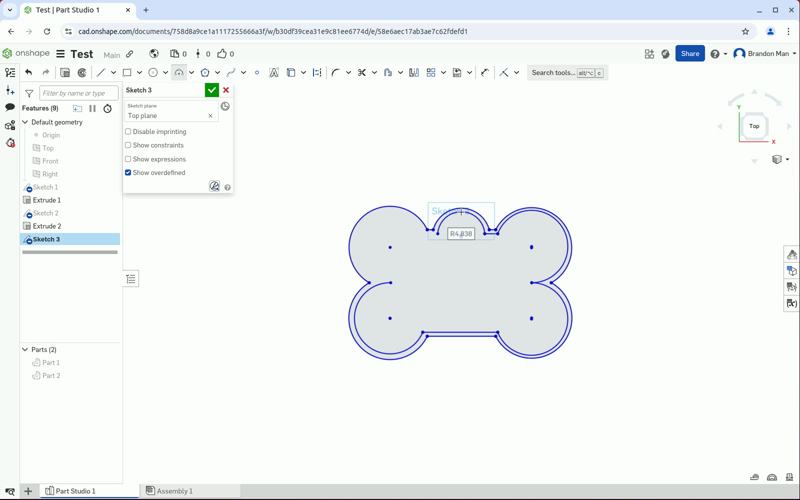
key_up(shift)
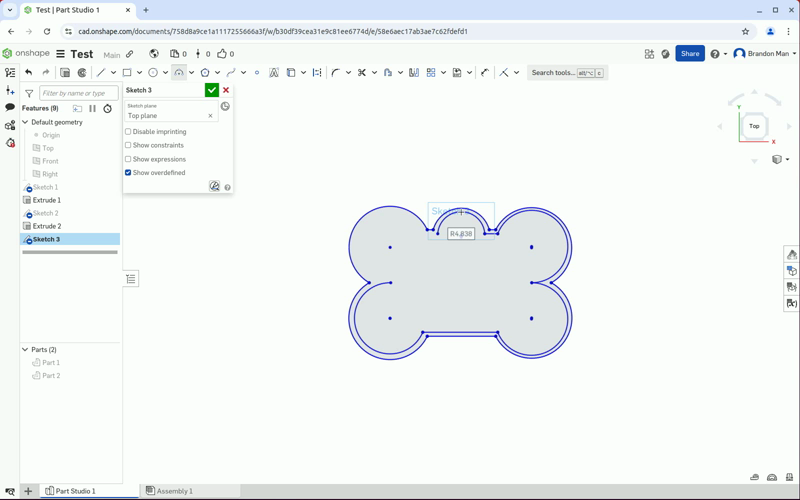
key(esc)
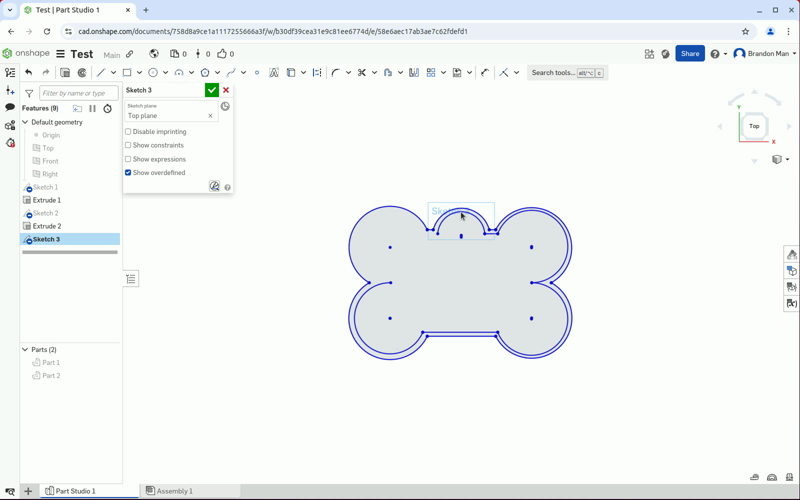
key(l)
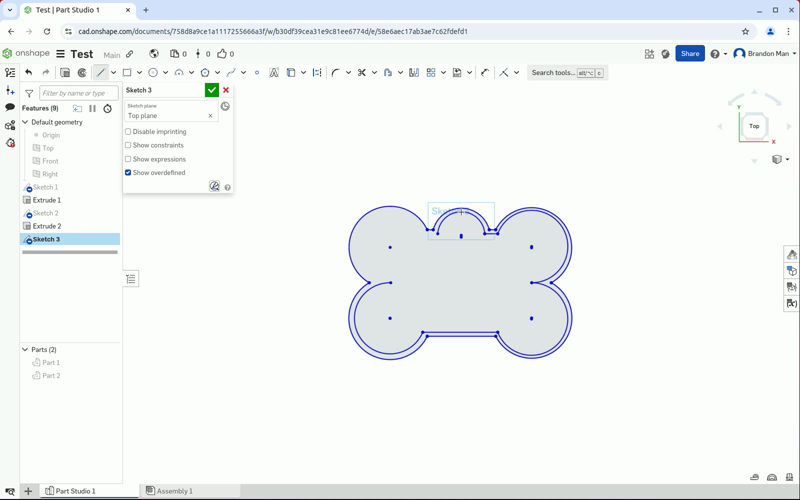
mouse_move(437, 233)
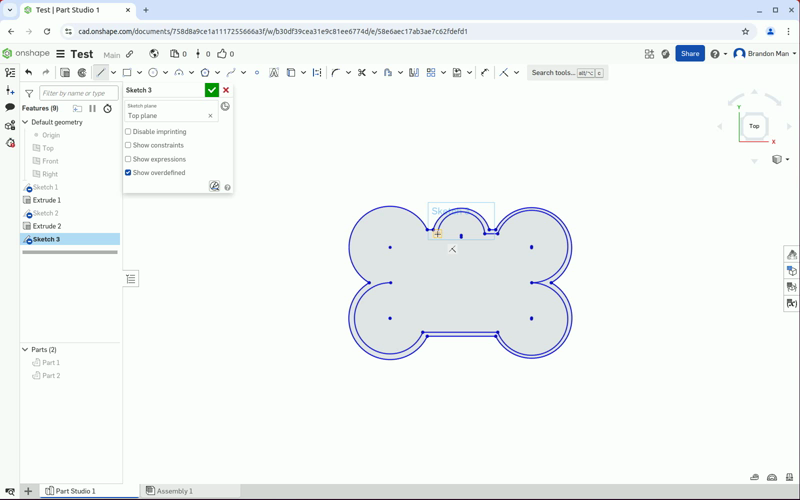
click(437, 233)
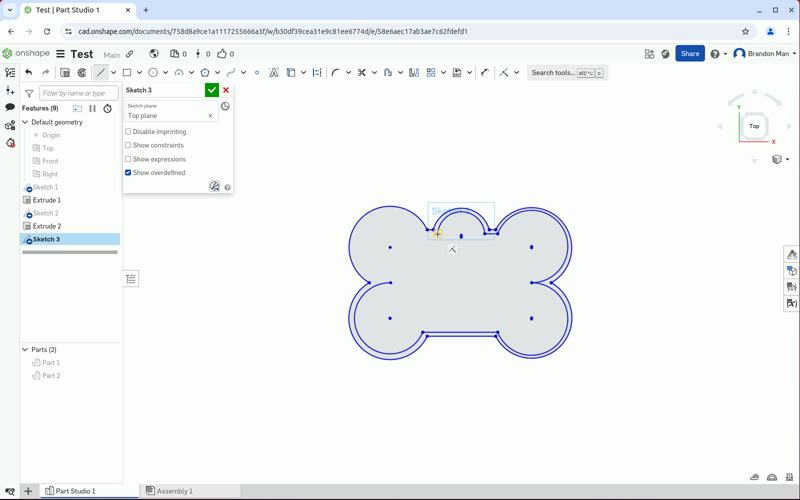
key_down(shift)
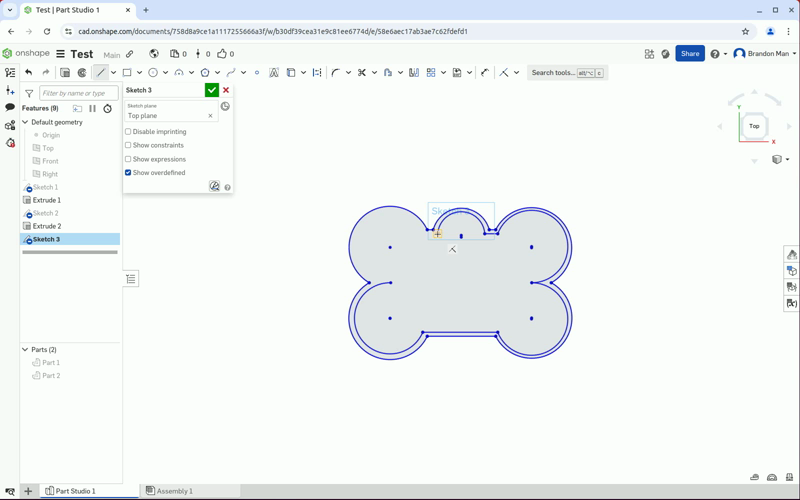
mouse_move(467, 233)
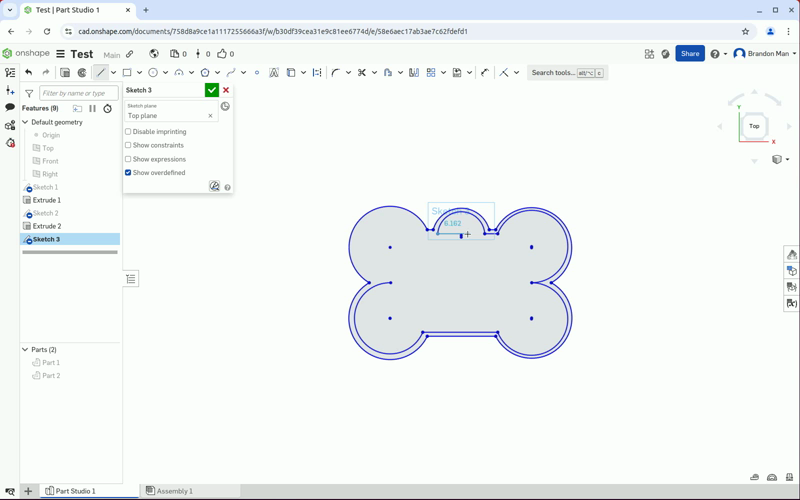
mouse_move(422, 233)
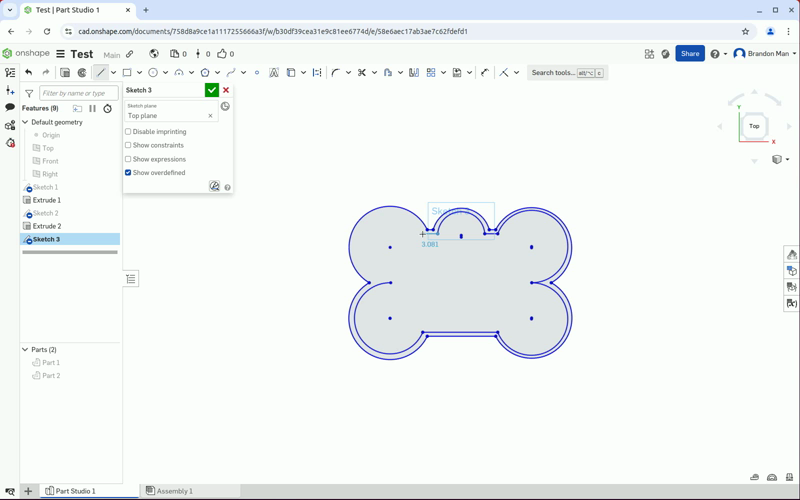
click(422, 233)
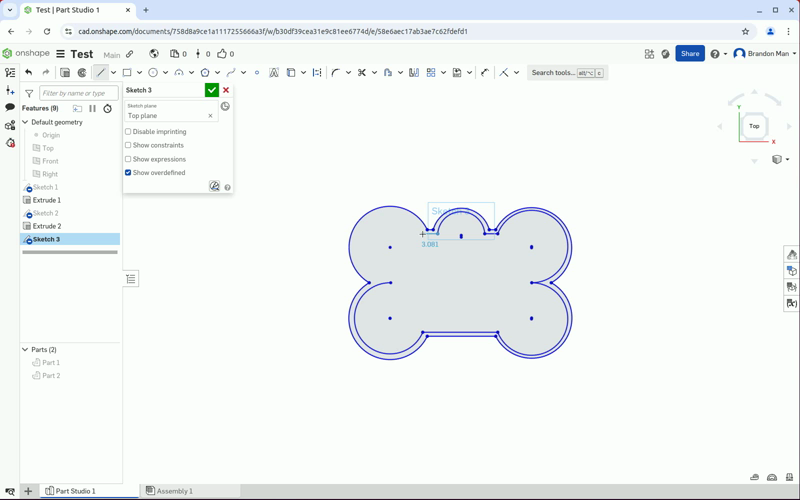
key_up(shift)
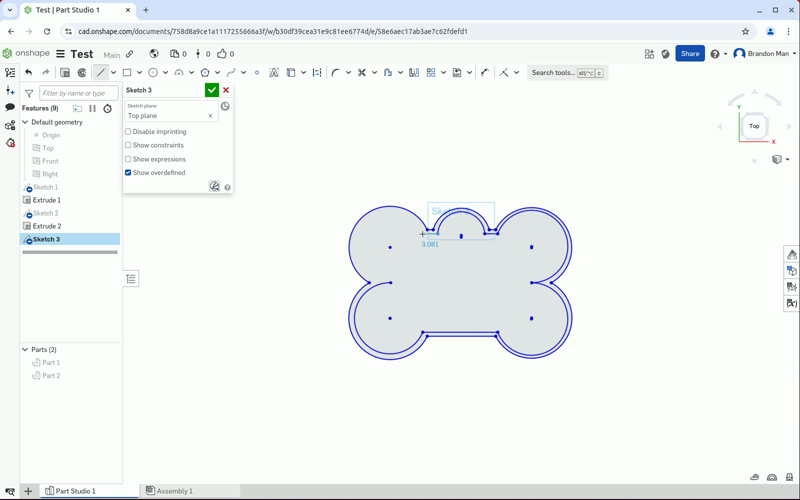
key(esc)
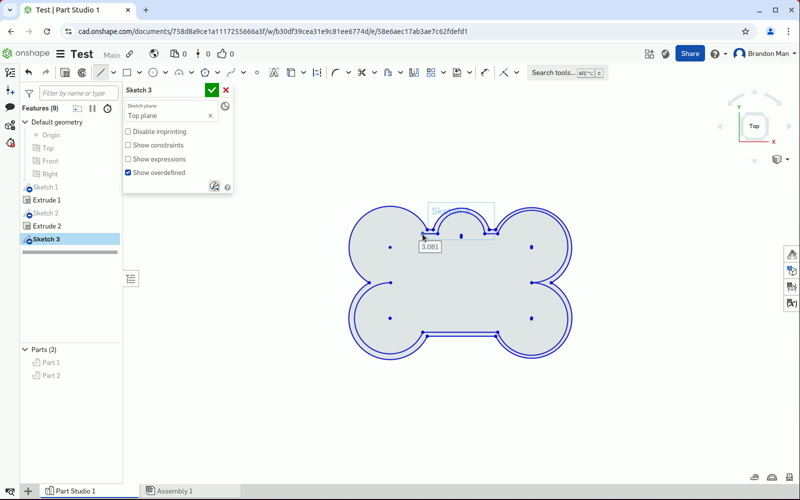
key(a)
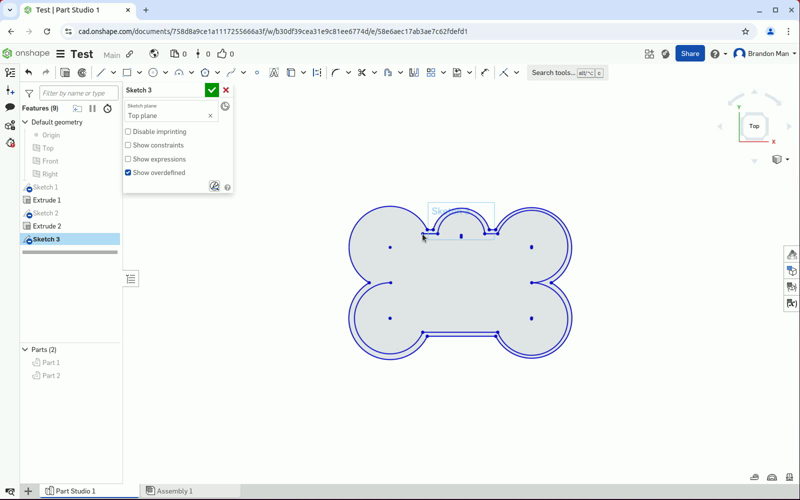
mouse_move(422, 233)
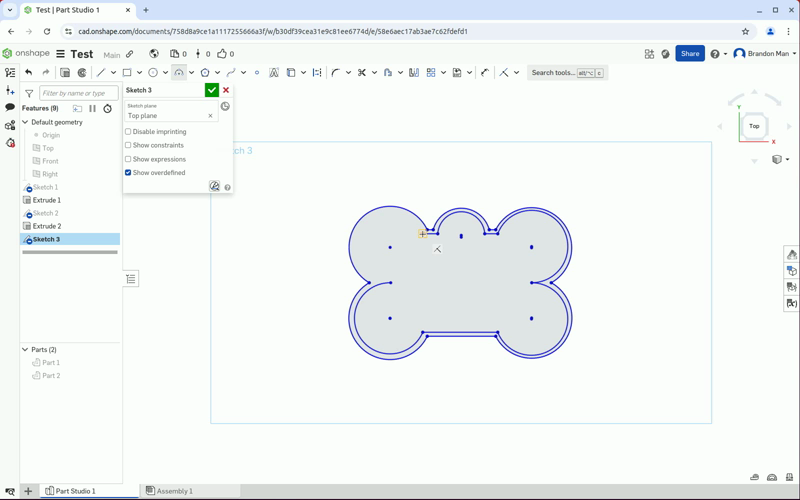
click(422, 233)
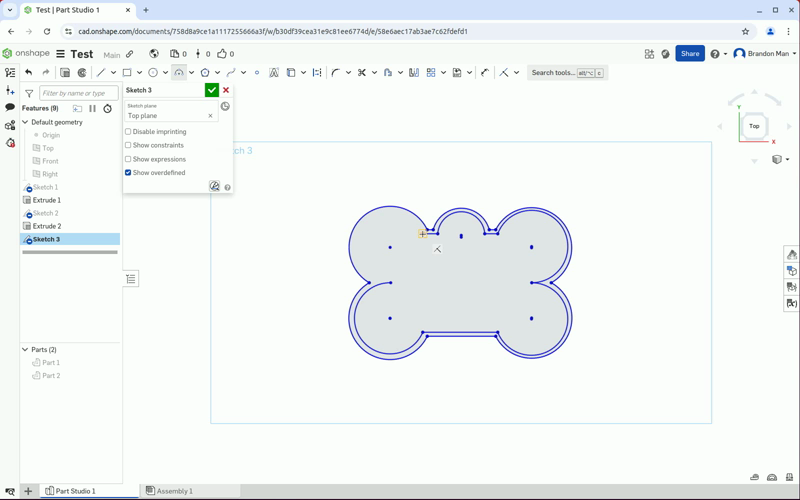
key_down(shift)
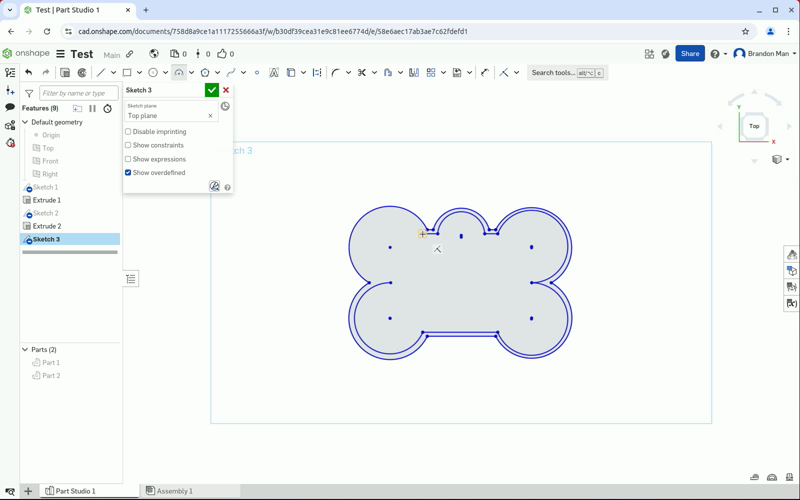
mouse_move(390, 282)
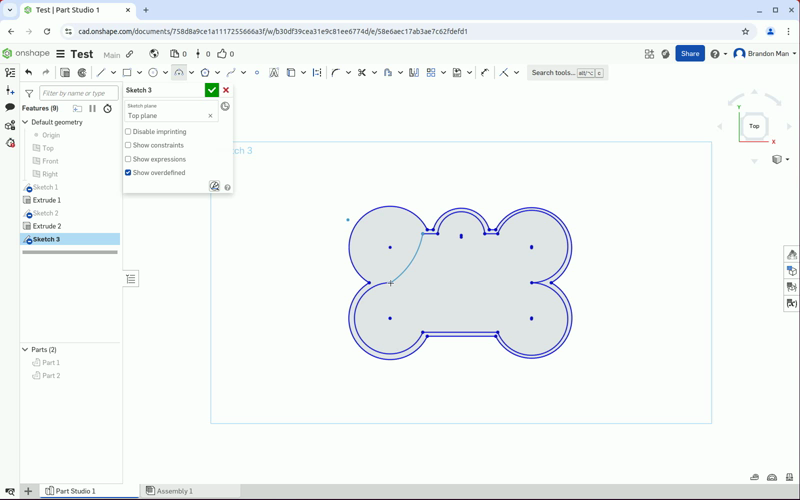
click(390, 282)
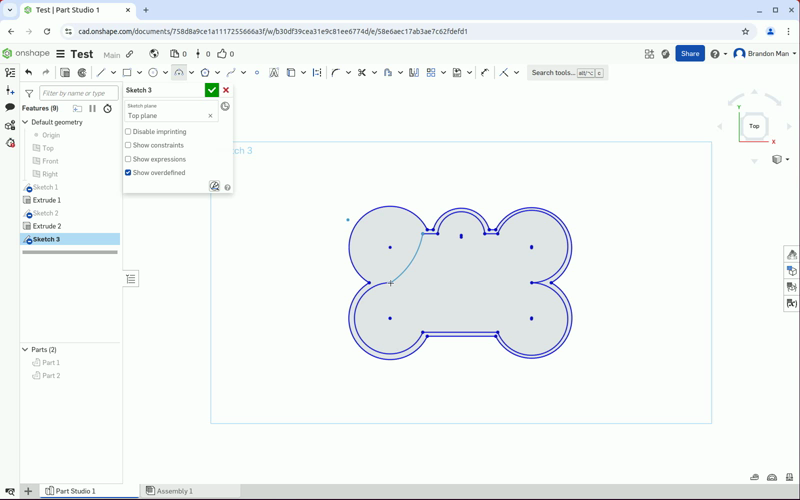
mouse_move(360, 228)
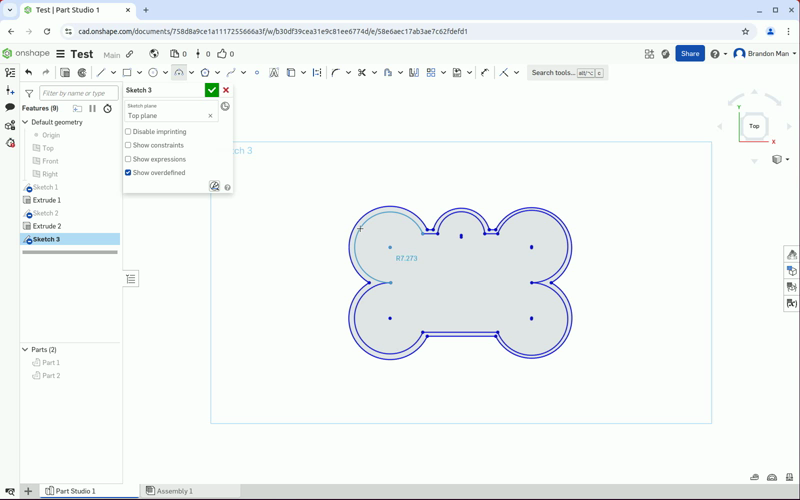
click(360, 228)
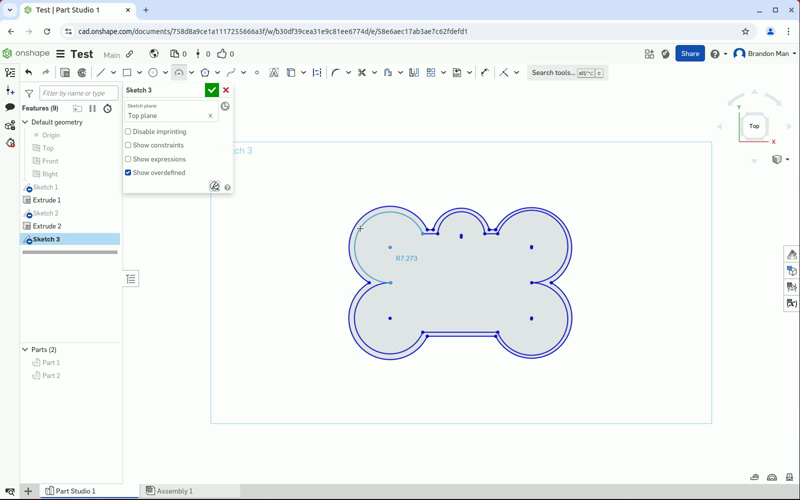
key_up(shift)
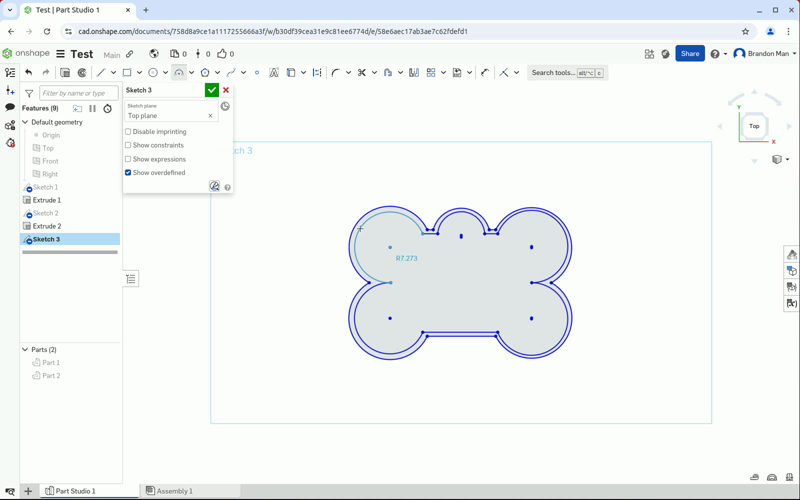
key(esc)
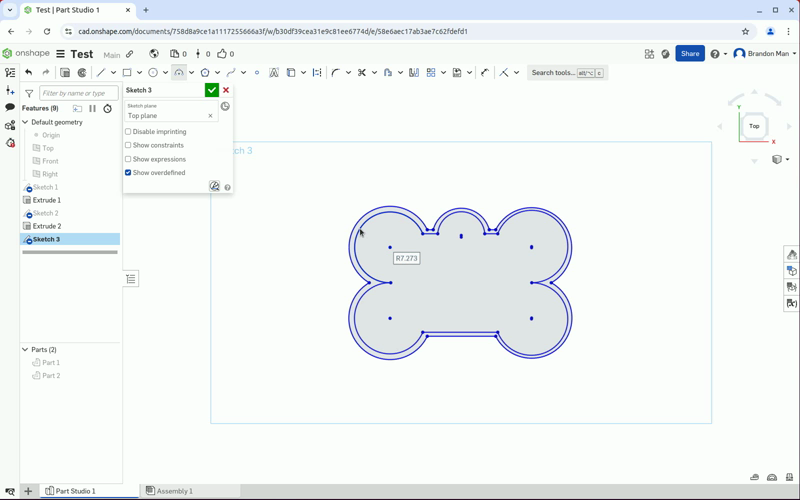
key(l)
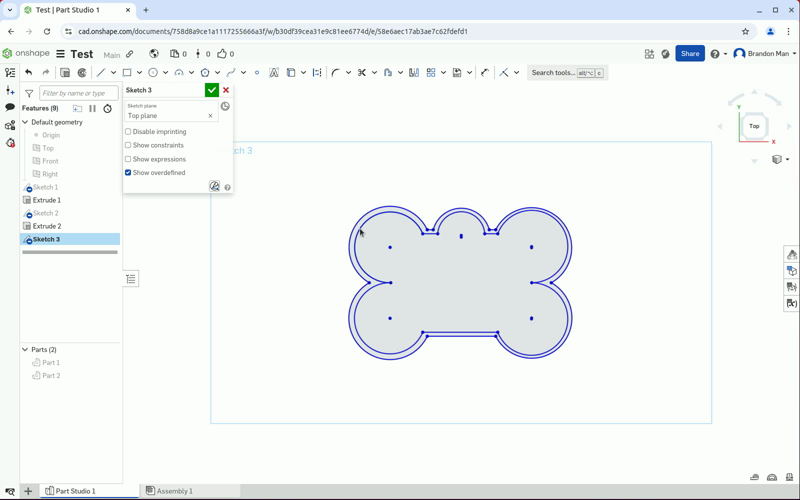
mouse_move(390, 282)
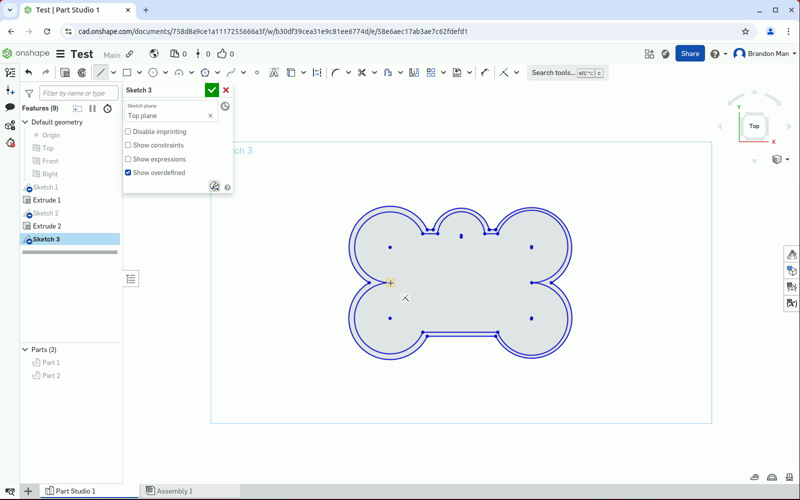
click(390, 282)
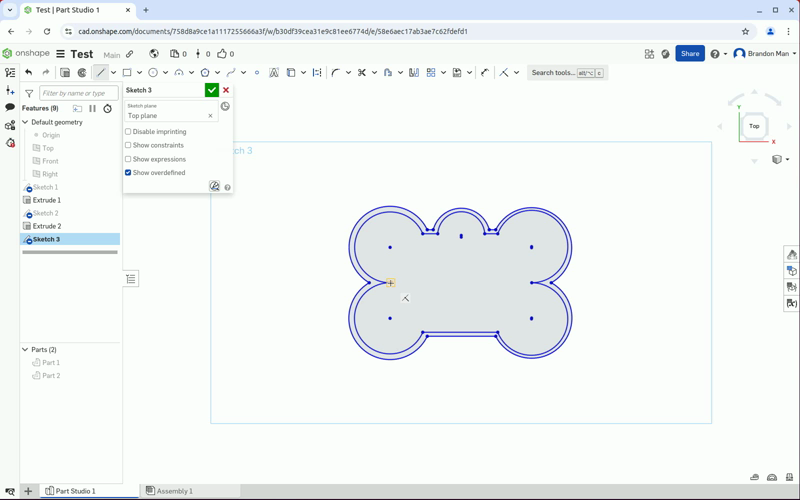
key(esc)
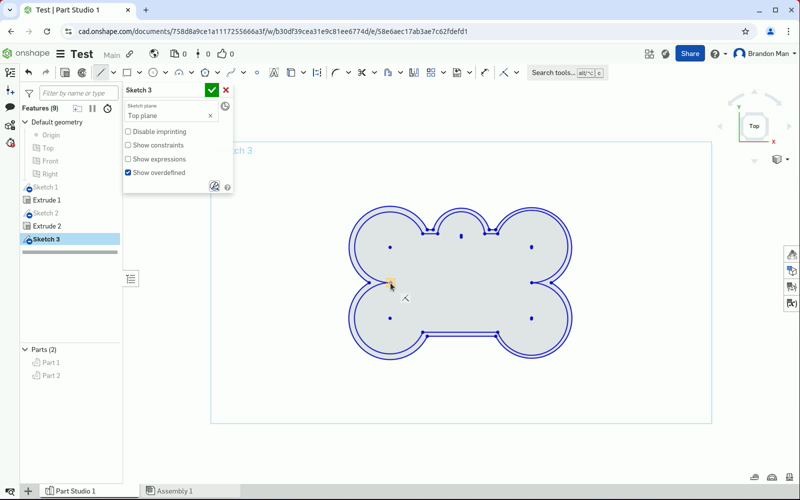
mouse_move(410, 312)
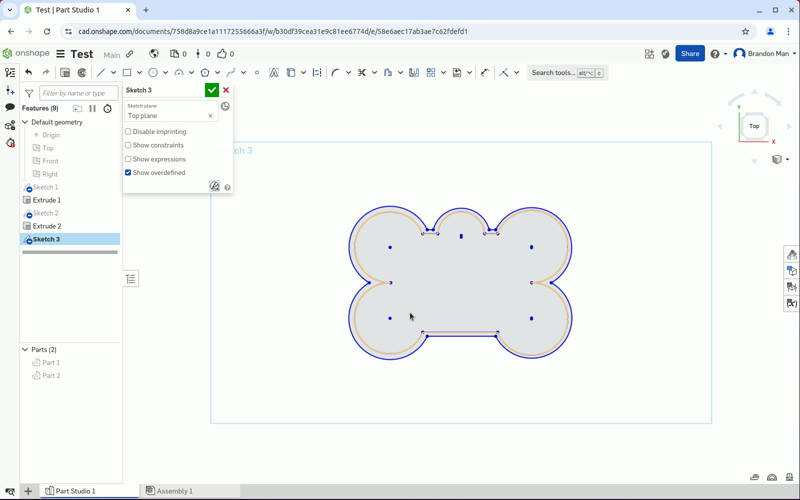
click(410, 312)
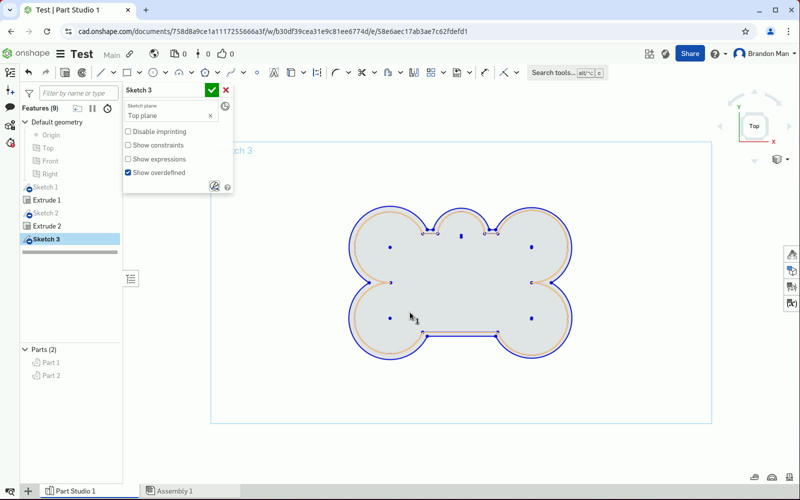
mouse_move(73, 352)
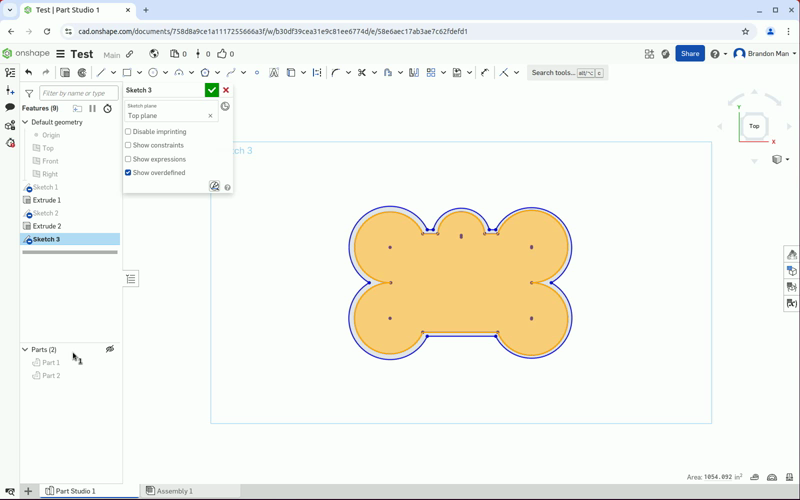
key(shift+y)
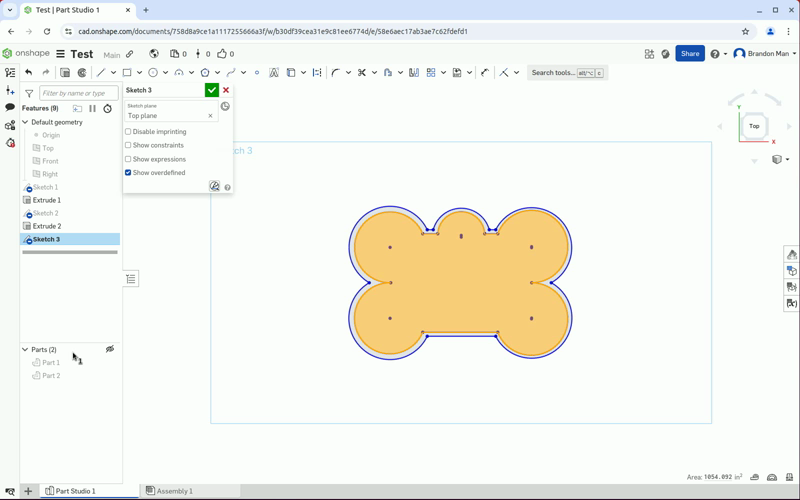
key(shift+e)
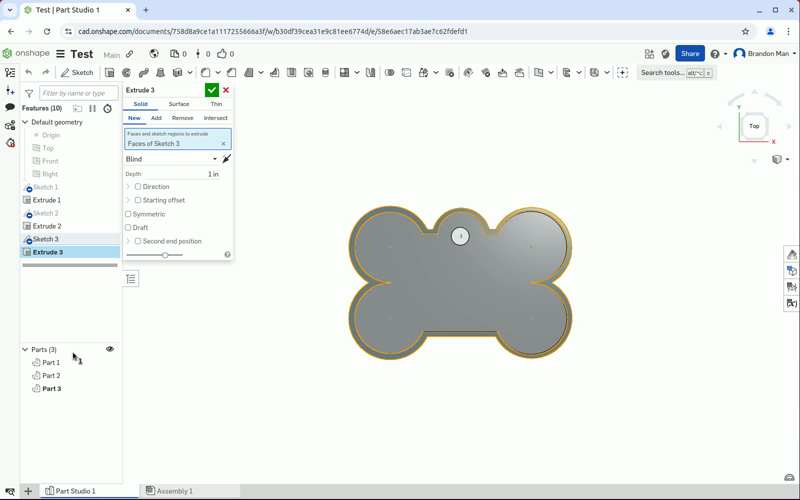
mouse_move(143, 106)
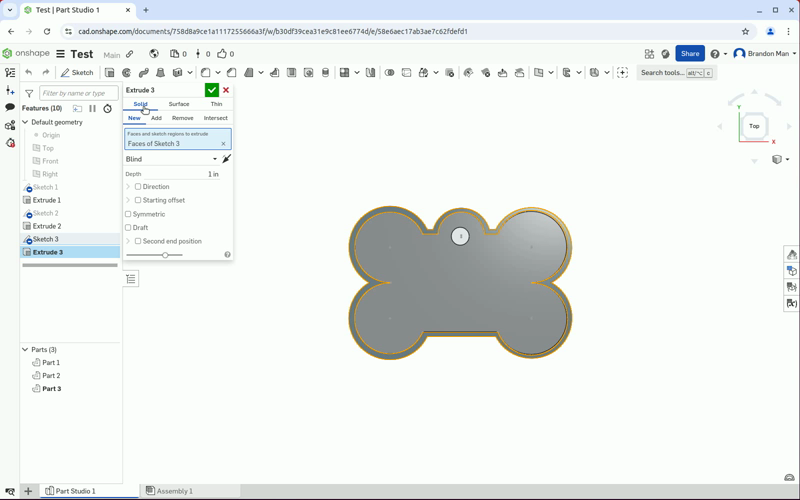
click(143, 106)
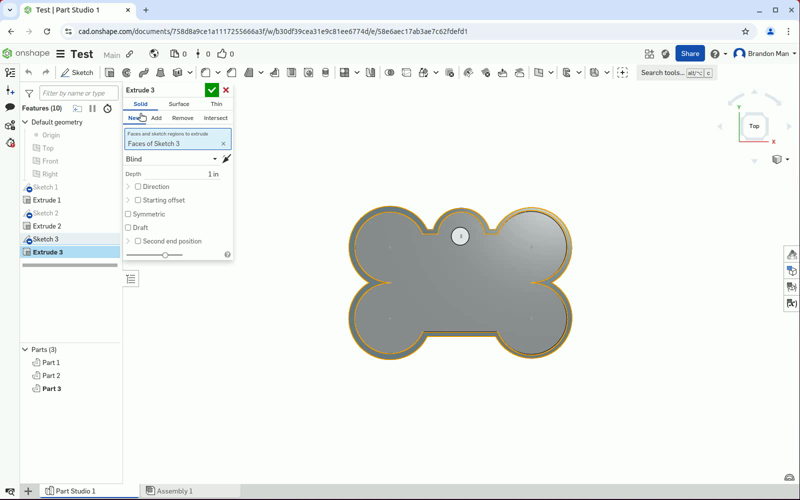
mouse_move(137, 120)
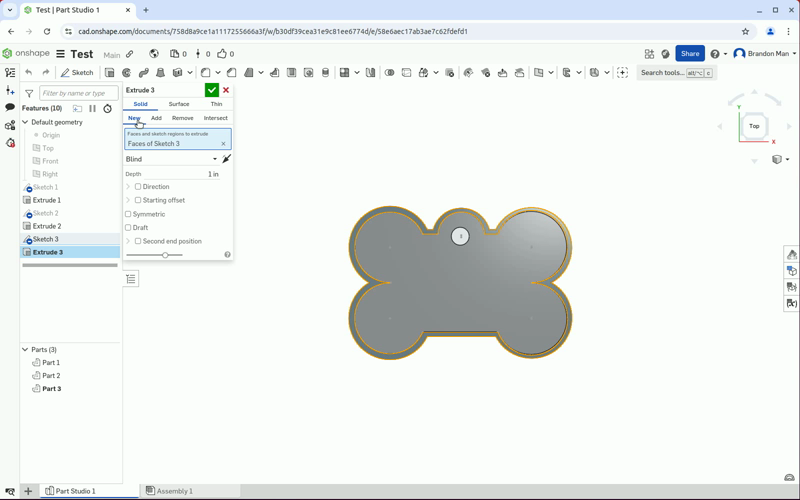
click(137, 120)
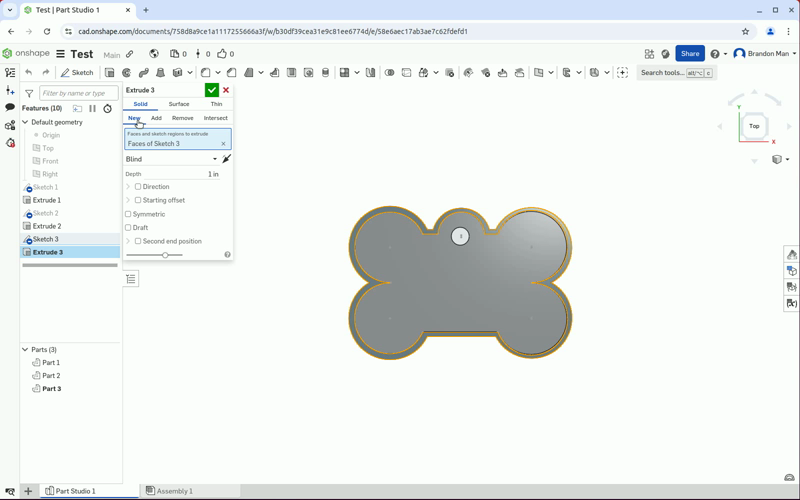
key(tab, 4)
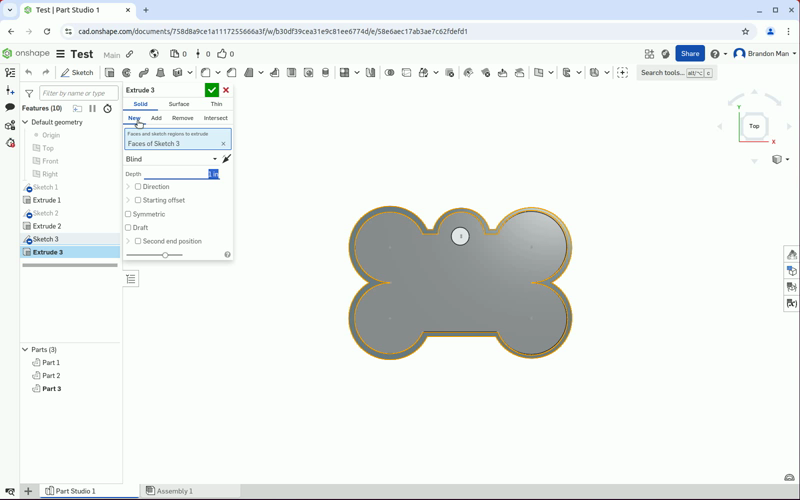
text(-1.685)
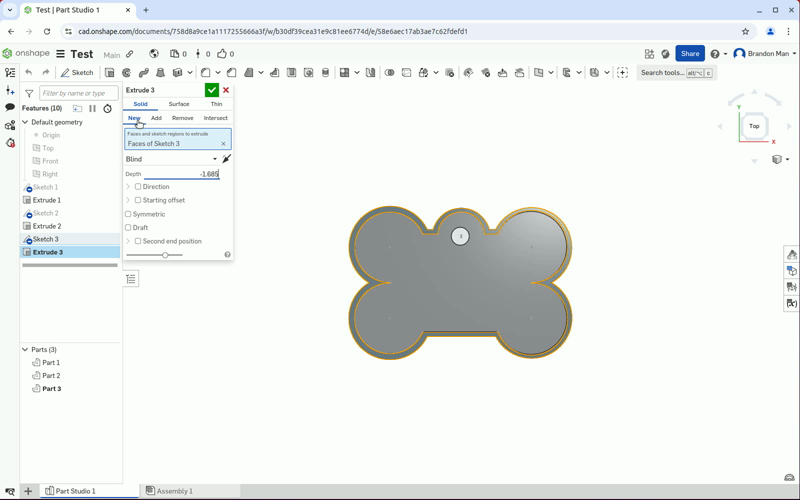
key(enter)
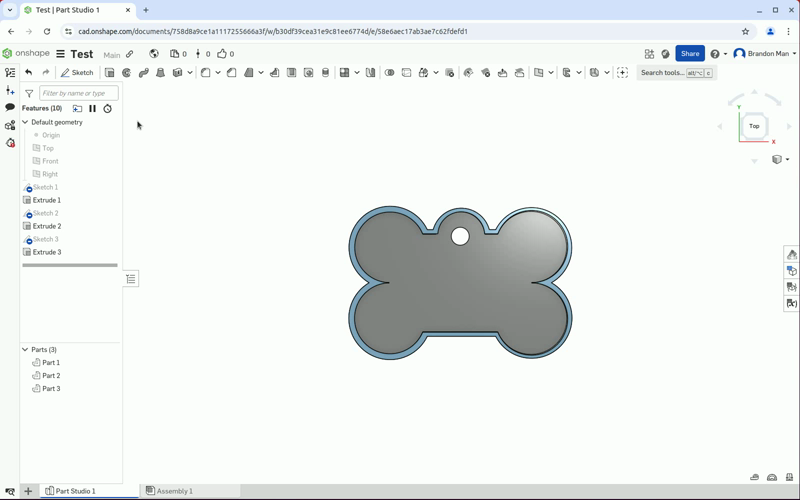
key(shift+h)
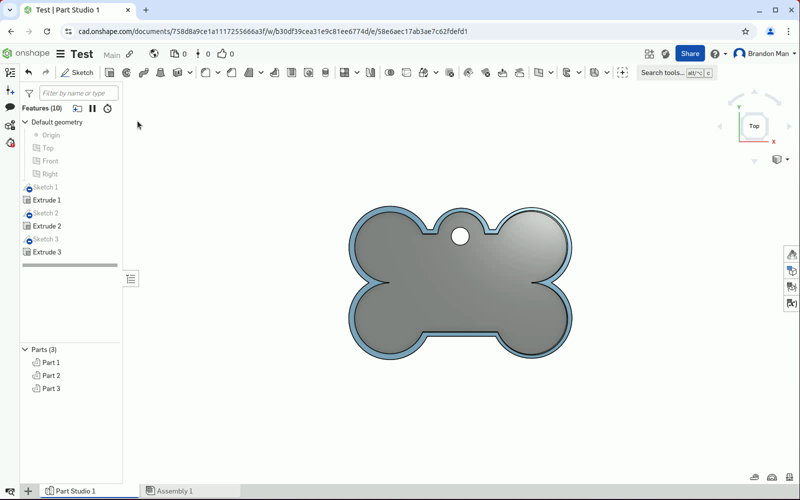
key(shift+h)
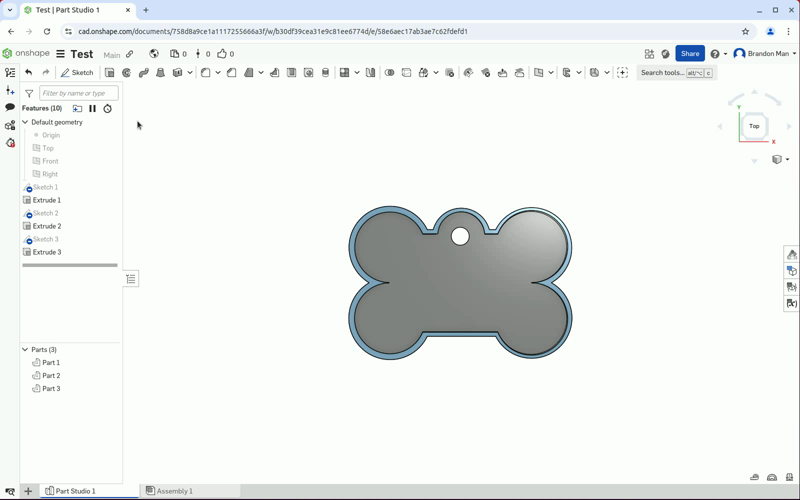
key(shift+7)
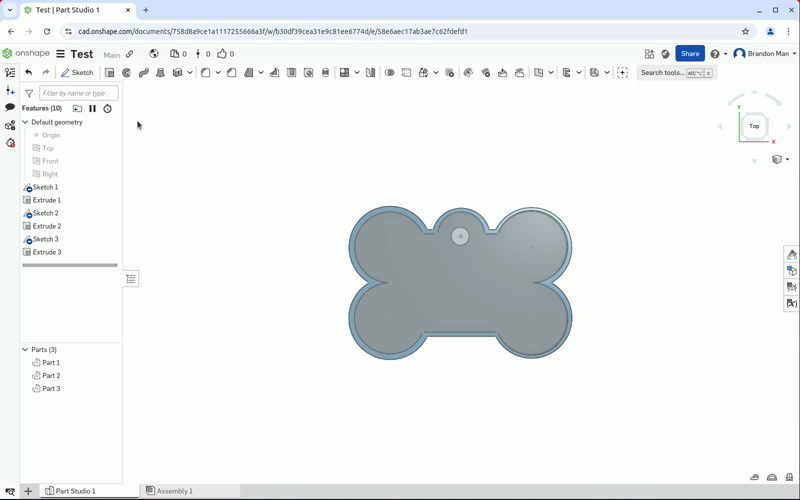
key(up, 3)
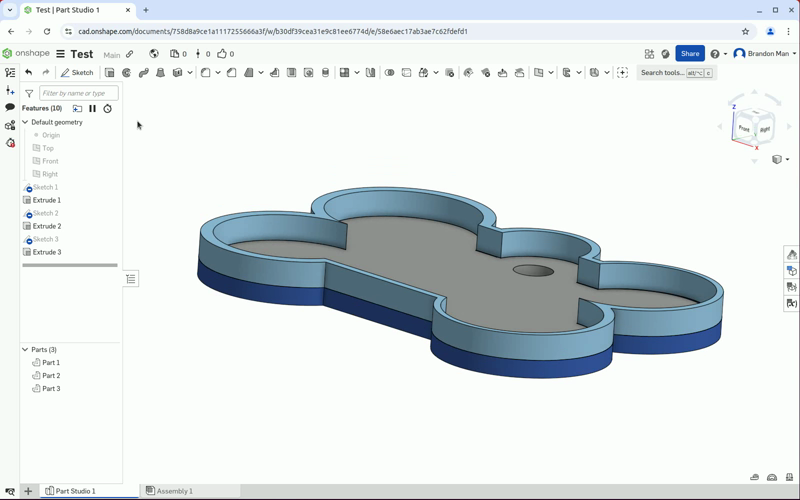
key(left, 3)
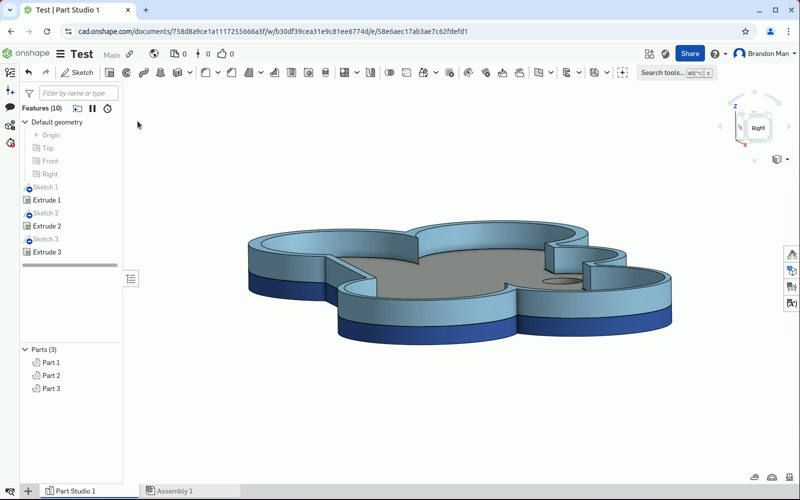
key(right, 3)
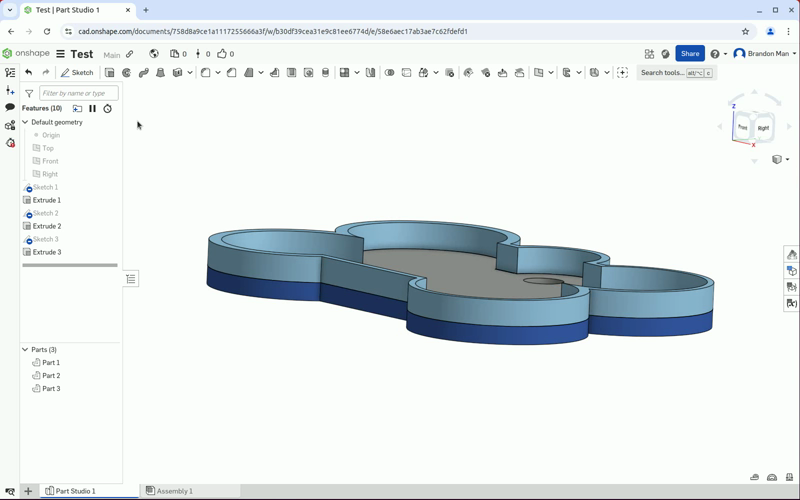
key(down, 3)
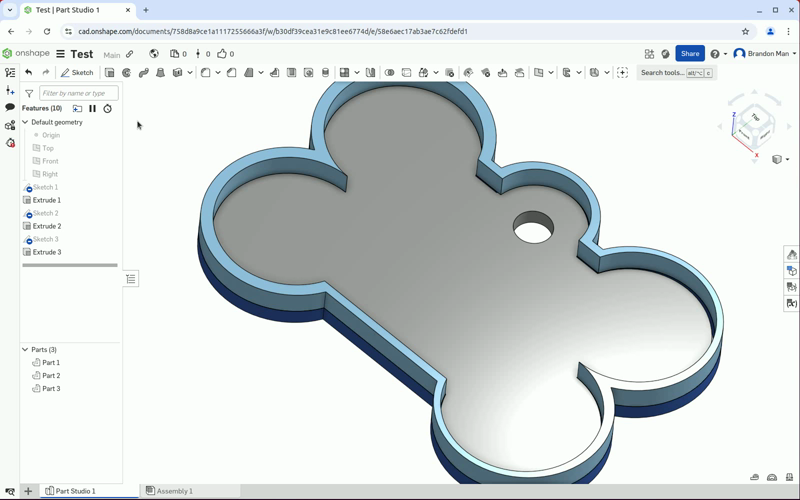
mouse_move(73, 189)
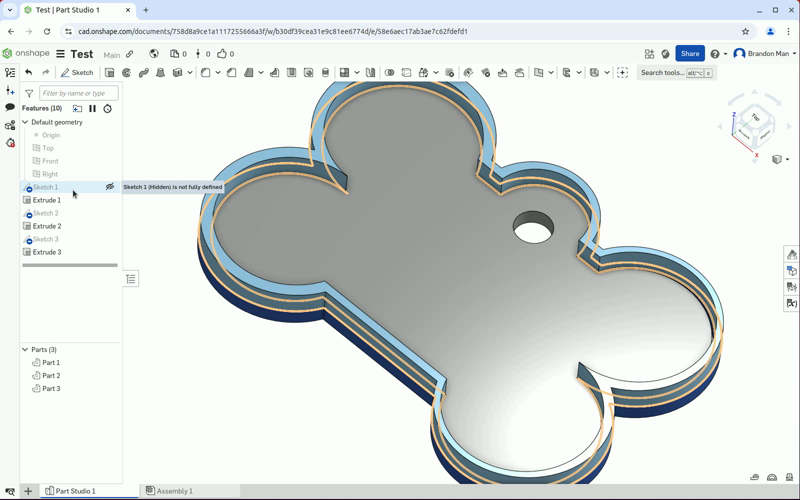
click(73, 189)